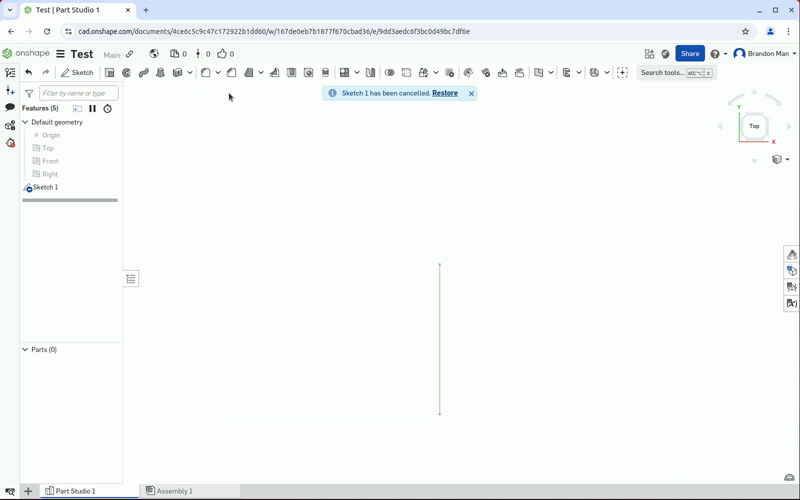
key(shift+h)
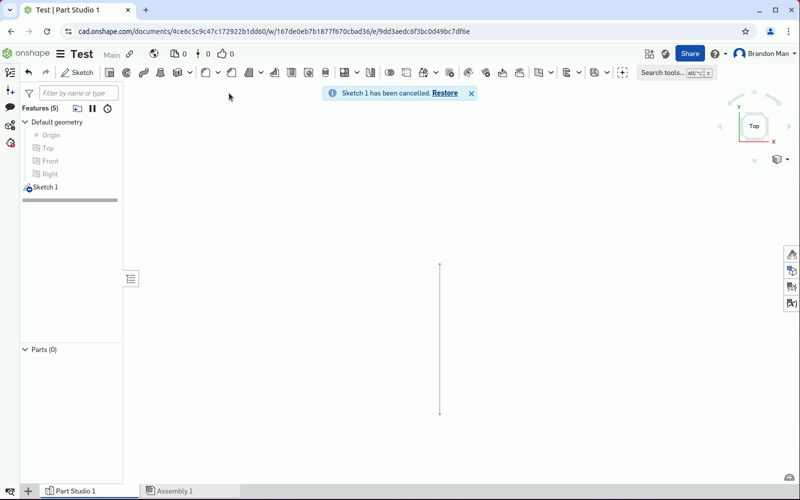
key(shift+s)
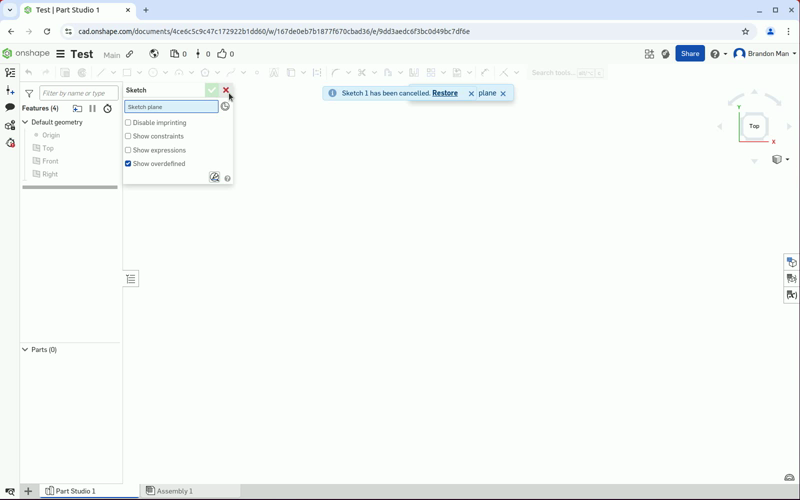
mouse_move(73, 150)
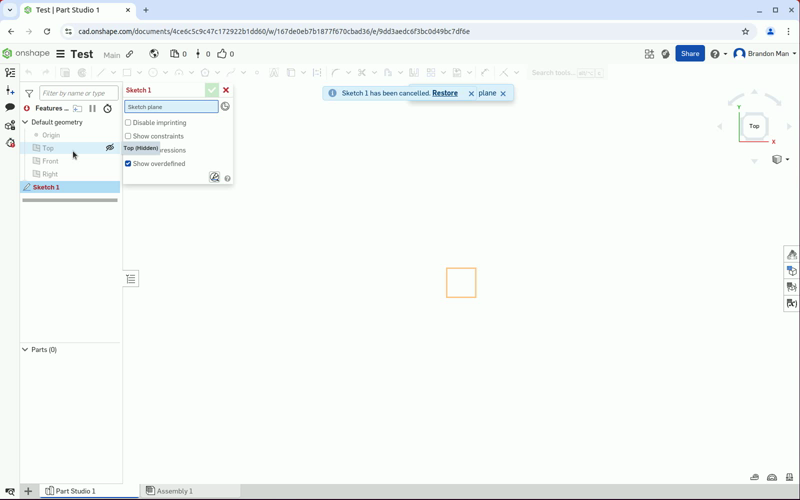
click(73, 150)
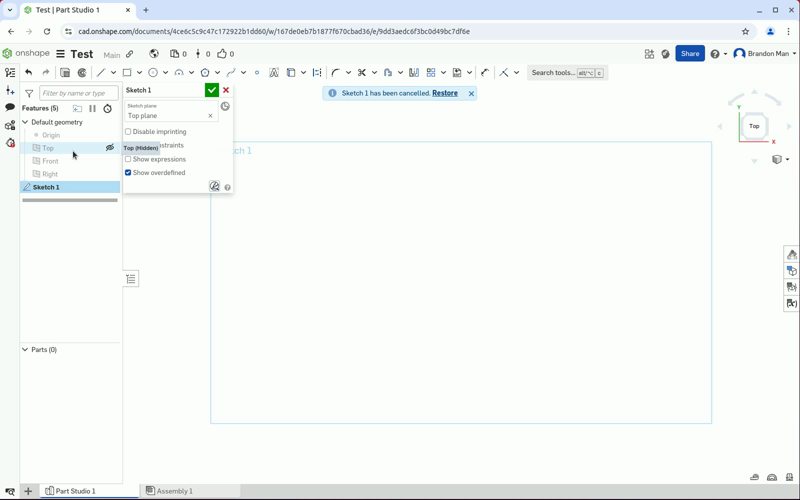
mouse_move(73, 352)
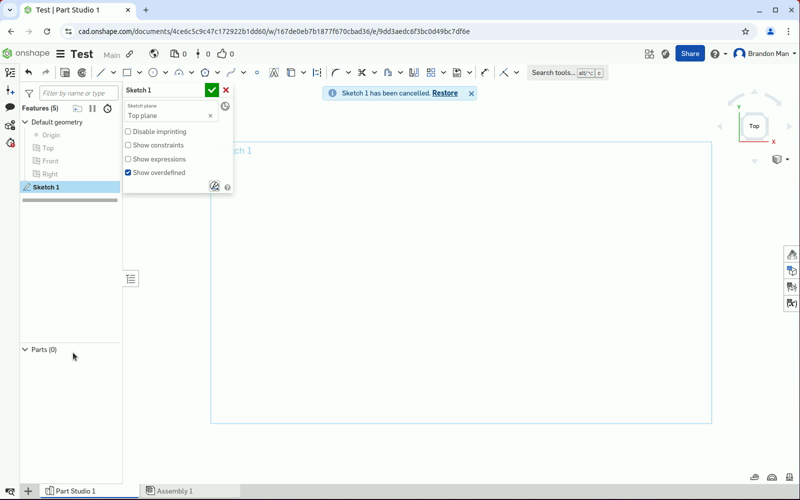
key(y)
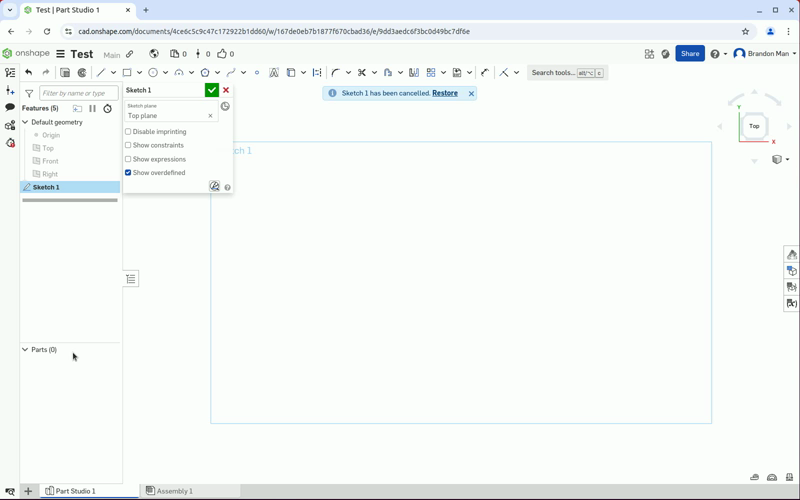
key(l)
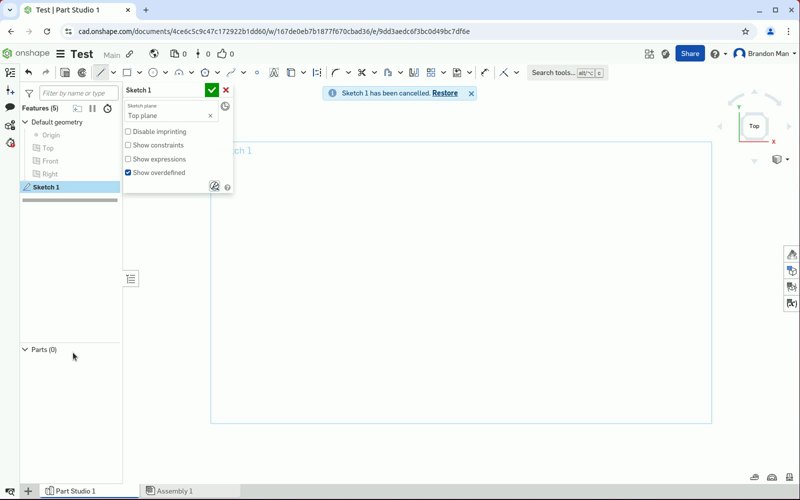
key_down(shift)
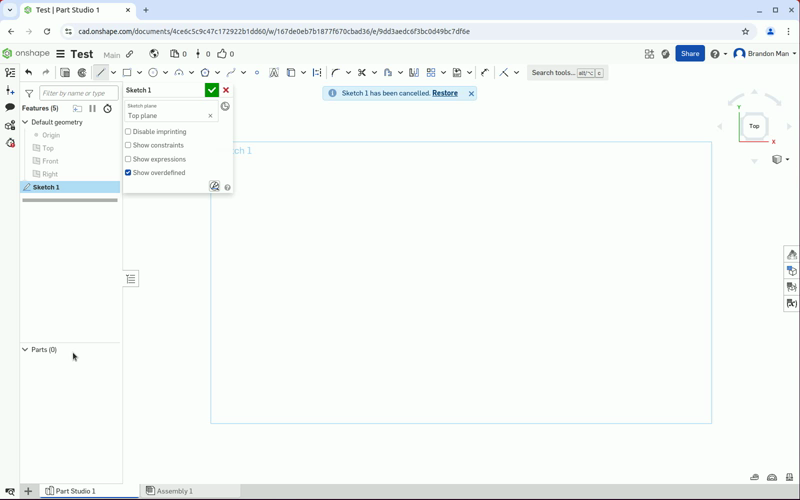
mouse_move(351, 335)
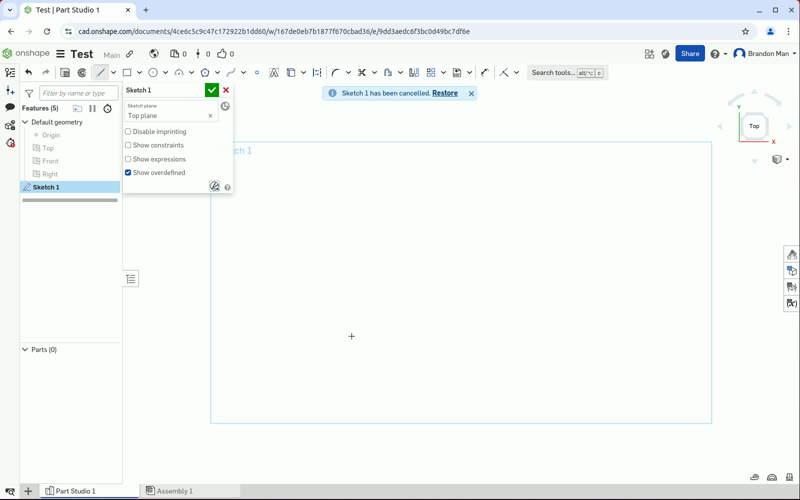
click(351, 335)
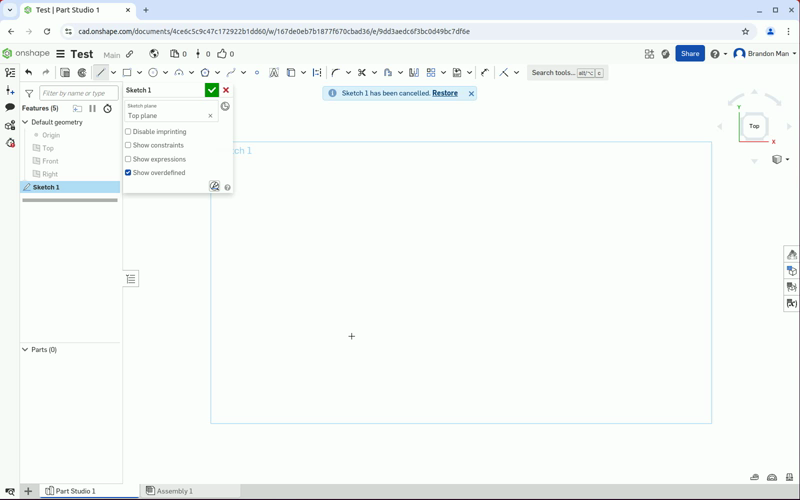
key_up(shift)
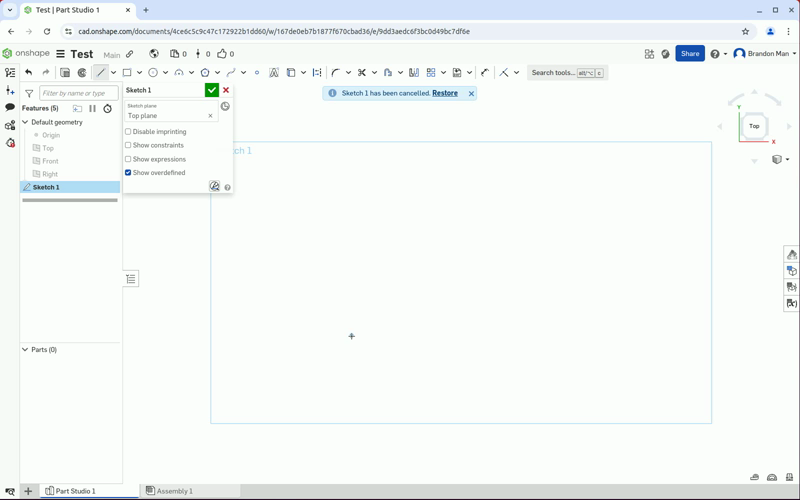
key_down(shift)
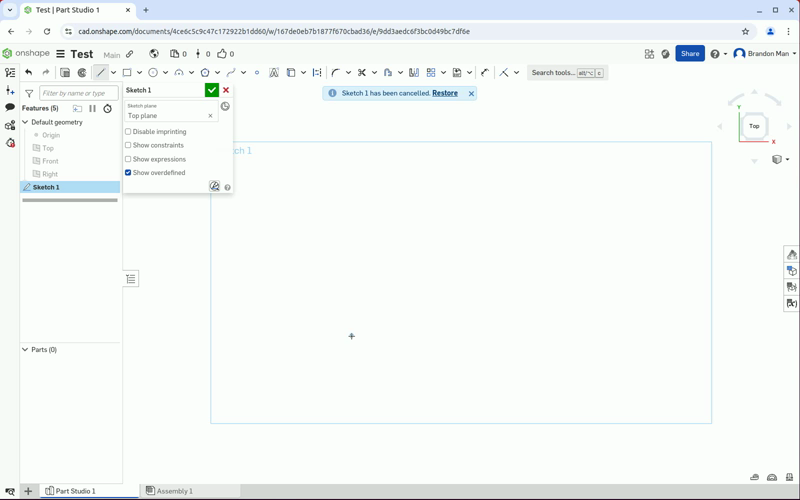
mouse_move(569, 335)
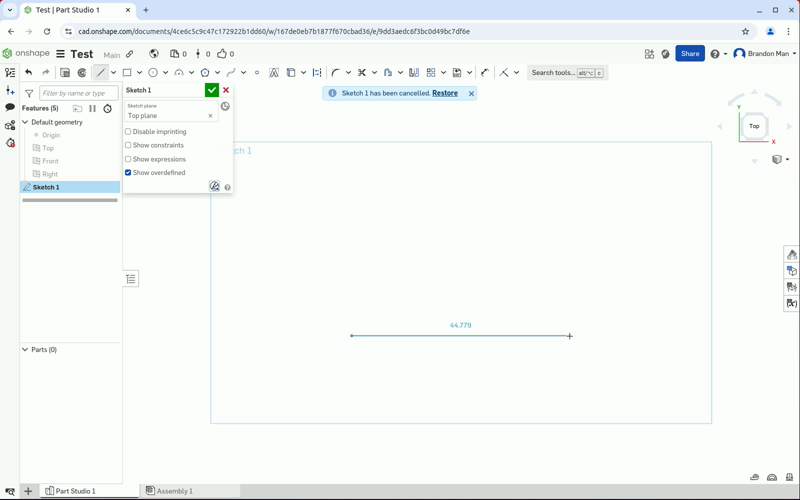
click(569, 335)
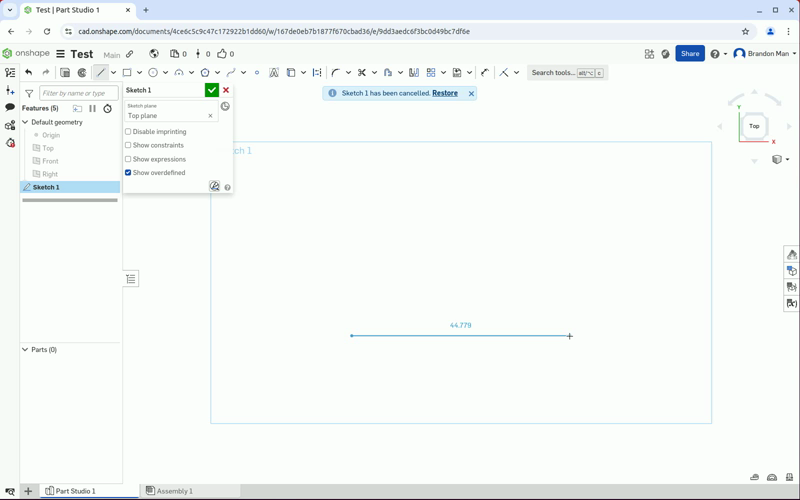
key_up(shift)
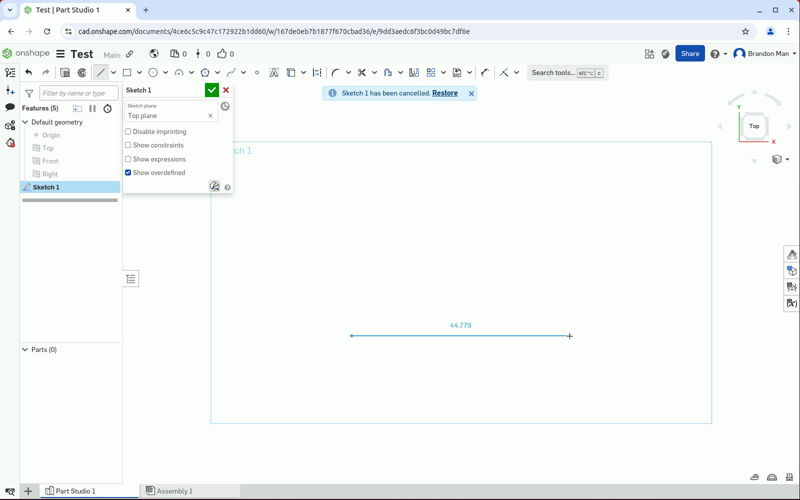
key_down(shift)
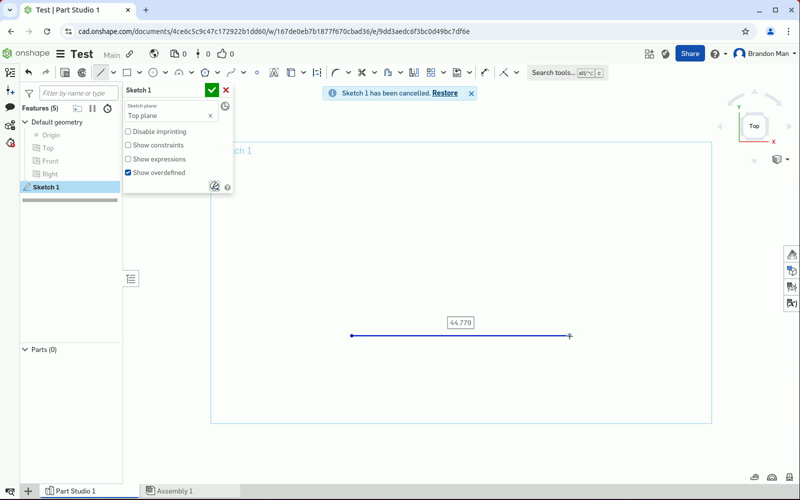
mouse_move(569, 230)
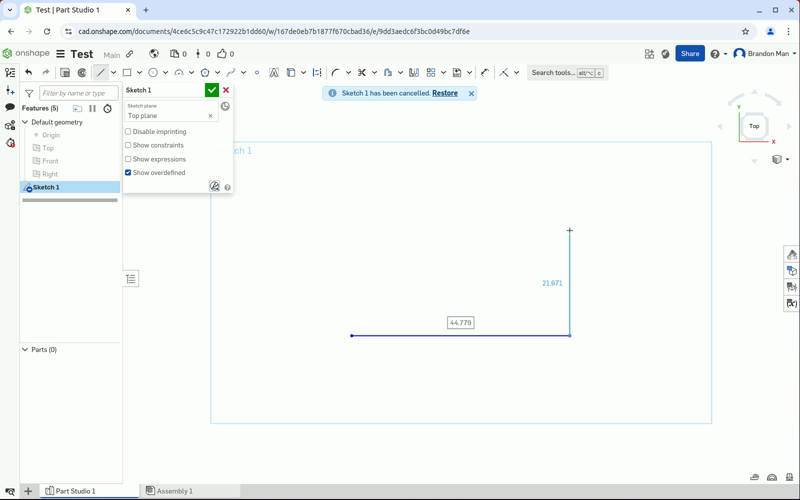
click(569, 230)
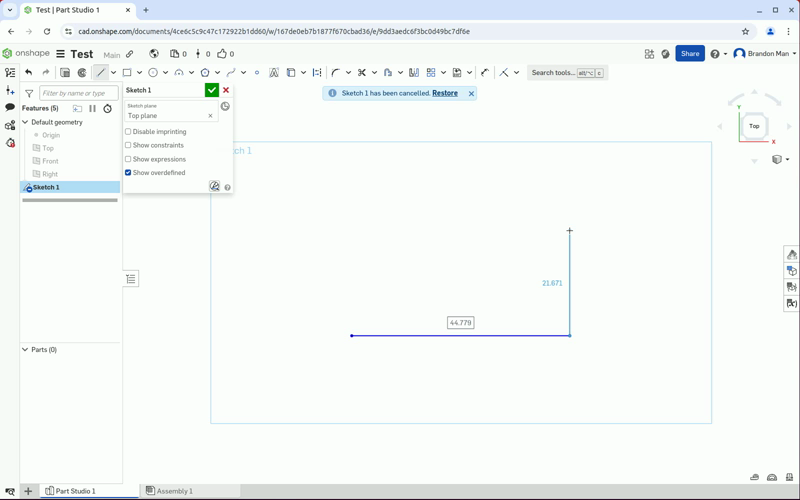
key_up(shift)
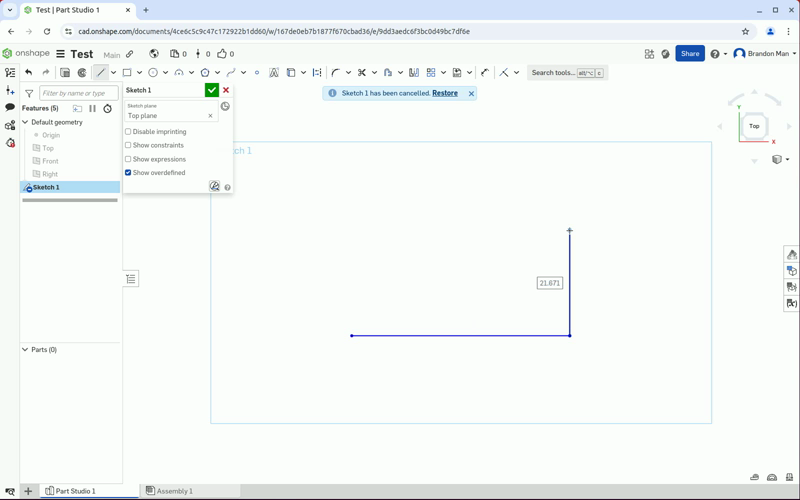
key_down(shift)
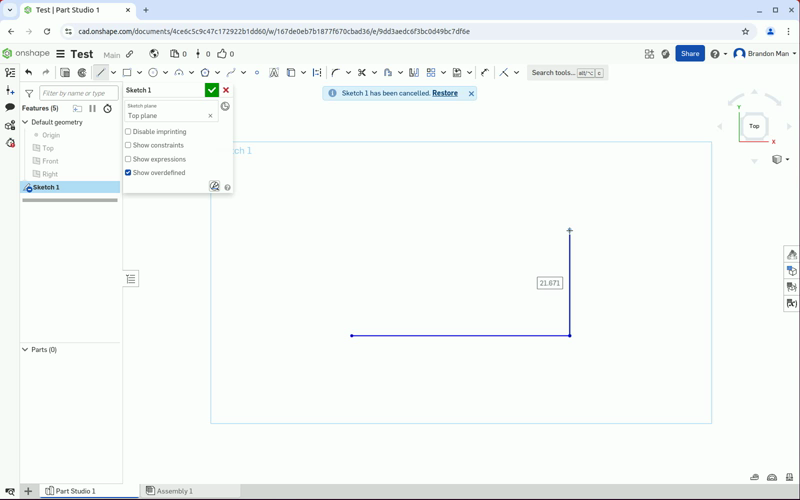
mouse_move(351, 230)
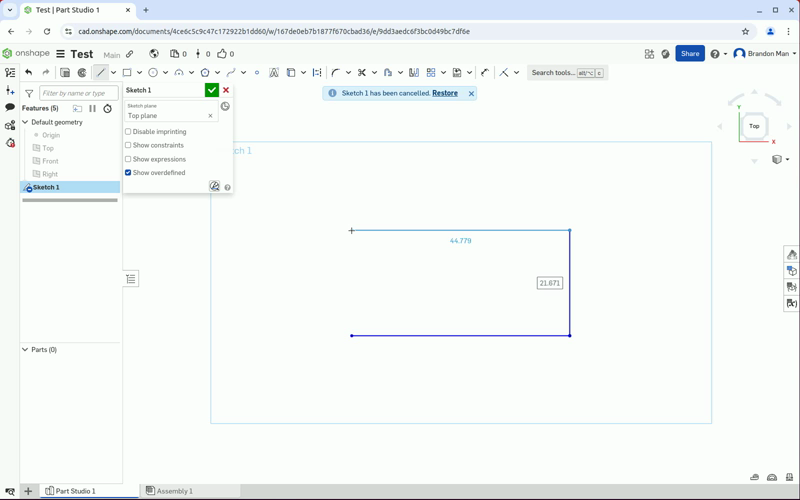
click(351, 230)
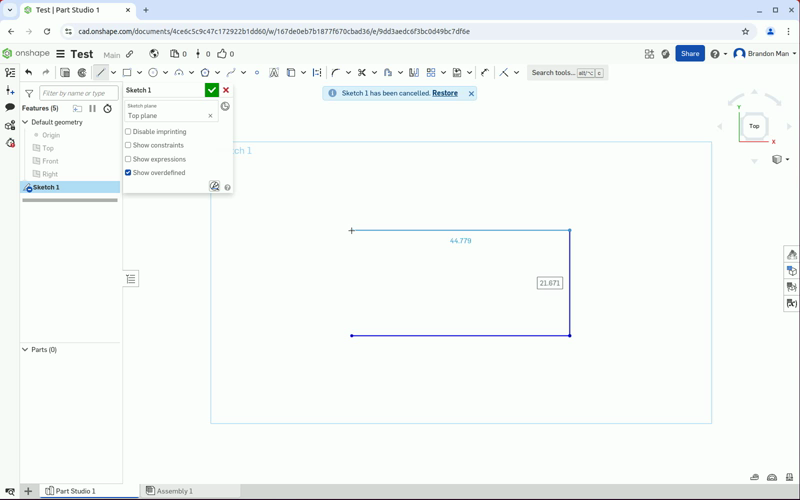
key_up(shift)
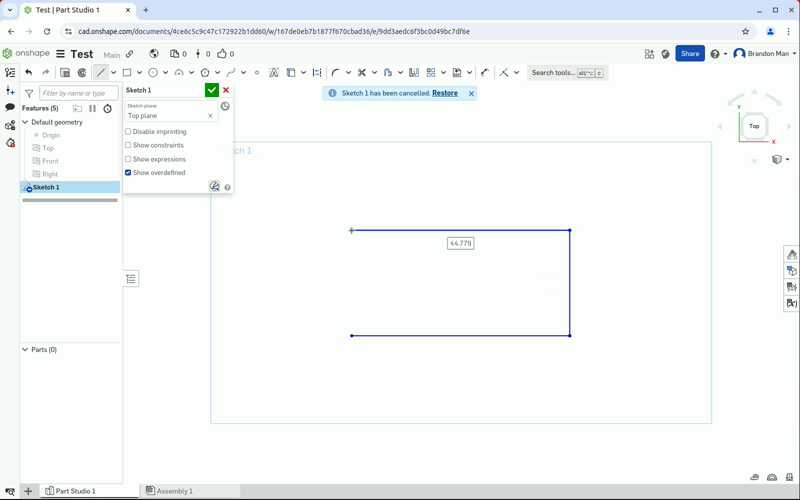
key_down(shift)
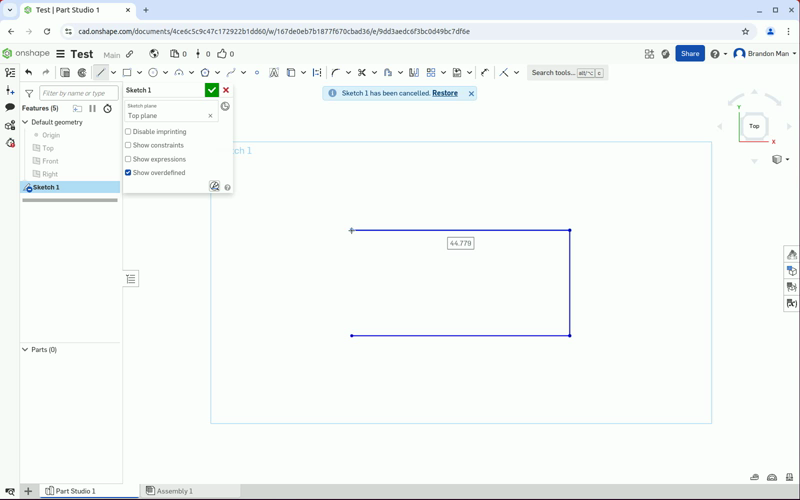
mouse_move(351, 335)
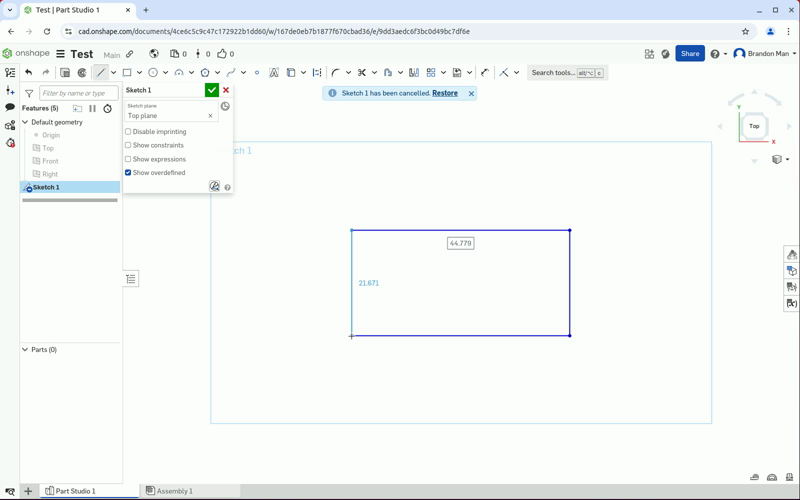
key_up(shift)
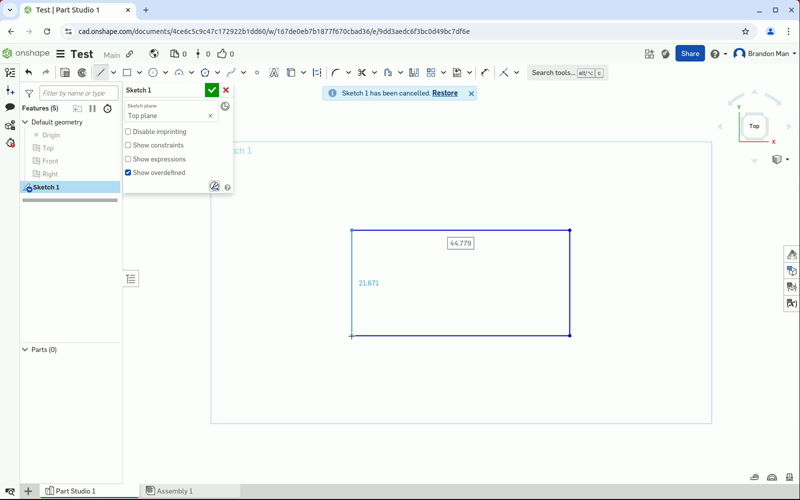
click(351, 335)
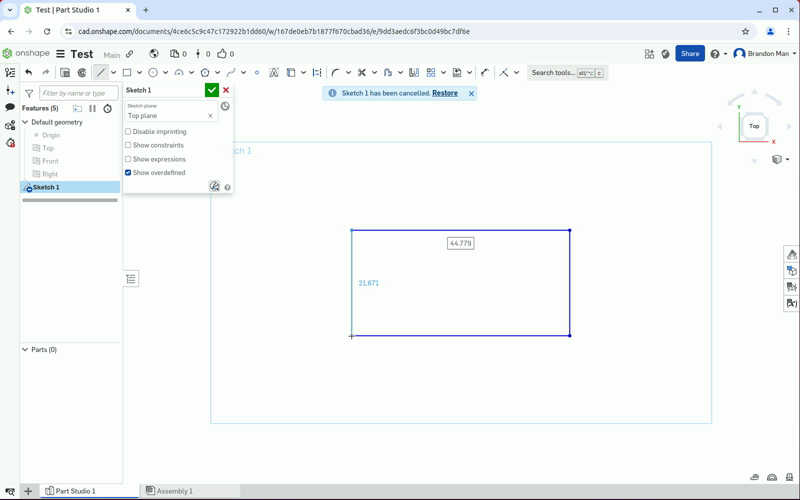
key(esc)
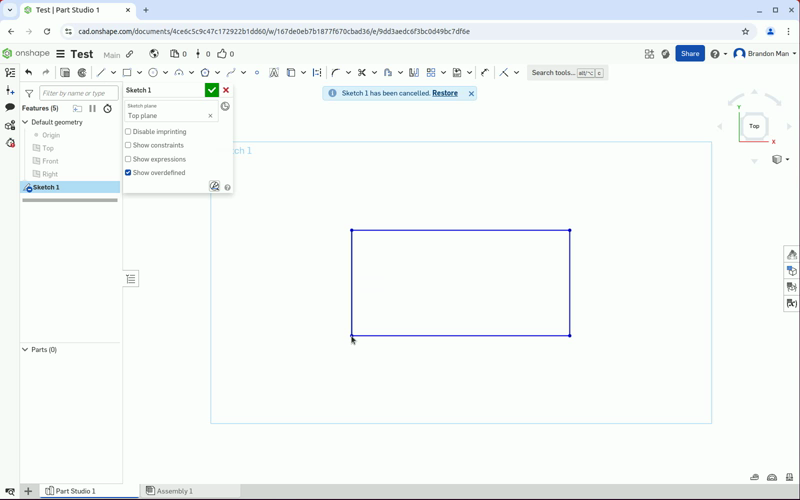
mouse_move(458, 312)
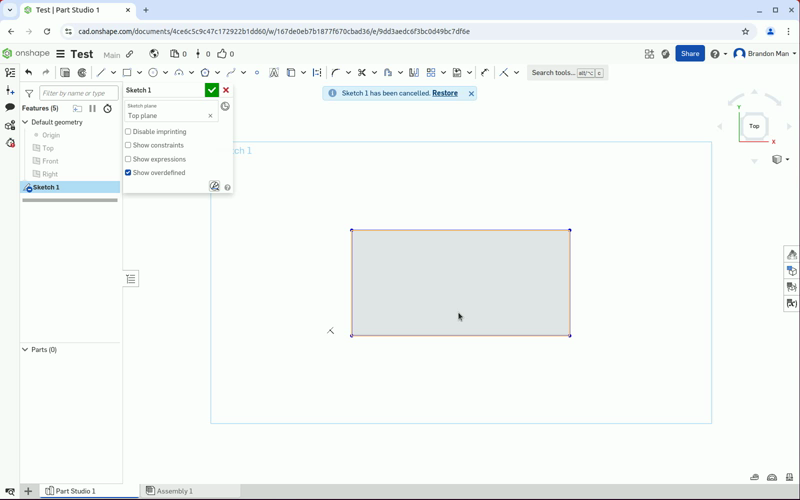
click(458, 312)
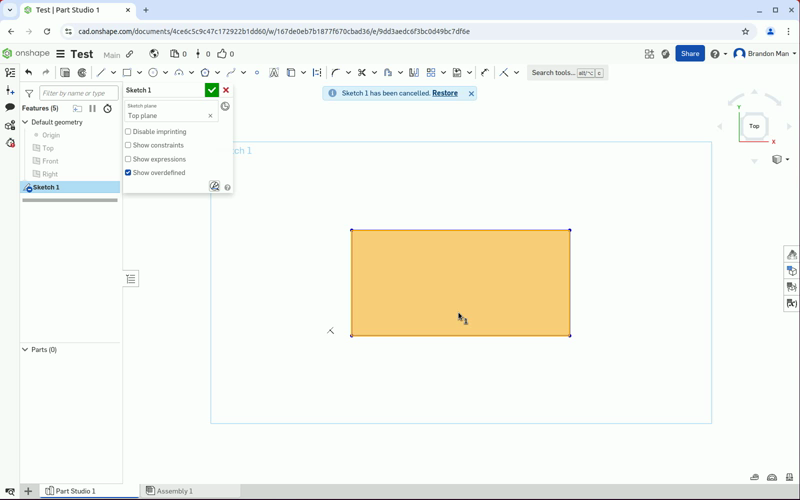
mouse_move(73, 352)
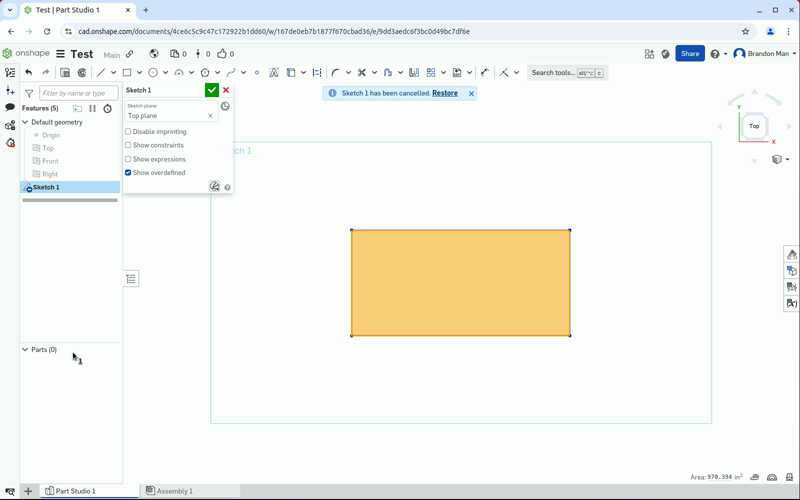
key(shift+y)
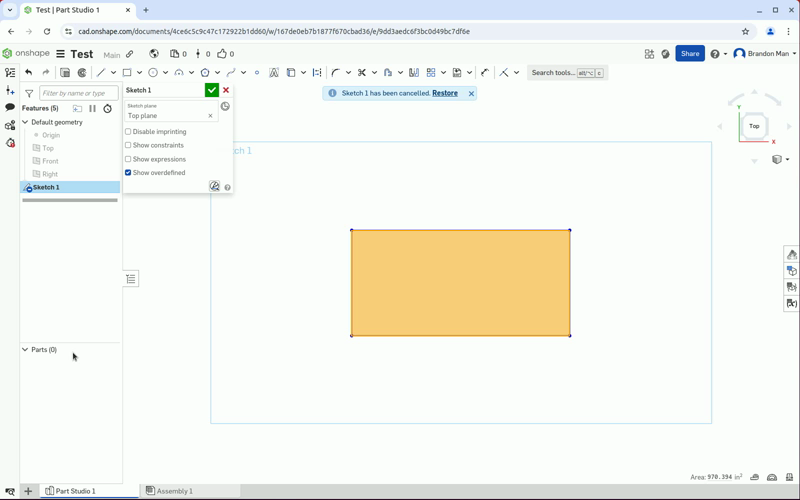
key(shift+e)
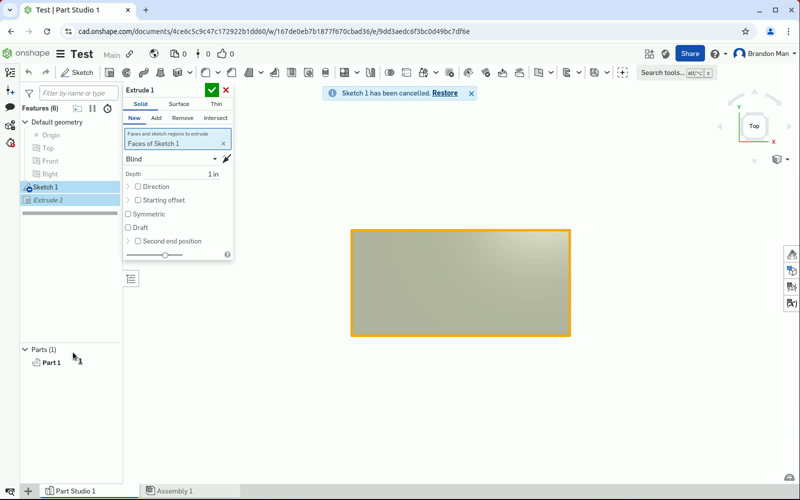
mouse_move(143, 106)
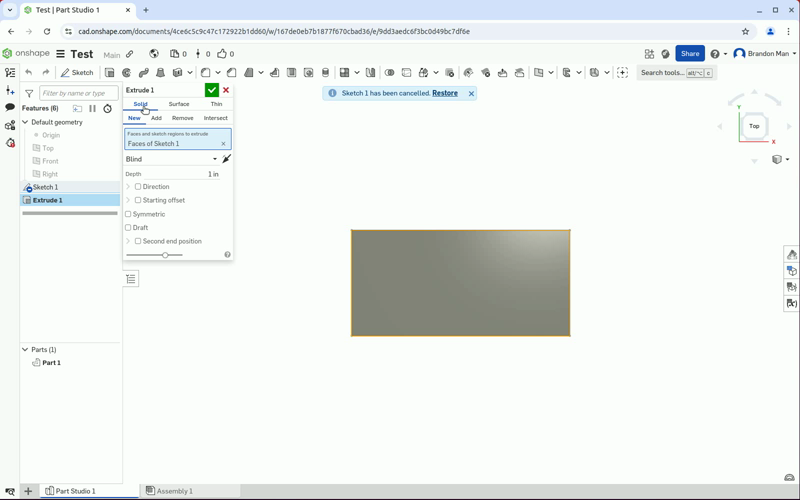
click(143, 106)
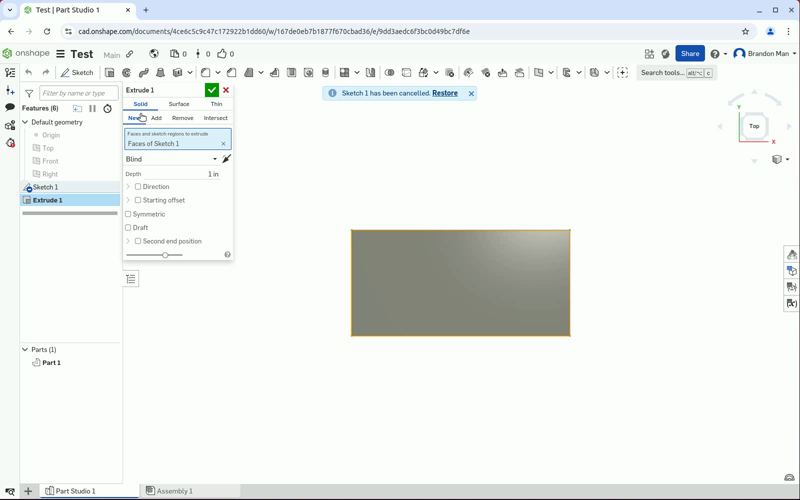
mouse_move(137, 120)
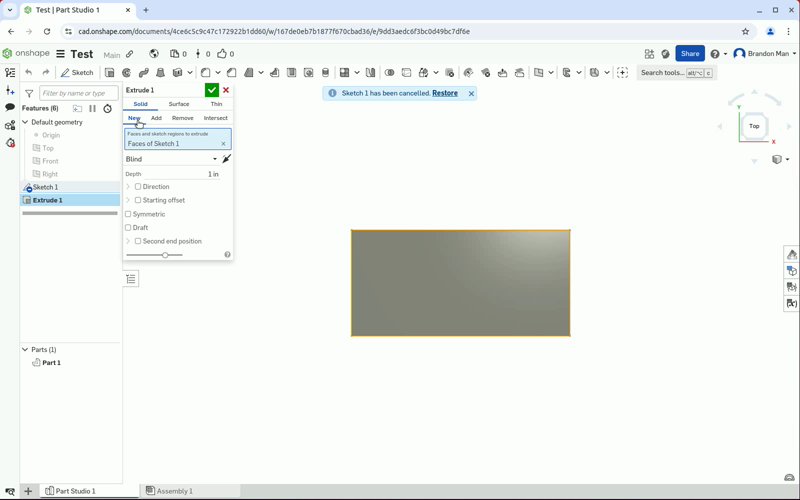
click(137, 120)
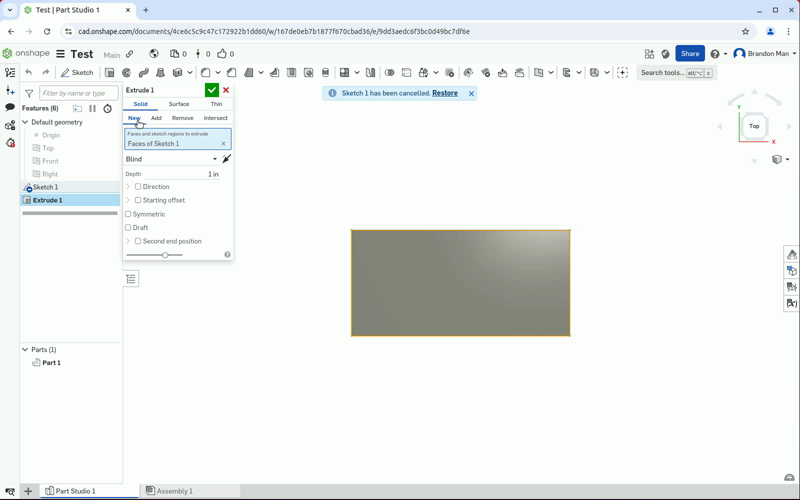
key(tab, 4)
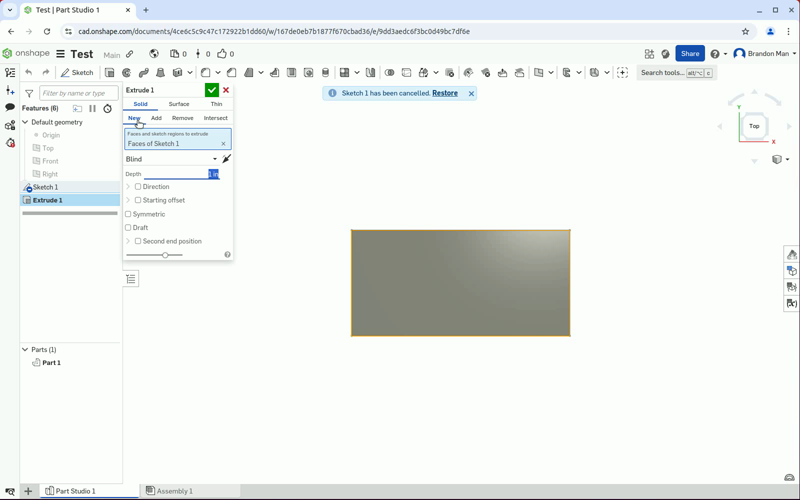
text(4.574)
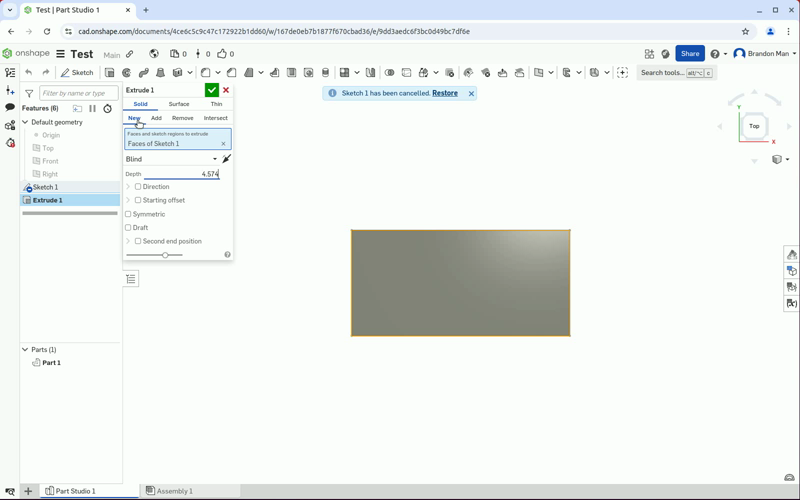
key(enter)
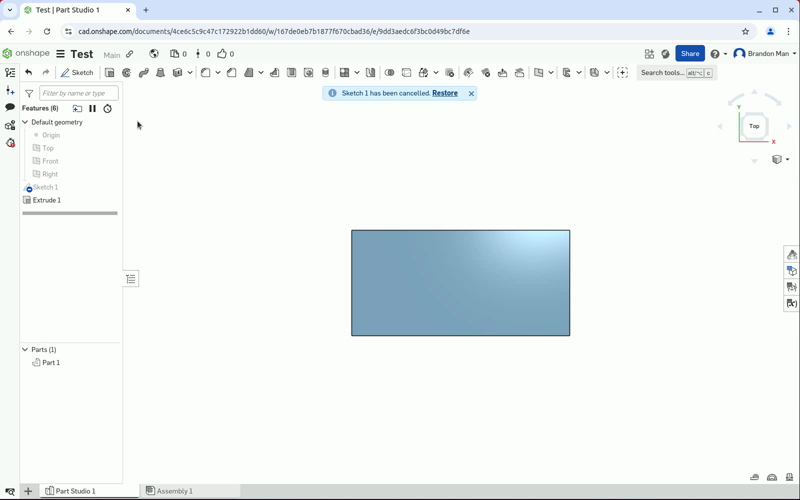
key(shift+h)
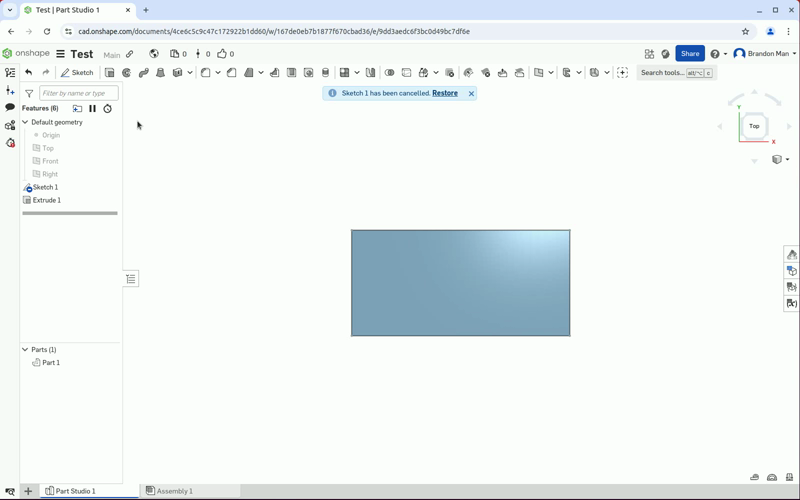
key(shift+h)
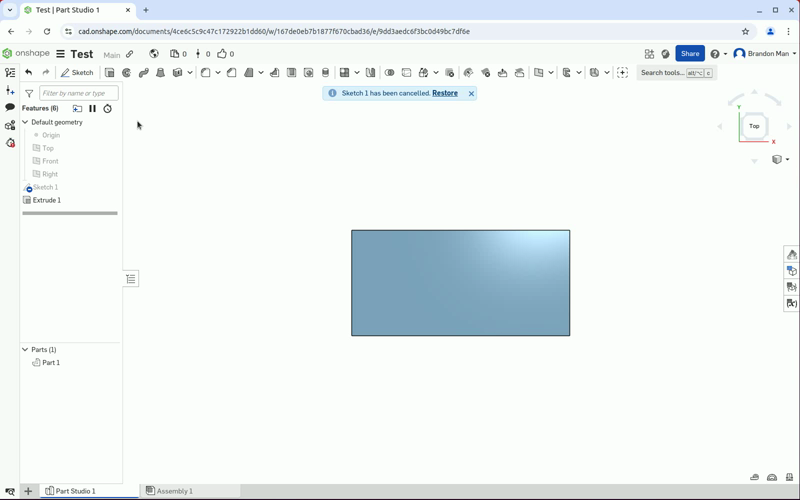
mouse_move(73, 189)
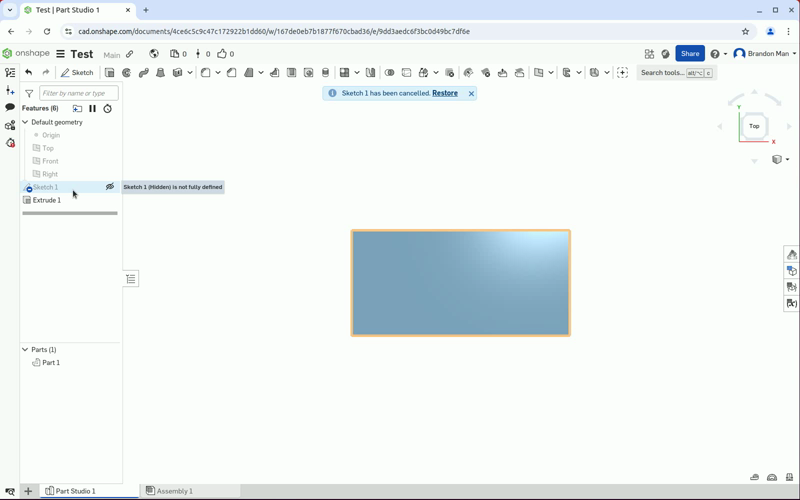
click(73, 189)
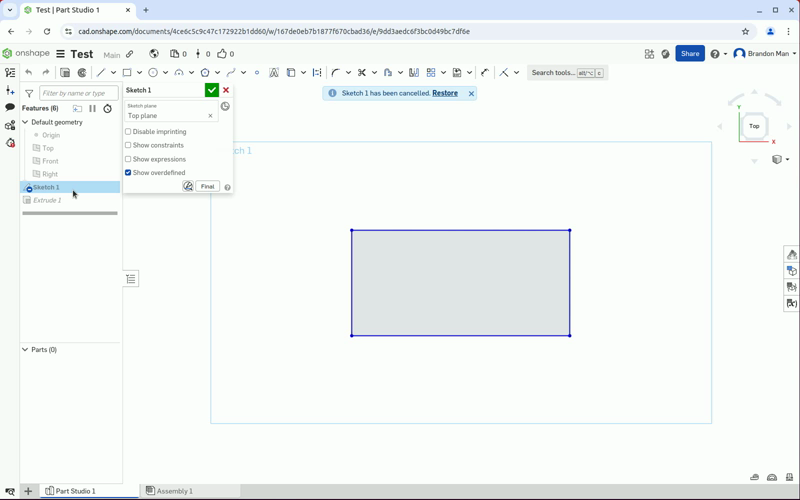
mouse_move(229, 92)
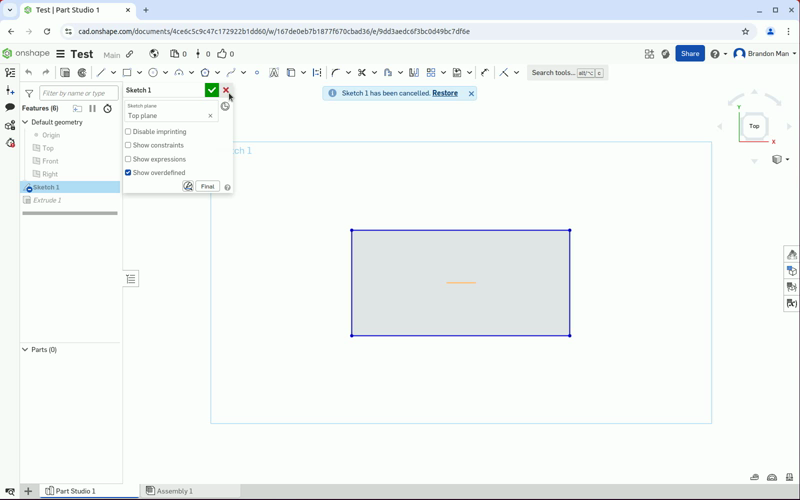
click(229, 92)
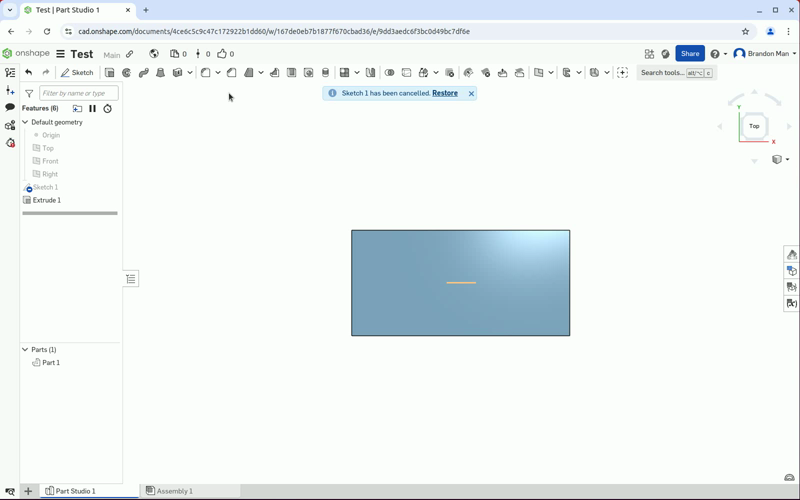
mouse_move(73, 352)
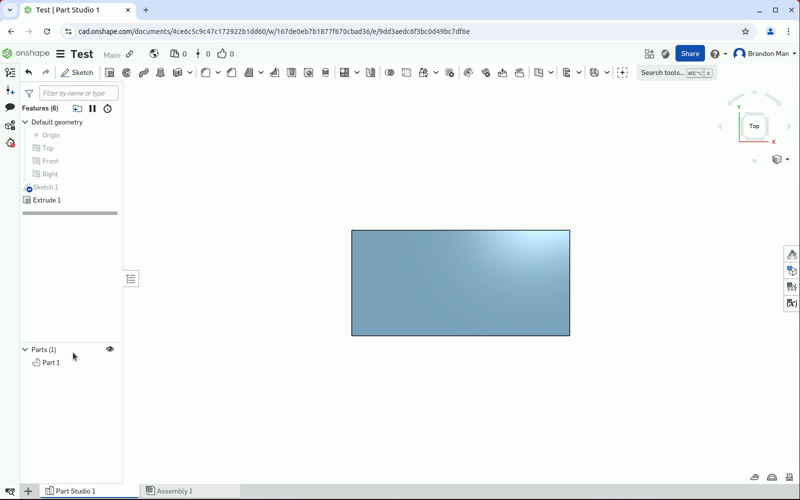
key(y)
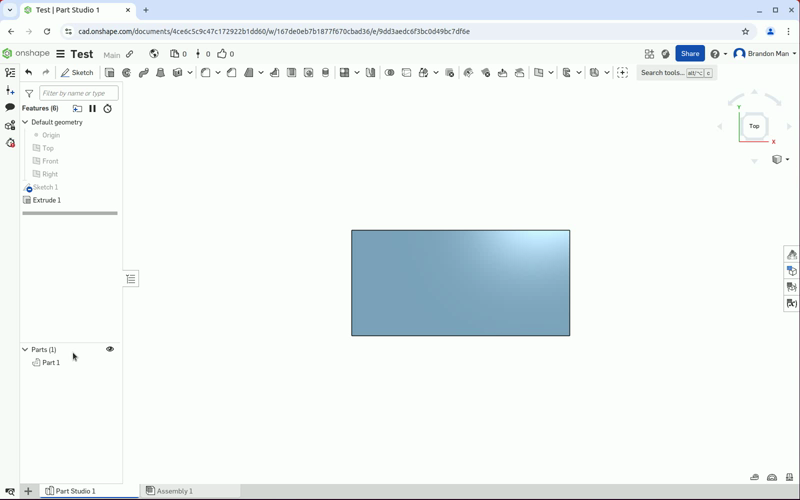
key(shift+p)
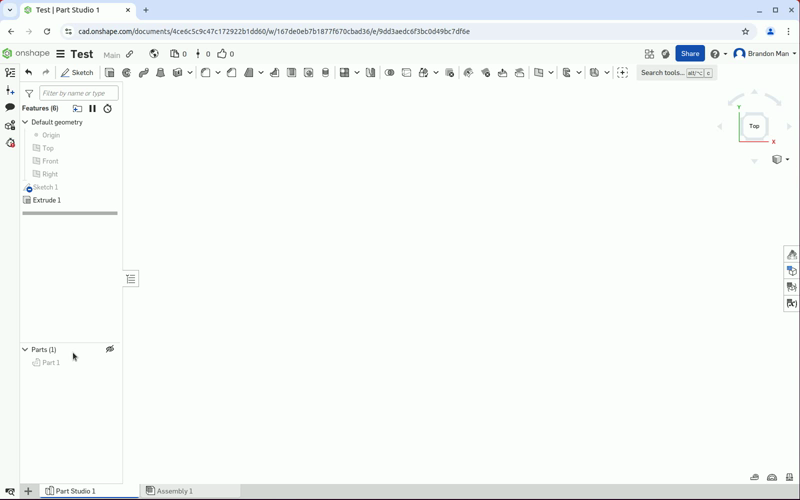
key(space)
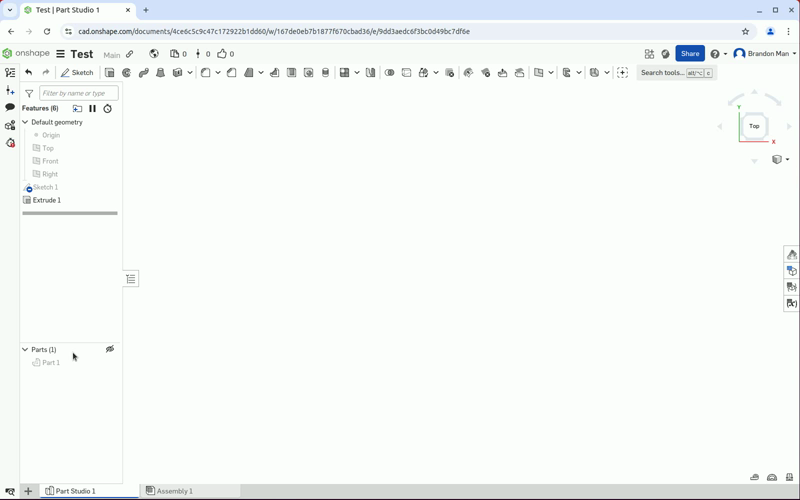
key_down(shift)
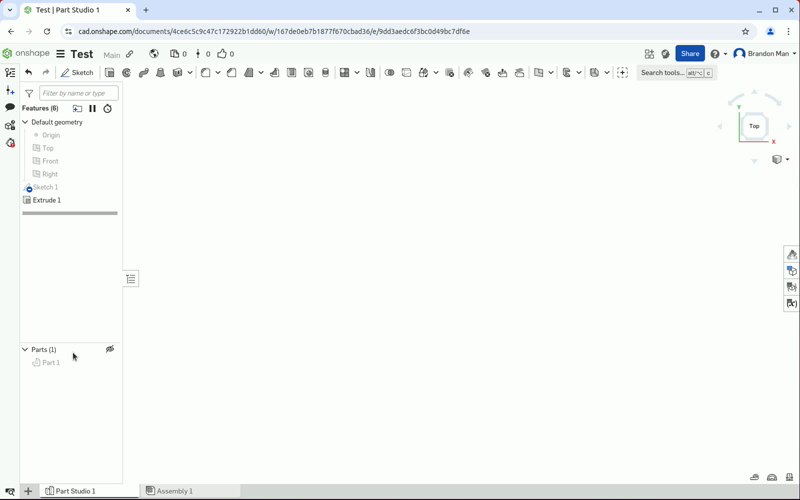
key(up)
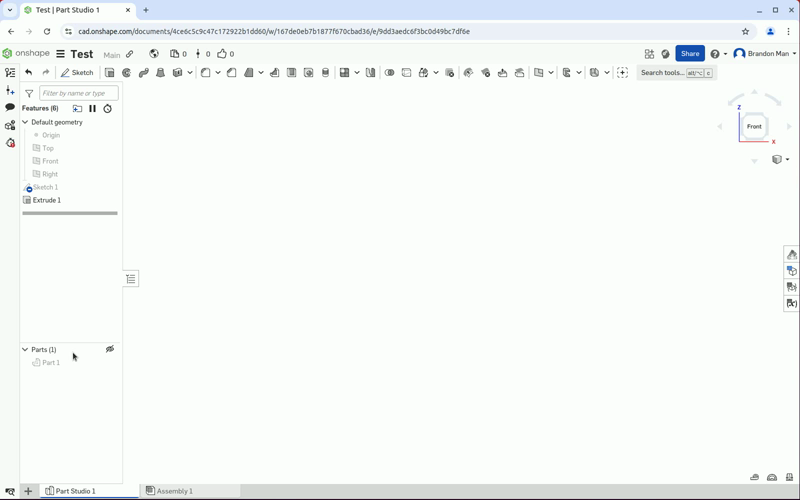
key_up(shift)
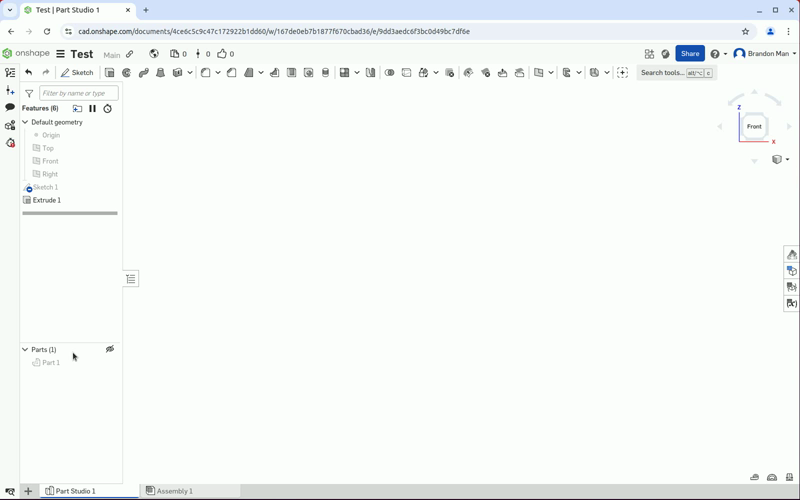
key(space)
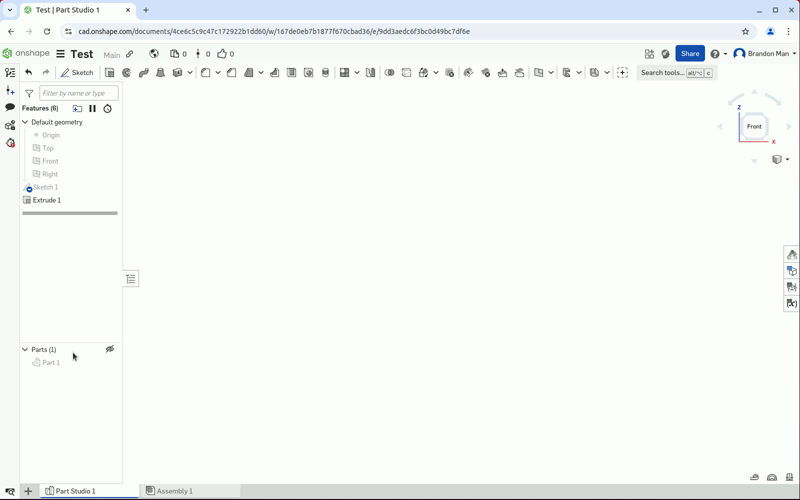
key_down(shift)
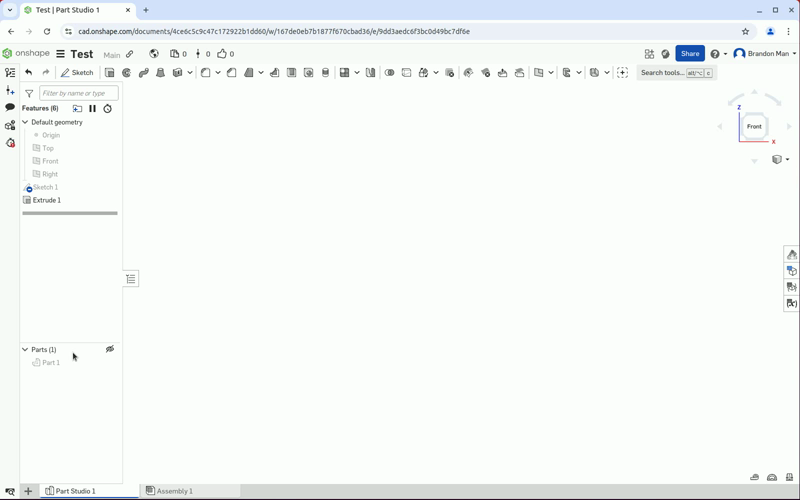
key(left)
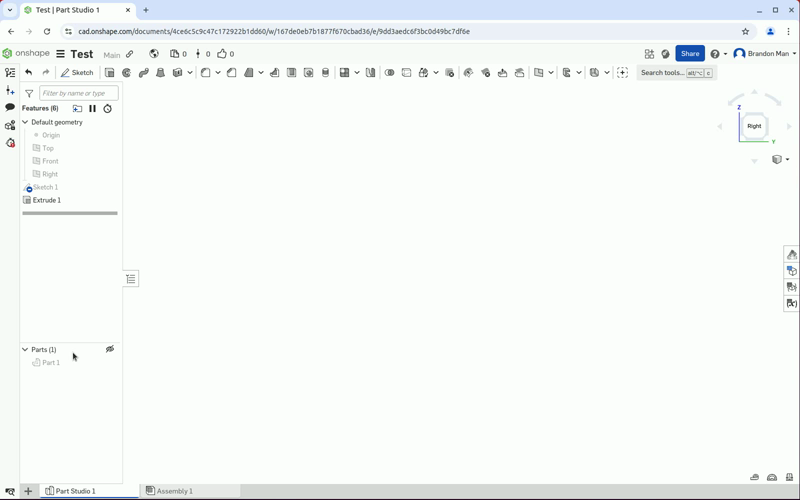
key_up(shift)
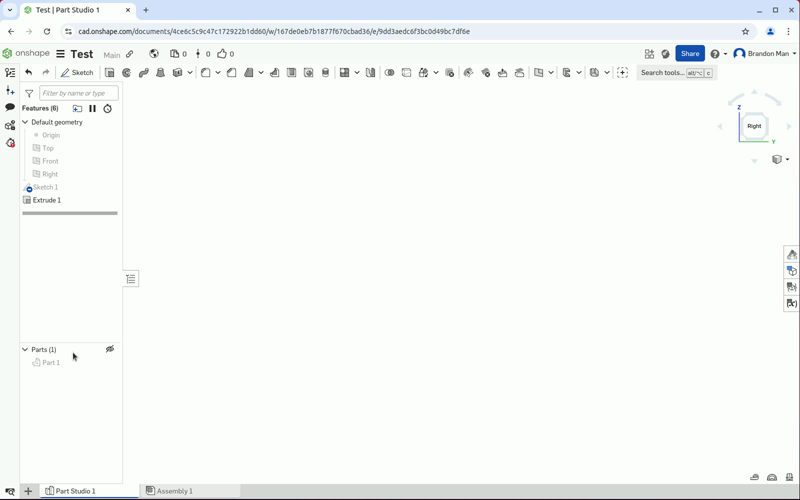
mouse_move(73, 352)
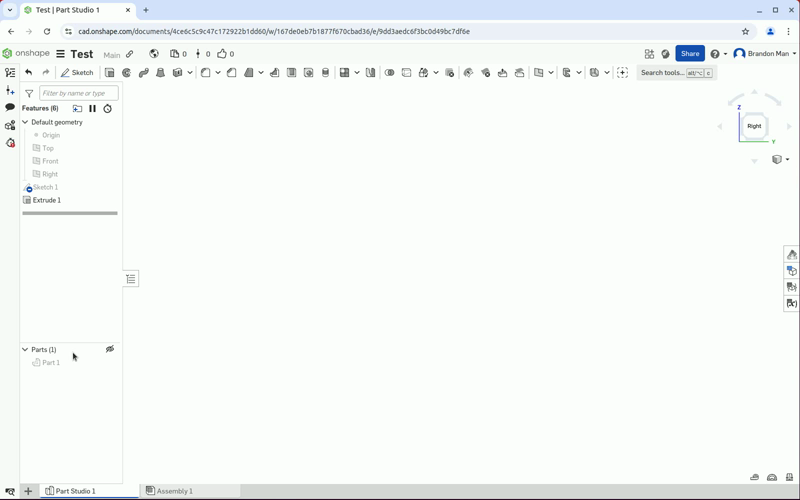
key(shift+y)
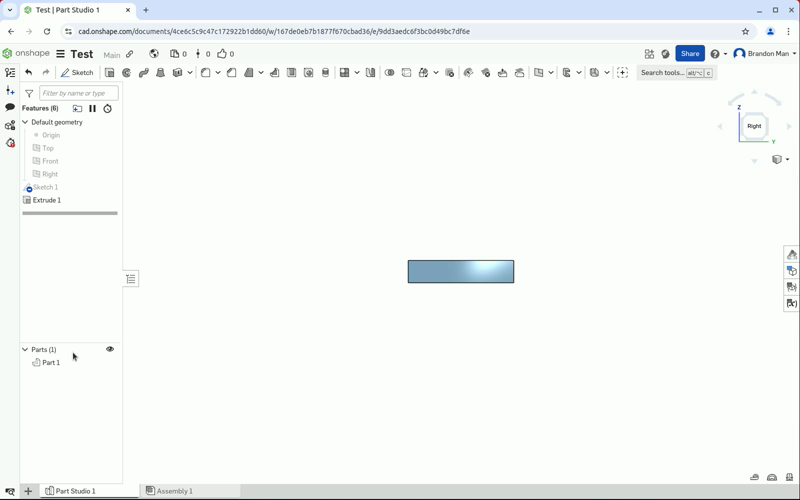
mouse_move(541, 75)
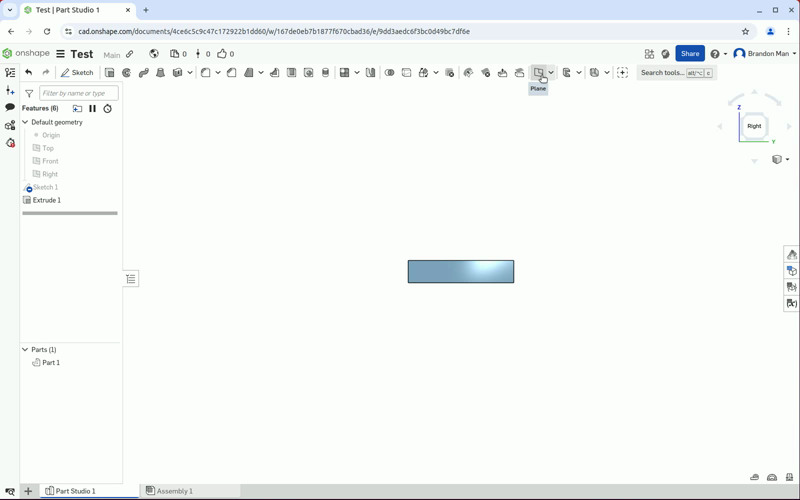
click(541, 75)
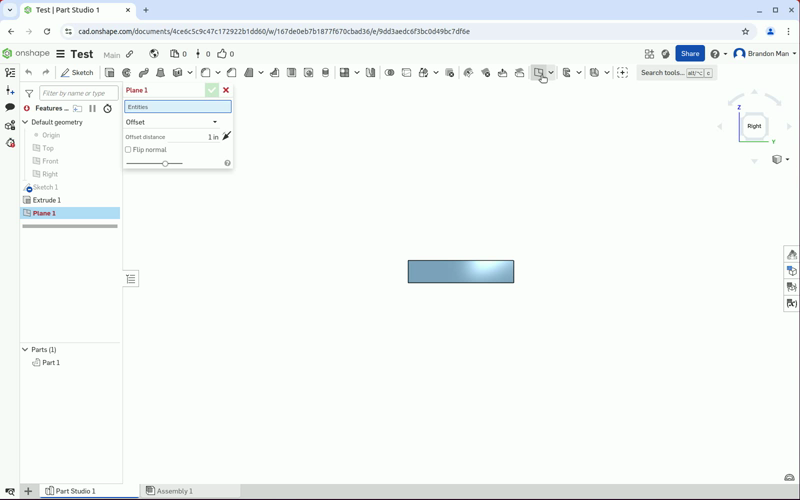
mouse_move(73, 176)
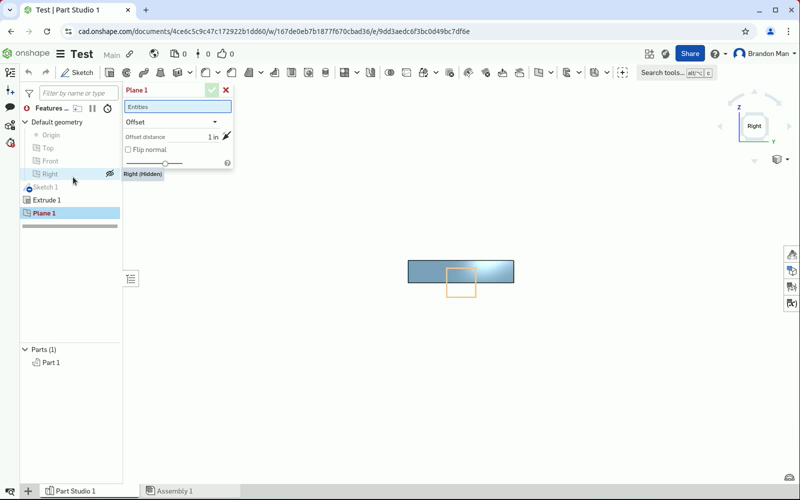
click(73, 176)
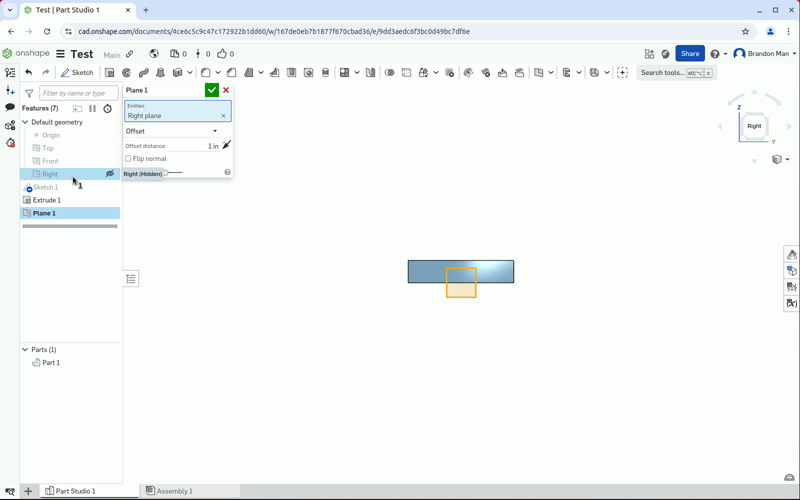
key(tab, 2)
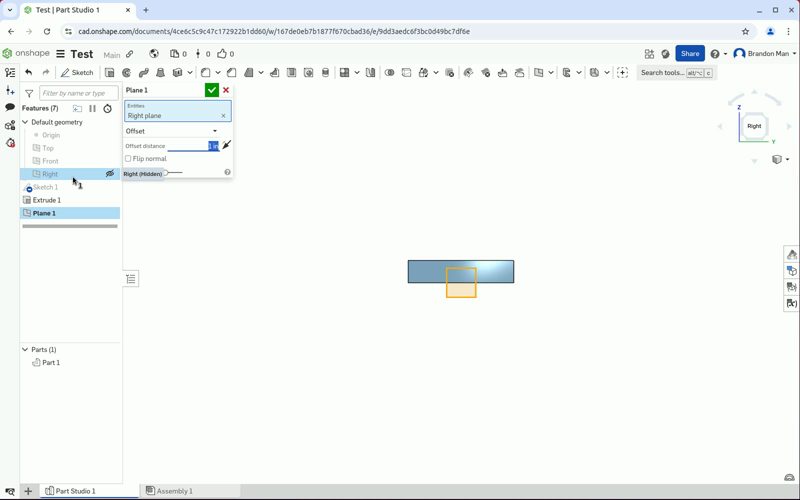
text(22.4)
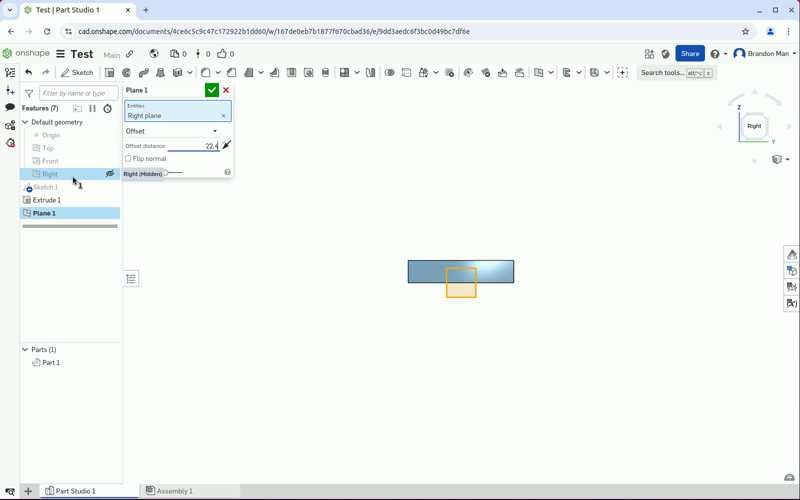
key(enter, 2)
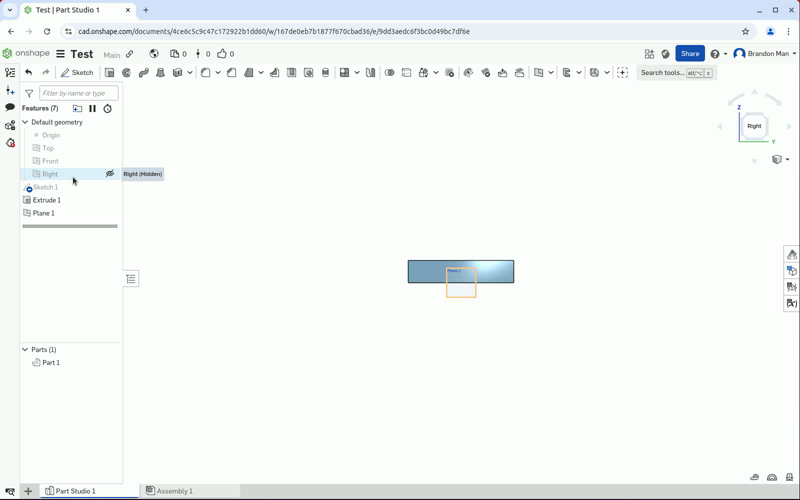
key(shift+s)
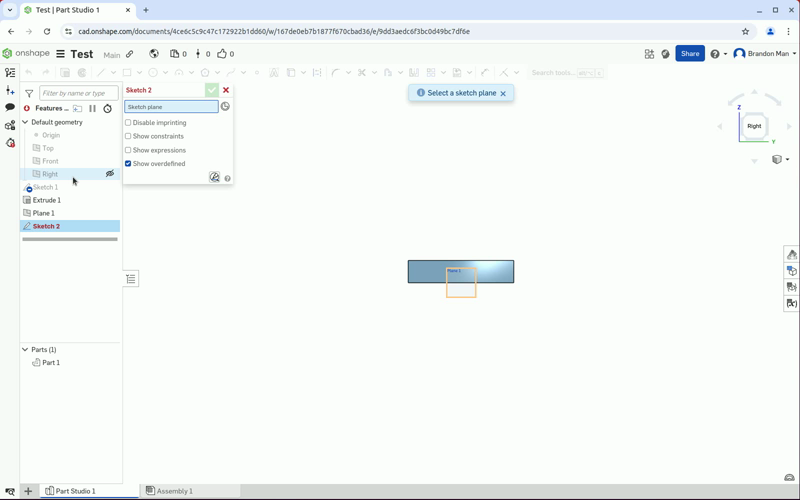
mouse_move(73, 215)
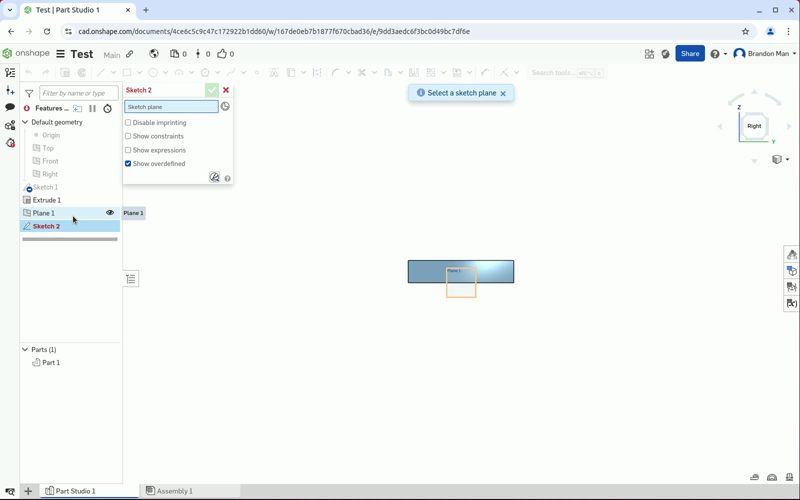
click(73, 215)
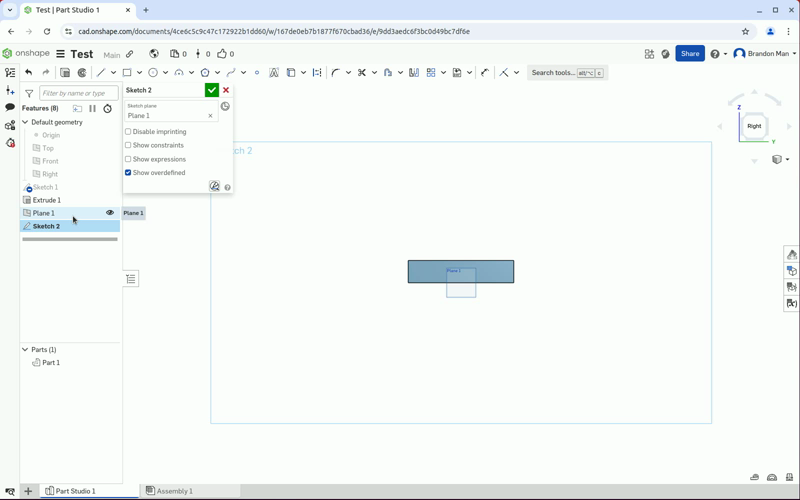
mouse_move(73, 352)
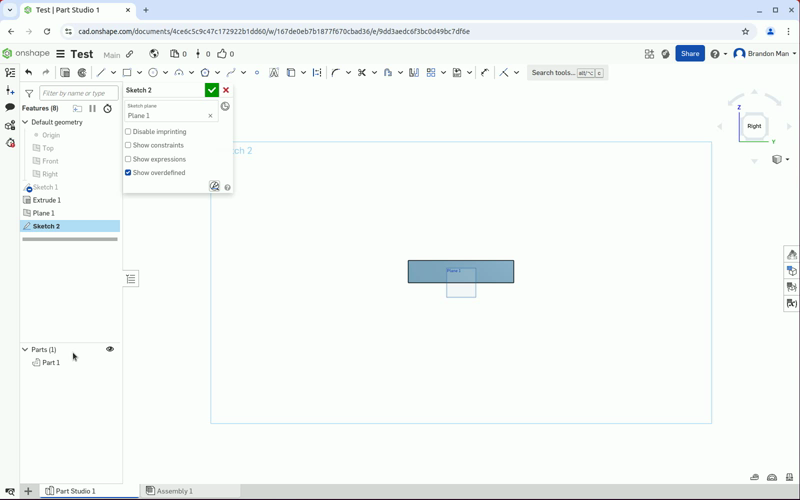
key(y)
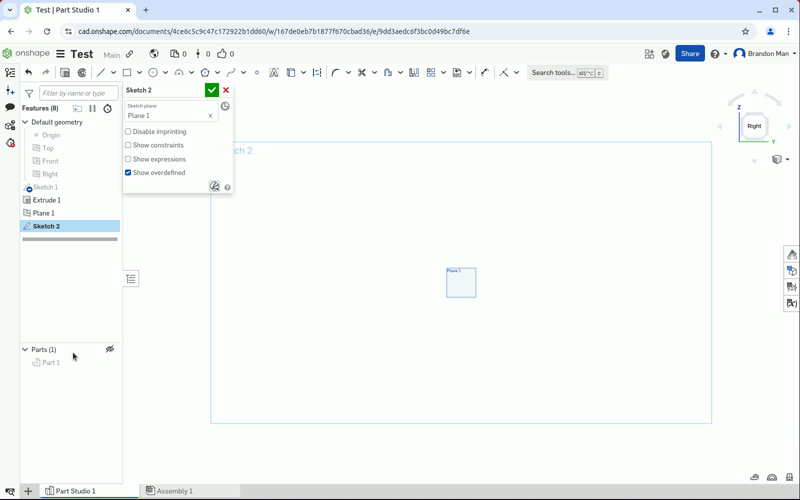
key(l)
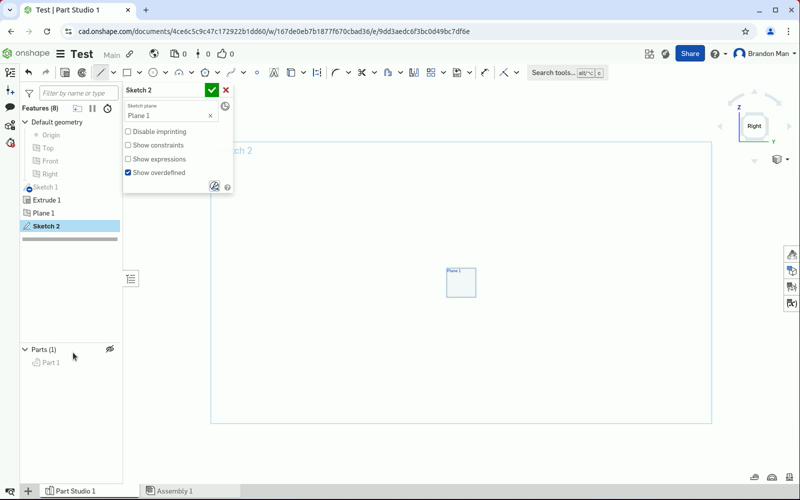
key_down(shift)
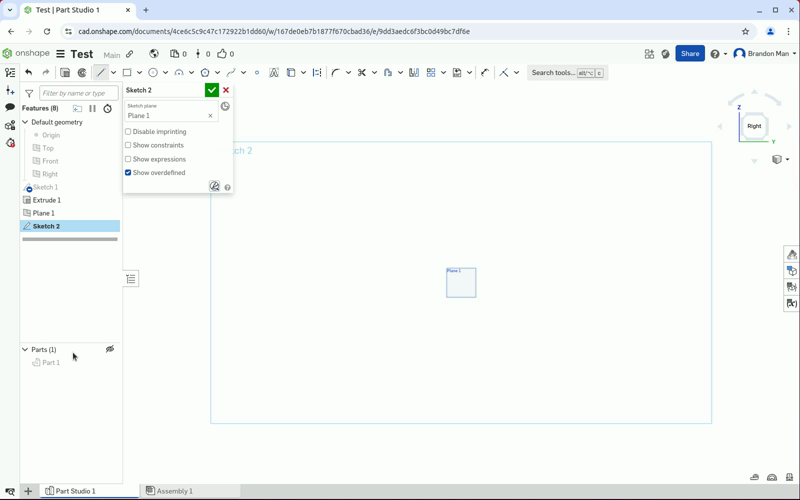
mouse_move(407, 282)
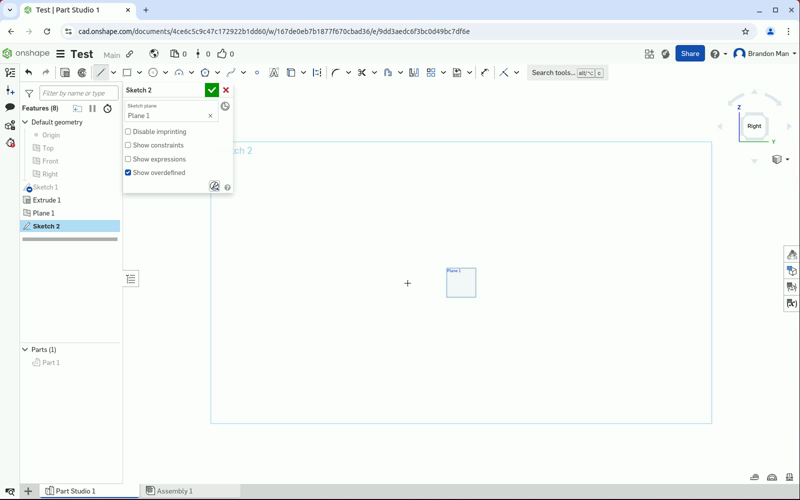
click(407, 282)
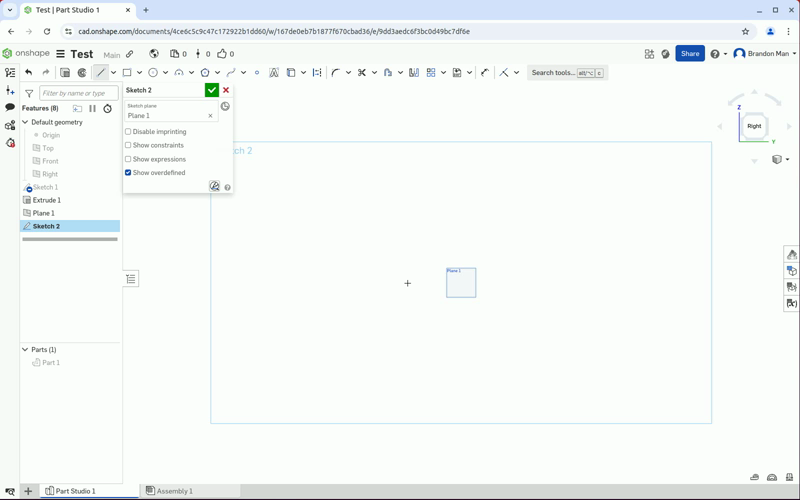
key_up(shift)
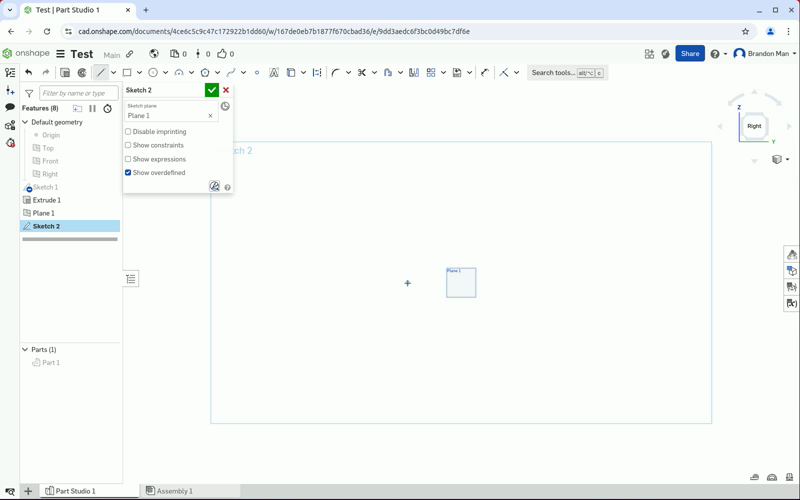
key_down(shift)
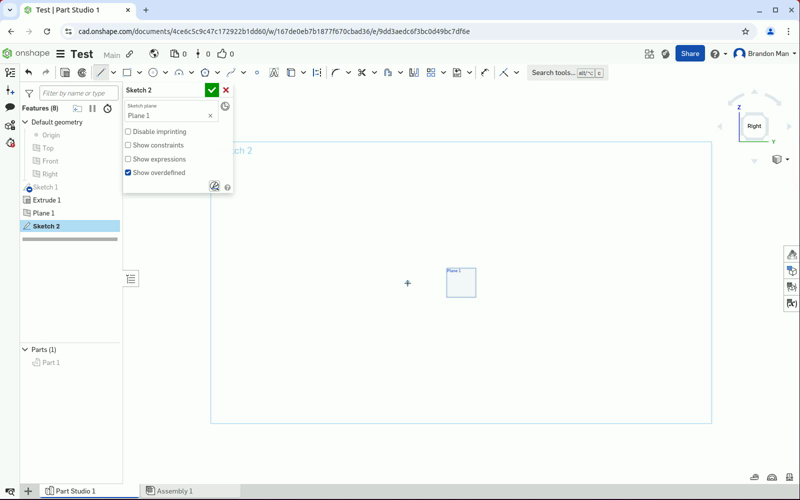
mouse_move(513, 282)
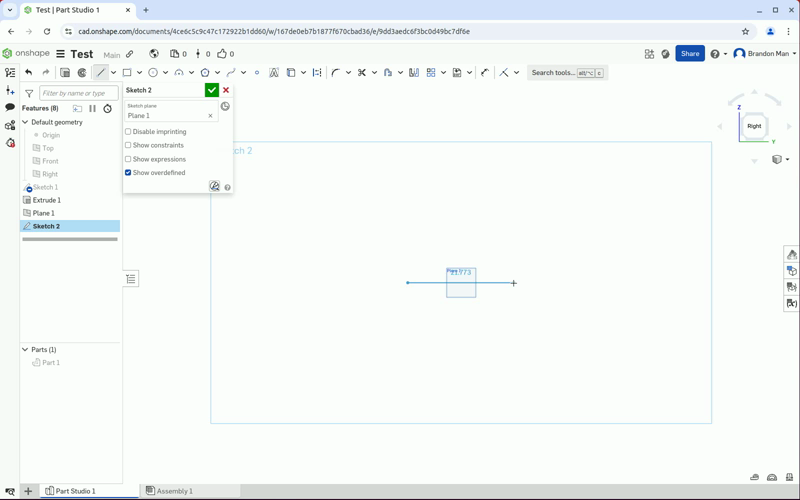
click(513, 282)
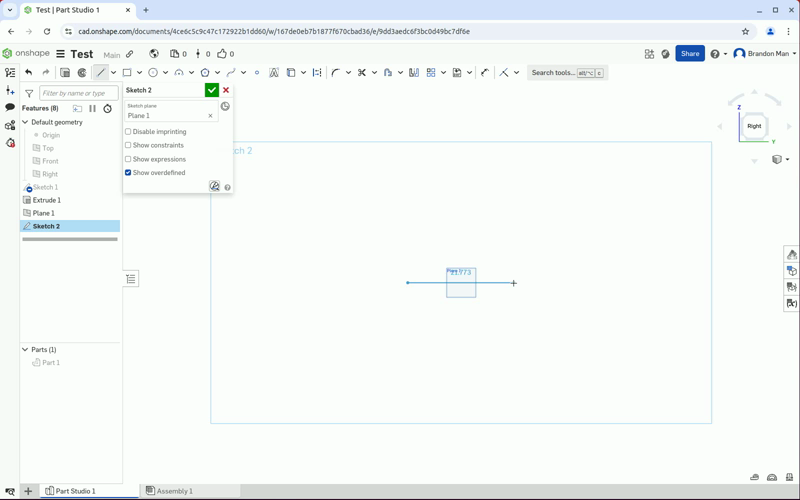
key_up(shift)
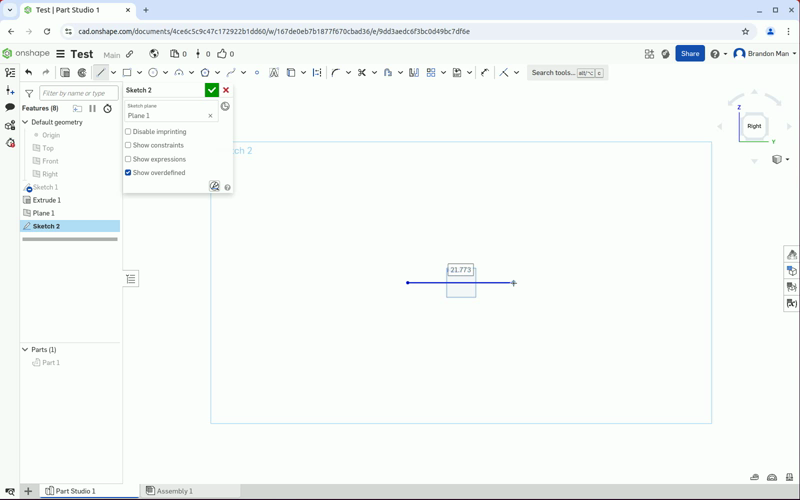
key_down(shift)
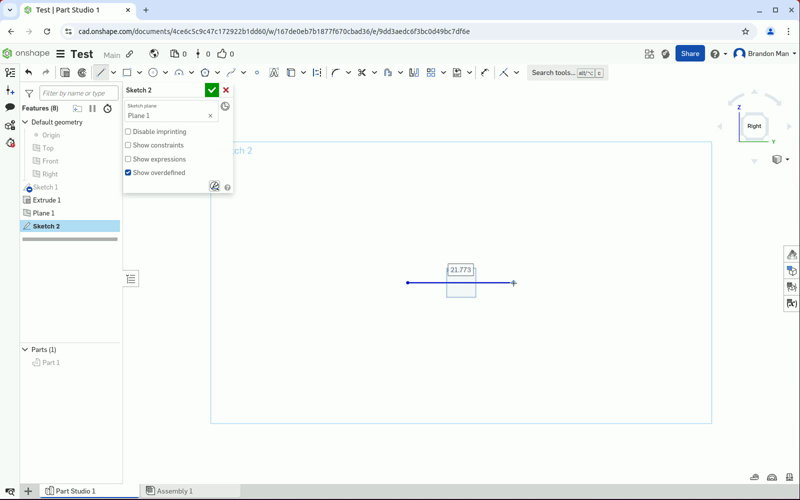
mouse_move(543, 282)
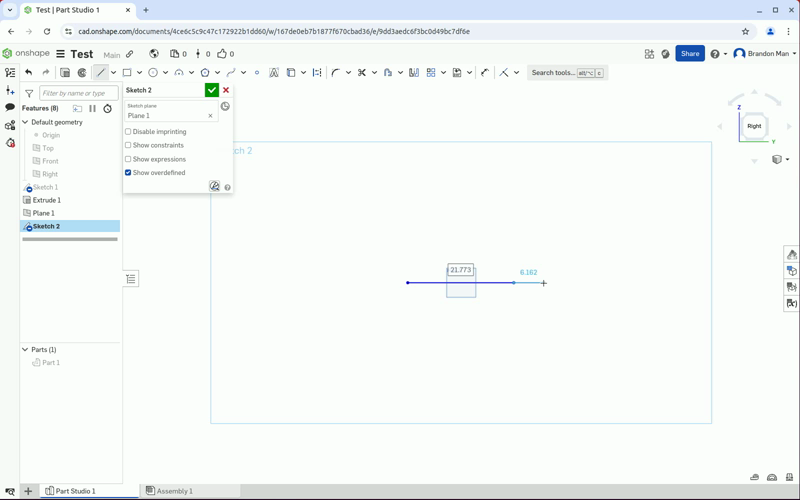
mouse_move(513, 260)
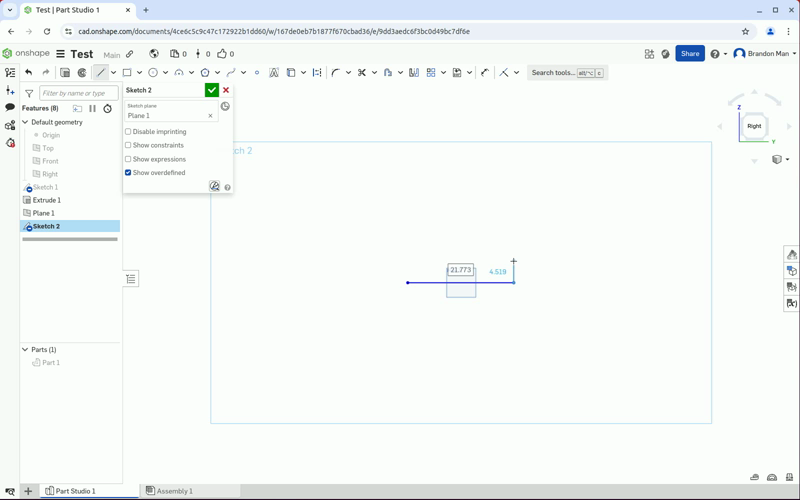
click(513, 260)
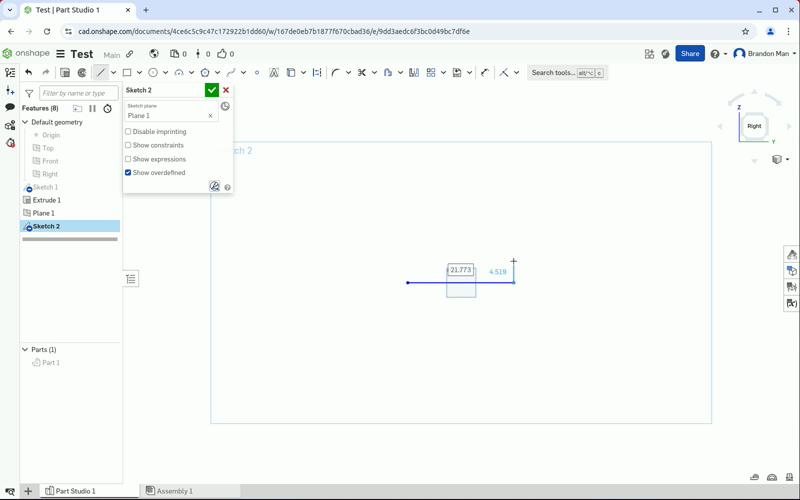
key_up(shift)
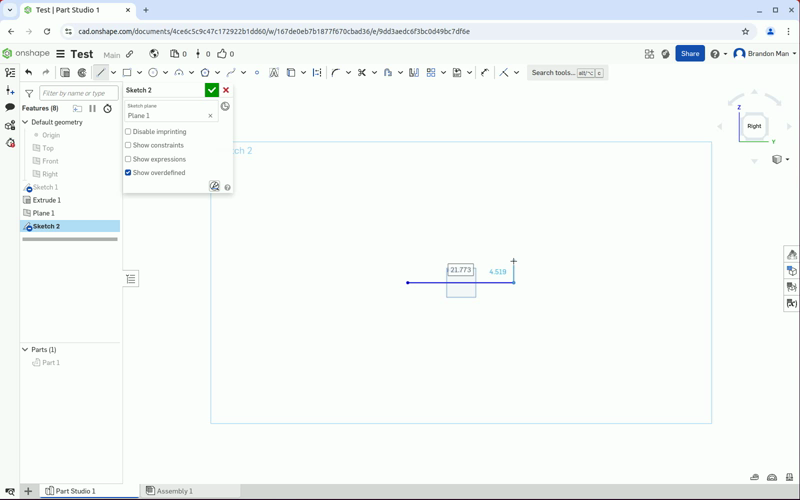
key_down(shift)
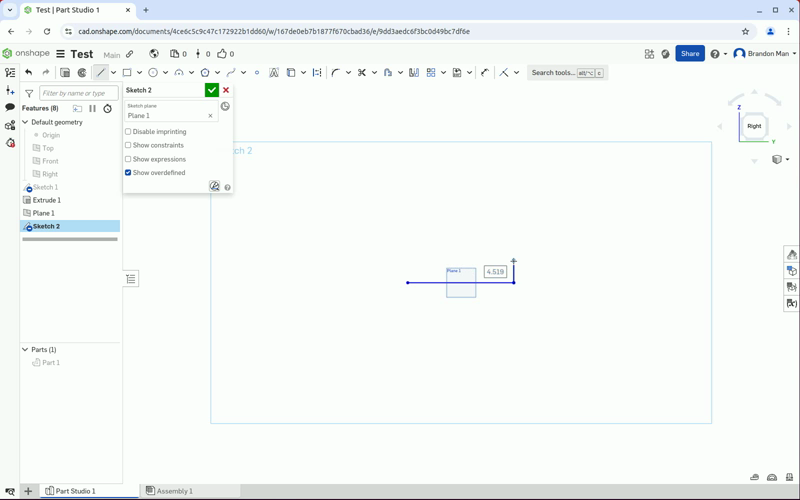
mouse_move(407, 260)
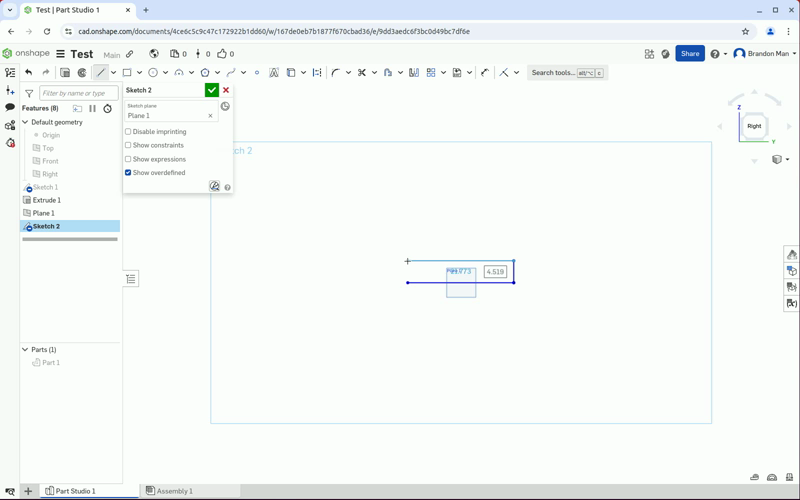
click(407, 260)
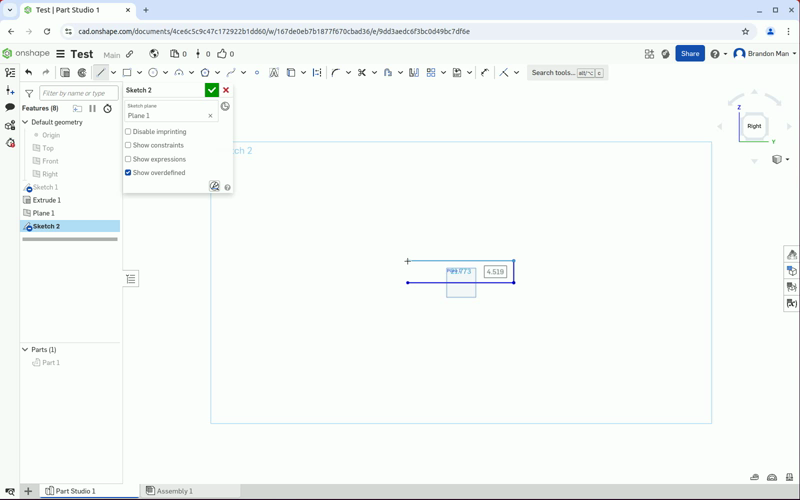
key_up(shift)
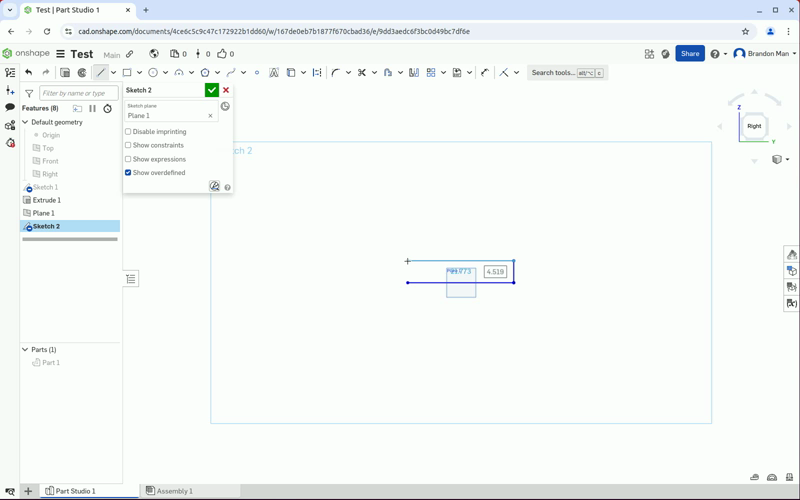
mouse_move(437, 260)
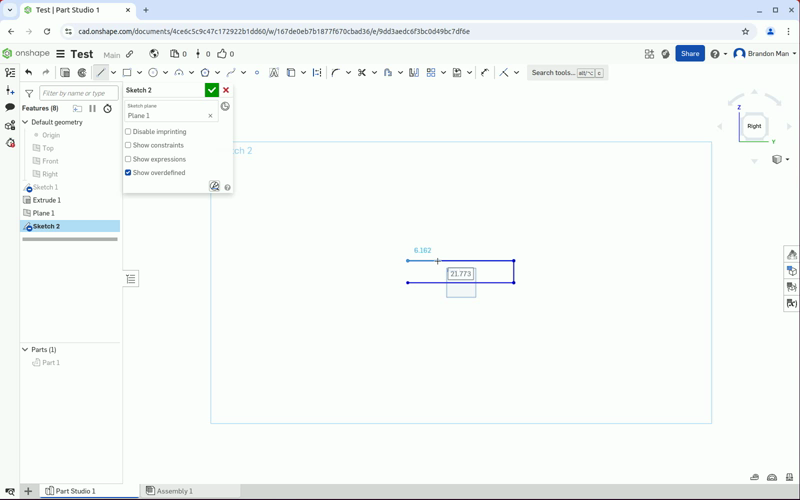
key_down(shift)
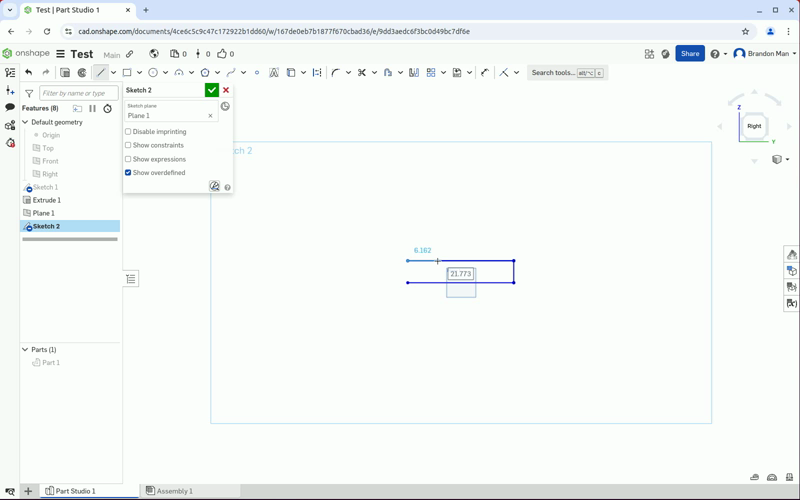
mouse_move(407, 282)
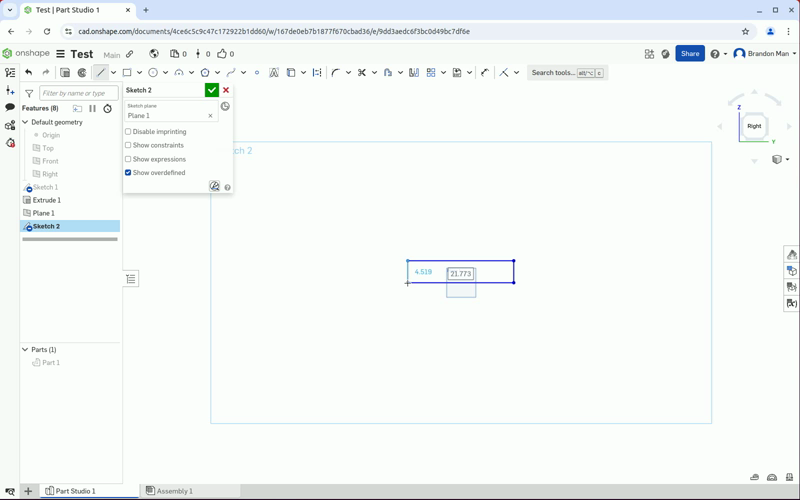
key_up(shift)
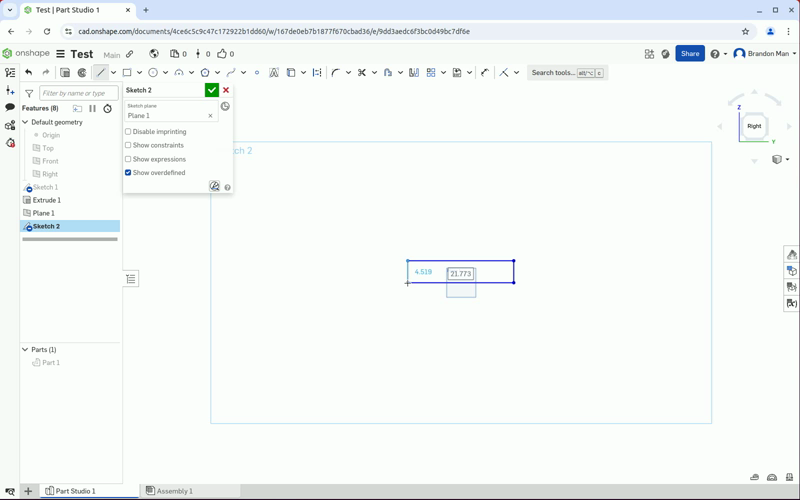
click(407, 282)
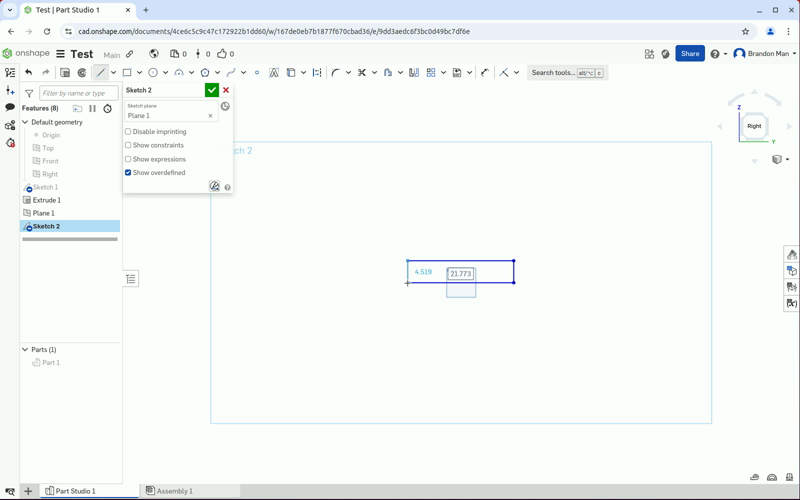
key(esc)
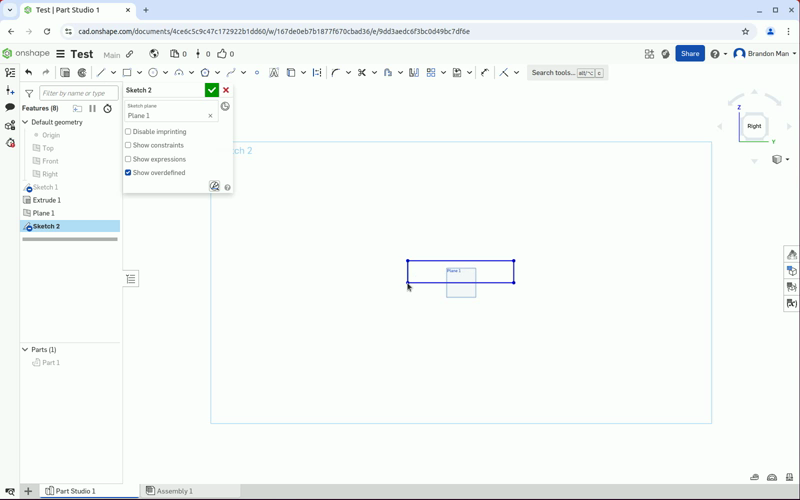
mouse_move(431, 266)
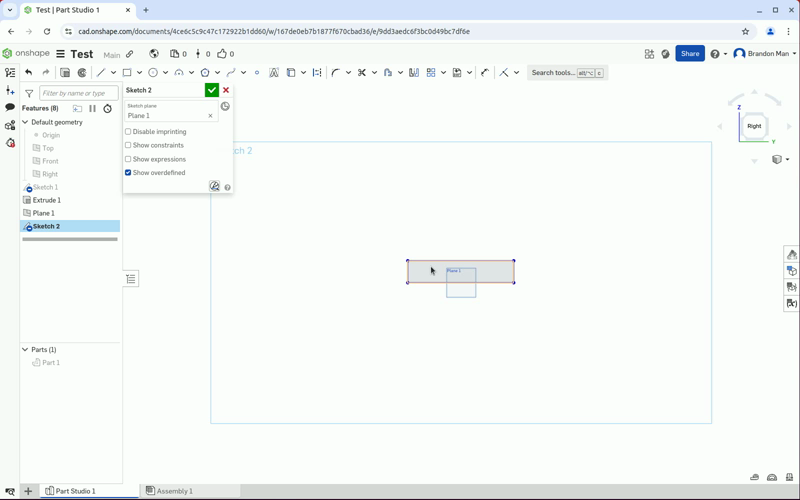
click(431, 266)
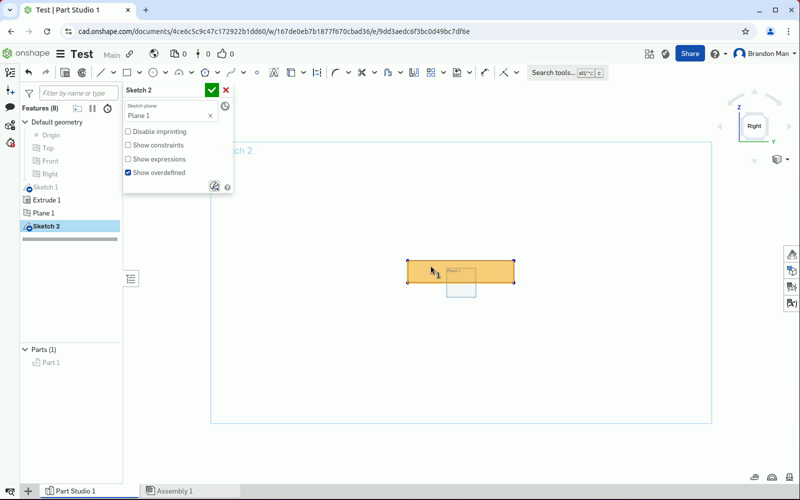
mouse_move(73, 352)
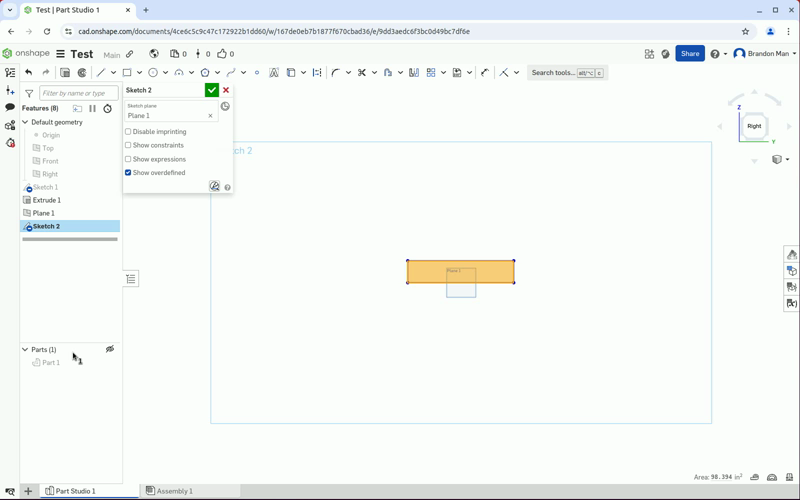
key(shift+y)
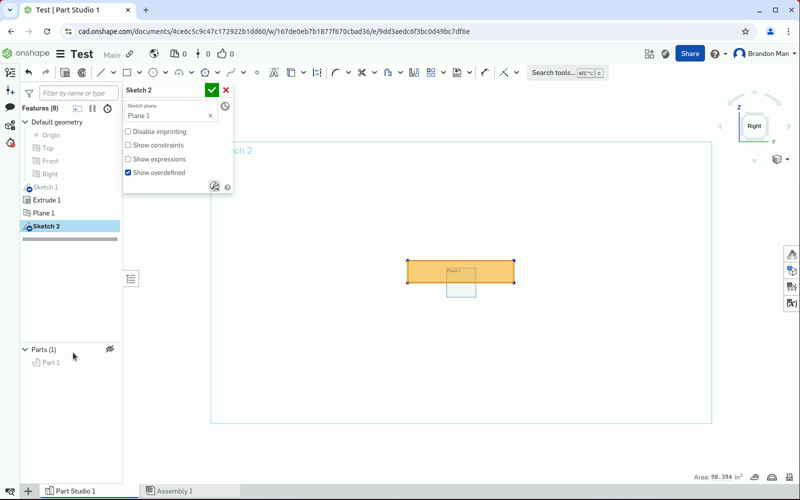
key(shift+e)
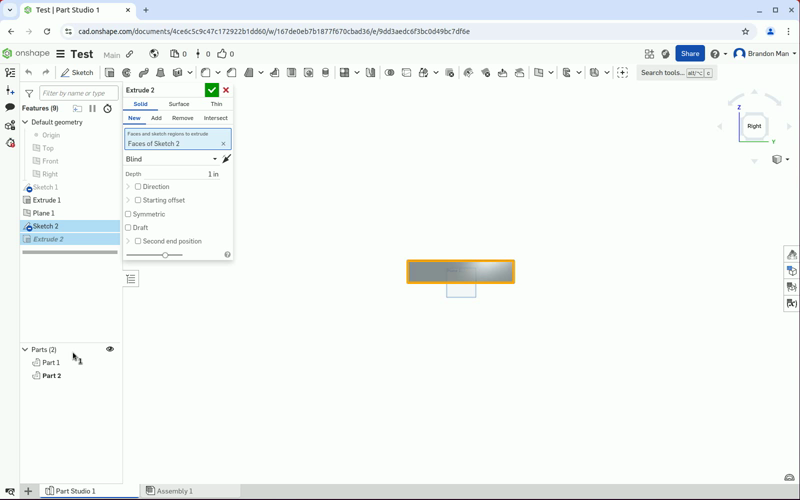
mouse_move(143, 106)
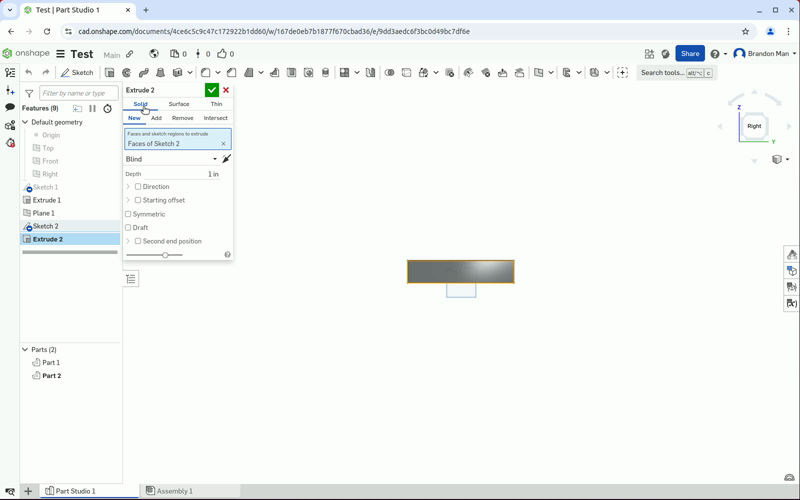
click(143, 106)
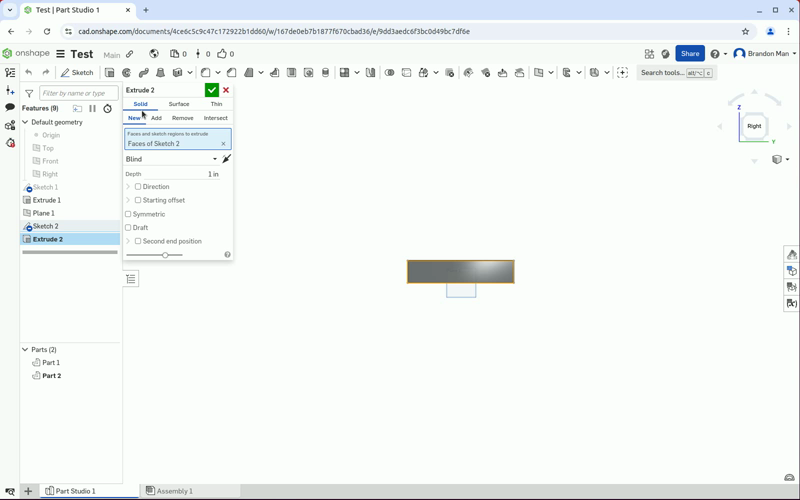
mouse_move(137, 120)
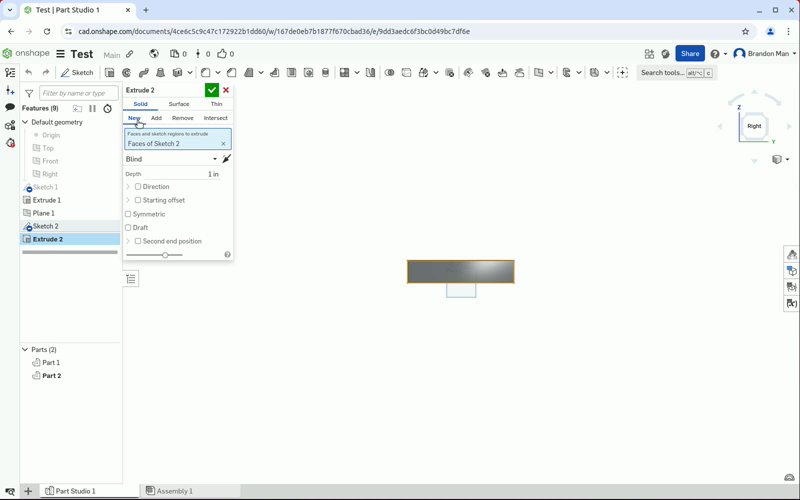
click(137, 120)
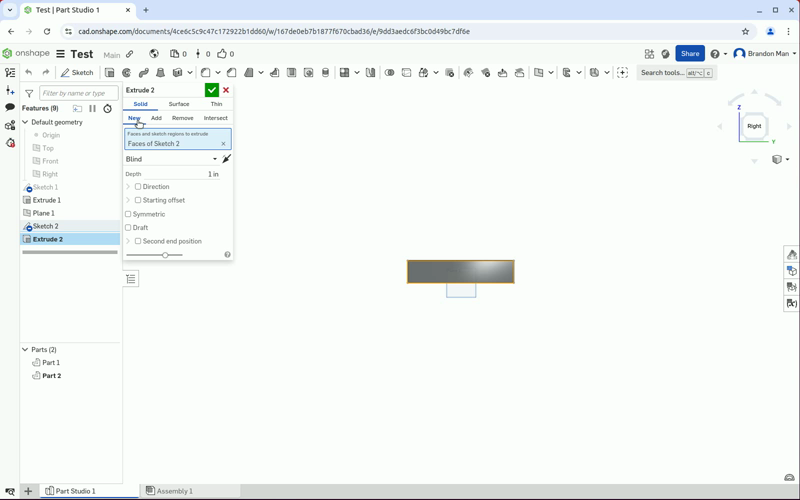
key(tab, 4)
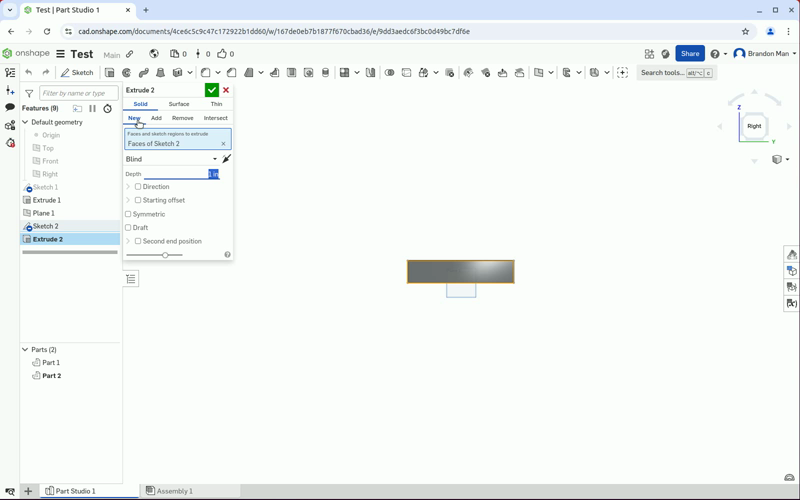
text(0.722)
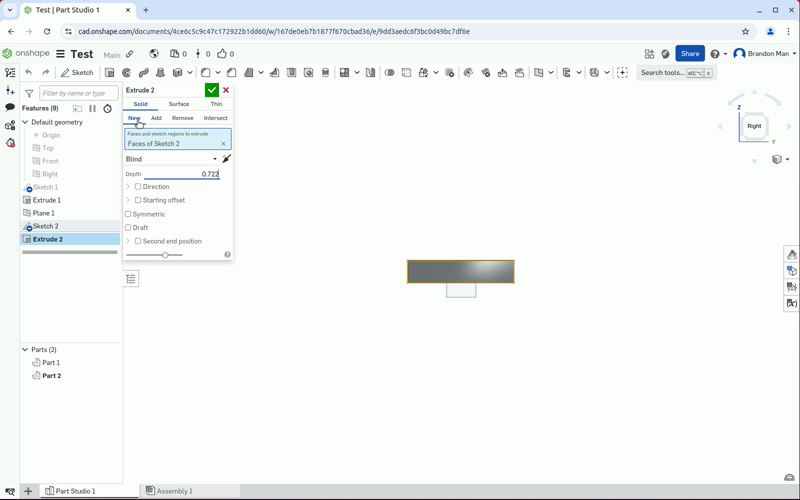
key(enter)
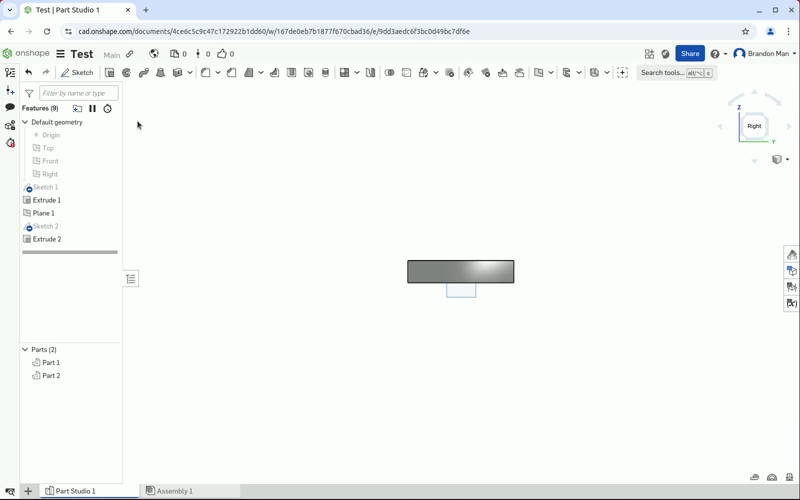
key(shift+h)
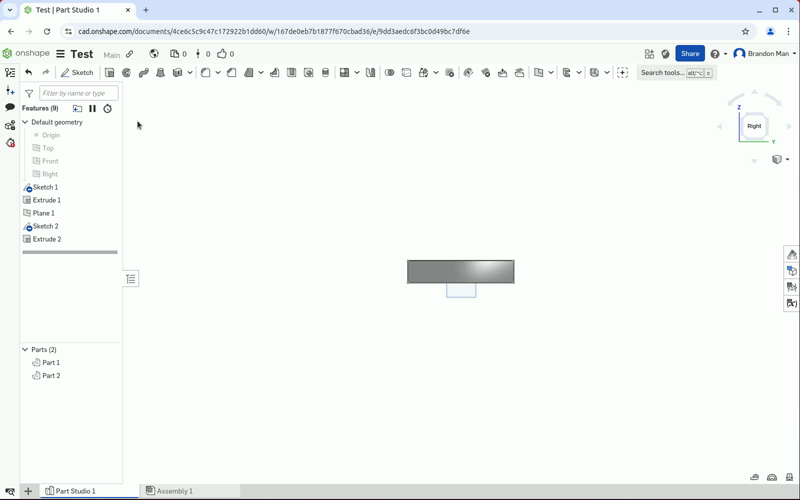
key(shift+h)
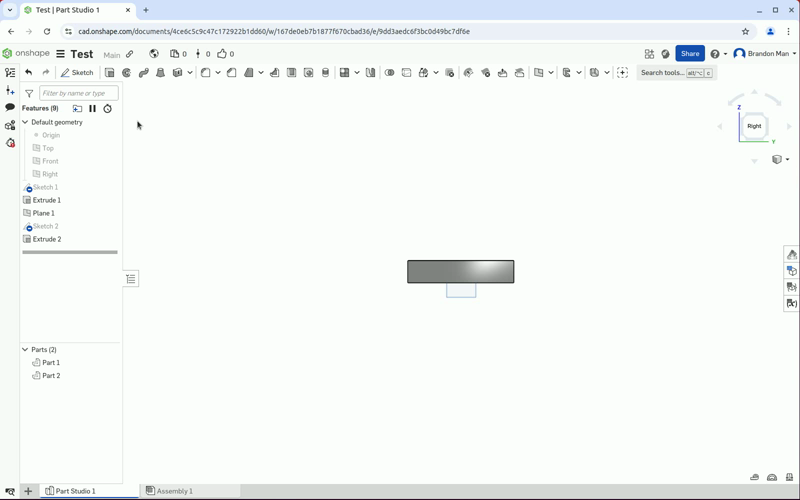
mouse_move(73, 189)
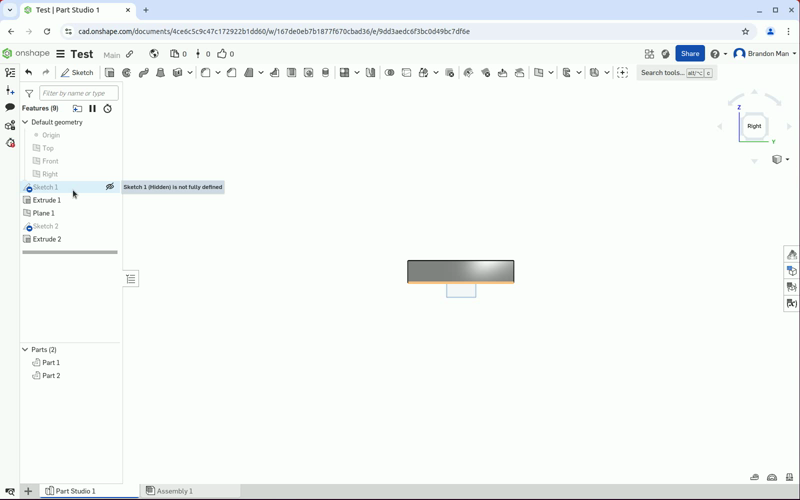
click(73, 189)
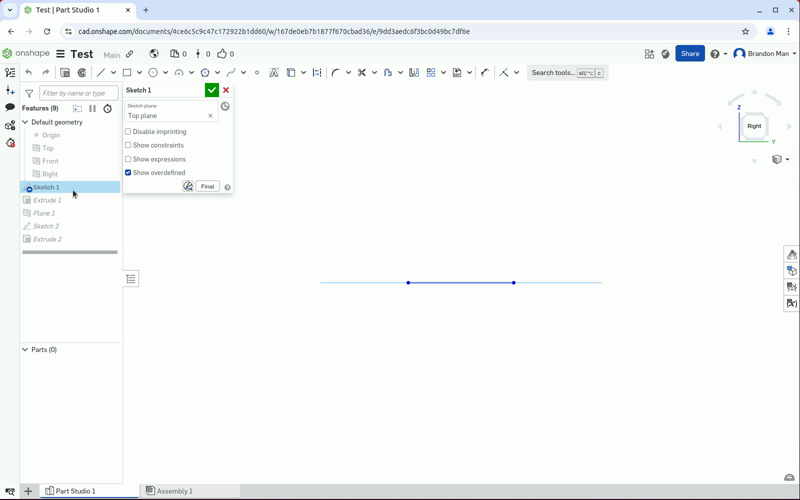
mouse_move(229, 92)
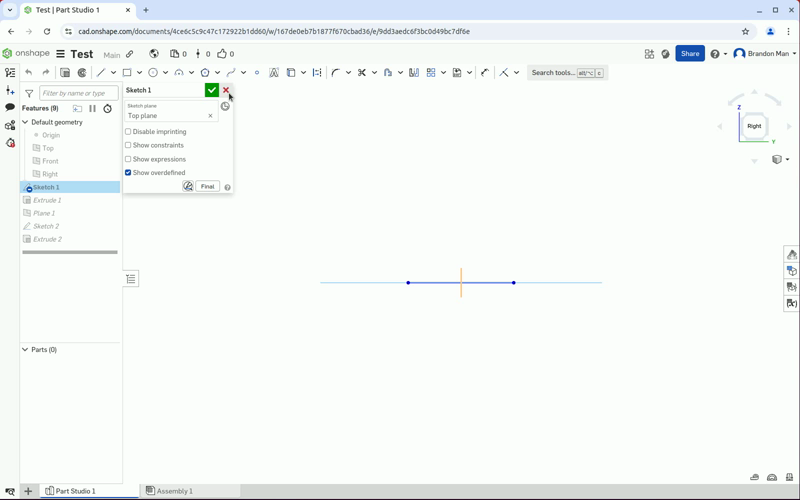
click(229, 92)
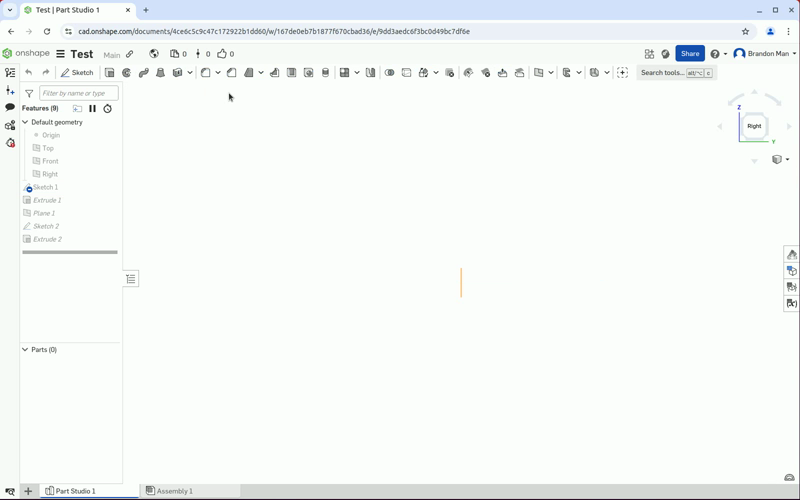
key(shift+s)
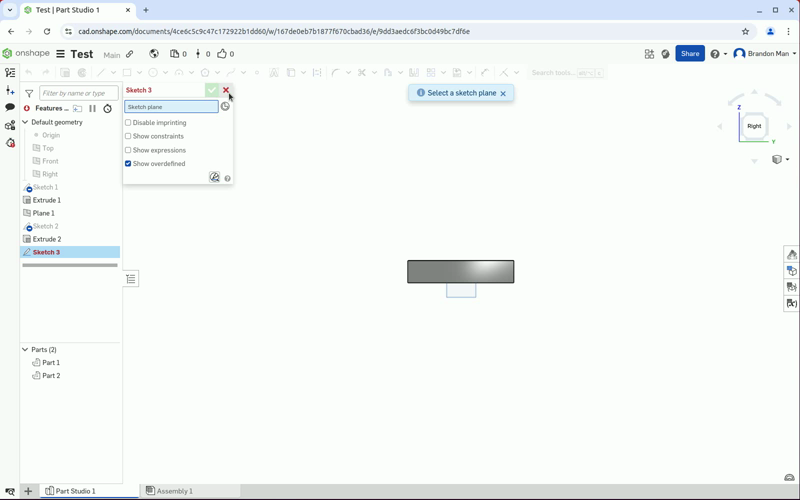
mouse_move(73, 215)
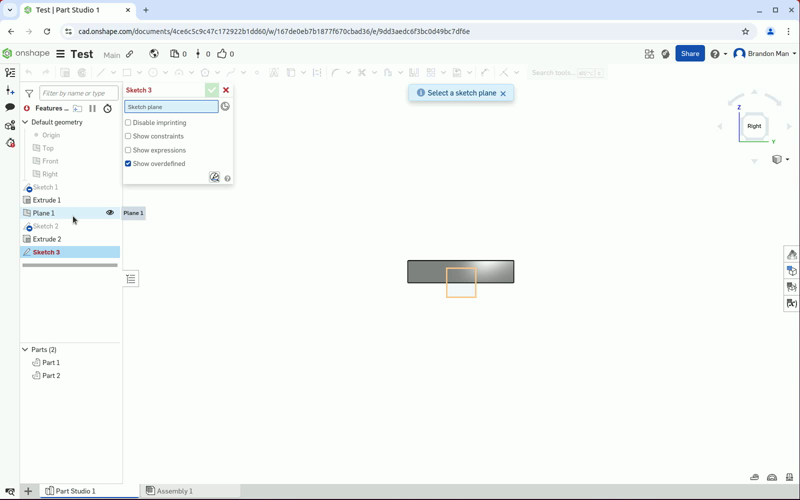
click(73, 215)
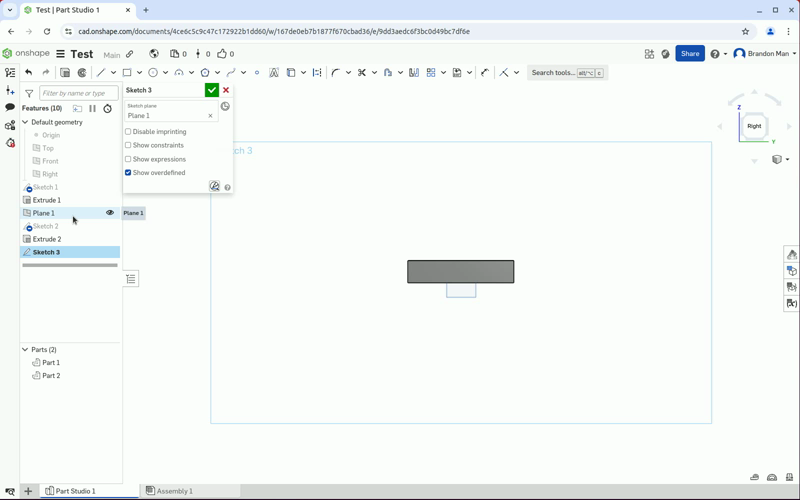
mouse_move(73, 352)
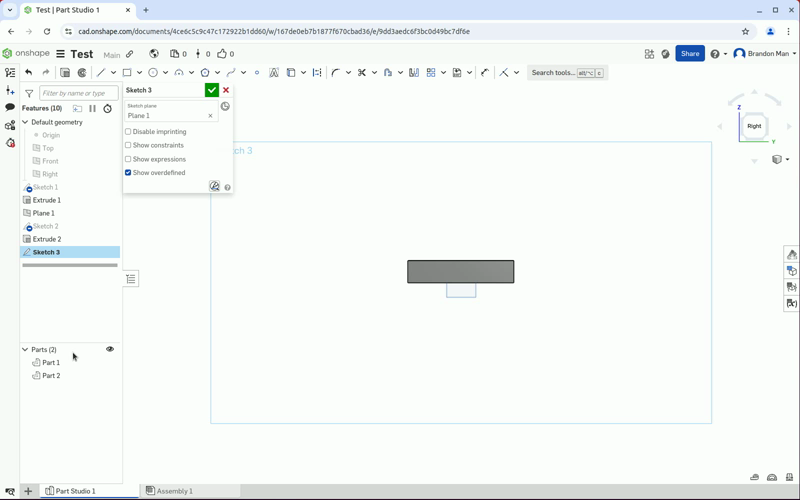
key(y)
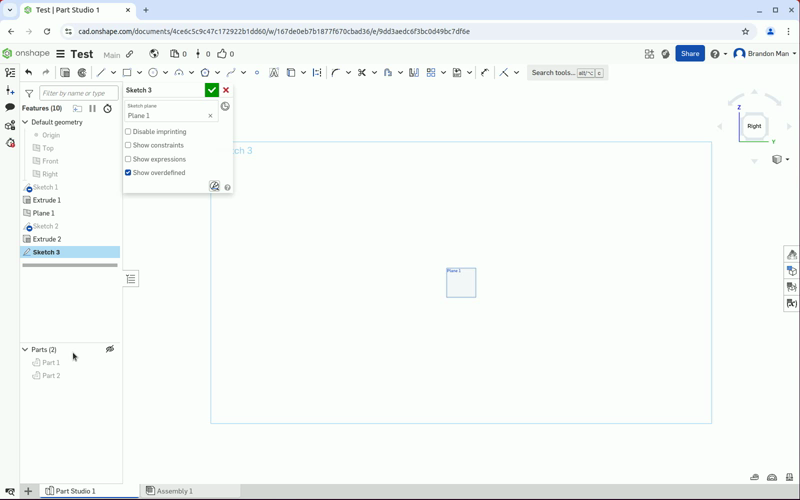
key(l)
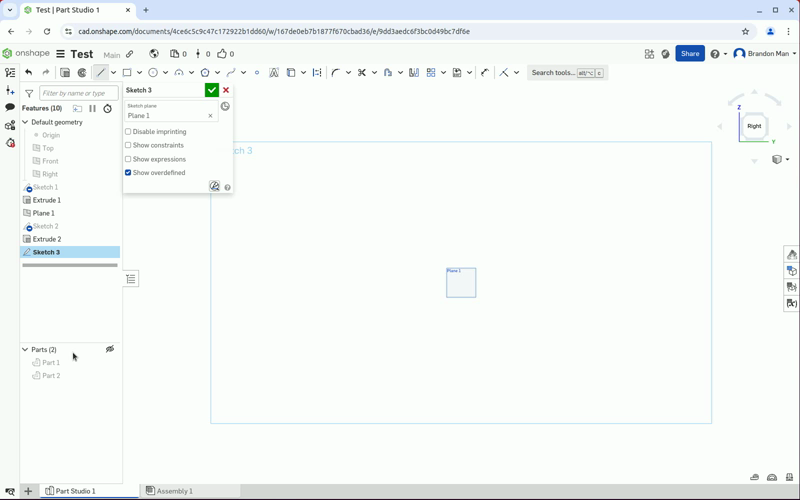
key_down(shift)
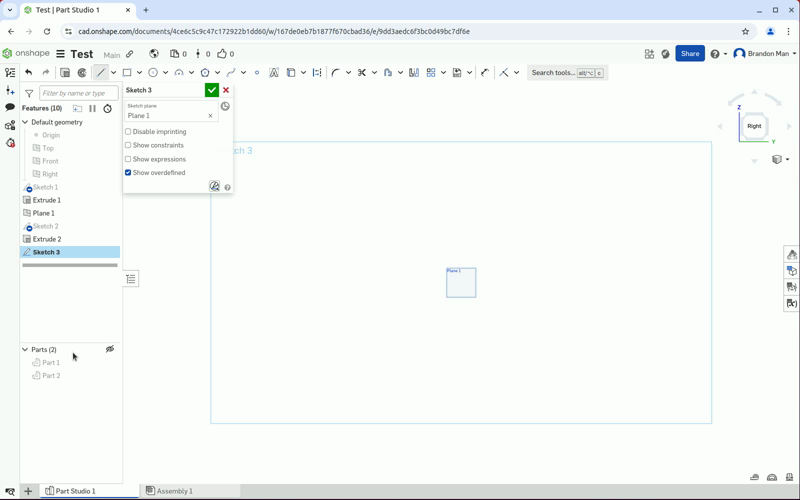
mouse_move(407, 260)
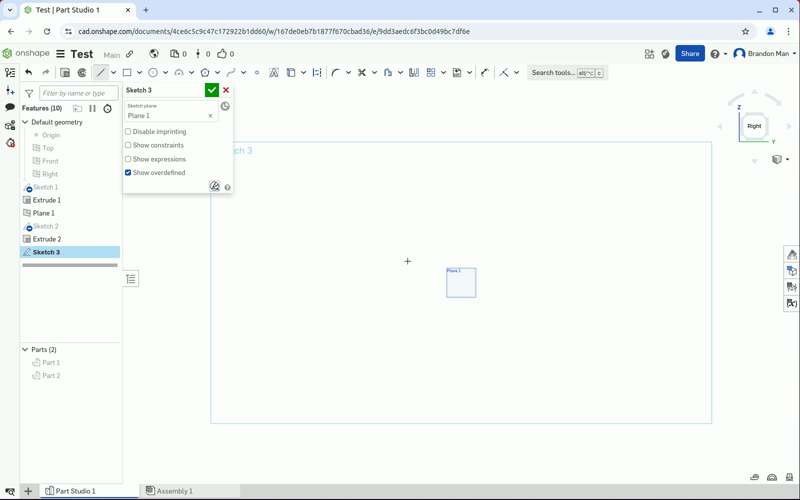
click(407, 260)
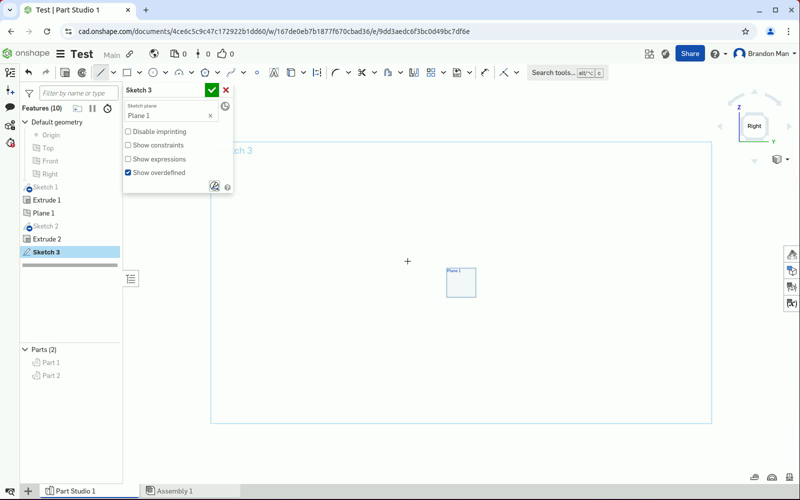
key_up(shift)
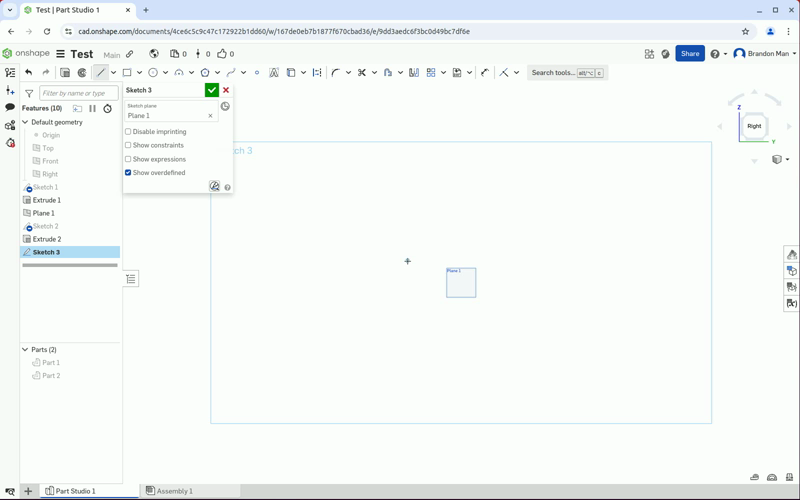
key_down(shift)
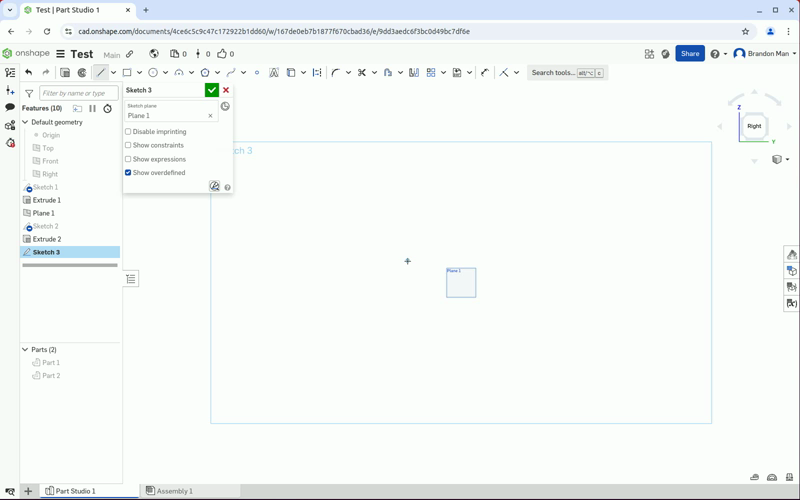
mouse_move(513, 260)
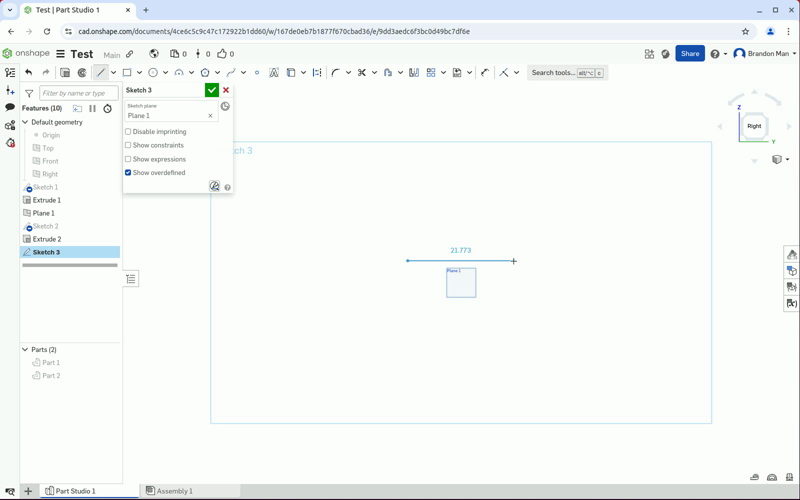
click(513, 260)
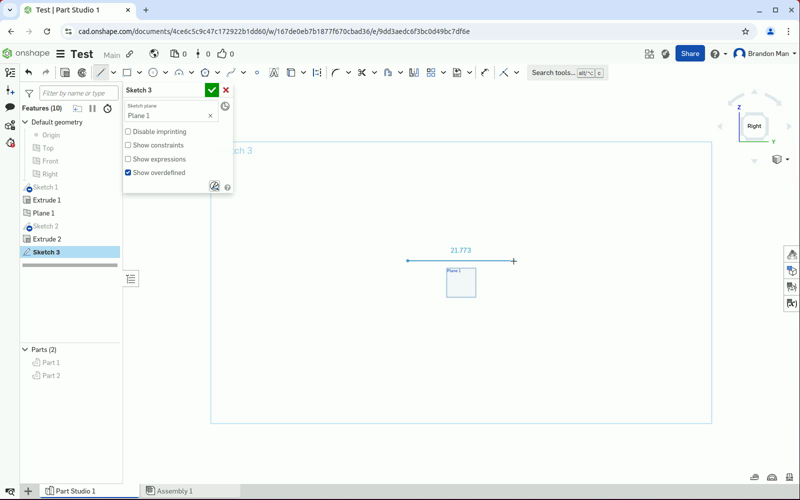
key_up(shift)
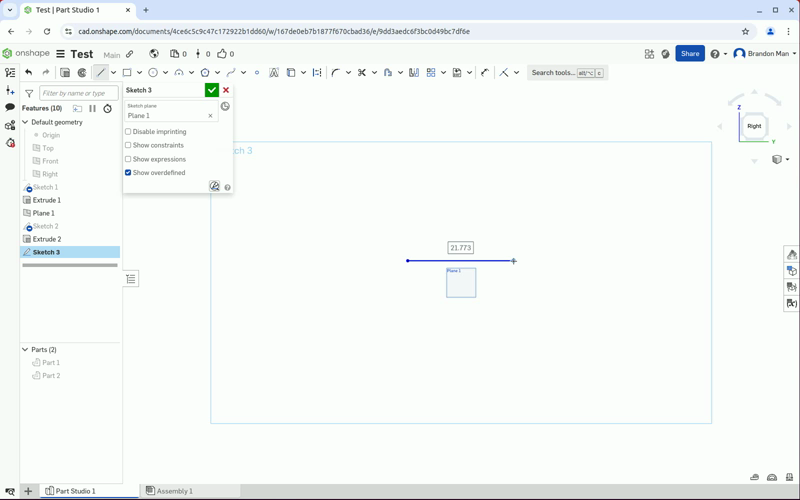
key_down(shift)
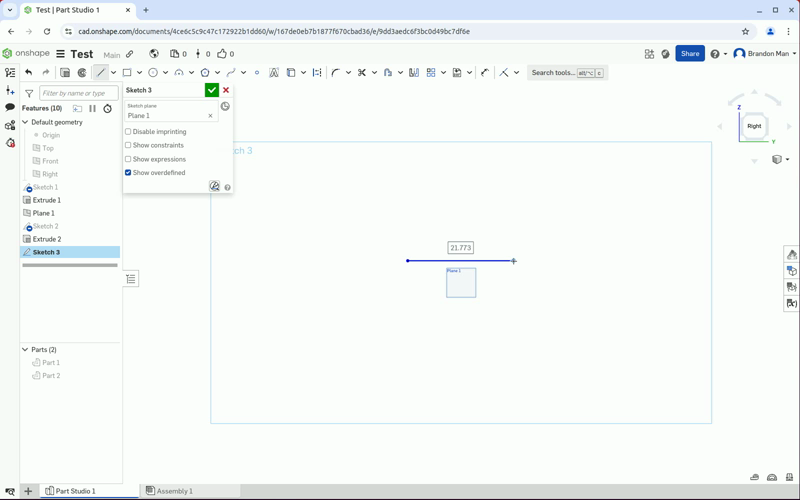
mouse_move(543, 260)
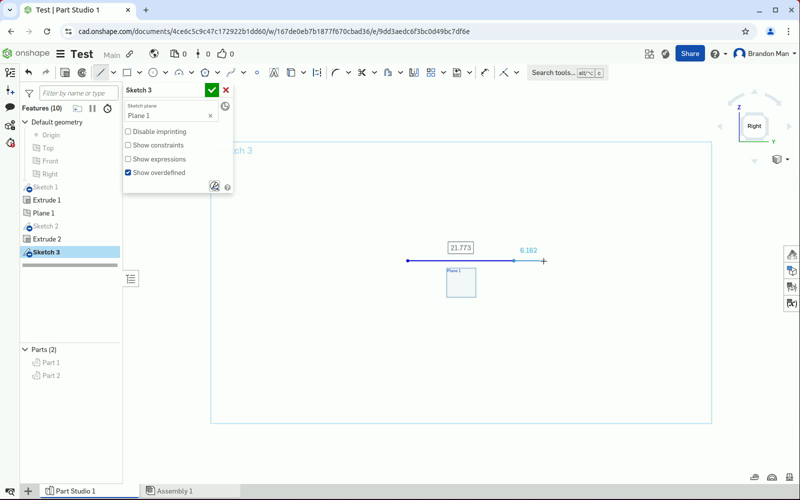
mouse_move(513, 257)
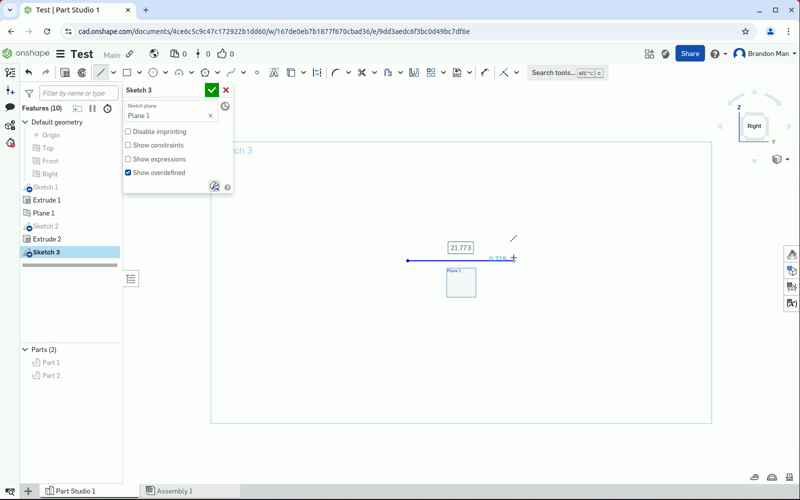
scroll(6)
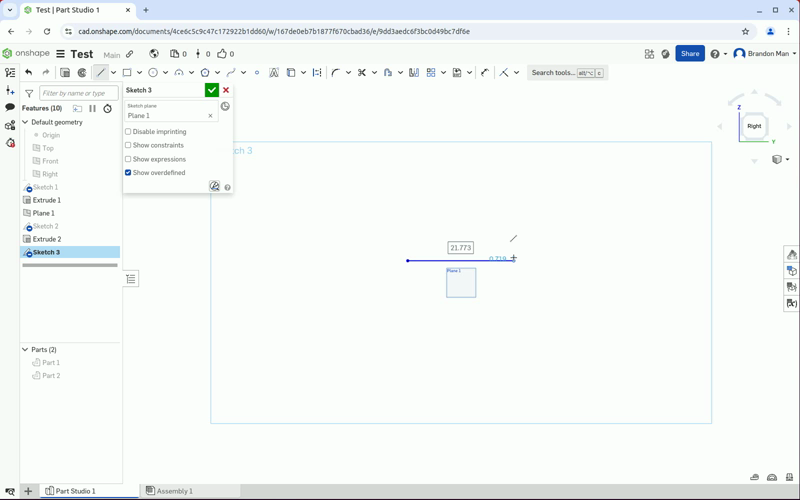
scroll(6)
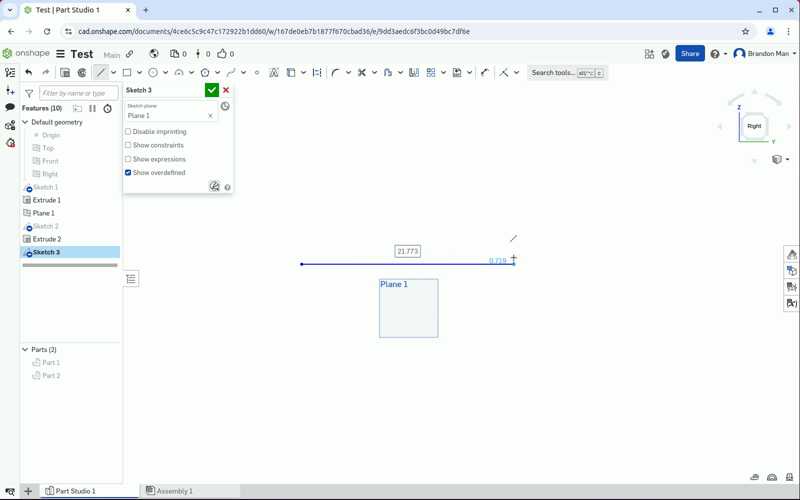
scroll(6)
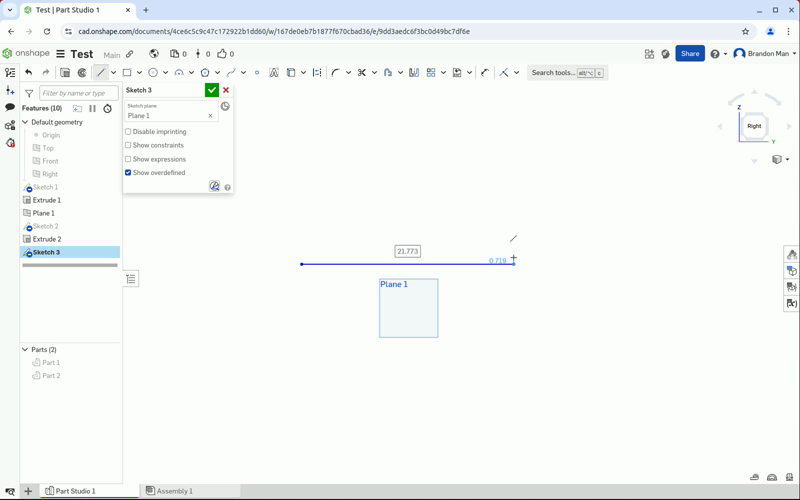
scroll(6)
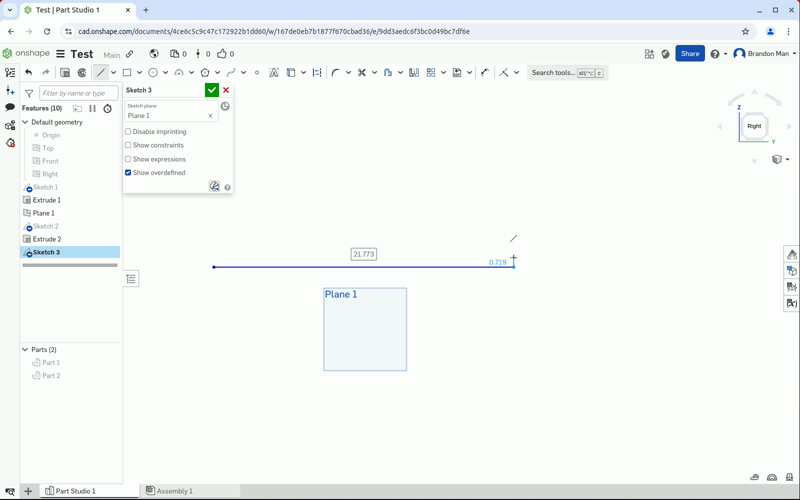
scroll(6)
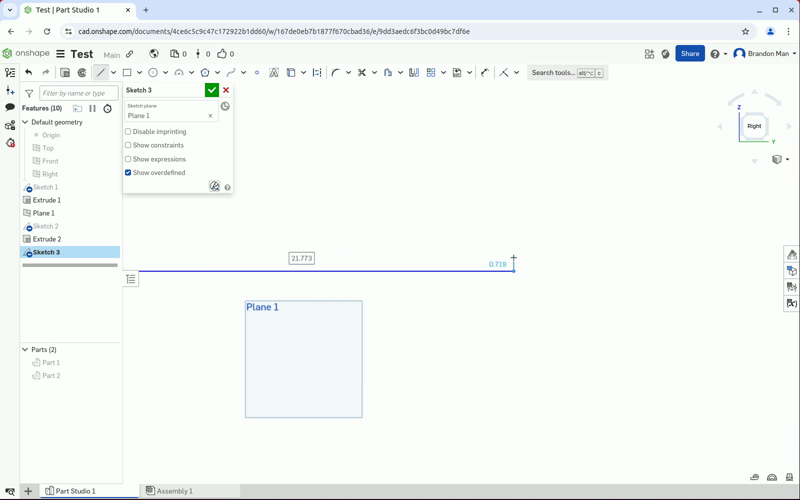
scroll(6)
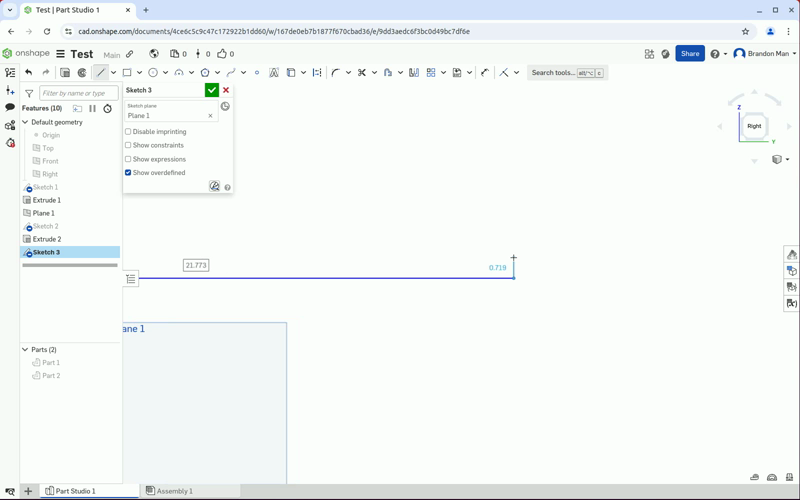
scroll(6)
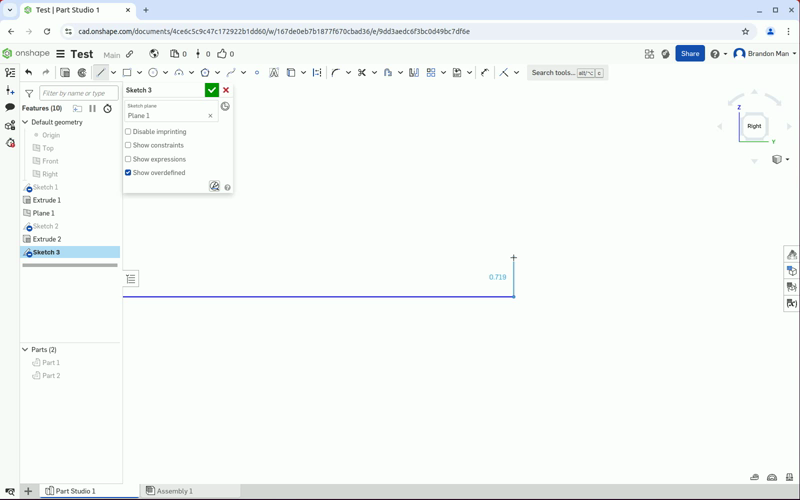
click(513, 257)
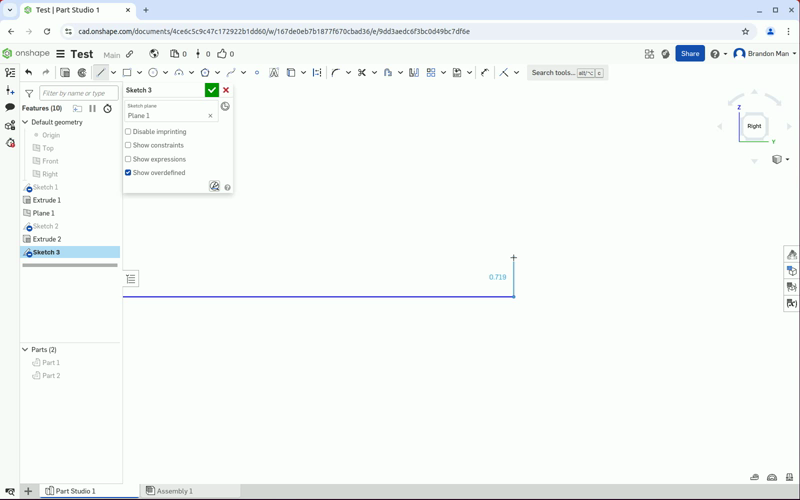
scroll(-6)
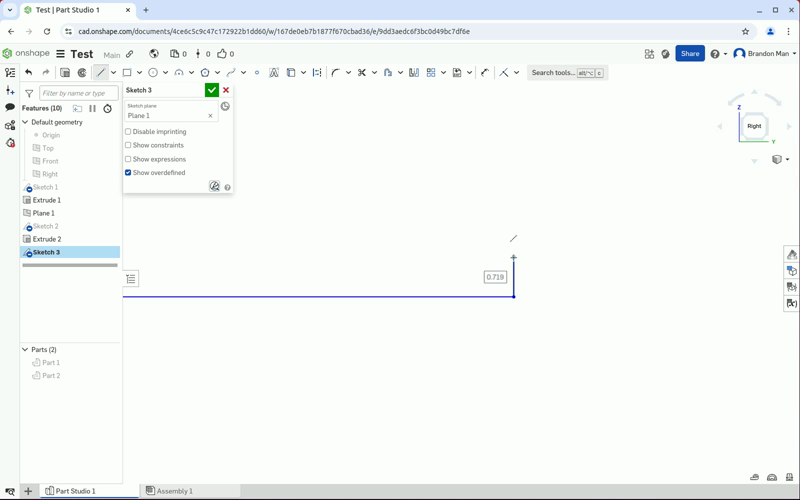
scroll(-6)
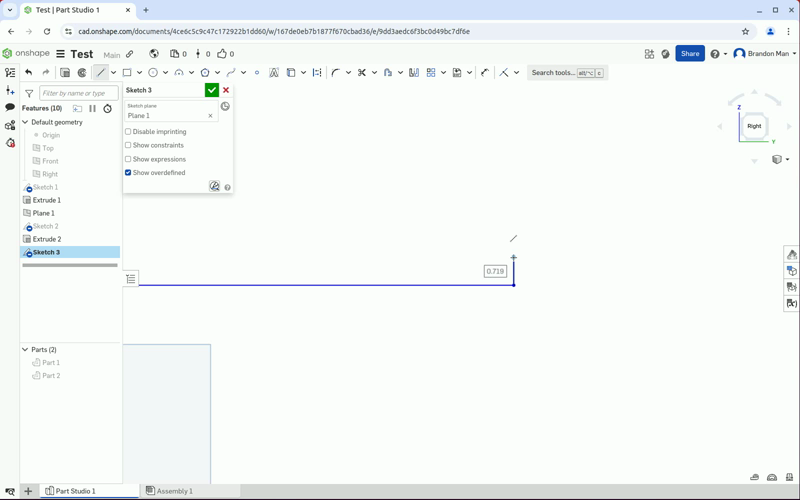
scroll(-6)
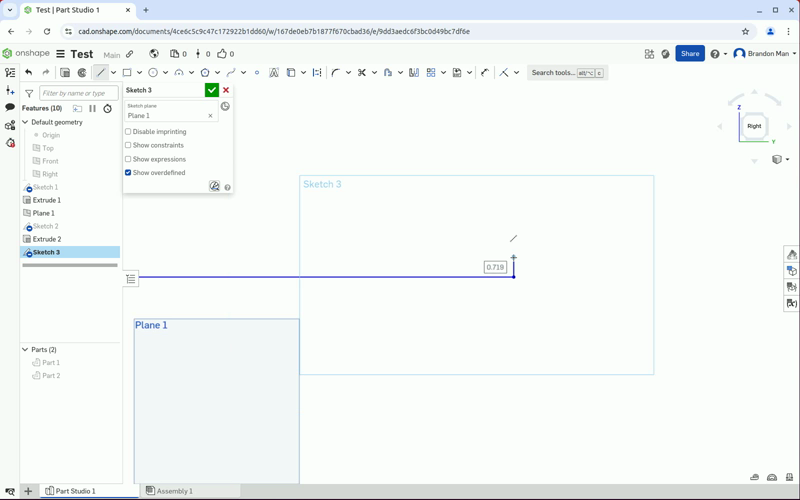
scroll(-6)
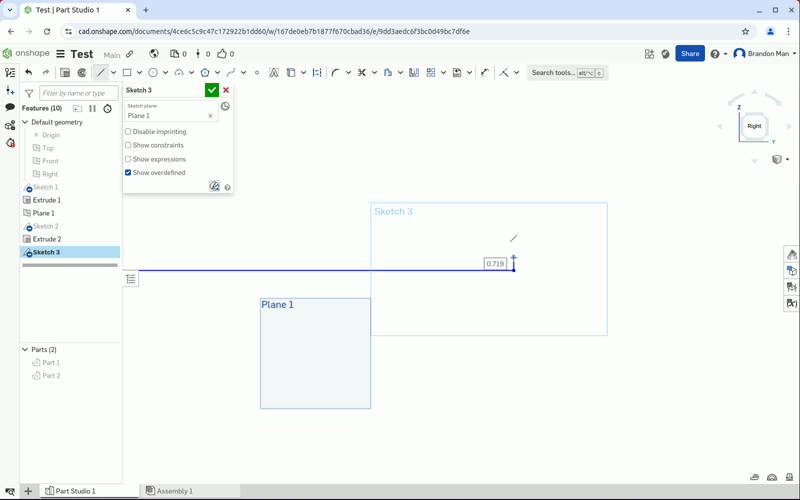
scroll(-6)
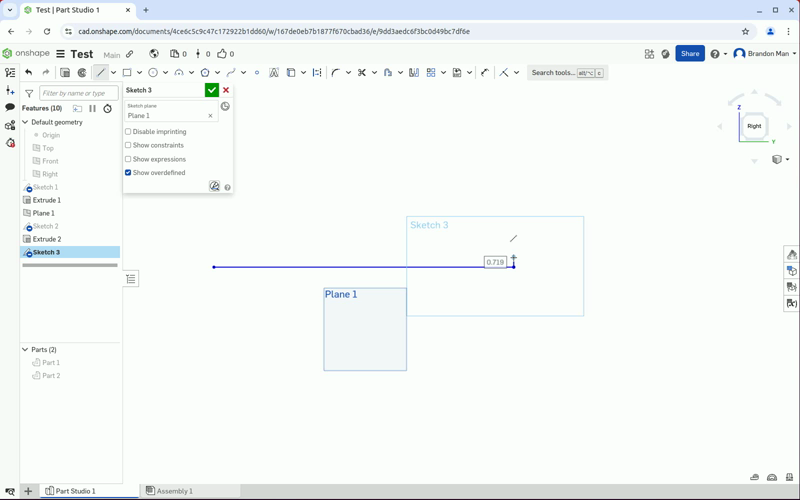
scroll(-6)
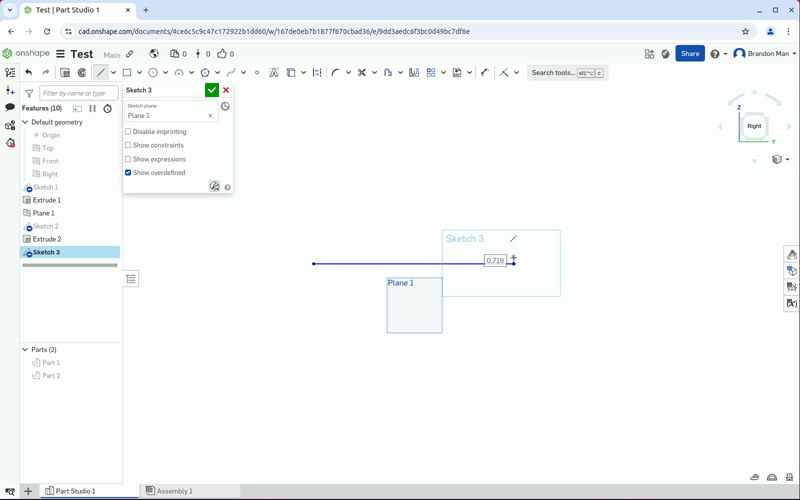
scroll(-6)
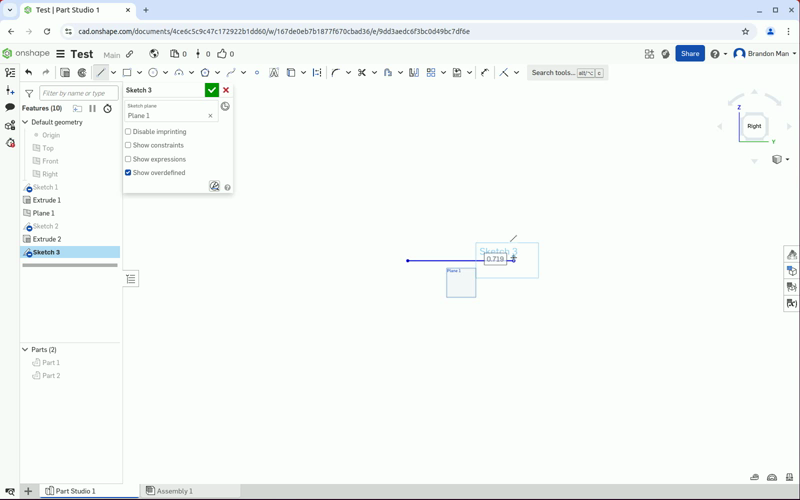
key_up(shift)
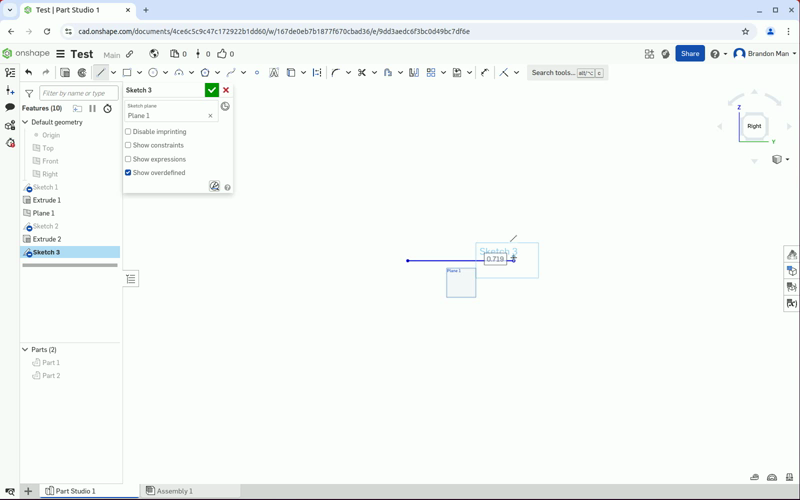
key_down(shift)
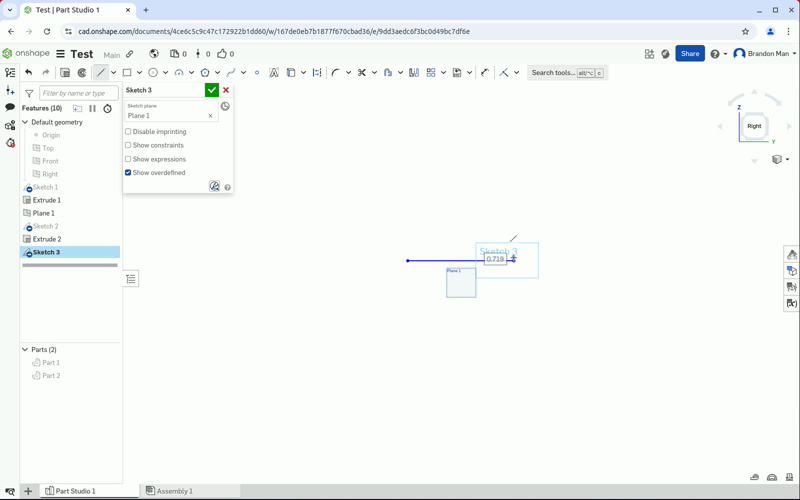
mouse_move(407, 257)
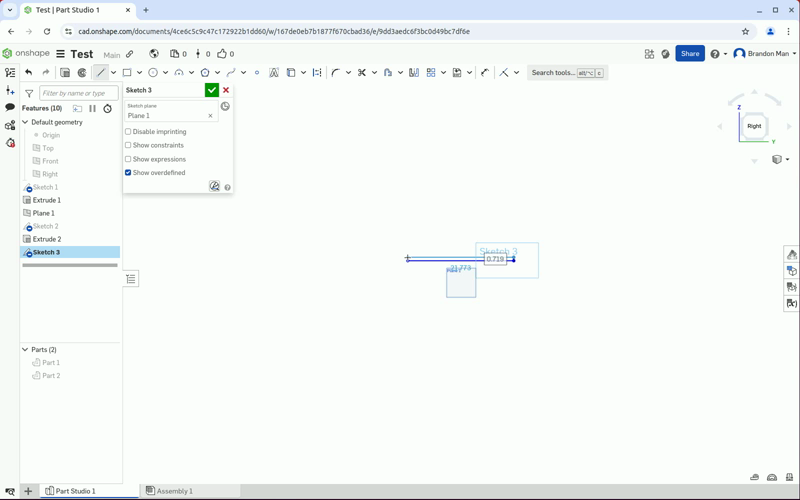
scroll(6)
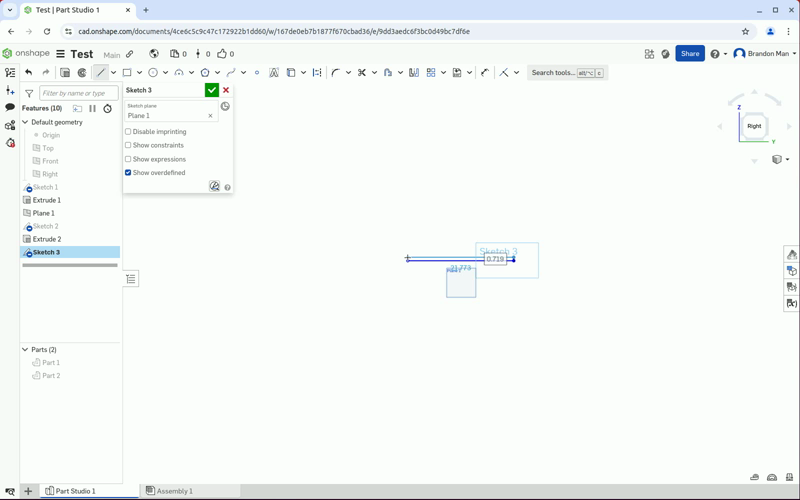
scroll(6)
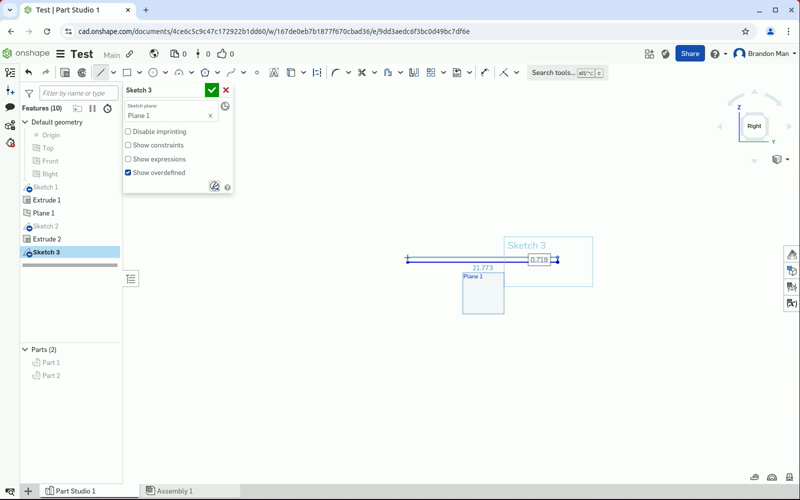
scroll(6)
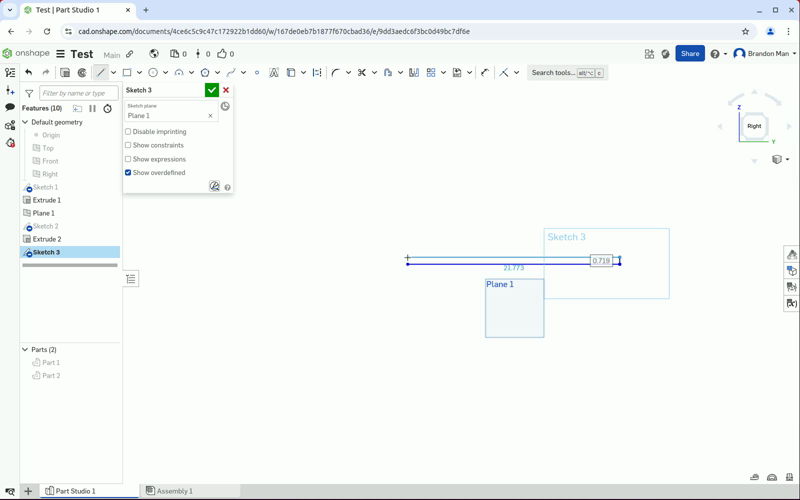
scroll(6)
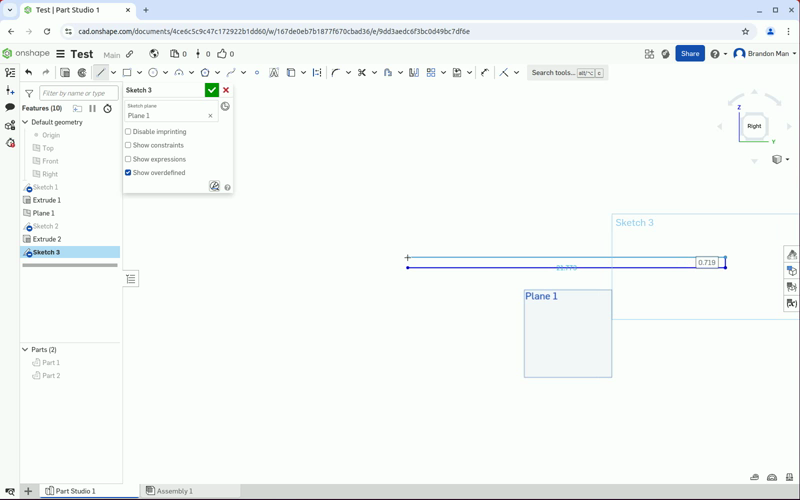
scroll(6)
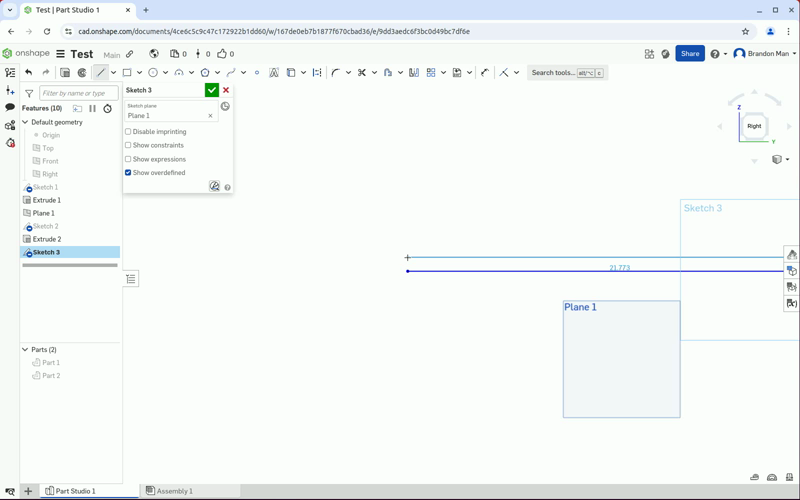
scroll(6)
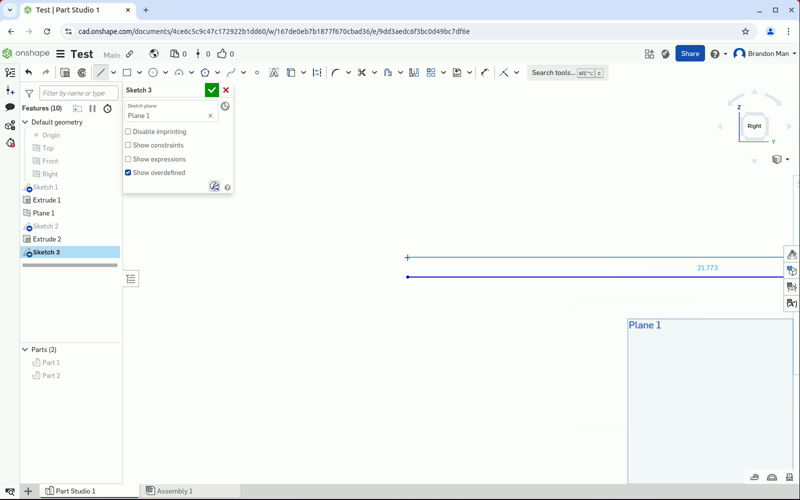
scroll(6)
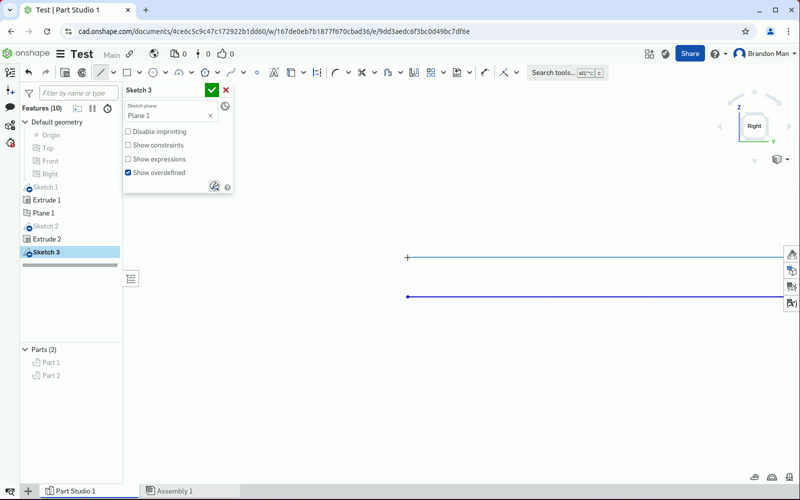
click(407, 257)
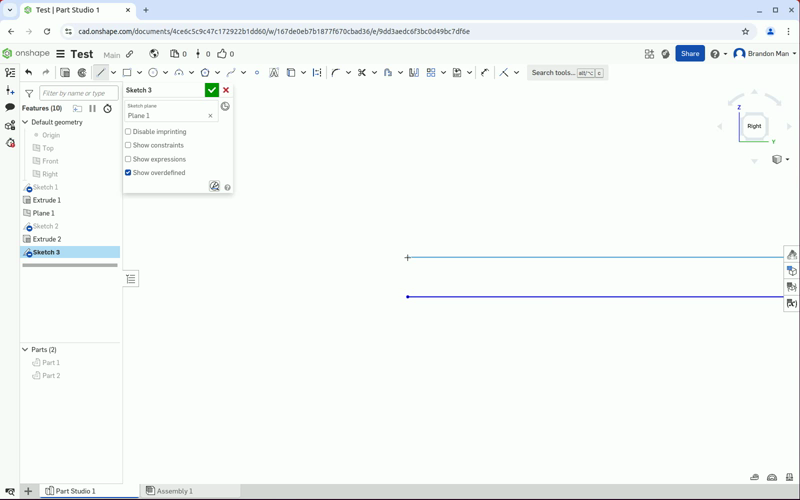
scroll(-6)
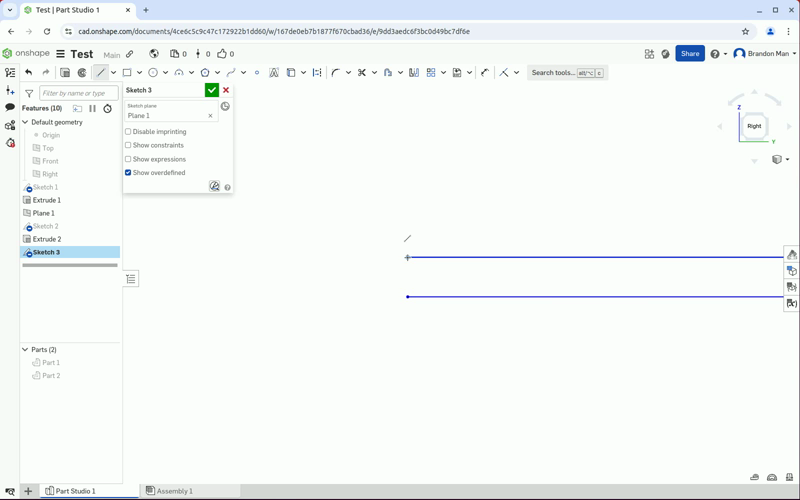
scroll(-6)
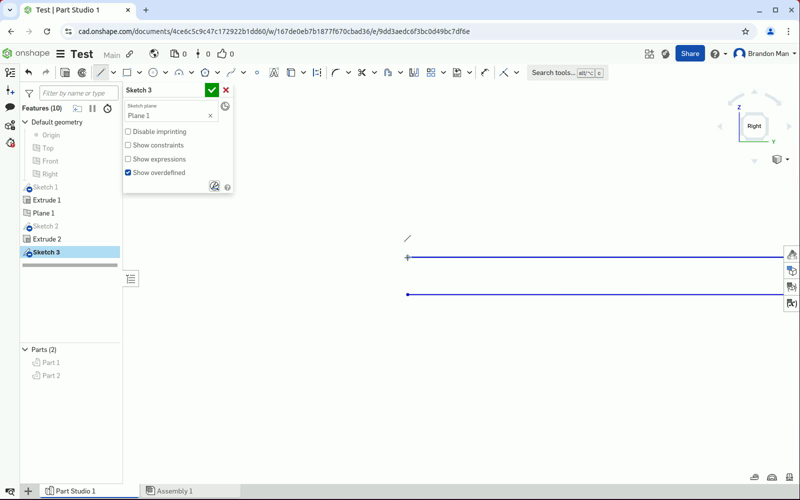
scroll(-6)
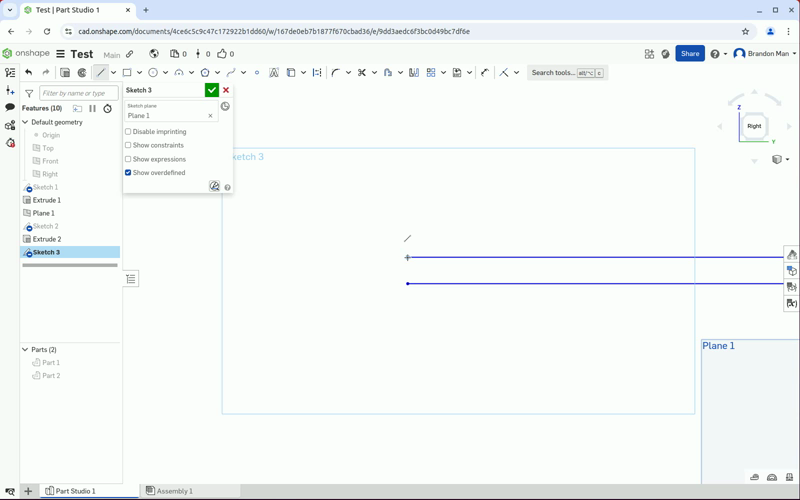
scroll(-6)
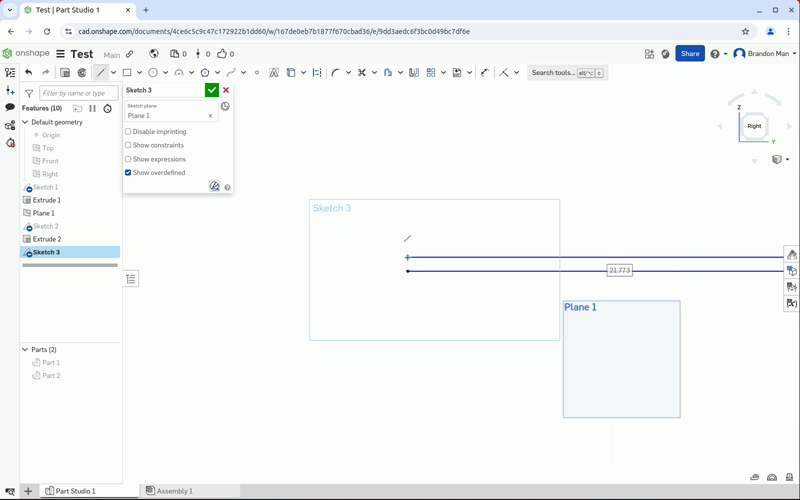
scroll(-6)
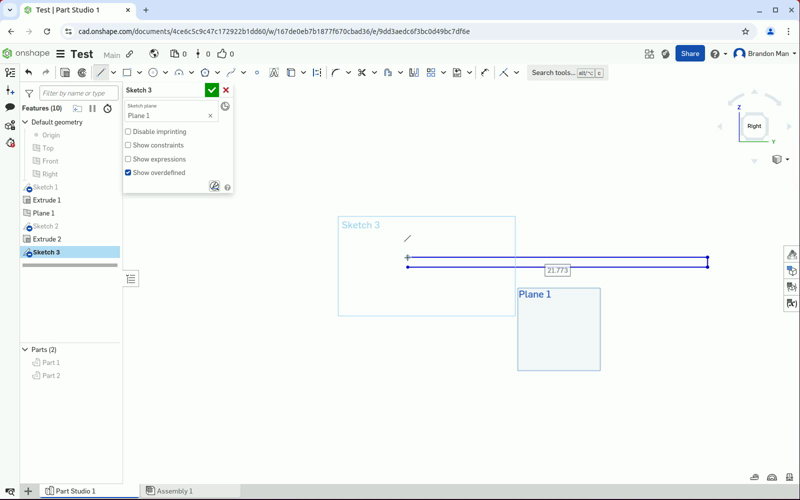
scroll(-6)
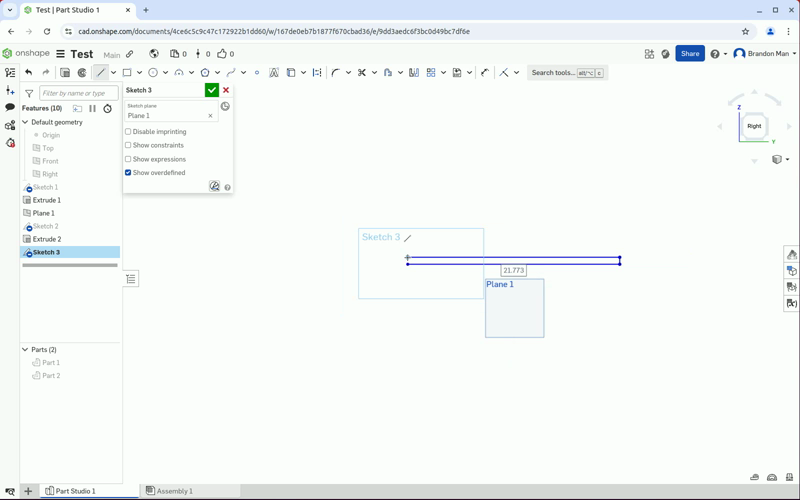
scroll(-6)
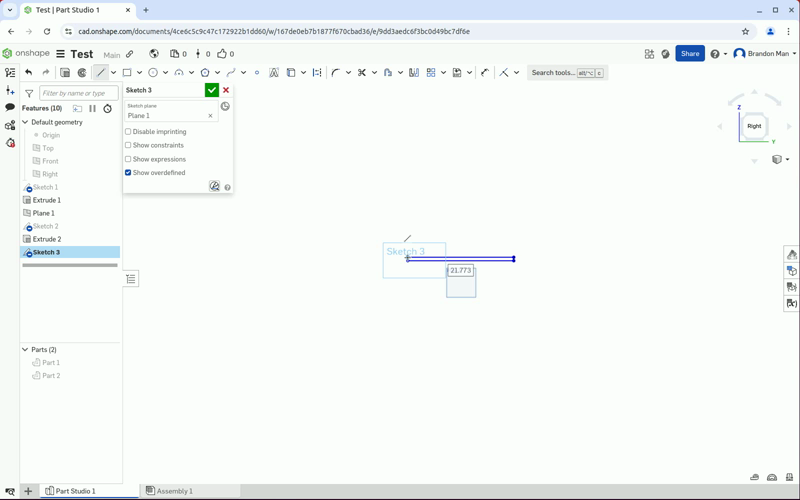
key_up(shift)
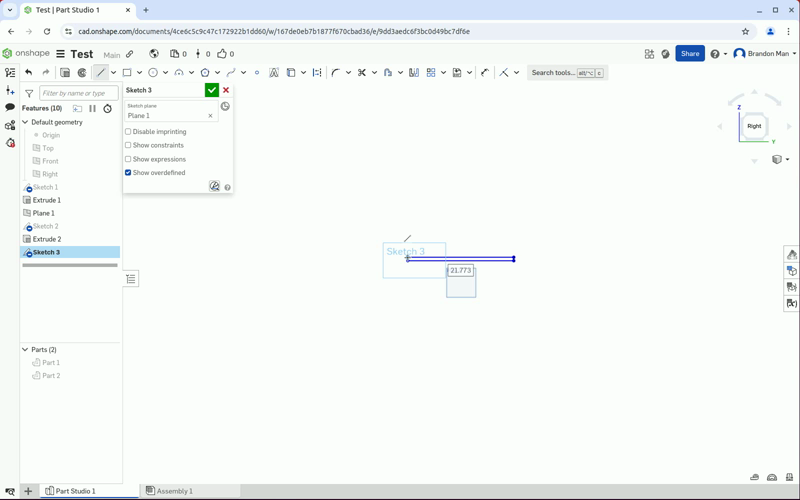
mouse_move(437, 257)
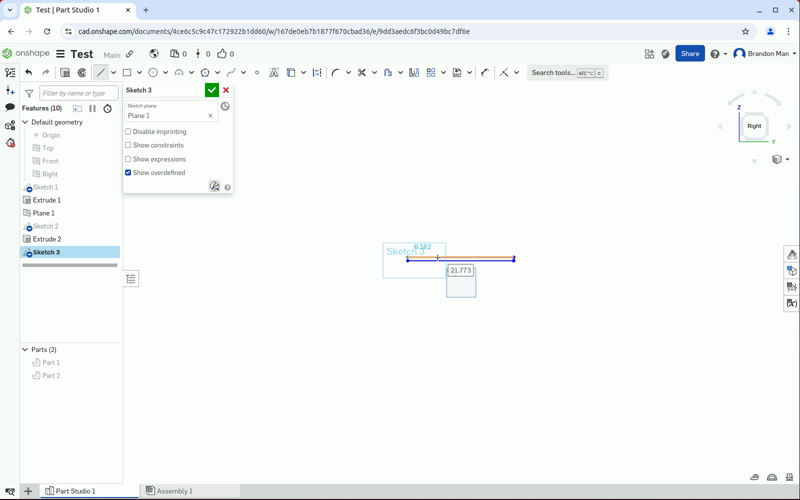
key_down(shift)
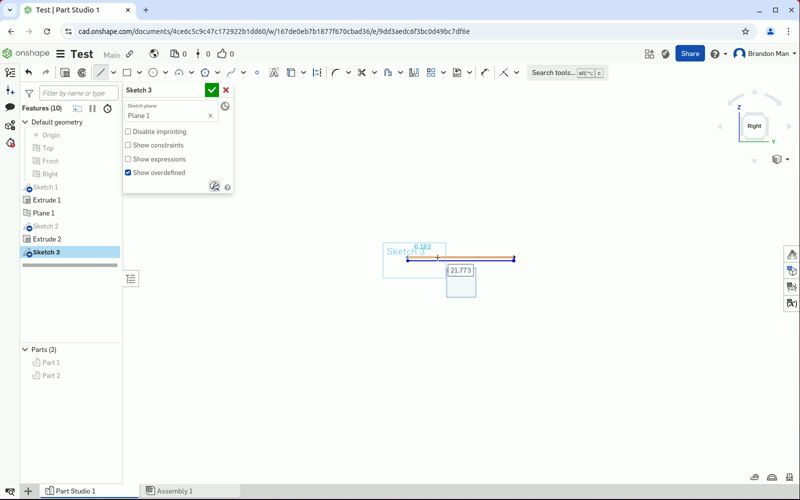
mouse_move(407, 260)
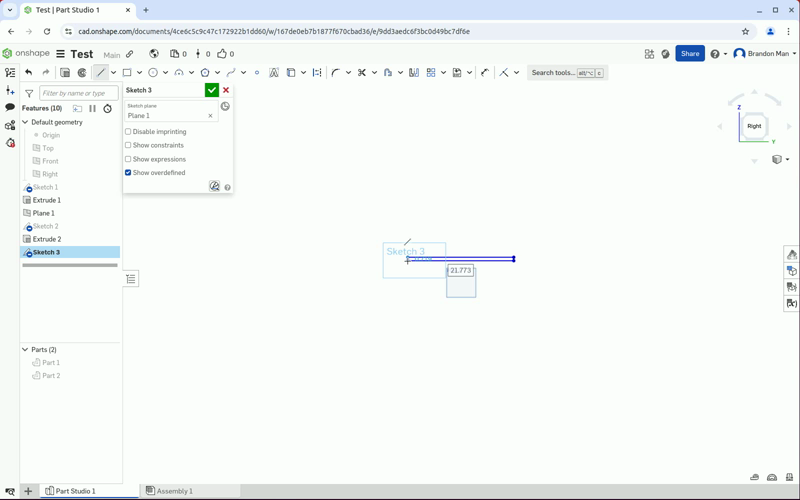
scroll(6)
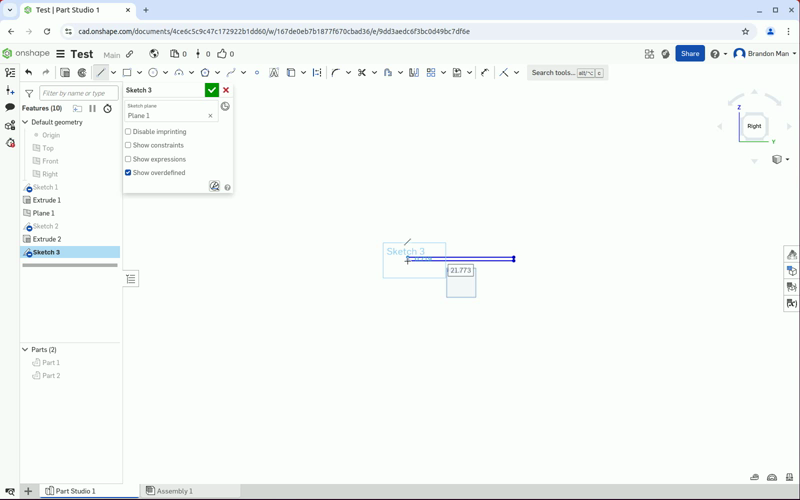
scroll(6)
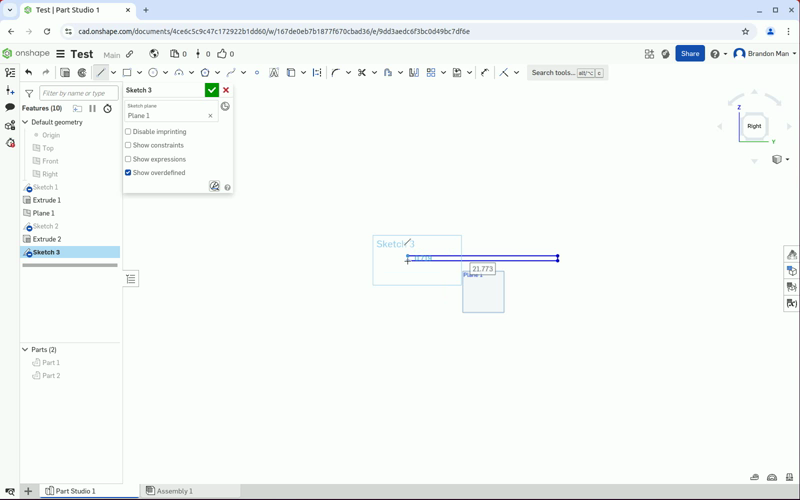
scroll(6)
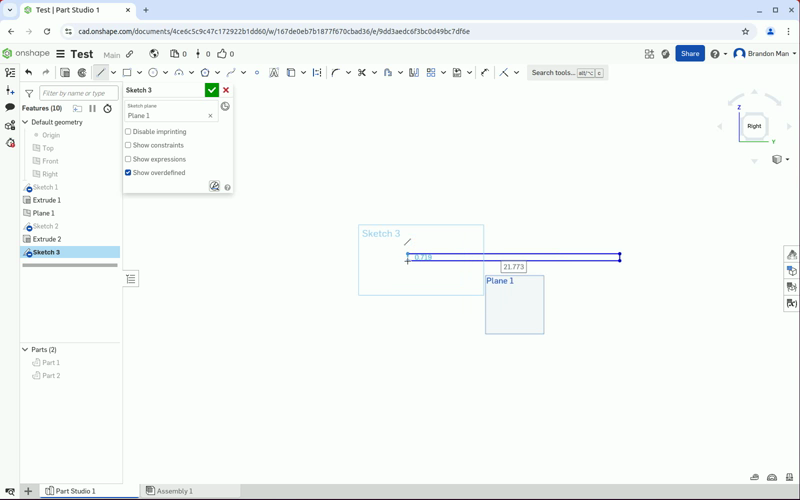
scroll(6)
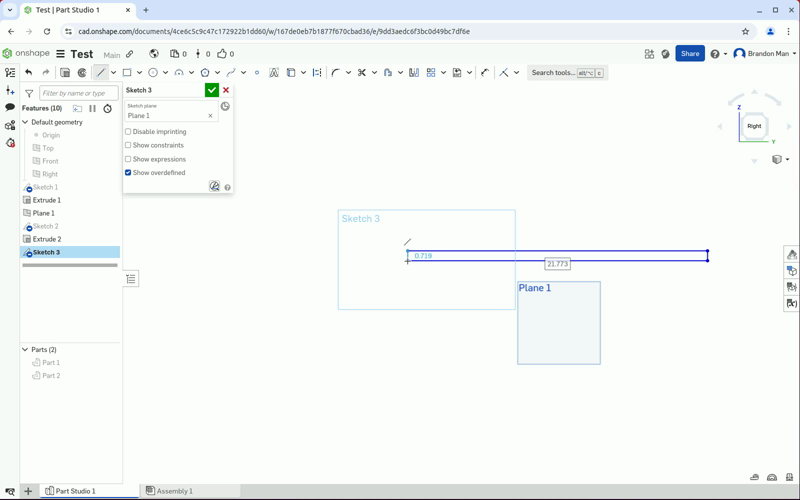
scroll(6)
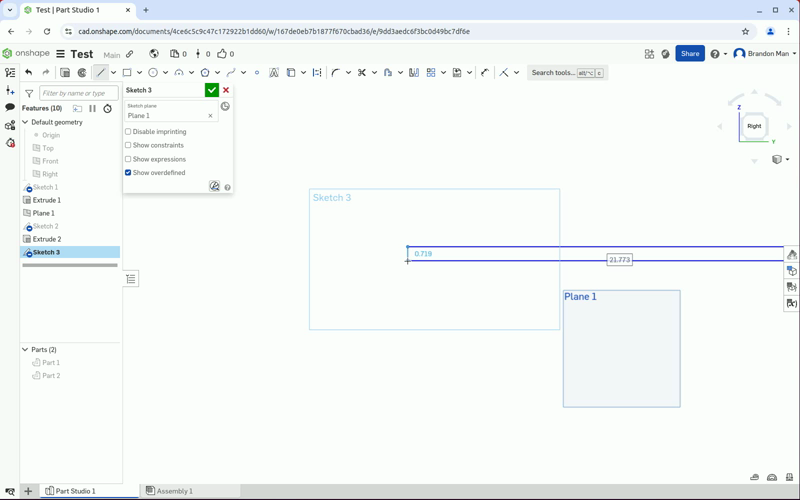
scroll(6)
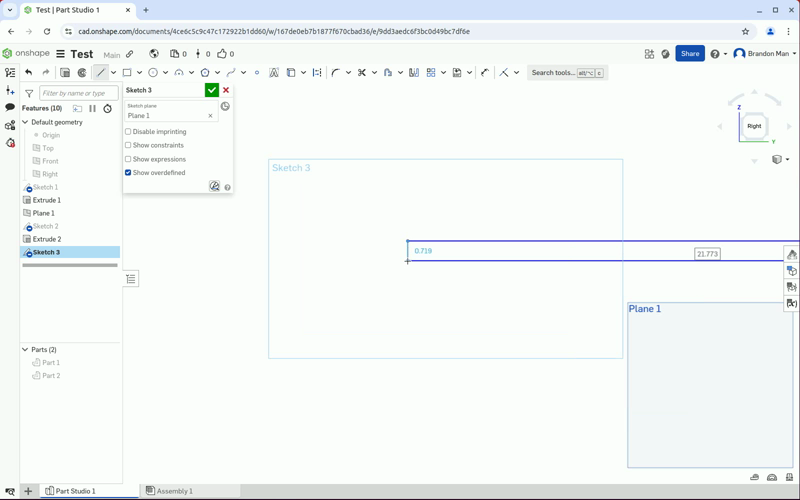
scroll(6)
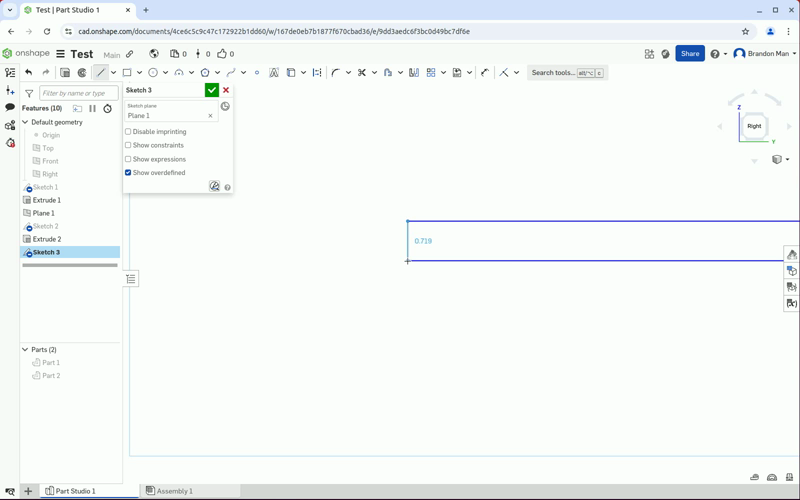
key_up(shift)
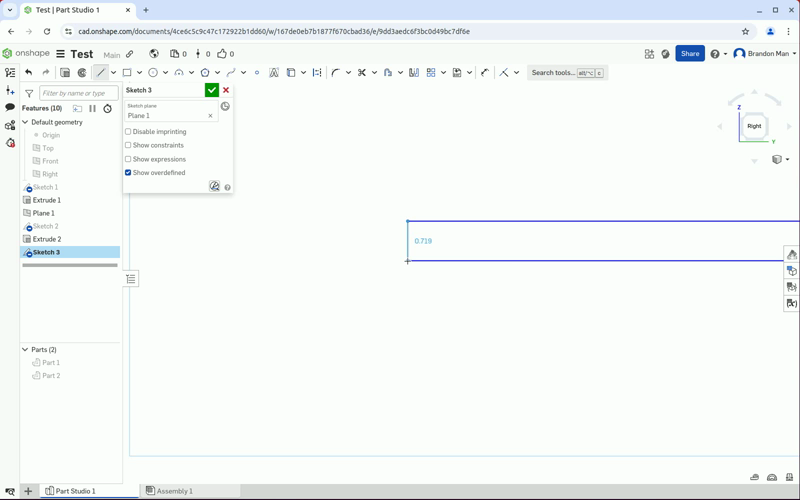
click(407, 260)
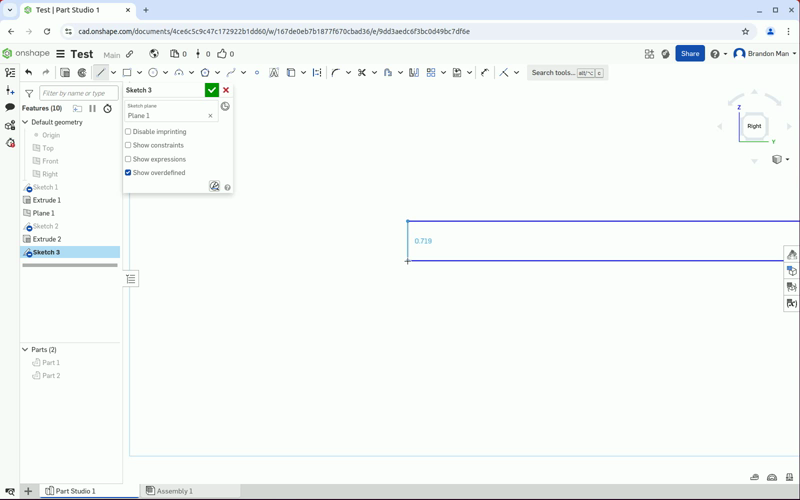
scroll(-6)
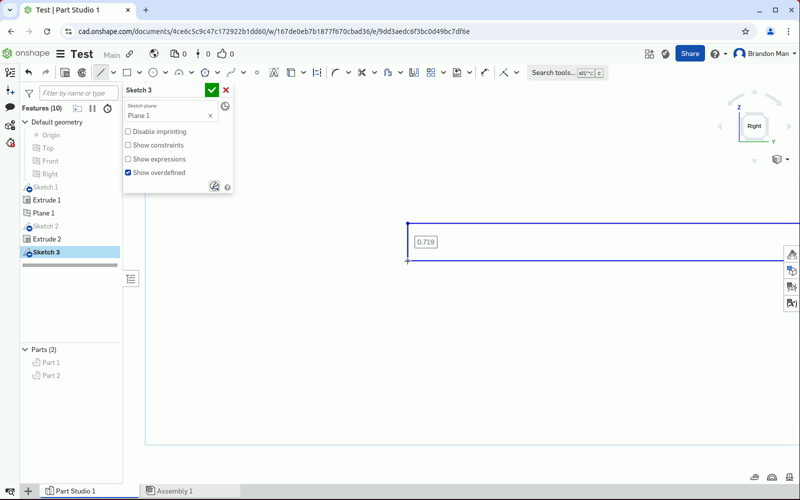
scroll(-6)
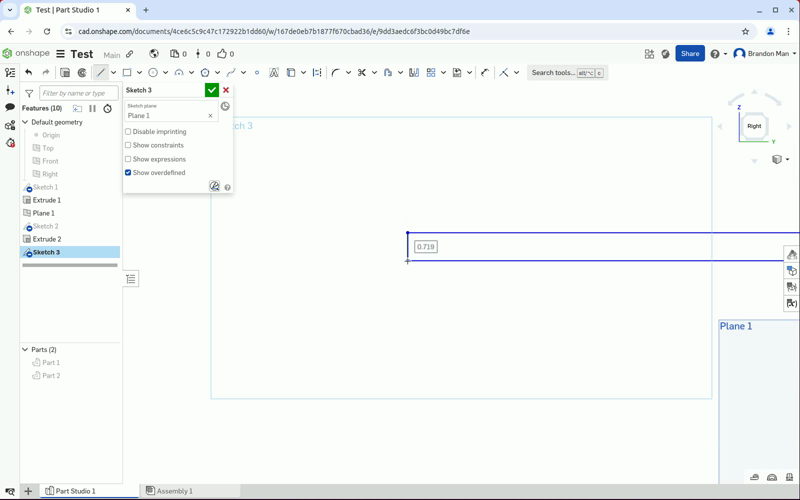
scroll(-6)
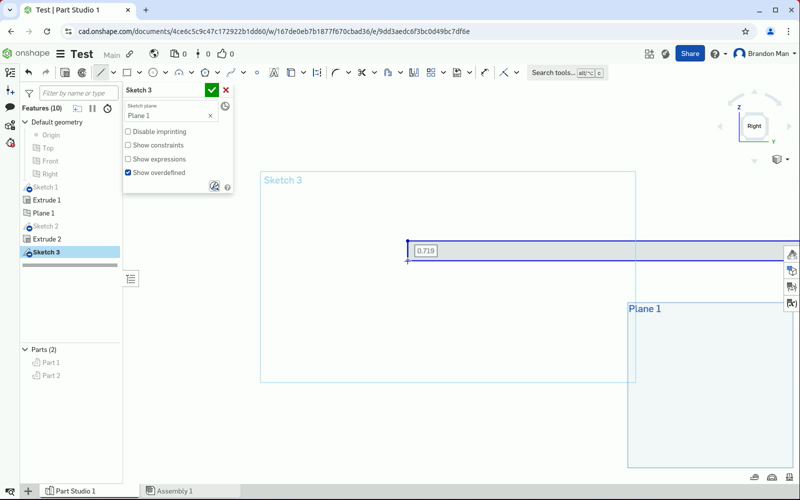
scroll(-6)
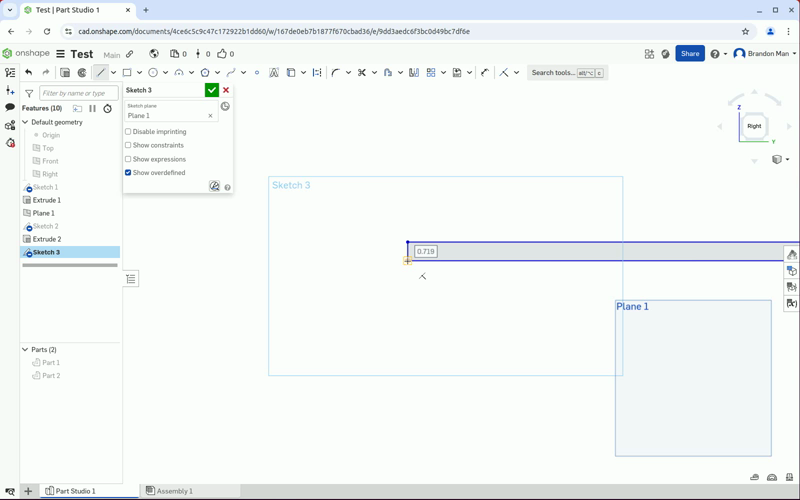
scroll(-6)
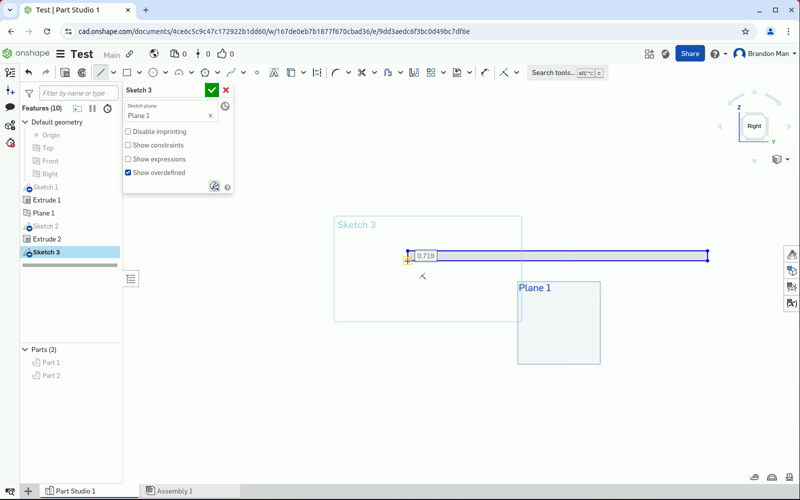
scroll(-6)
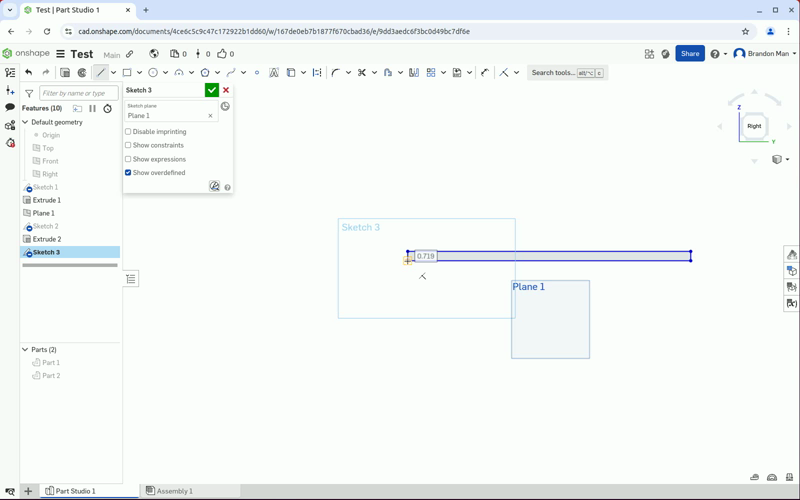
scroll(-6)
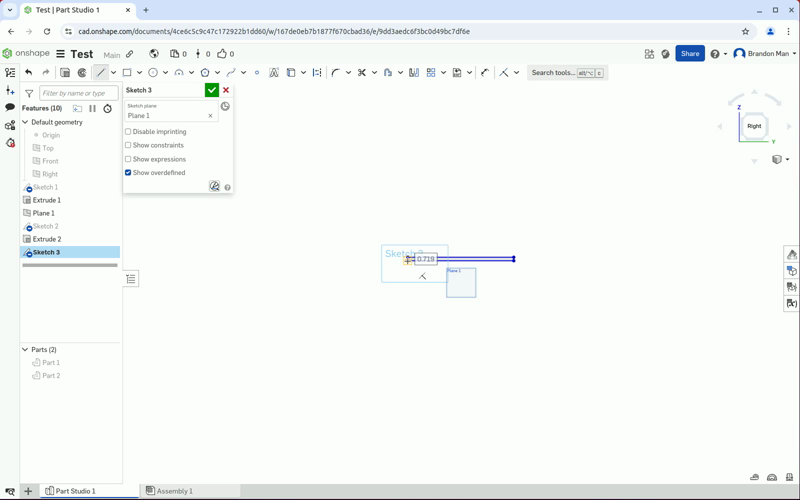
key(esc)
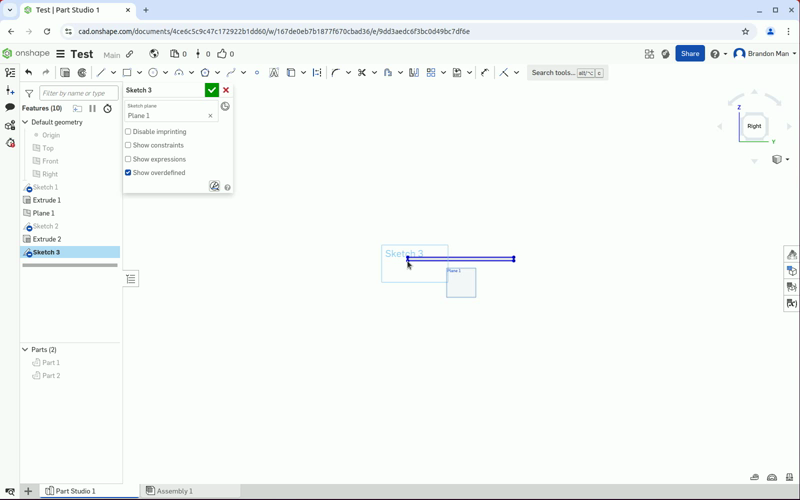
mouse_move(454, 258)
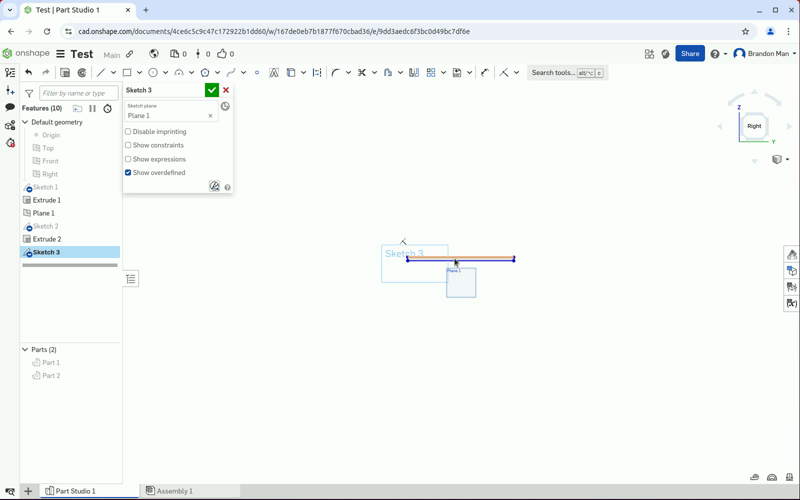
scroll(6)
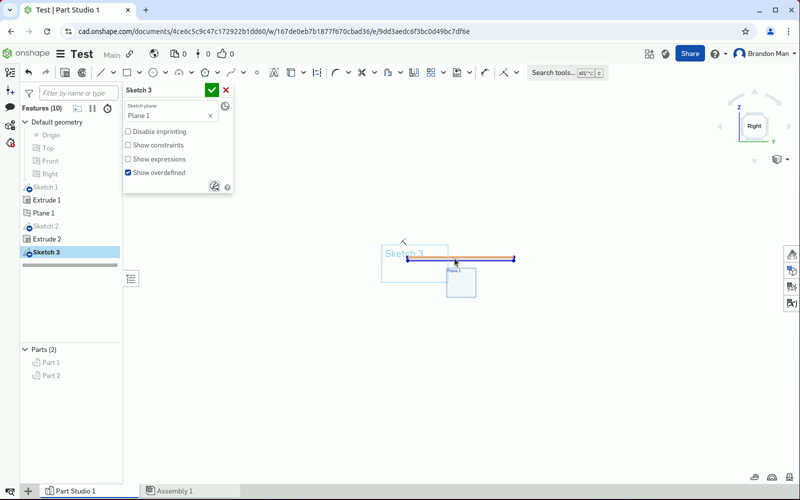
scroll(6)
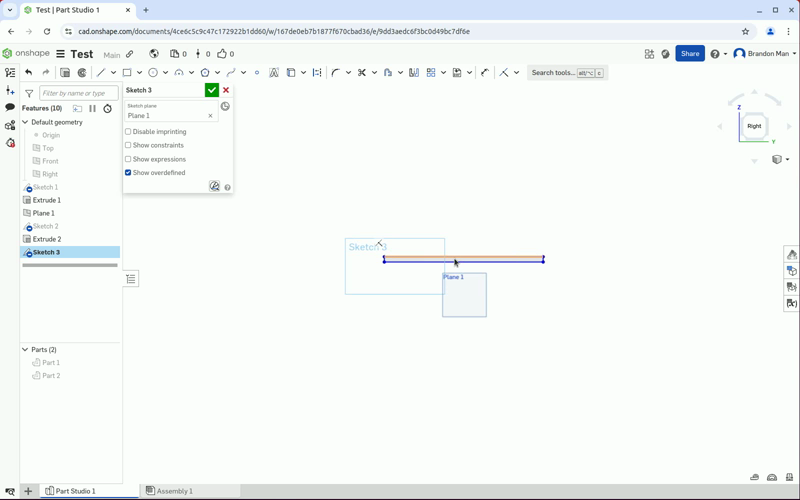
scroll(6)
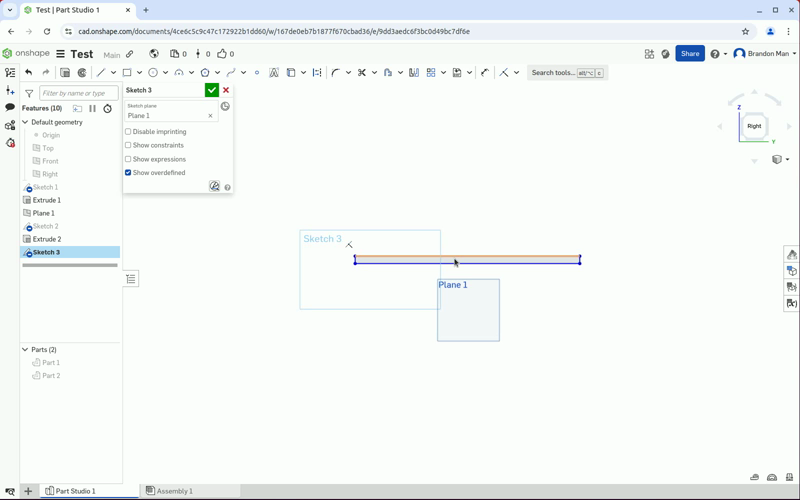
scroll(6)
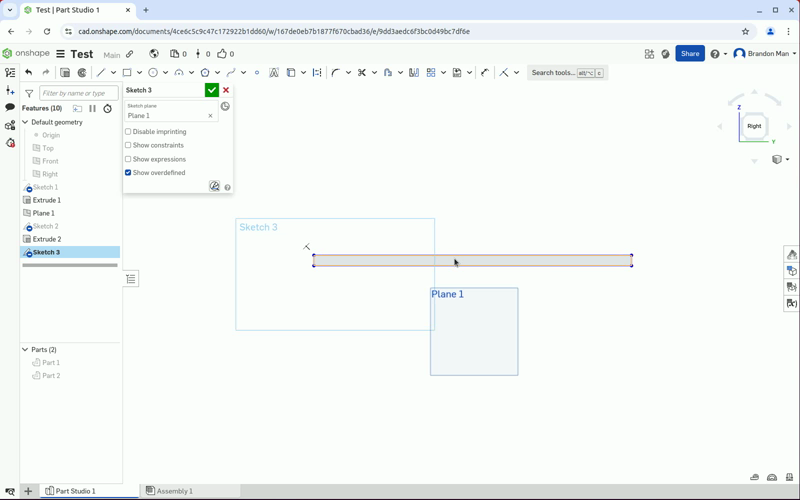
scroll(6)
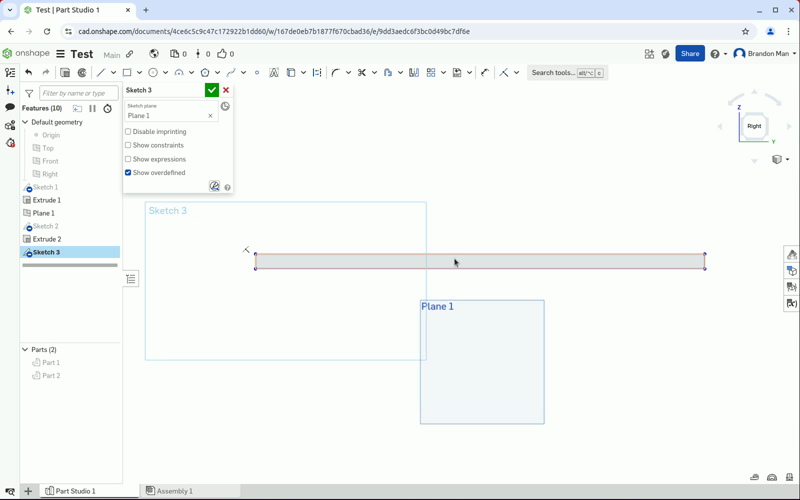
scroll(6)
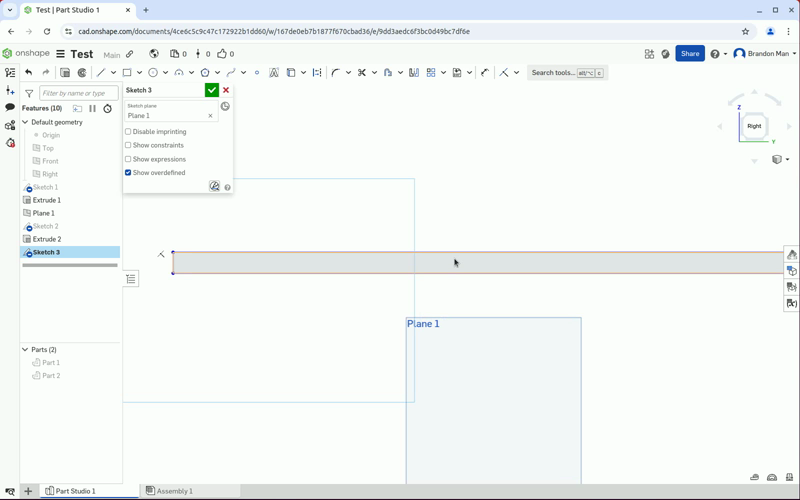
scroll(6)
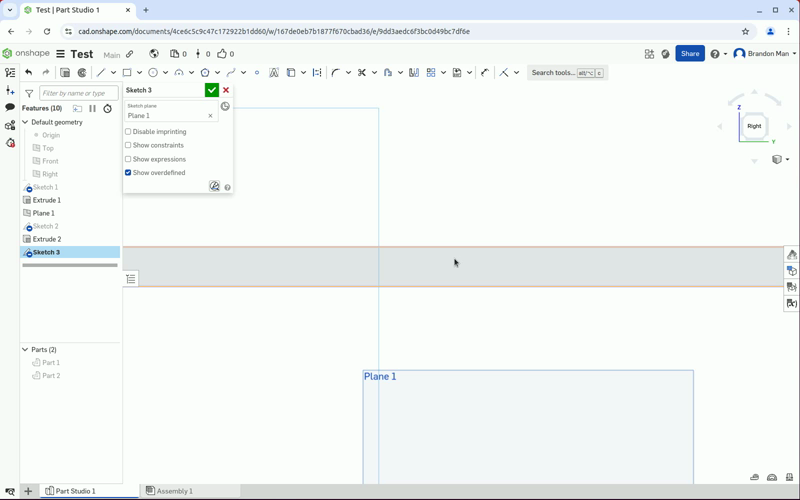
click(454, 258)
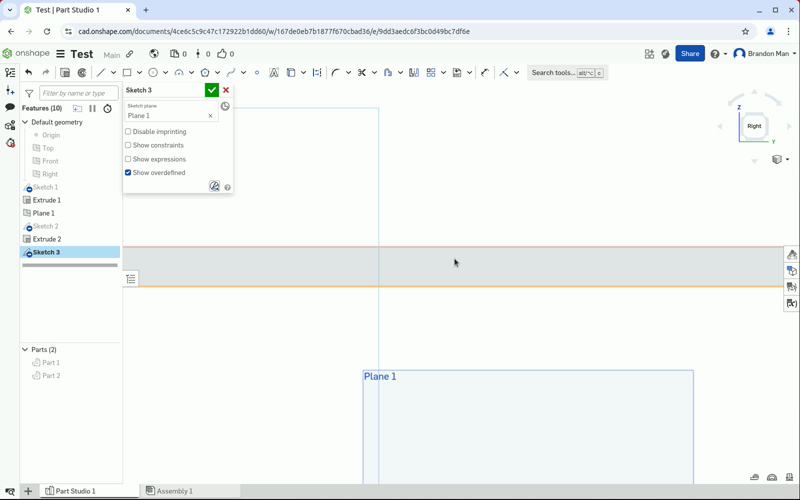
scroll(-6)
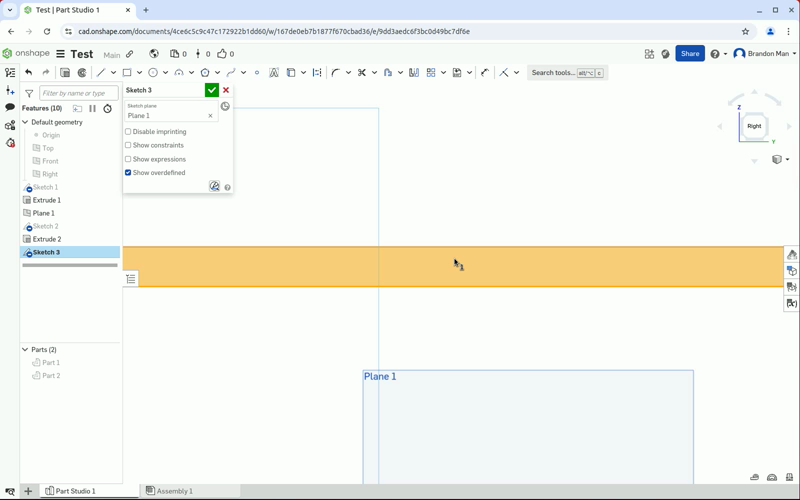
scroll(-6)
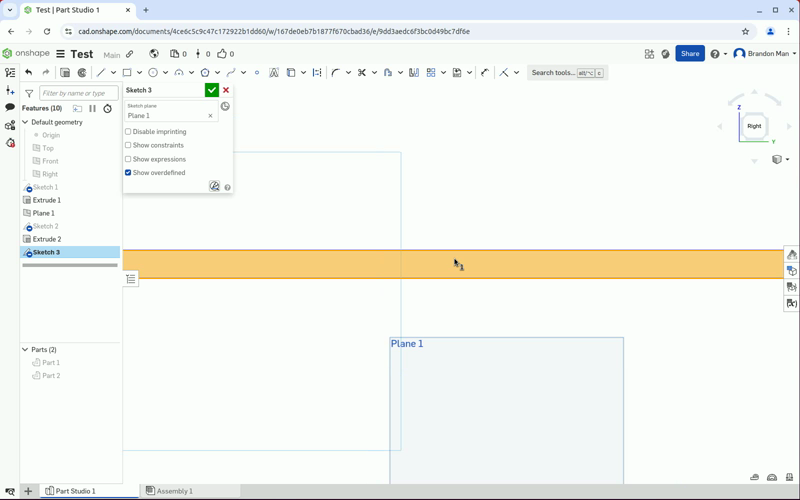
scroll(-6)
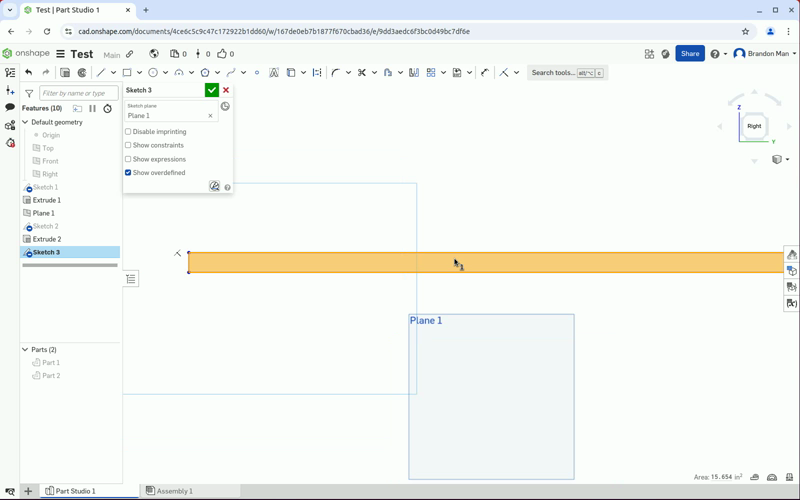
scroll(-6)
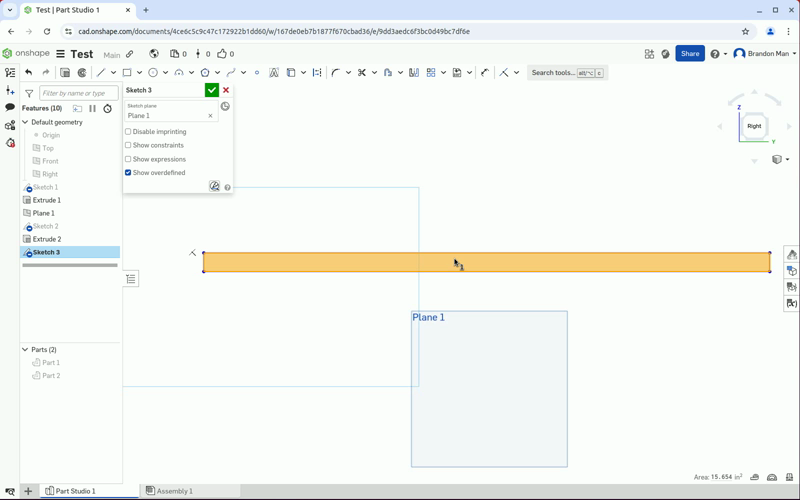
scroll(-6)
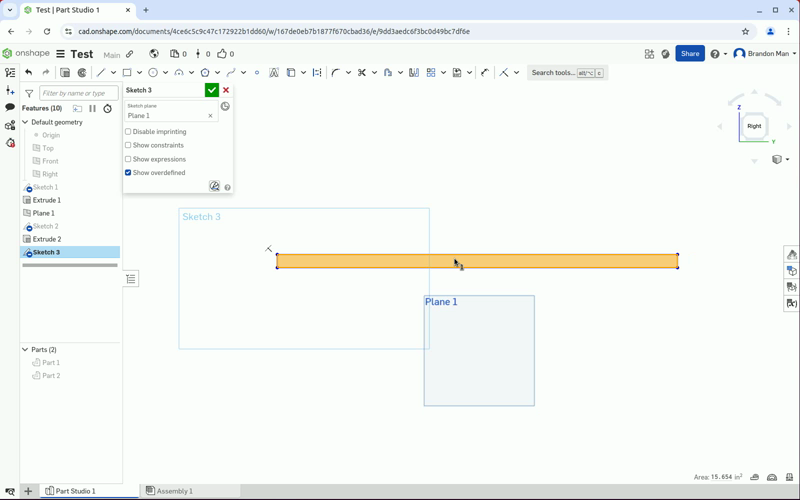
scroll(-6)
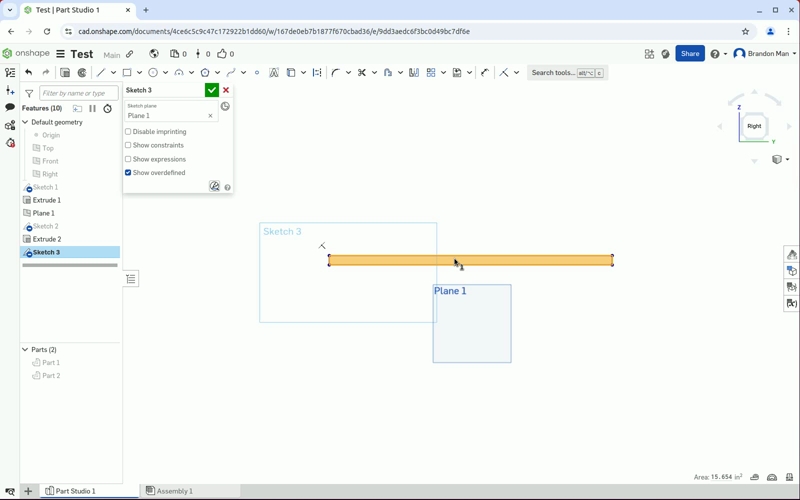
scroll(-6)
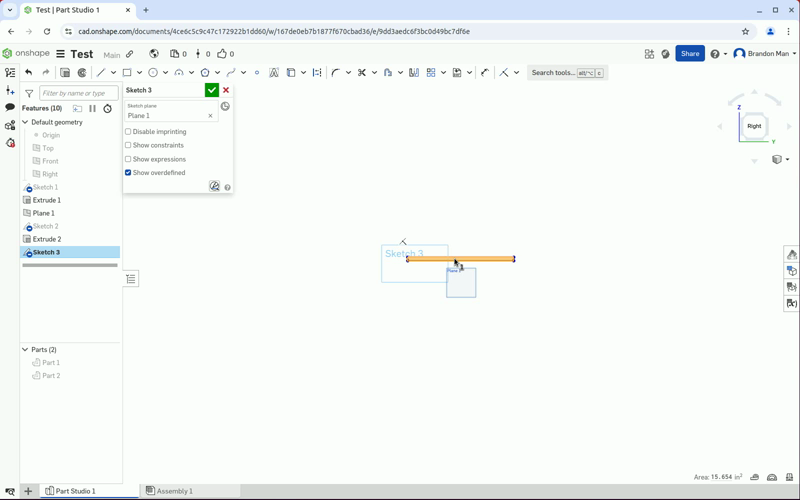
mouse_move(73, 352)
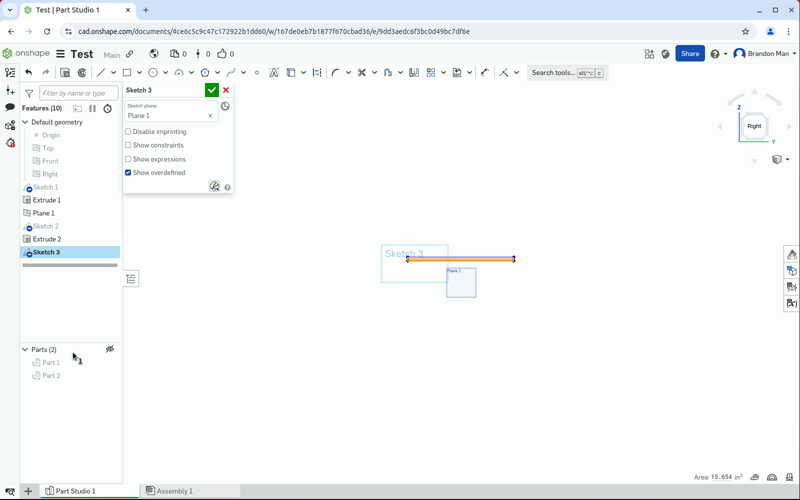
key(shift+y)
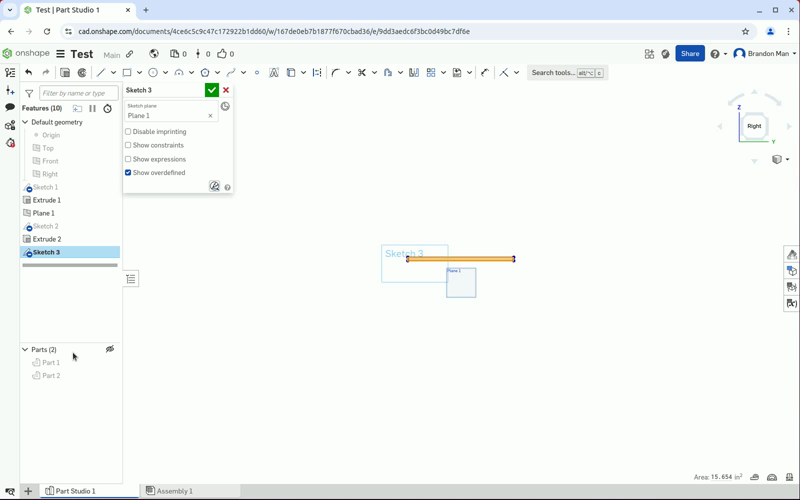
key(shift+e)
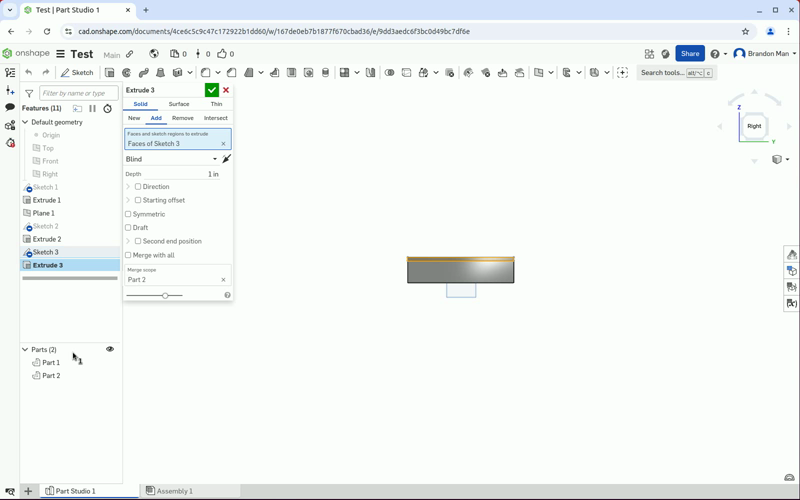
mouse_move(143, 106)
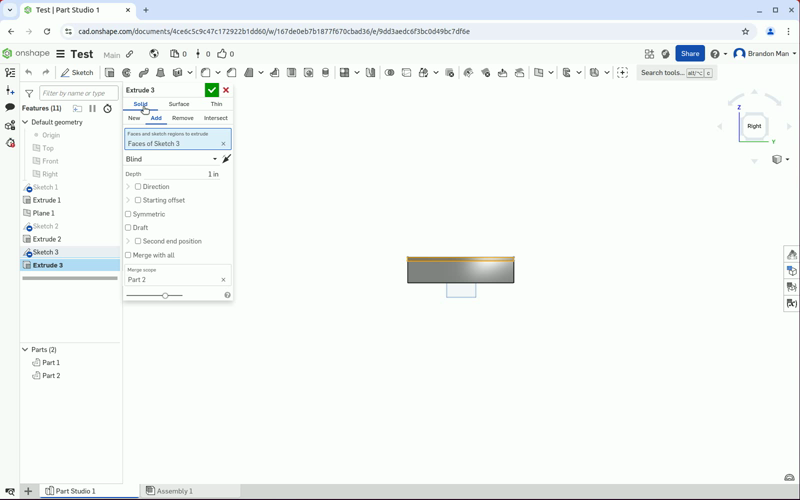
click(143, 106)
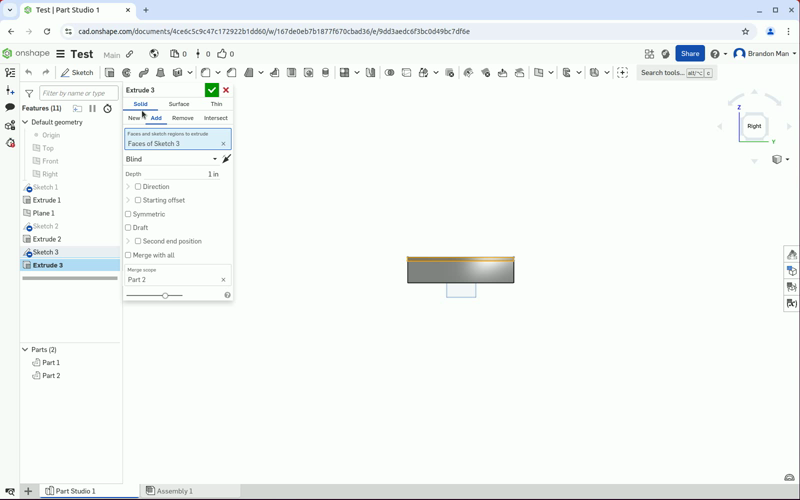
mouse_move(137, 120)
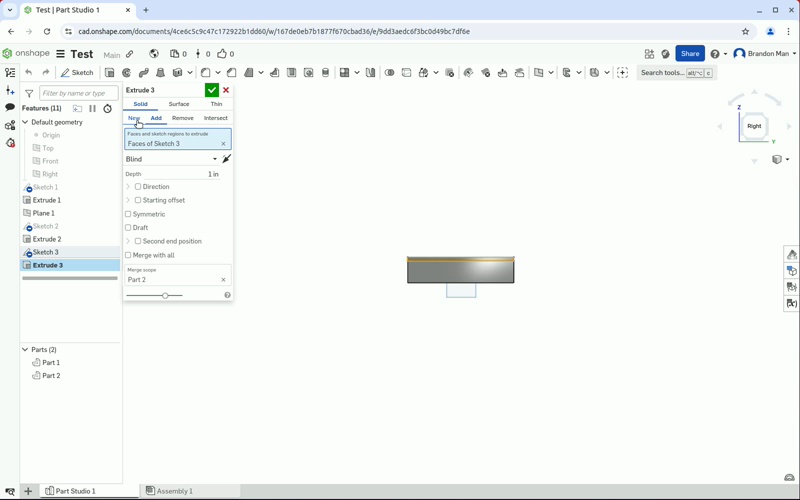
click(137, 120)
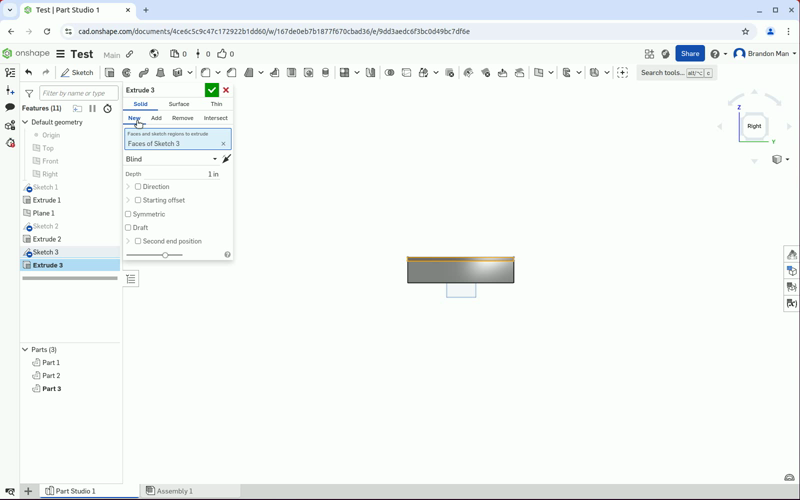
key(tab, 4)
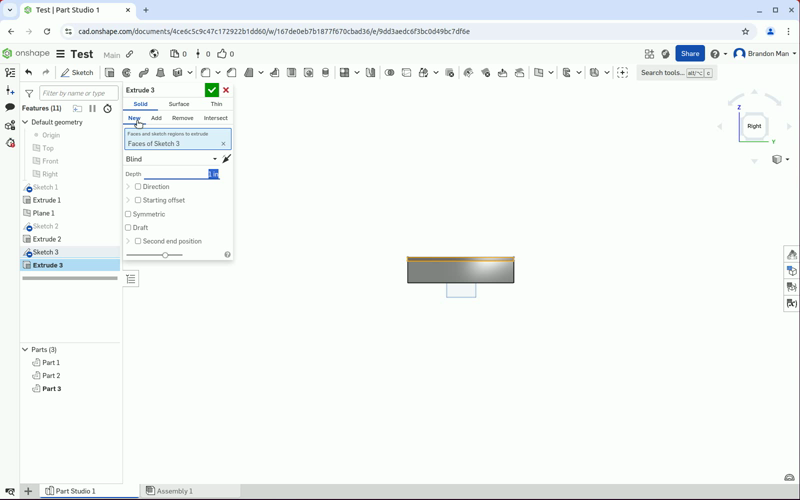
text(0.722)
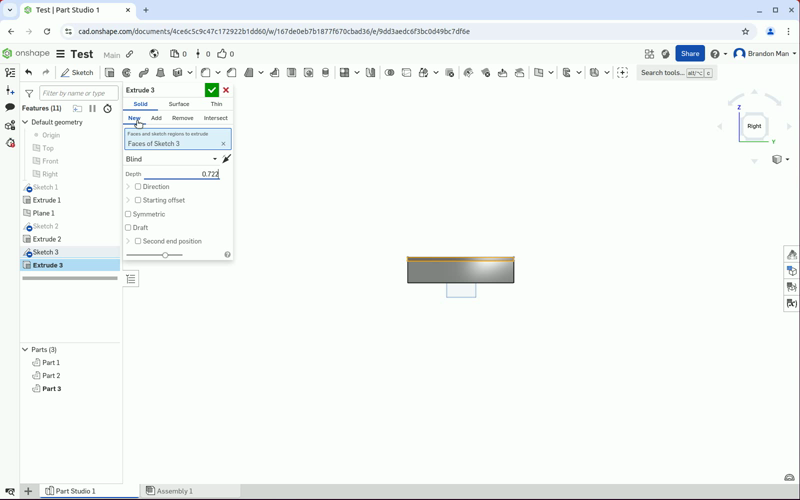
key(enter)
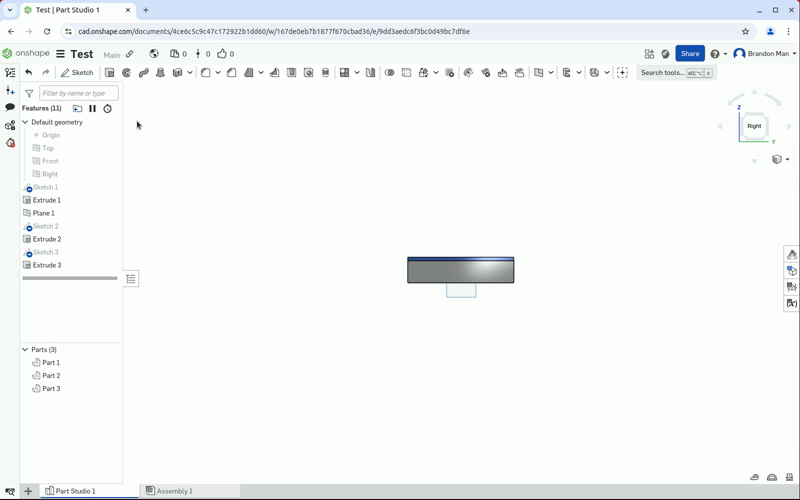
key(shift+h)
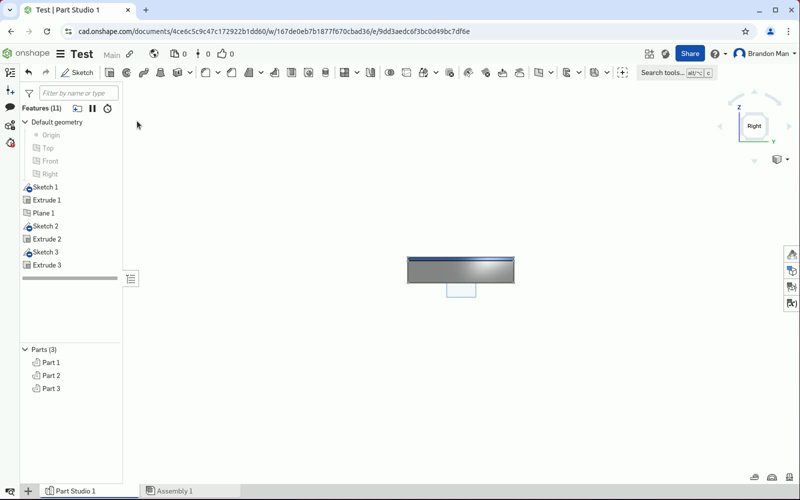
key(shift+h)
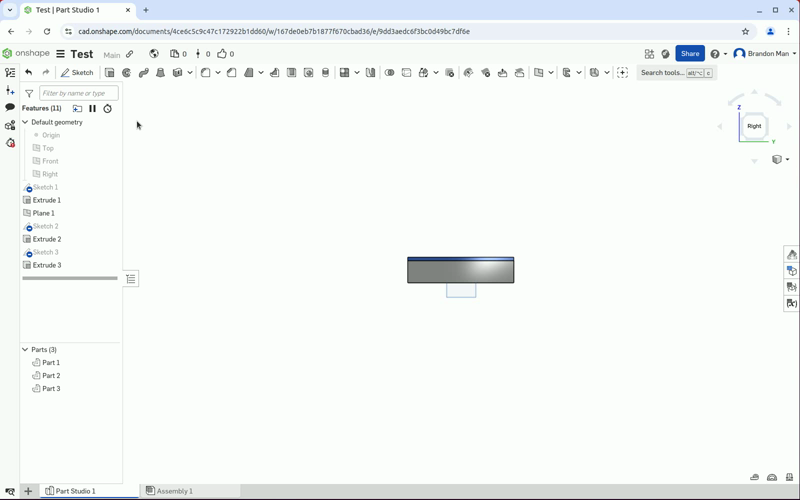
mouse_move(73, 189)
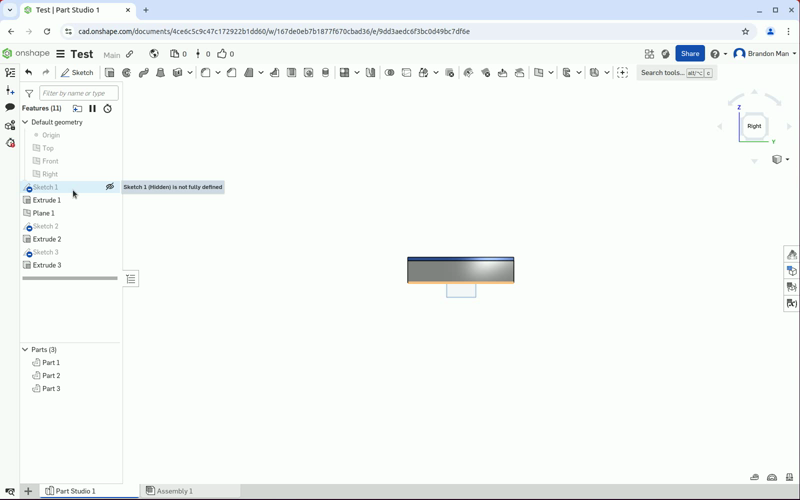
click(73, 189)
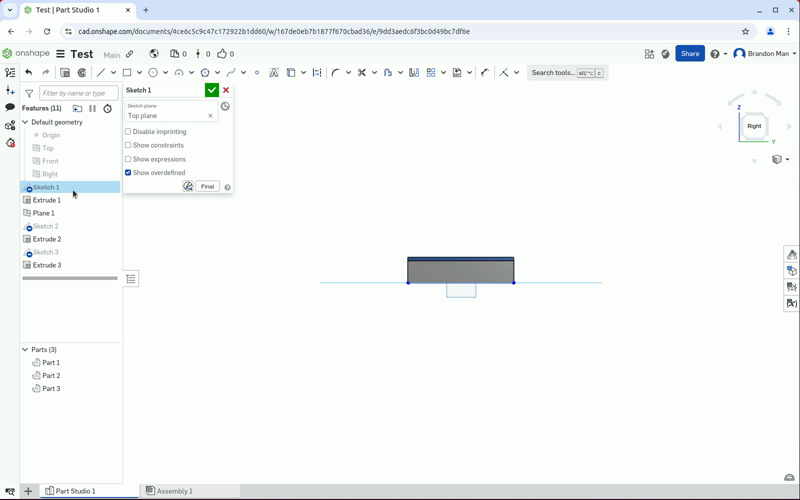
mouse_move(229, 92)
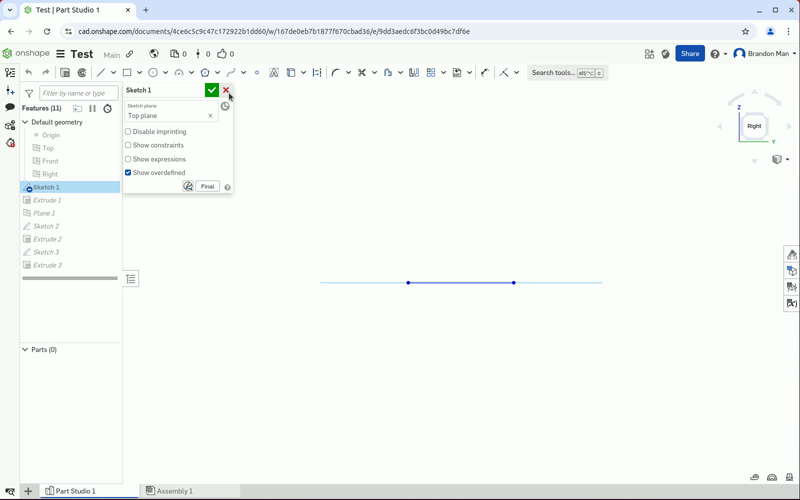
click(229, 92)
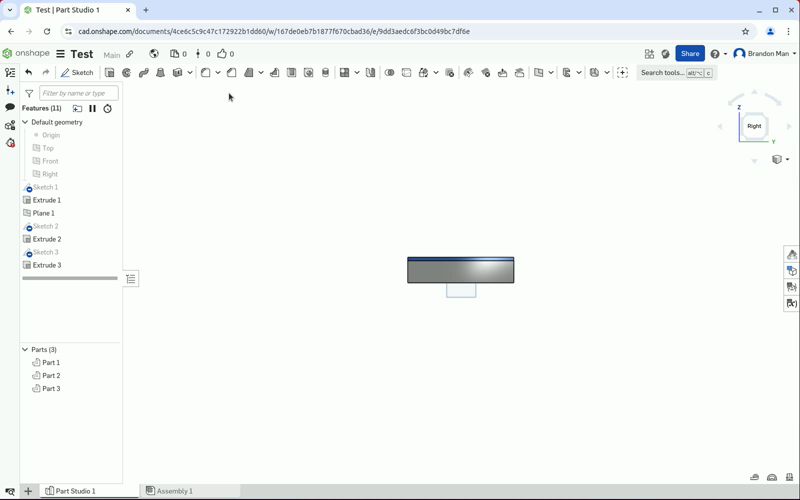
mouse_move(73, 352)
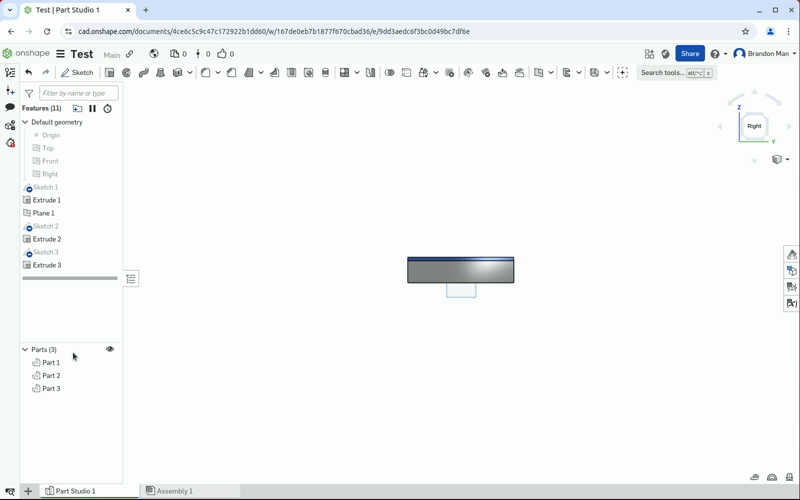
key(y)
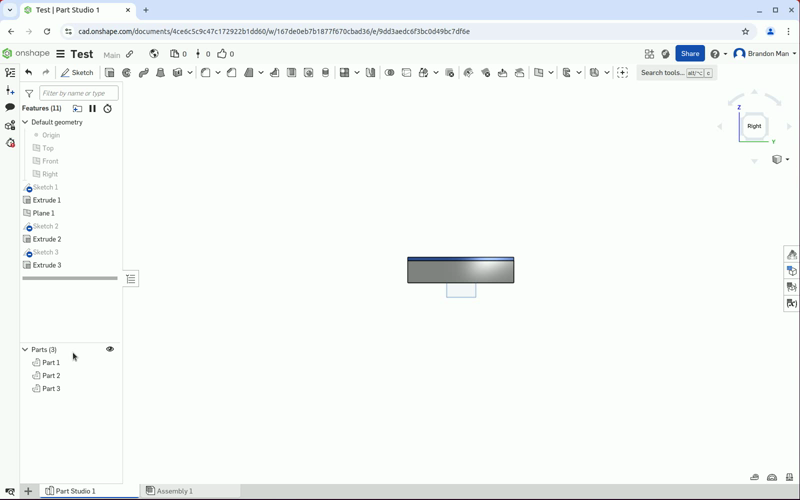
key(shift+p)
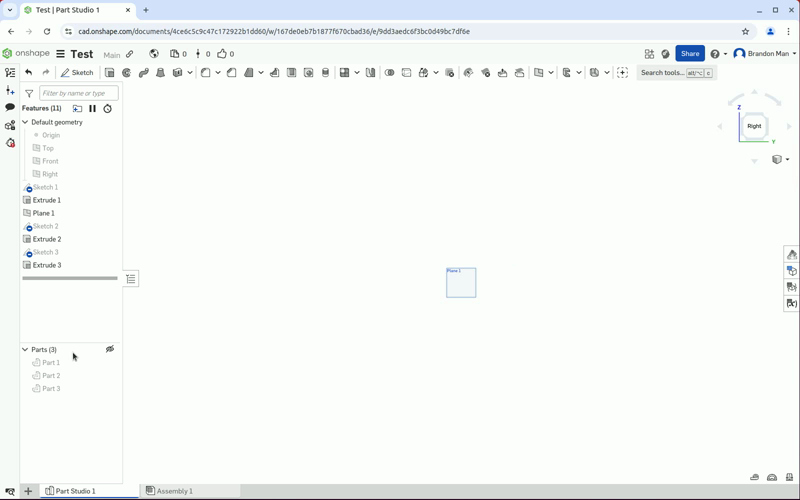
key(space)
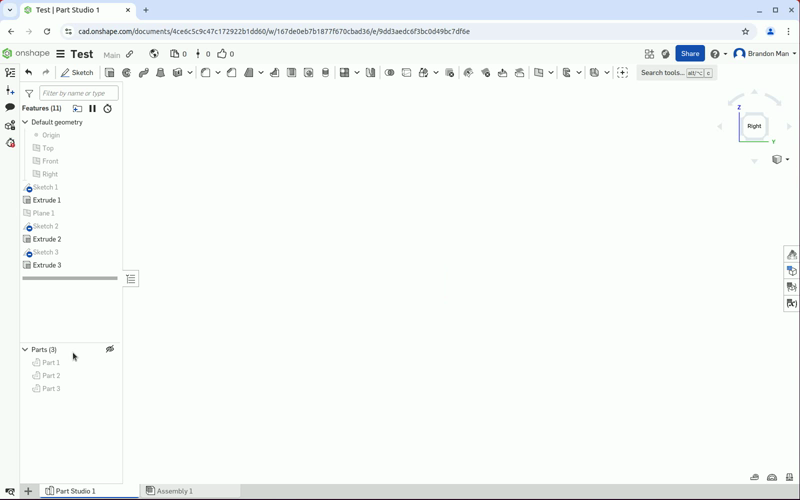
key_down(shift)
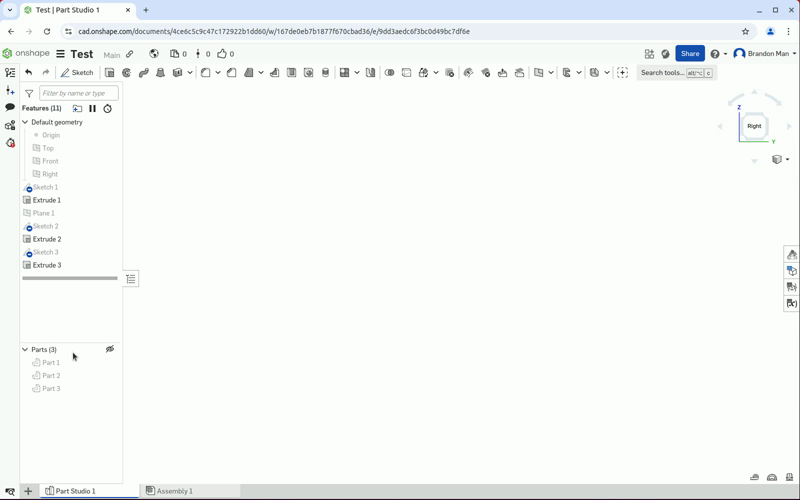
key(right)
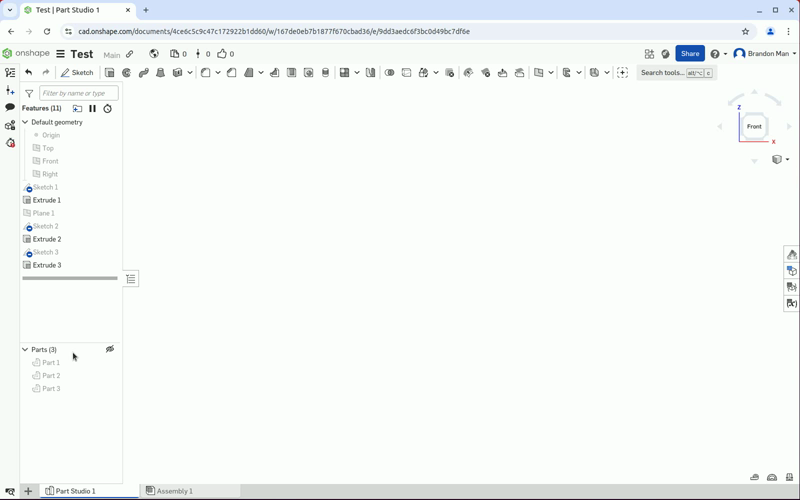
key_up(shift)
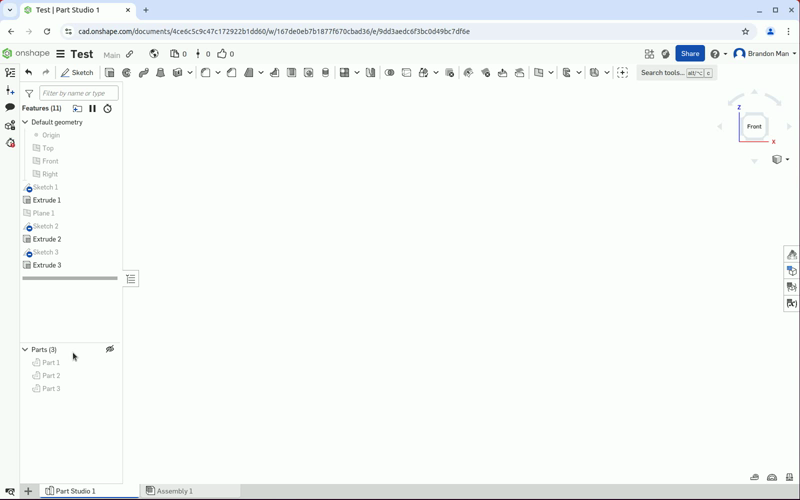
mouse_move(73, 352)
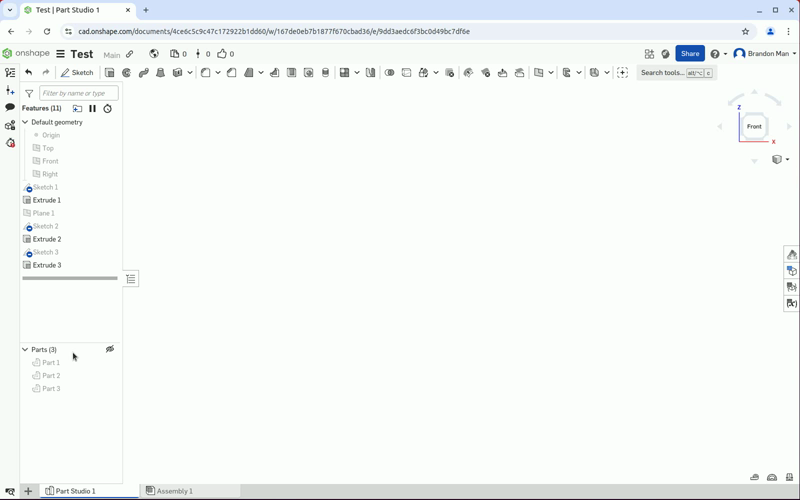
key(shift+y)
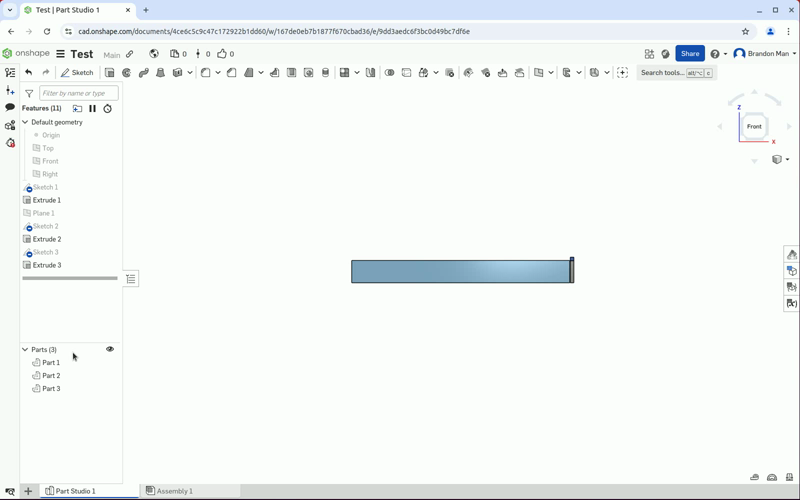
mouse_move(541, 75)
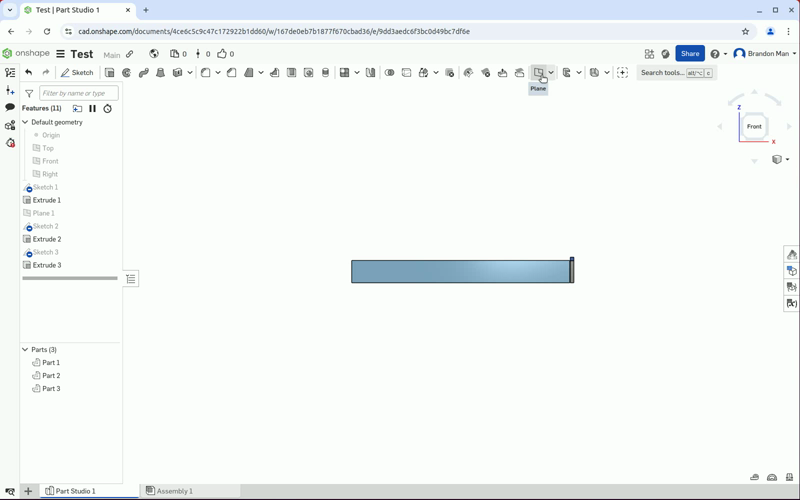
click(541, 75)
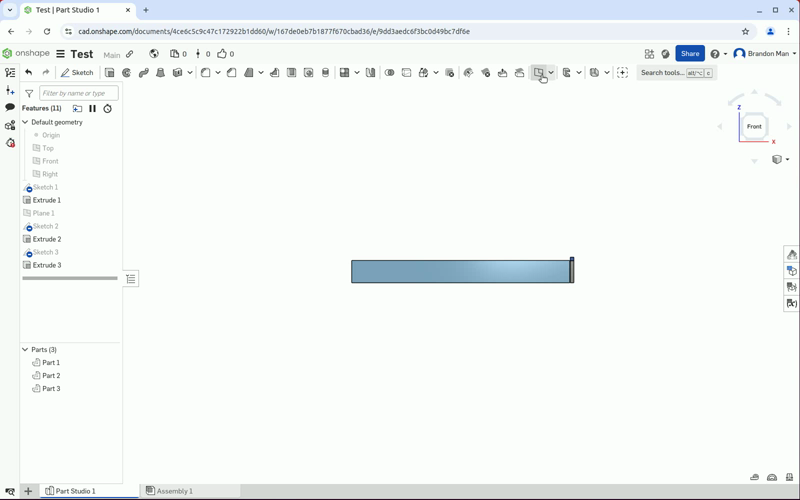
mouse_move(73, 163)
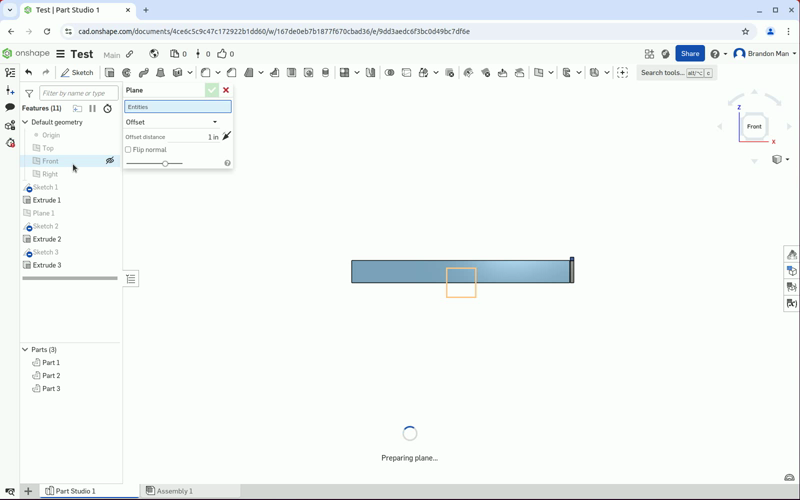
click(73, 163)
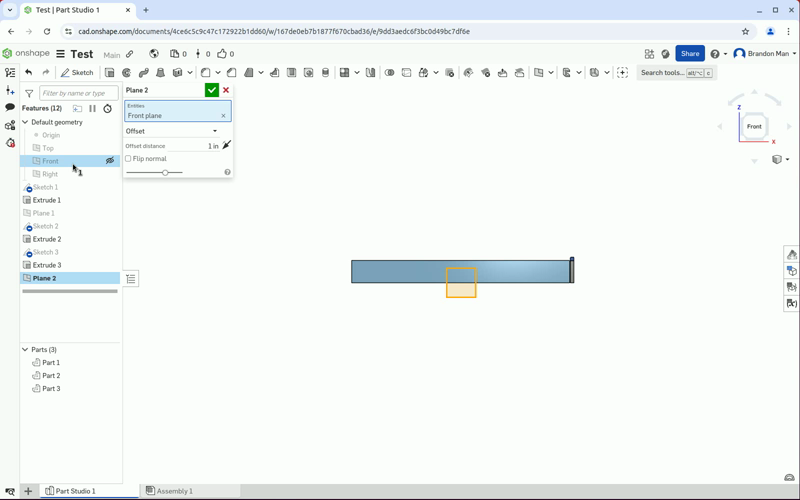
key(tab, 2)
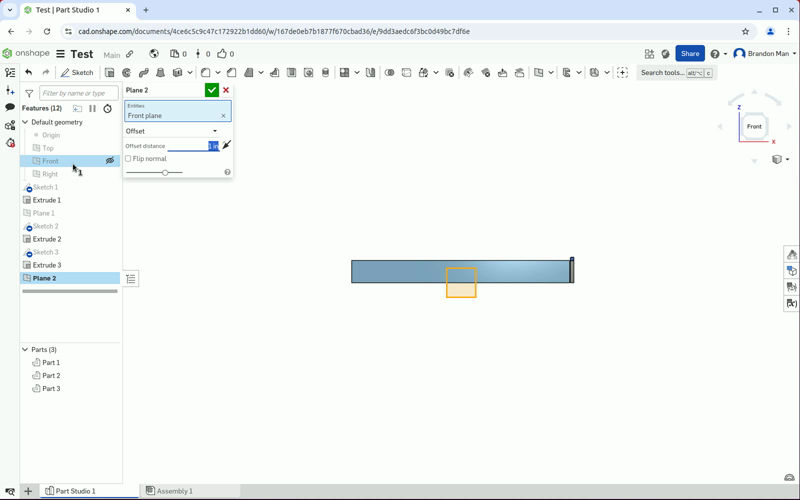
text(10.845)
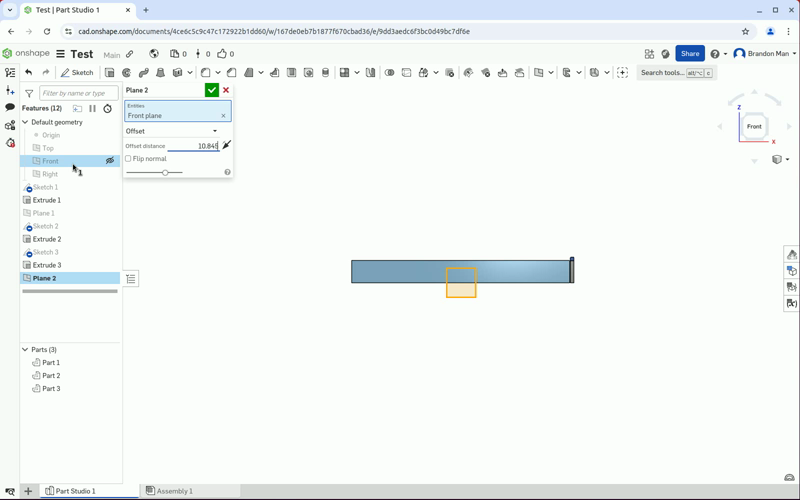
key(enter, 2)
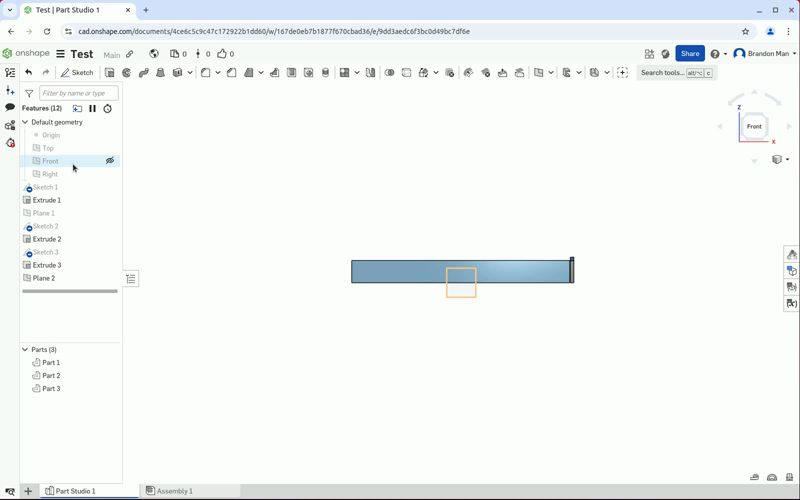
key(shift+s)
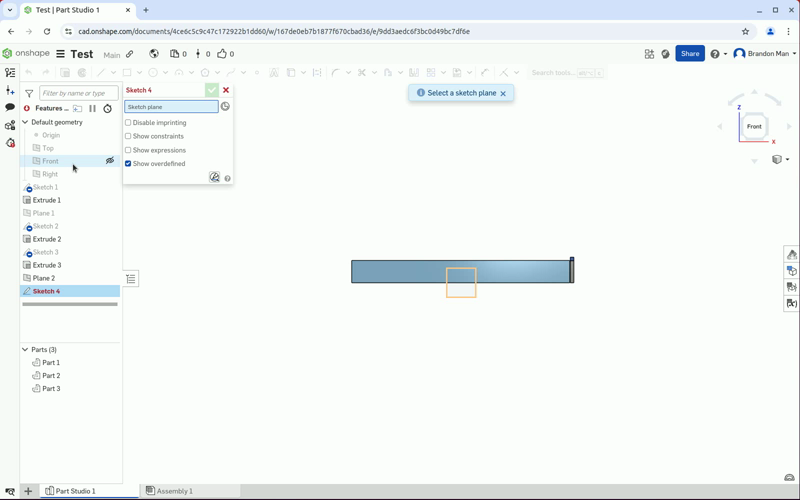
mouse_move(73, 280)
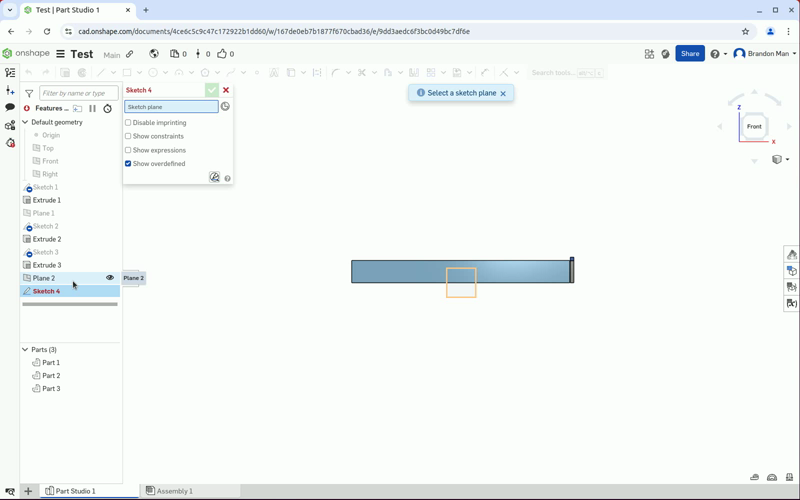
click(73, 280)
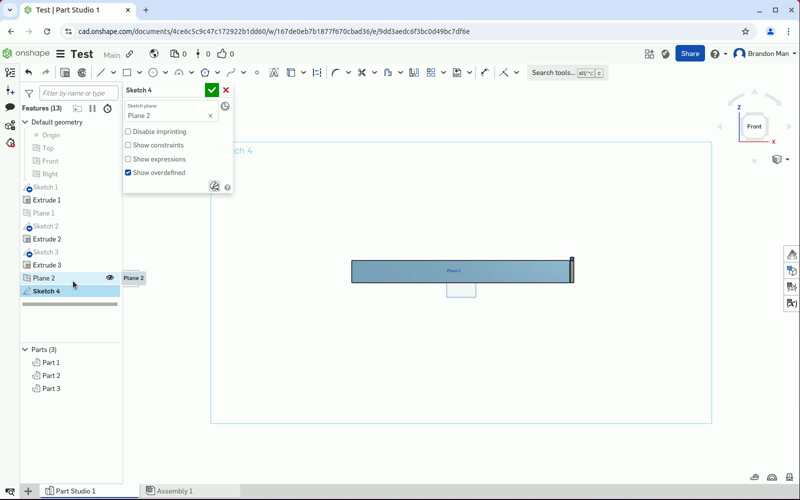
mouse_move(73, 352)
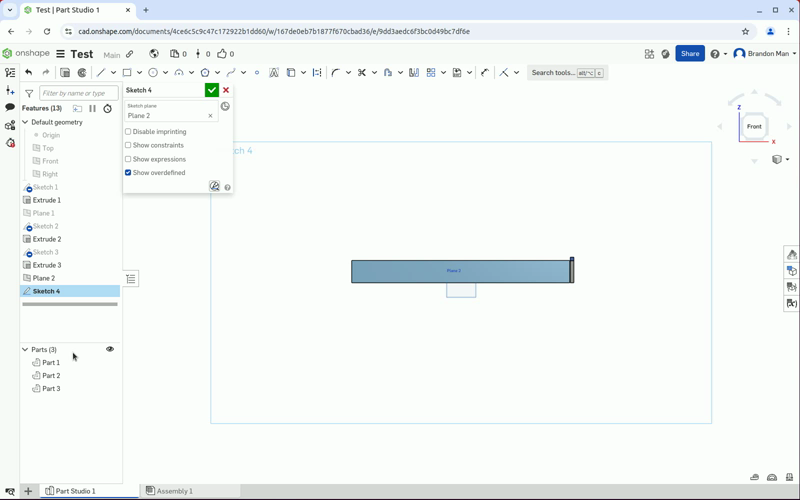
key(y)
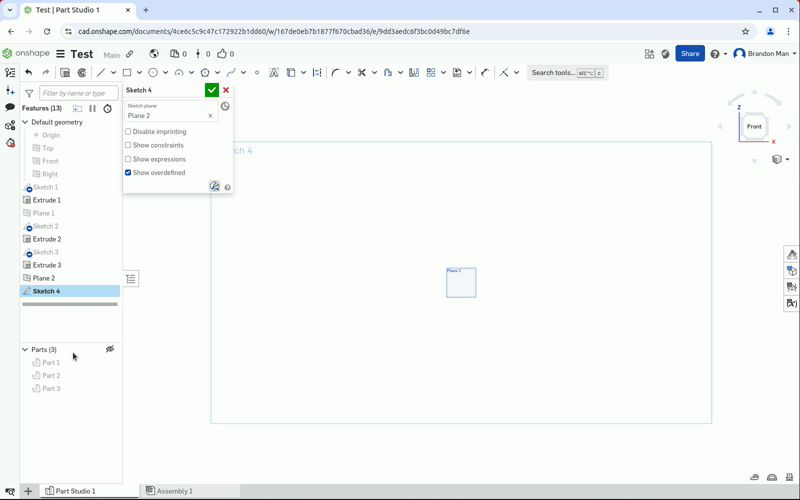
key(l)
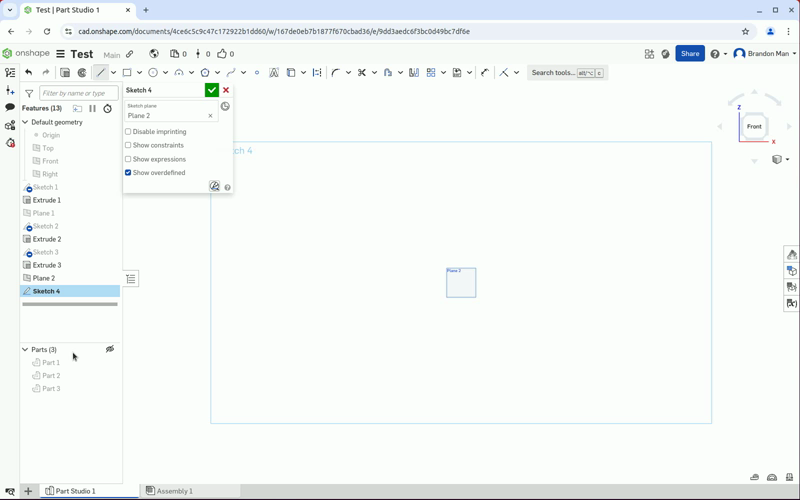
key_down(shift)
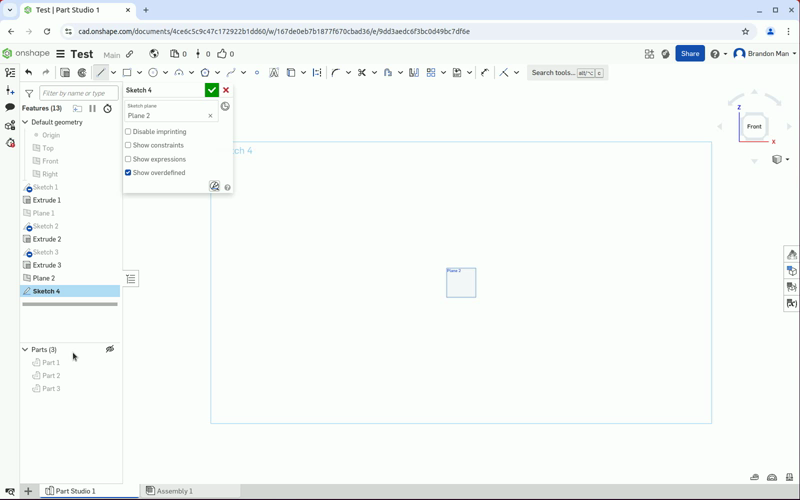
mouse_move(348, 282)
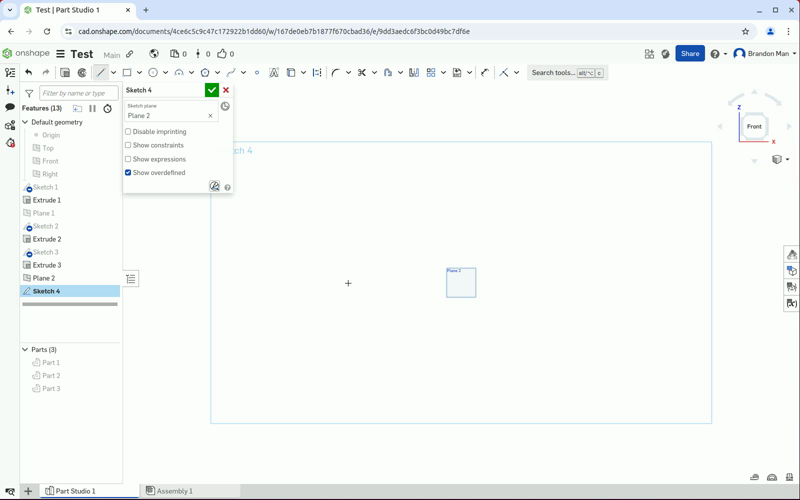
click(348, 282)
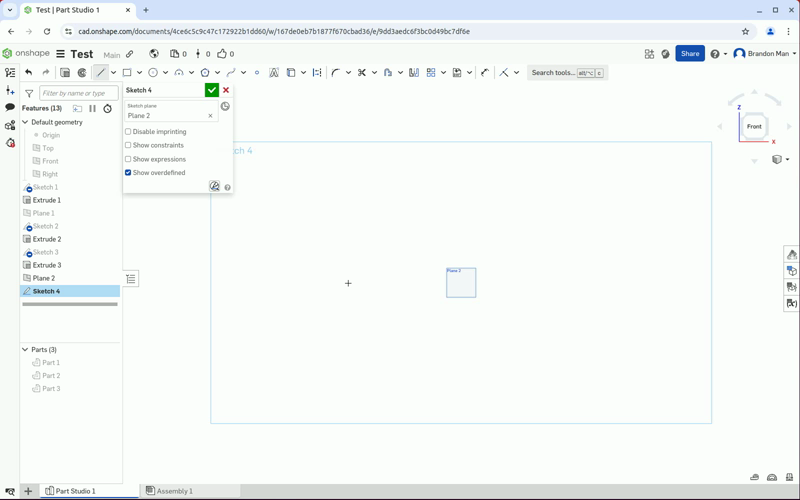
key_up(shift)
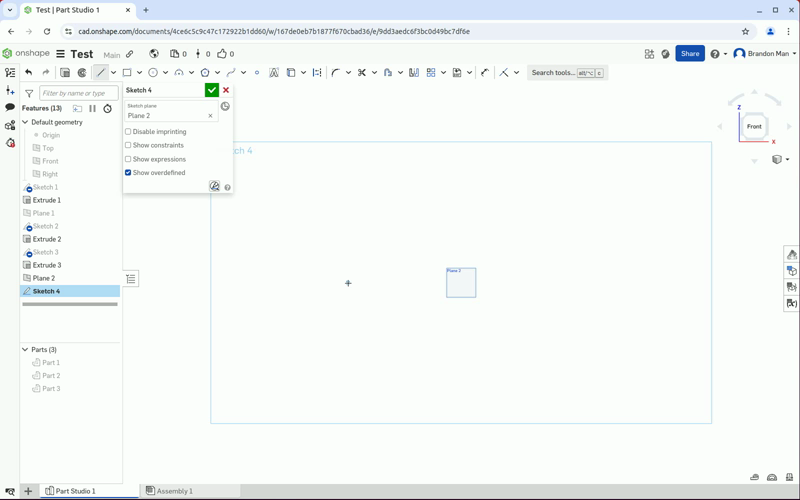
key_down(shift)
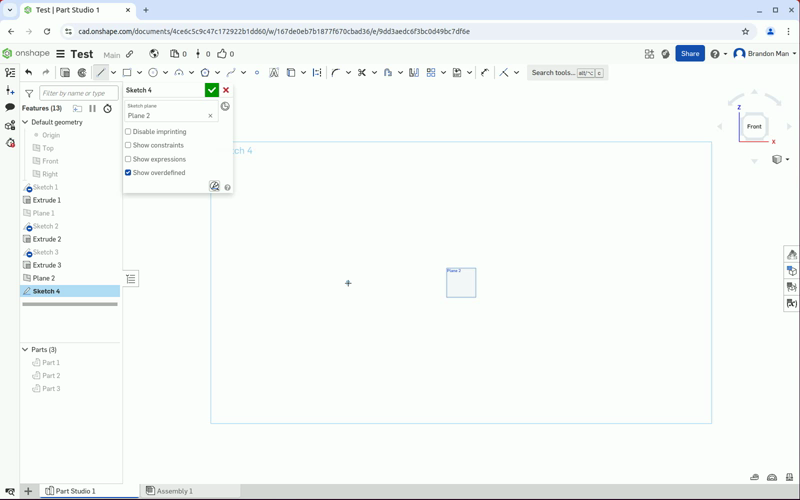
mouse_move(378, 282)
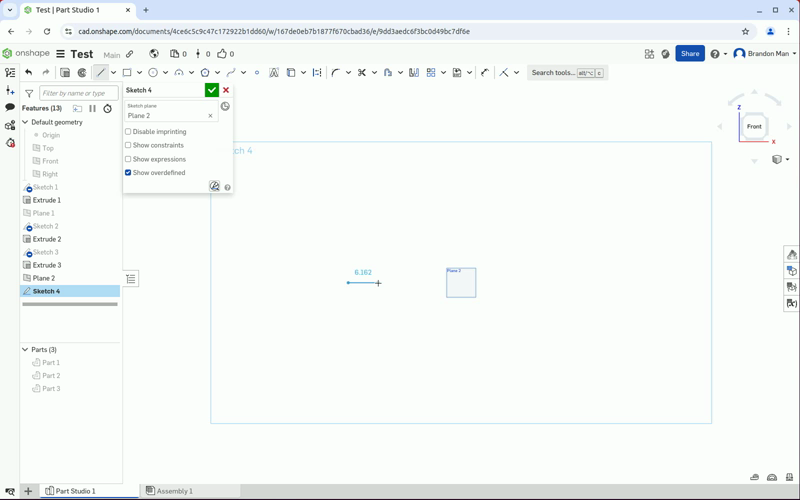
mouse_move(350, 282)
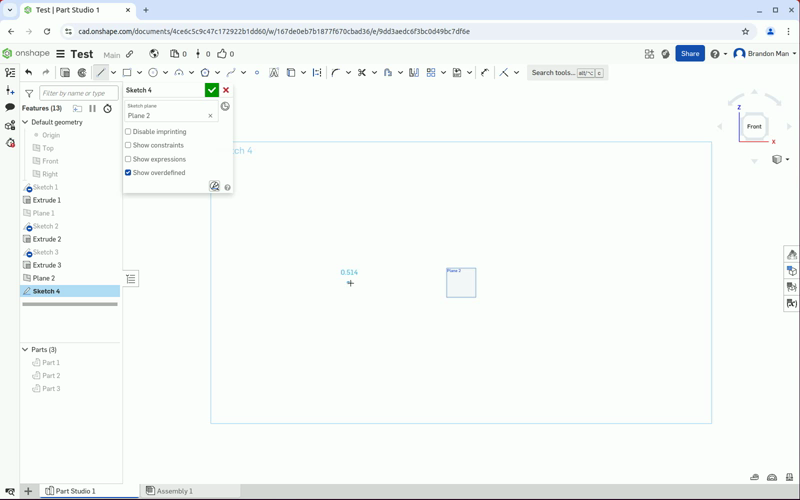
scroll(6)
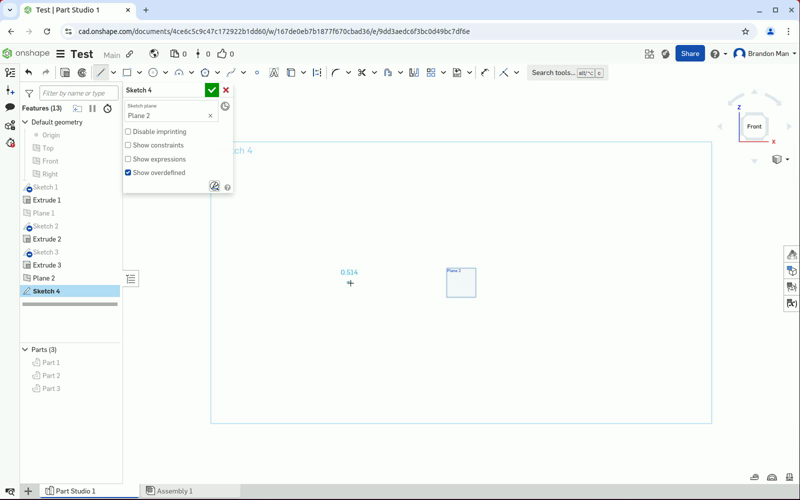
scroll(6)
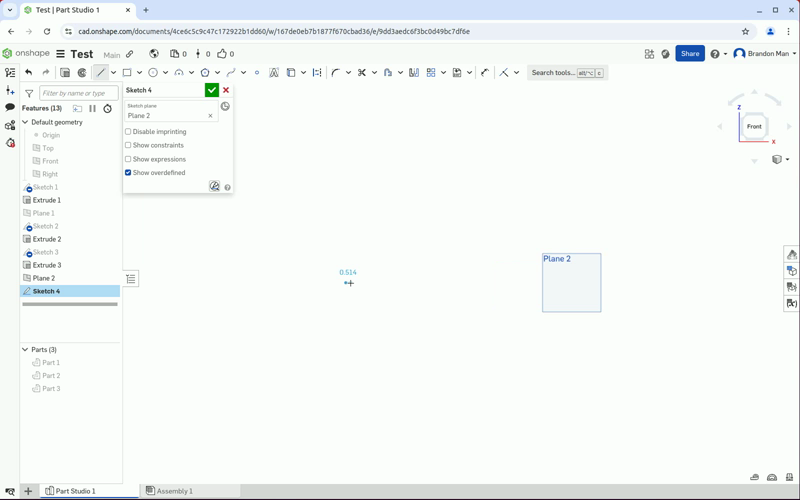
scroll(6)
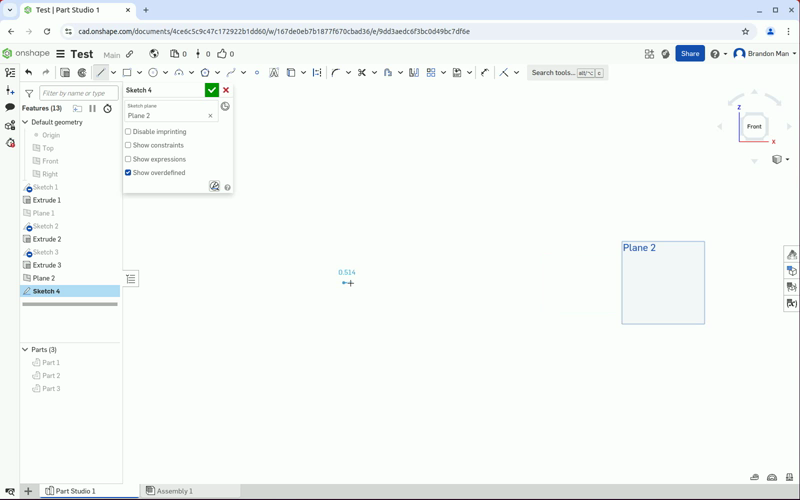
scroll(6)
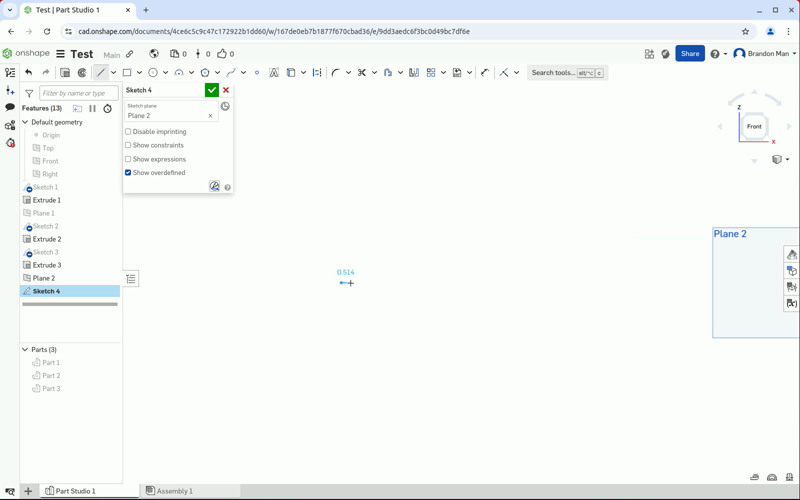
scroll(6)
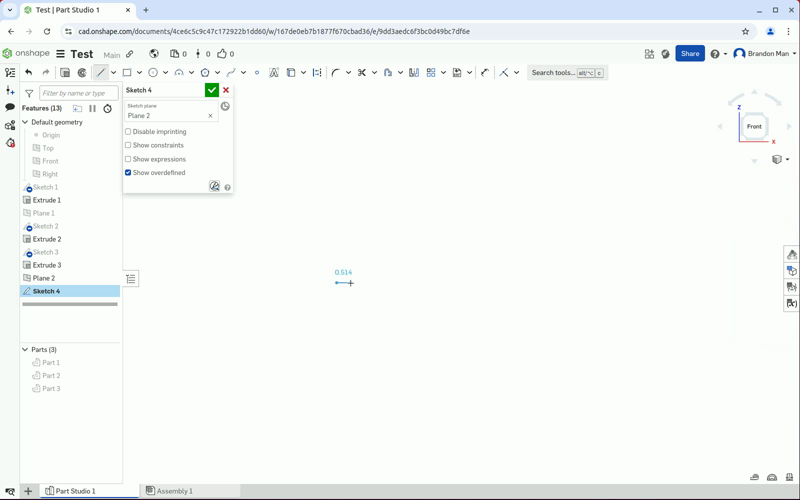
scroll(6)
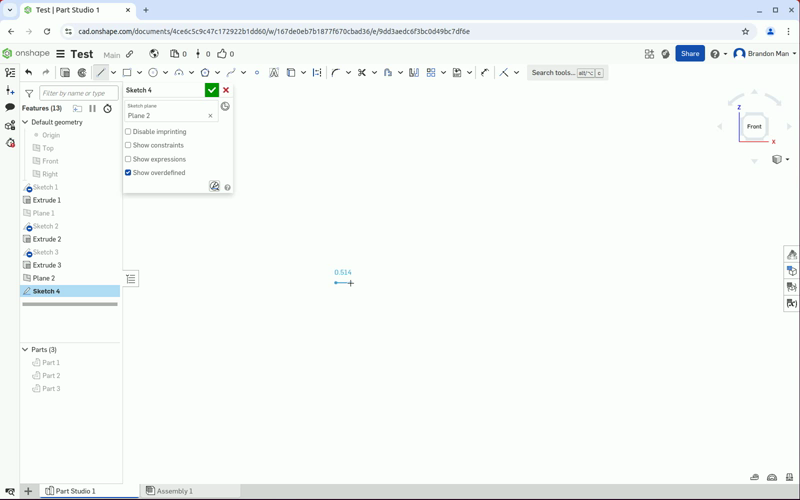
scroll(6)
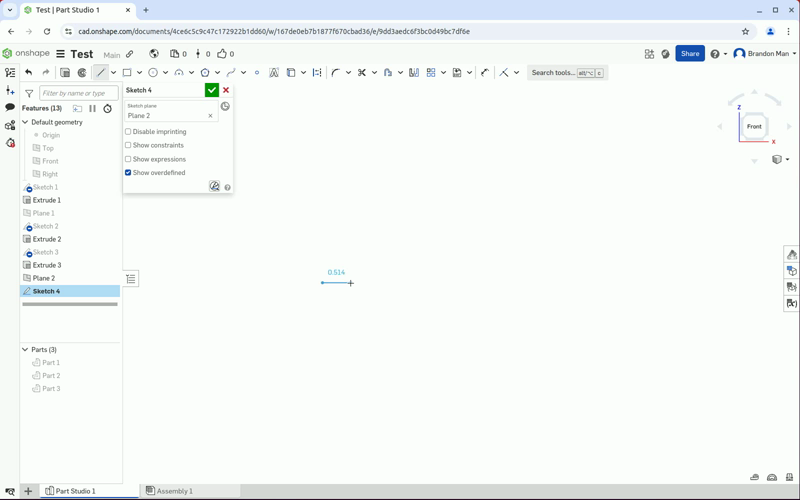
click(350, 282)
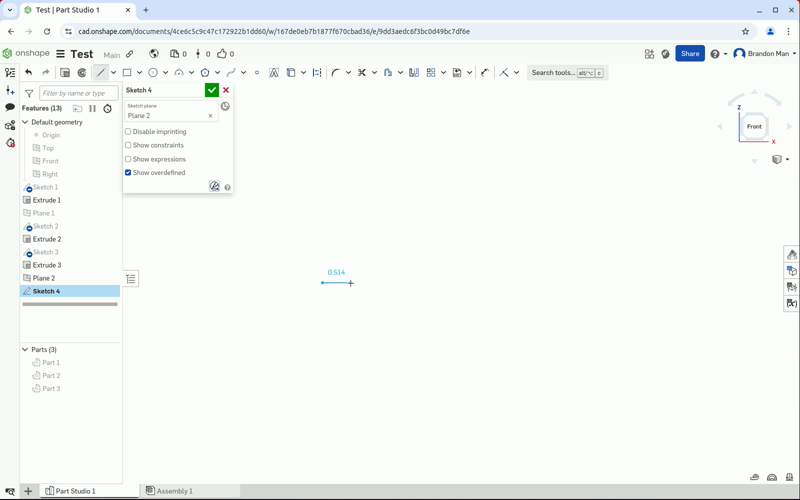
scroll(-6)
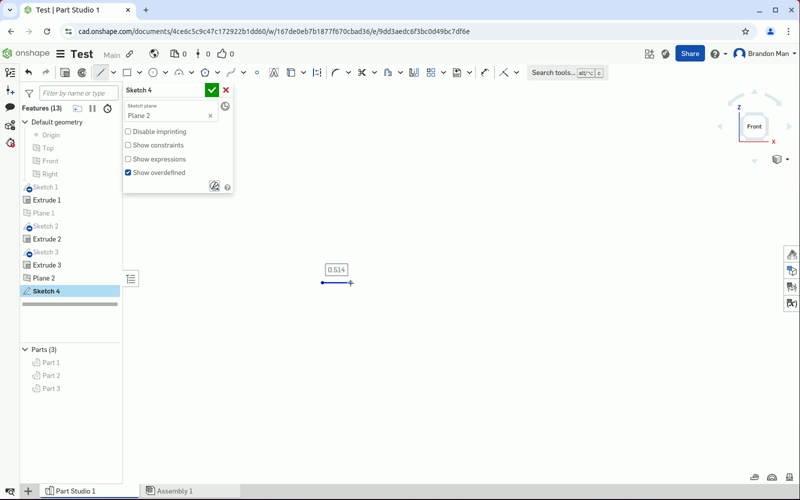
scroll(-6)
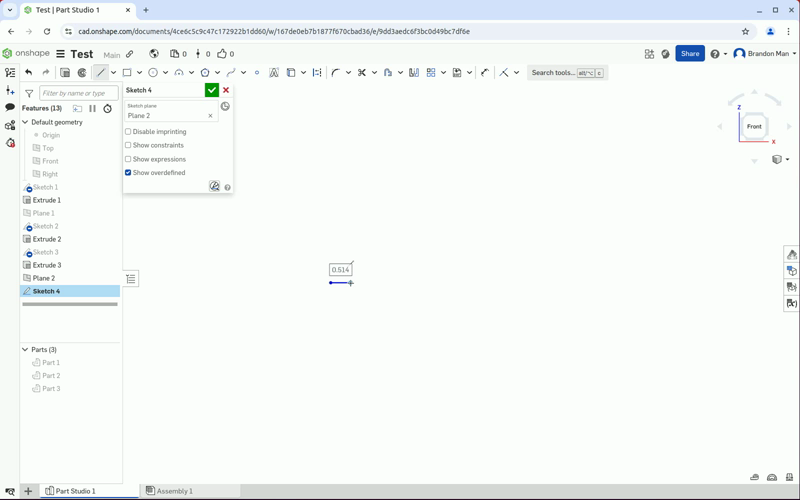
scroll(-6)
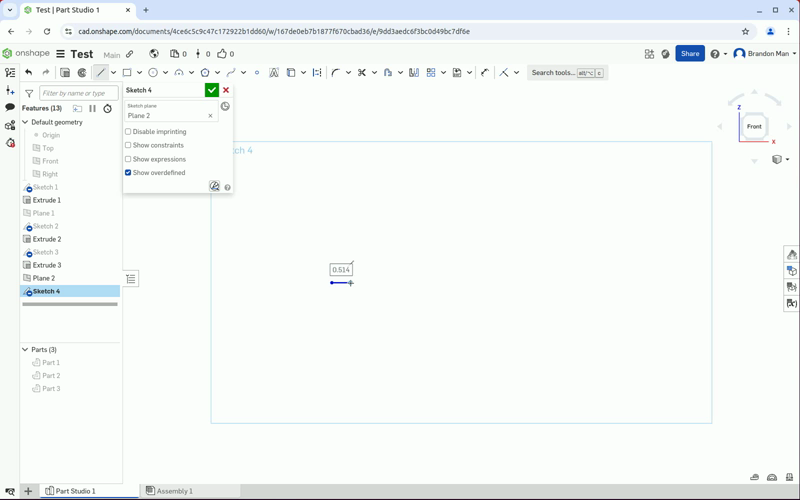
scroll(-6)
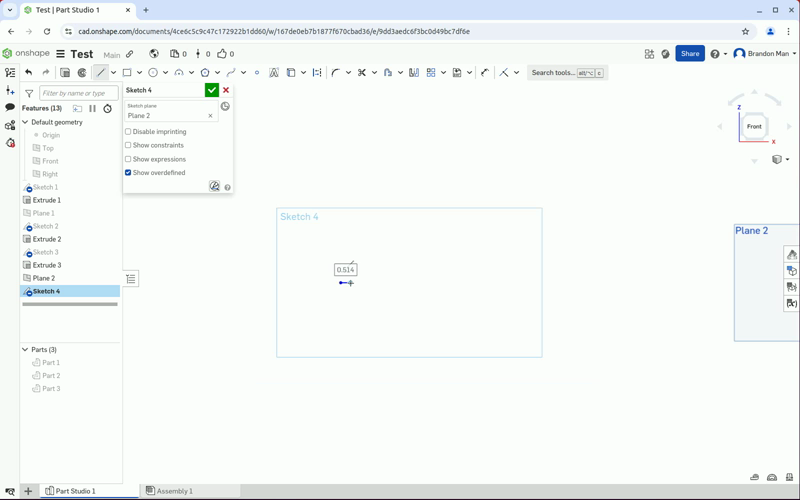
scroll(-6)
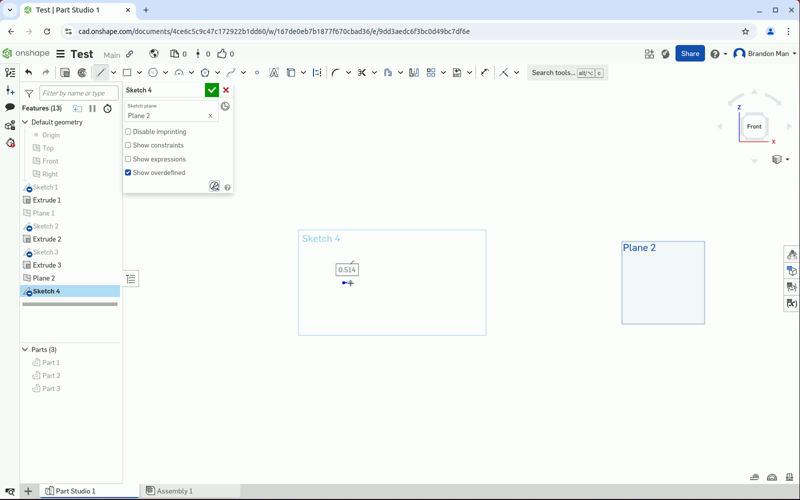
scroll(-6)
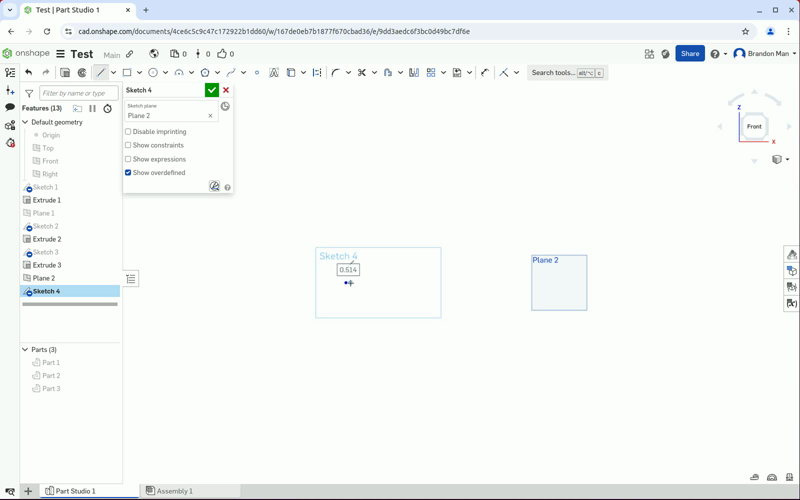
scroll(-6)
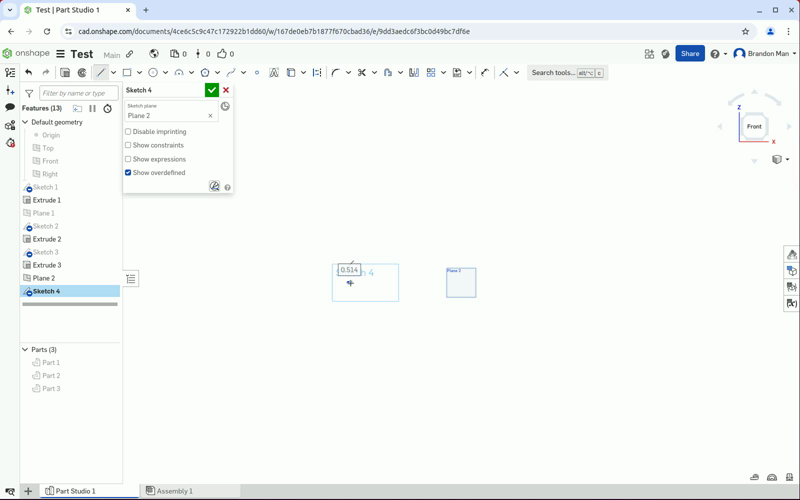
key_up(shift)
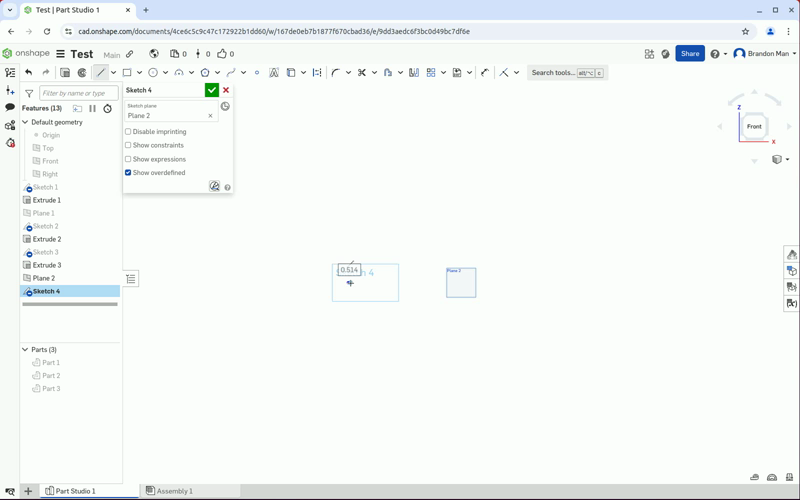
key_down(shift)
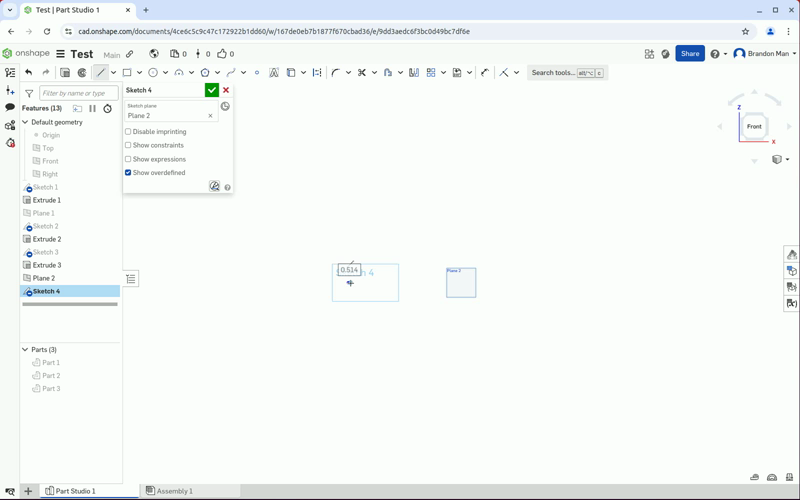
mouse_move(380, 282)
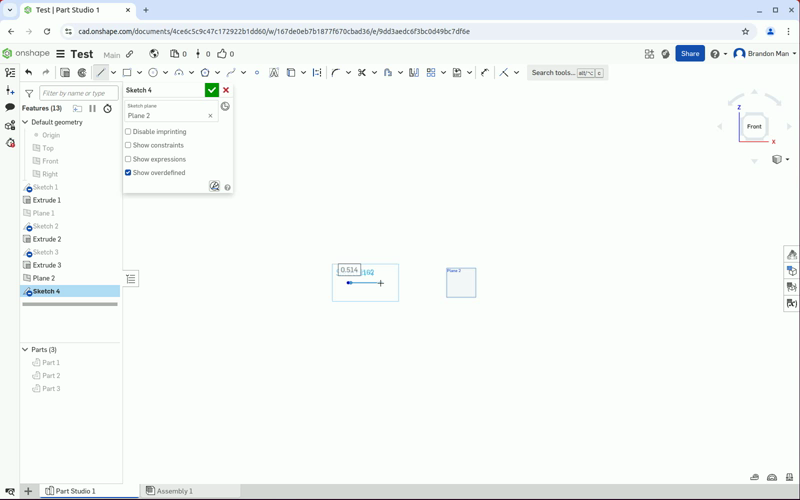
mouse_move(350, 259)
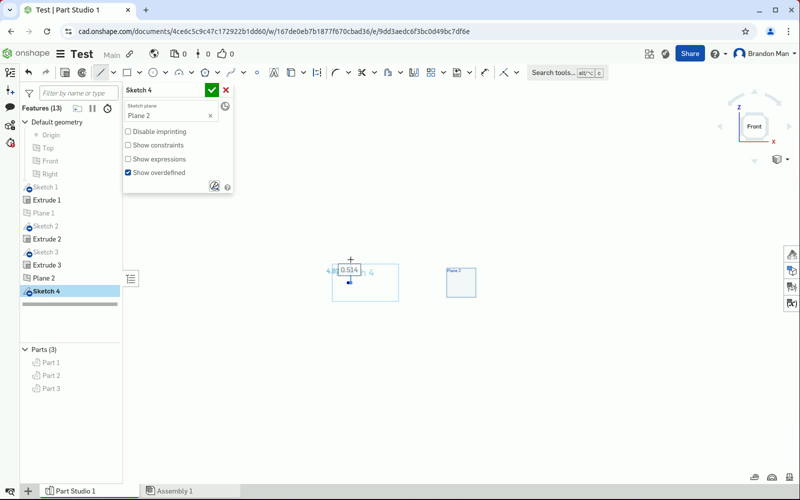
click(350, 259)
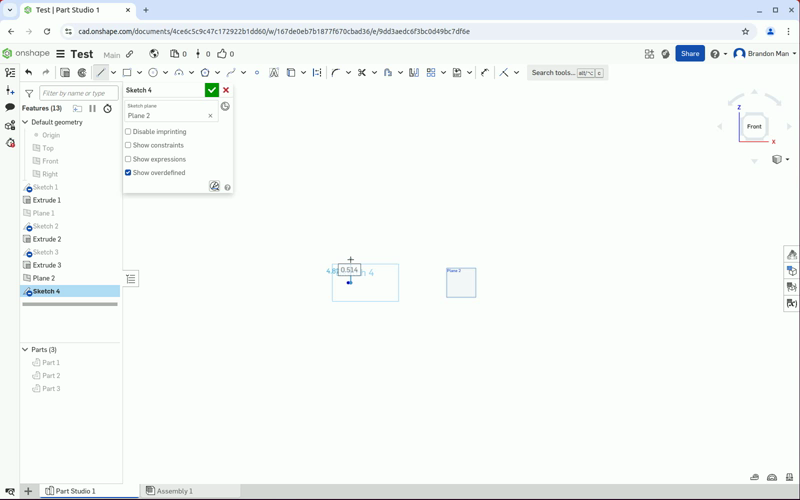
key_up(shift)
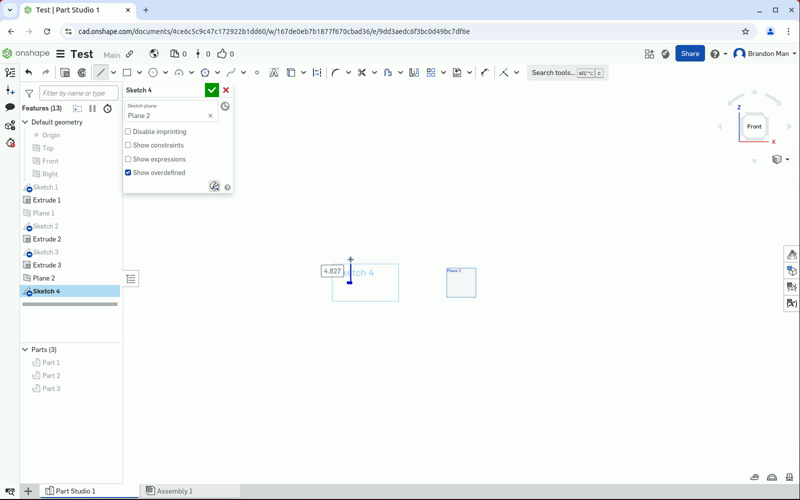
key_down(shift)
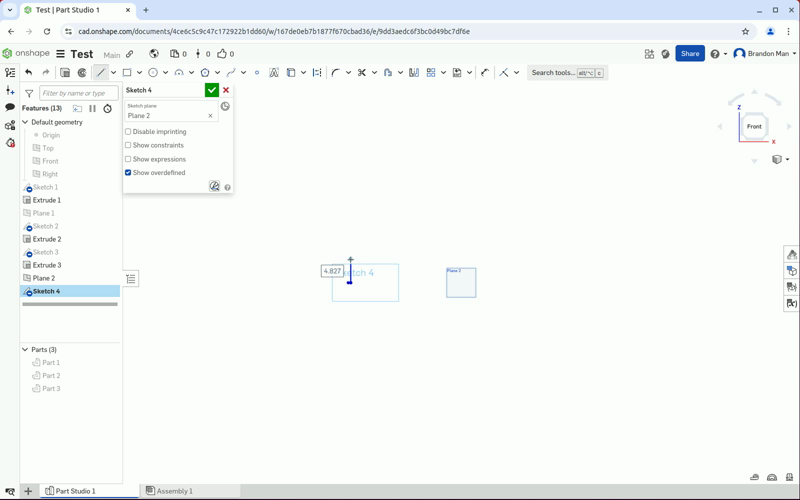
mouse_move(569, 259)
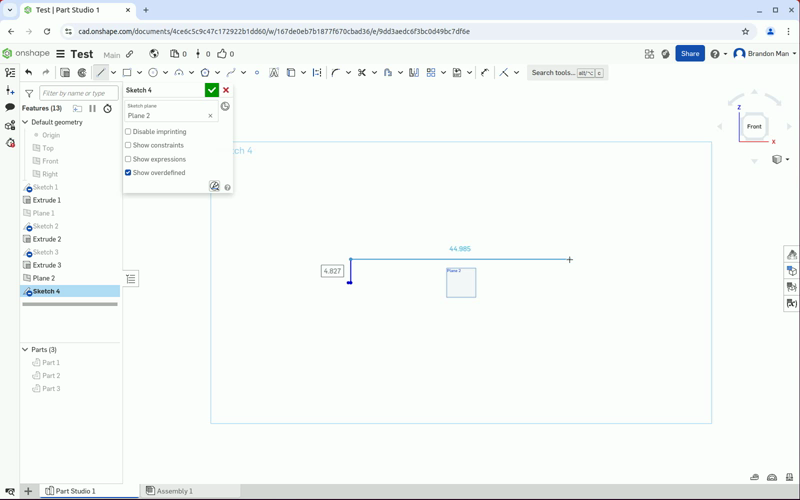
click(569, 259)
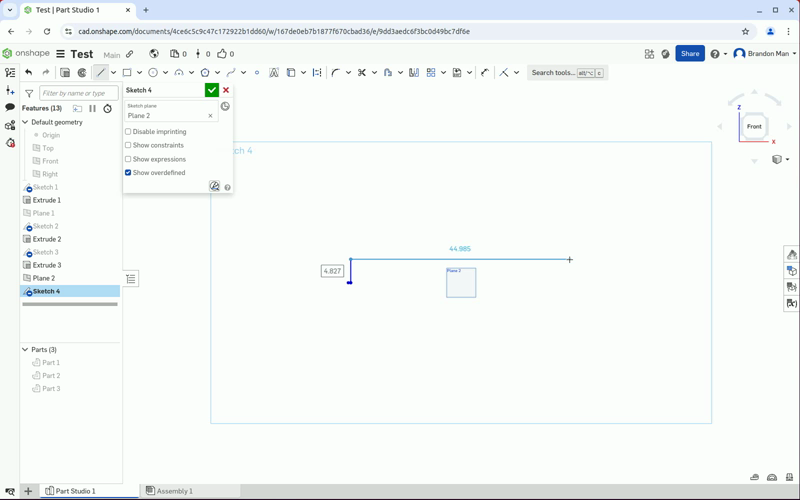
key_up(shift)
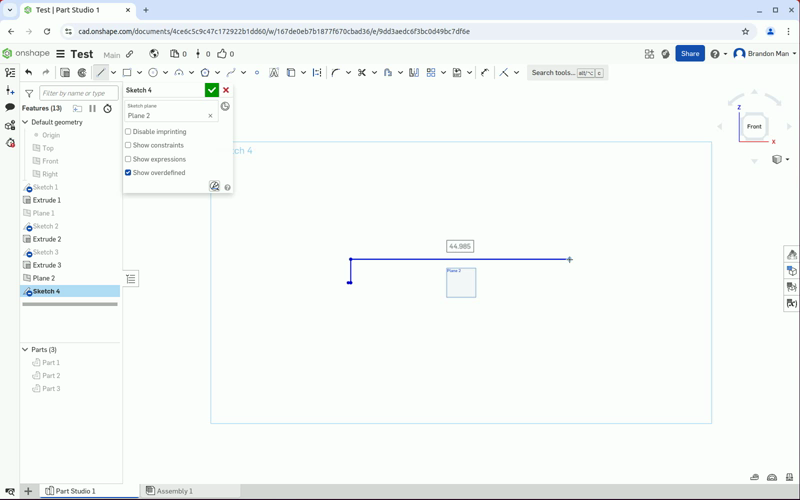
key_down(shift)
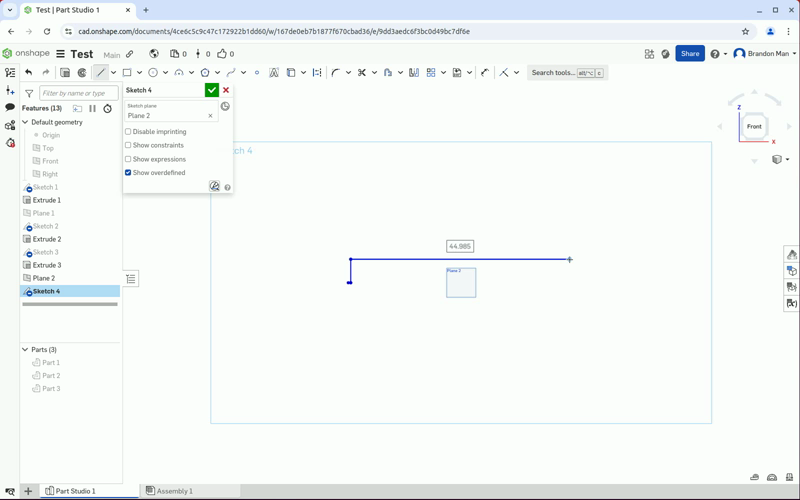
mouse_move(589, 259)
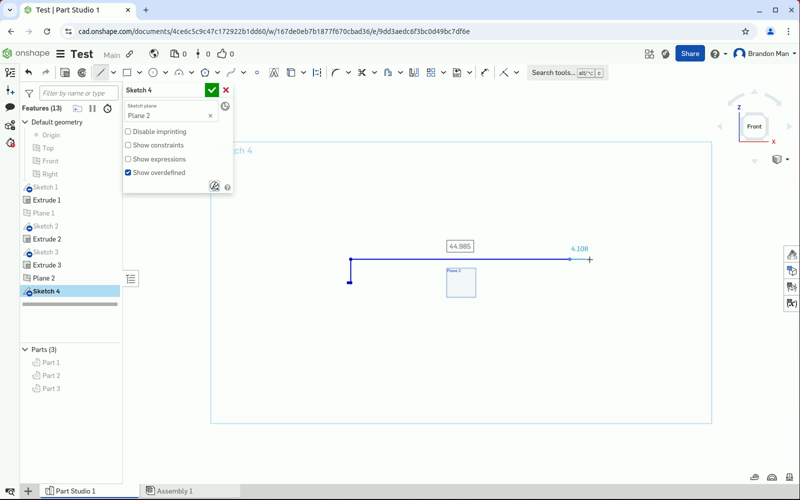
mouse_move(569, 282)
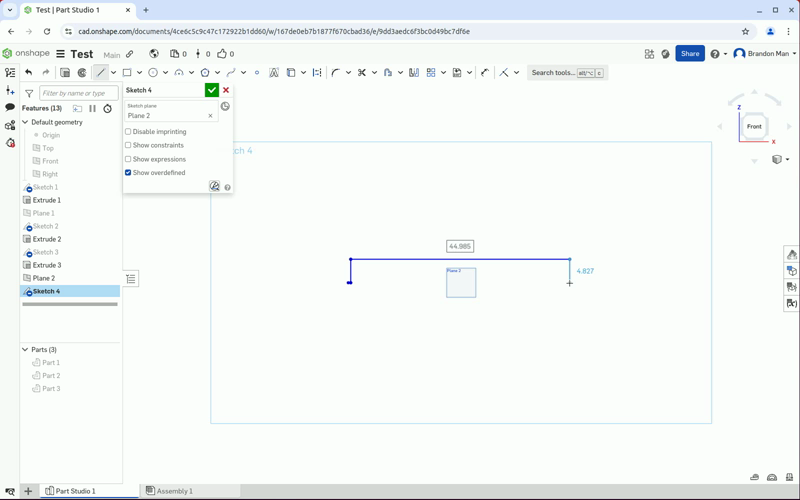
click(569, 282)
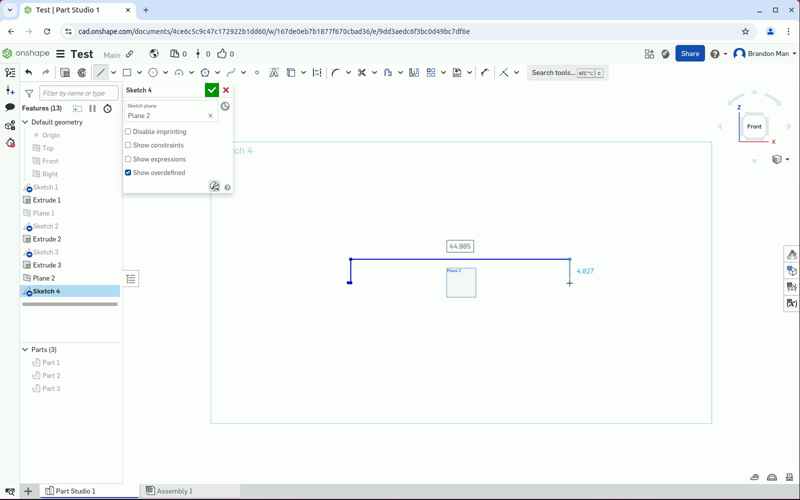
key_up(shift)
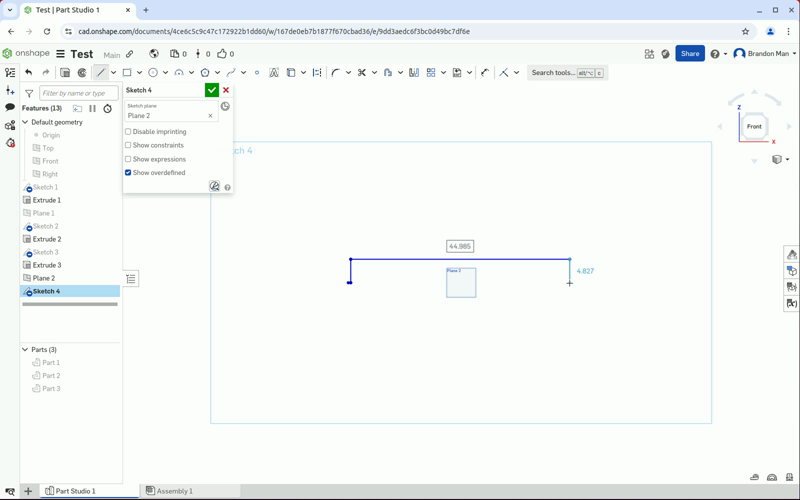
key_down(shift)
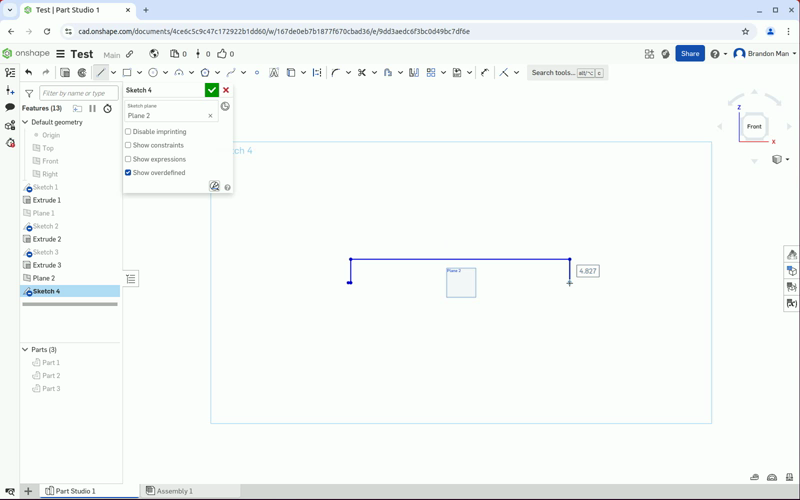
mouse_move(589, 282)
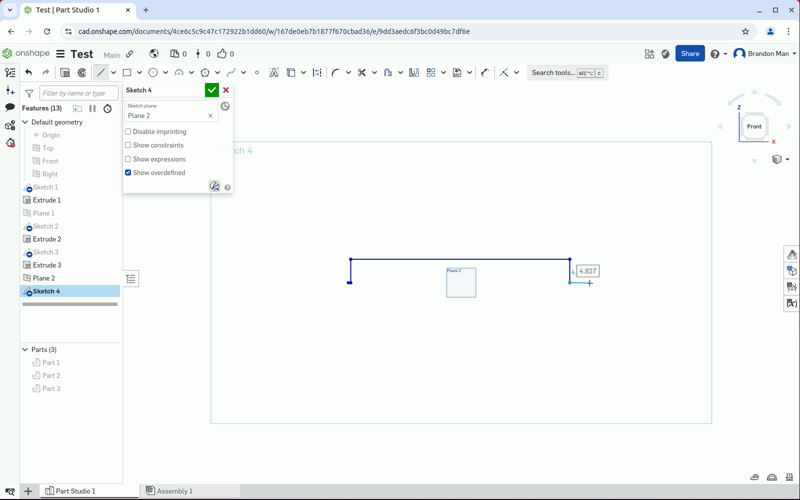
mouse_move(572, 282)
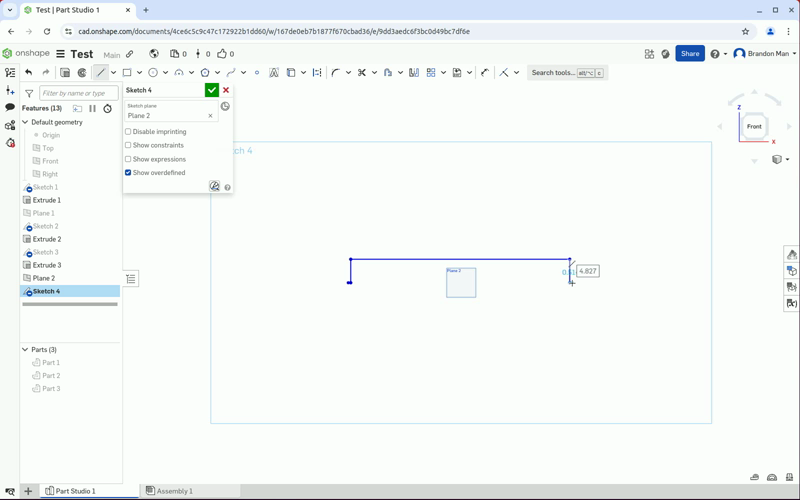
scroll(6)
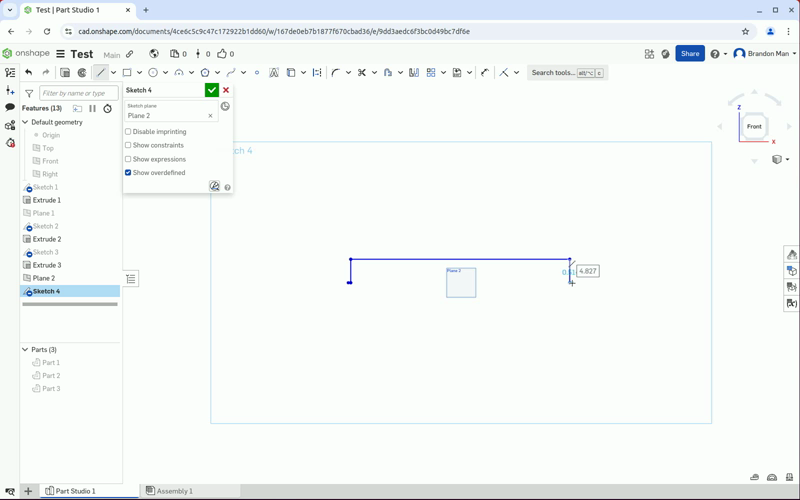
scroll(6)
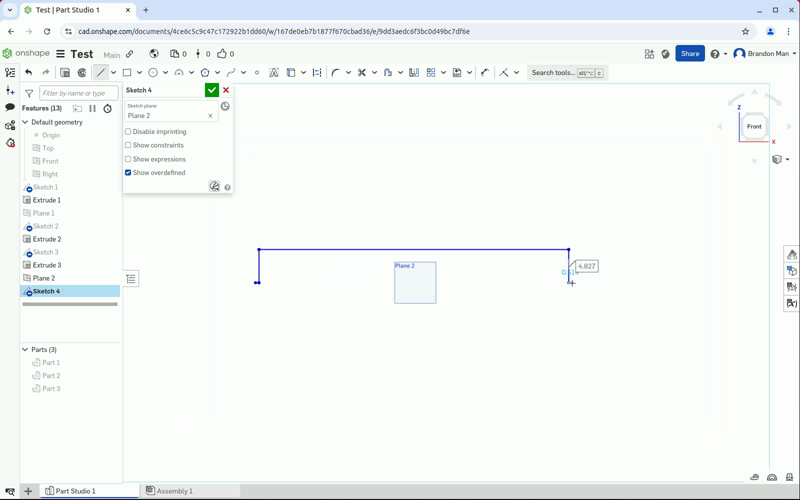
scroll(6)
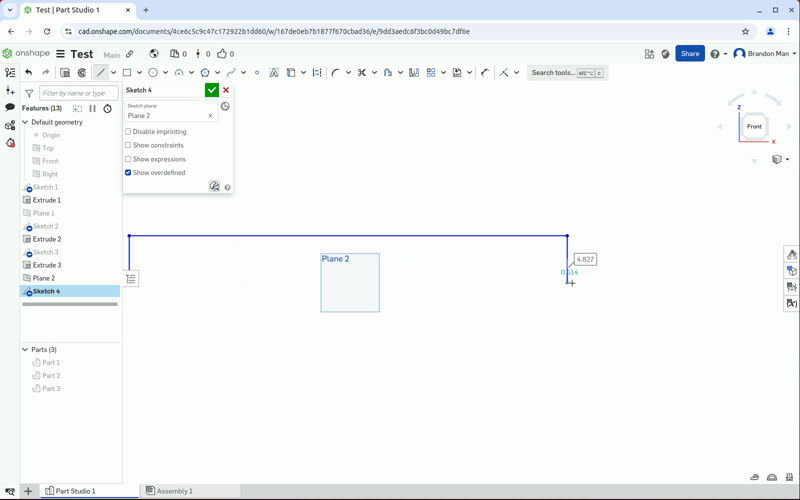
scroll(6)
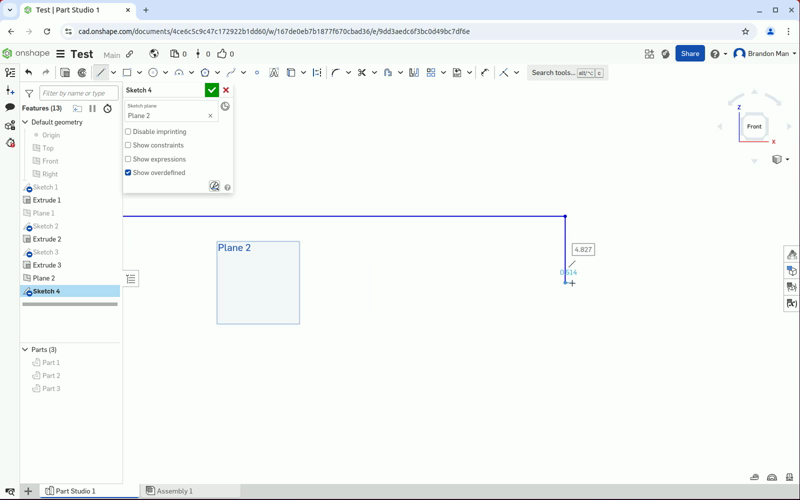
scroll(6)
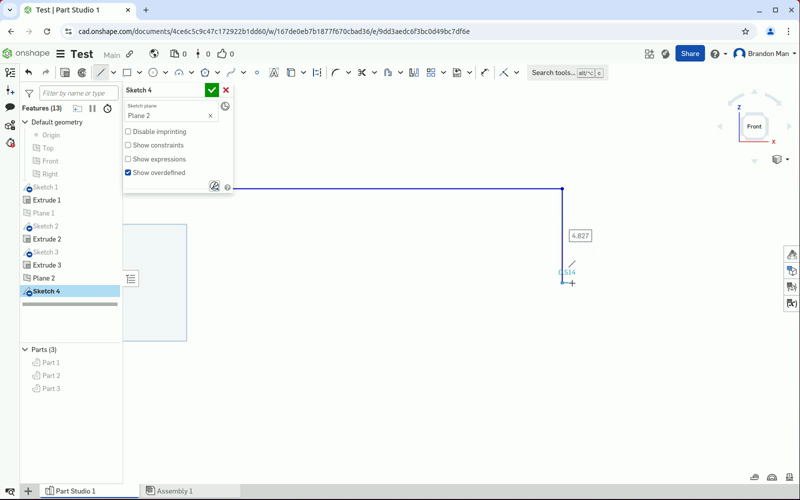
scroll(6)
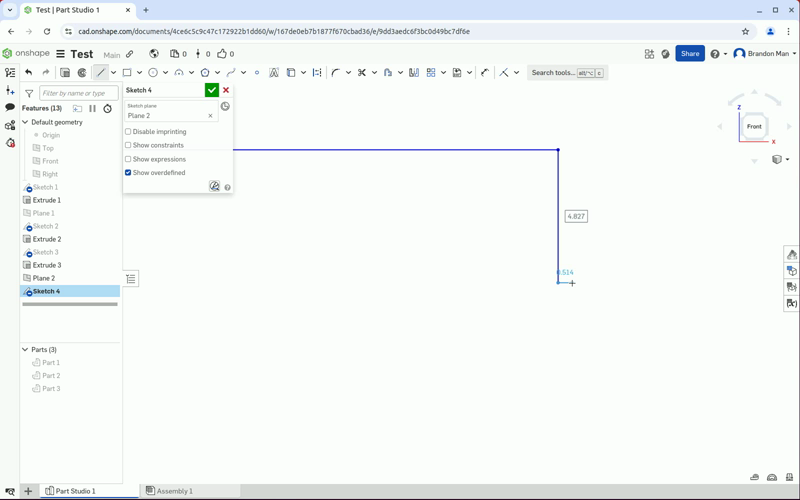
scroll(6)
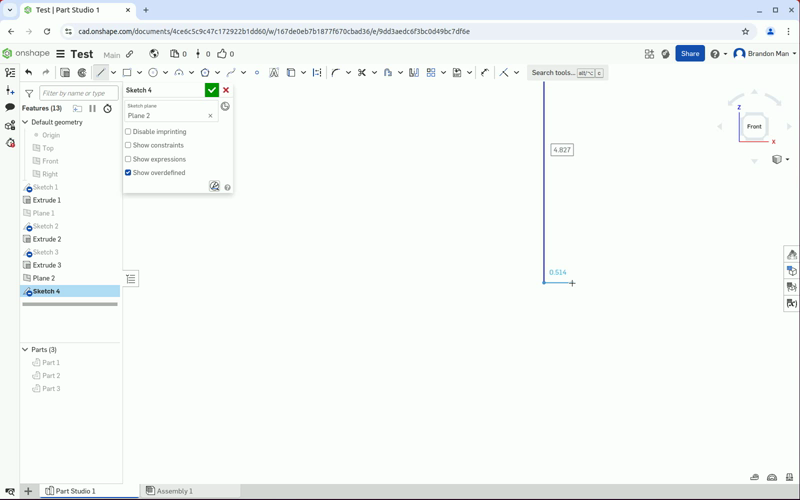
click(572, 282)
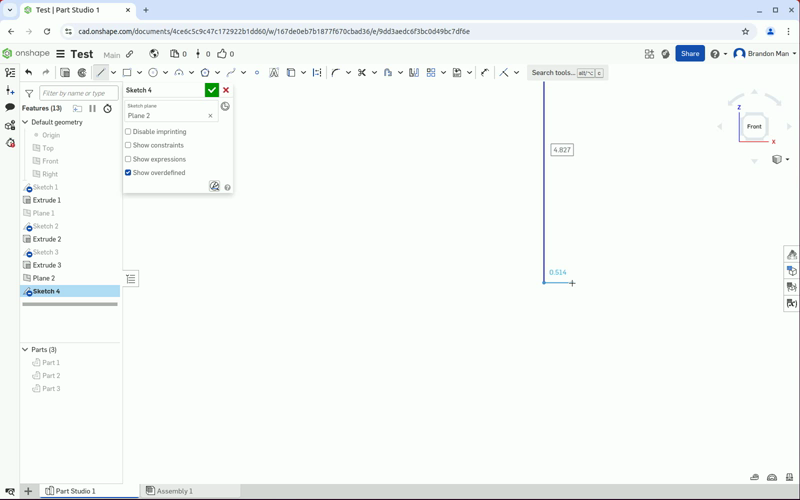
scroll(-6)
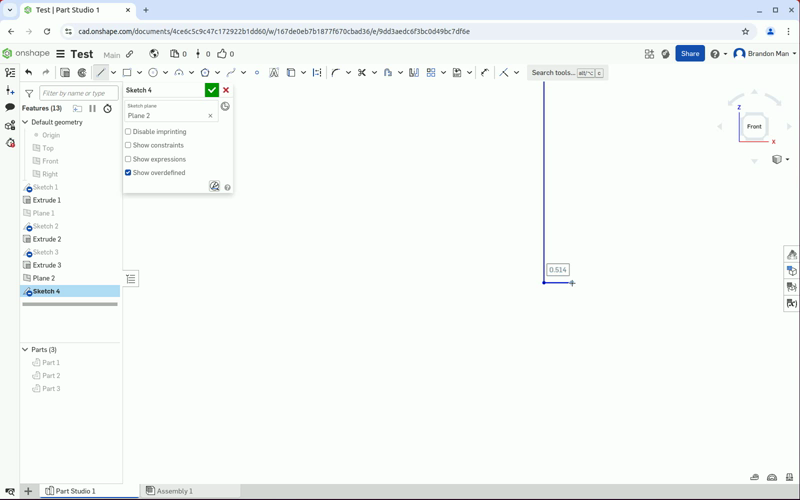
scroll(-6)
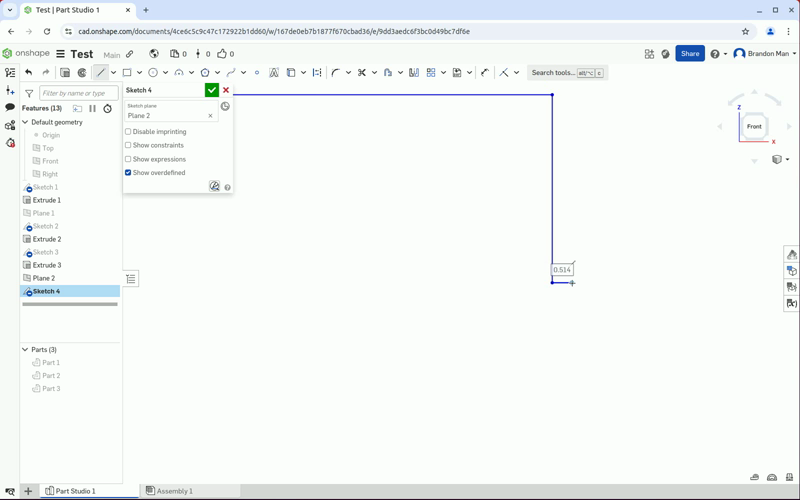
scroll(-6)
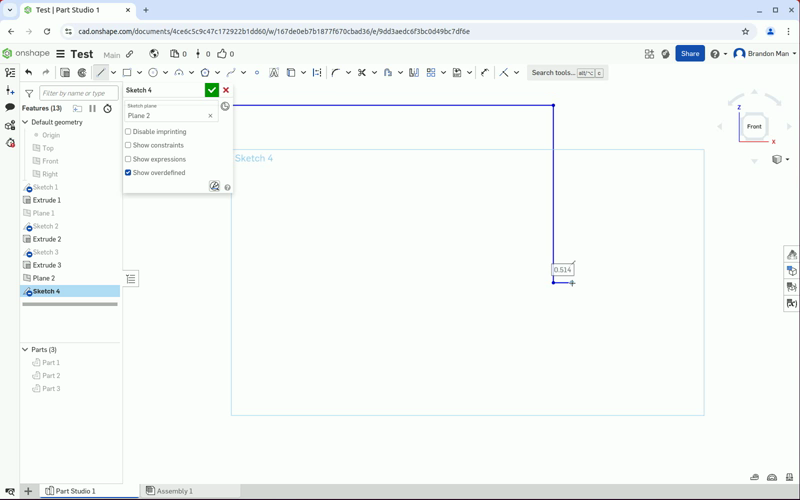
scroll(-6)
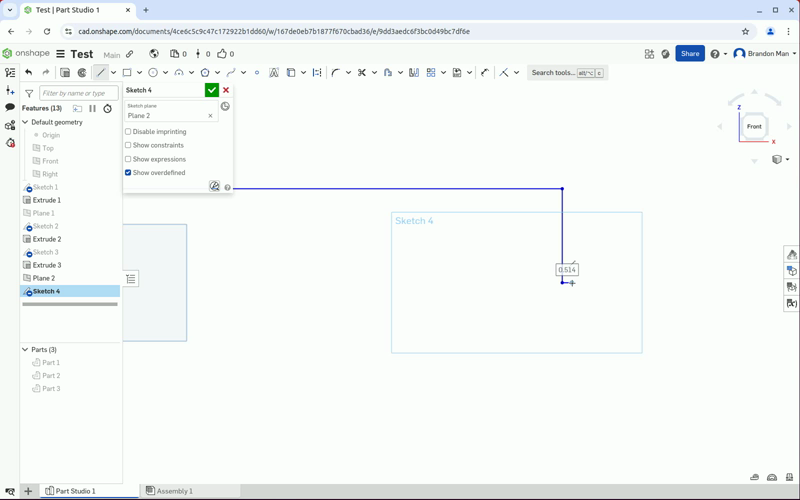
scroll(-6)
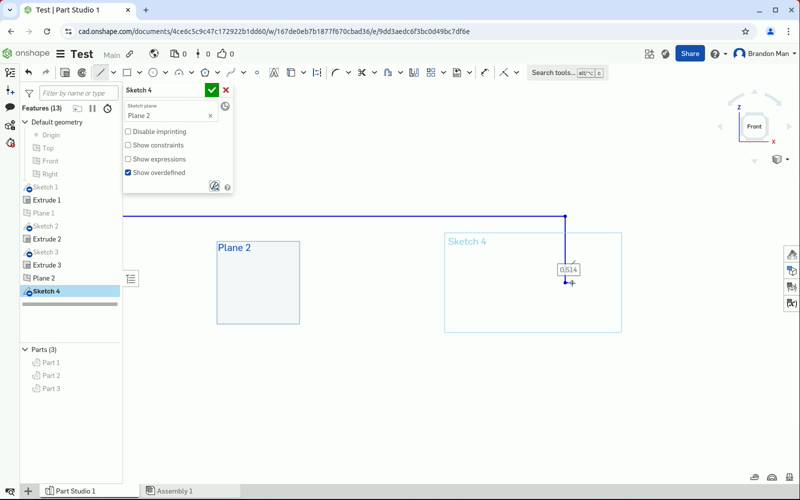
scroll(-6)
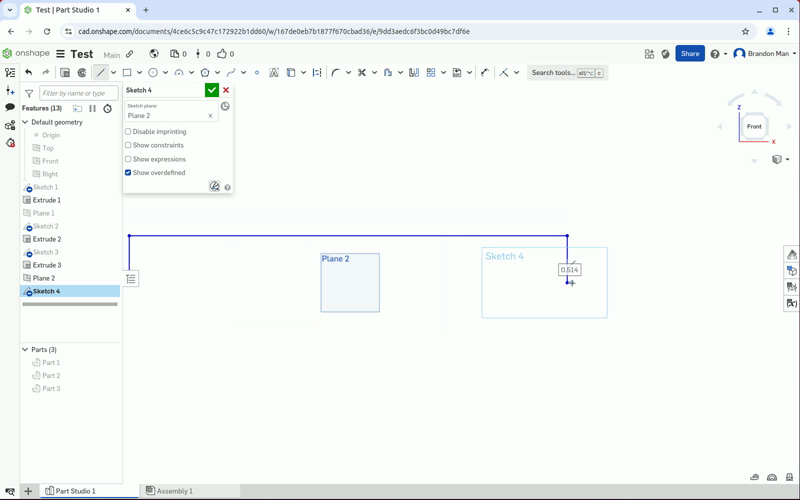
scroll(-6)
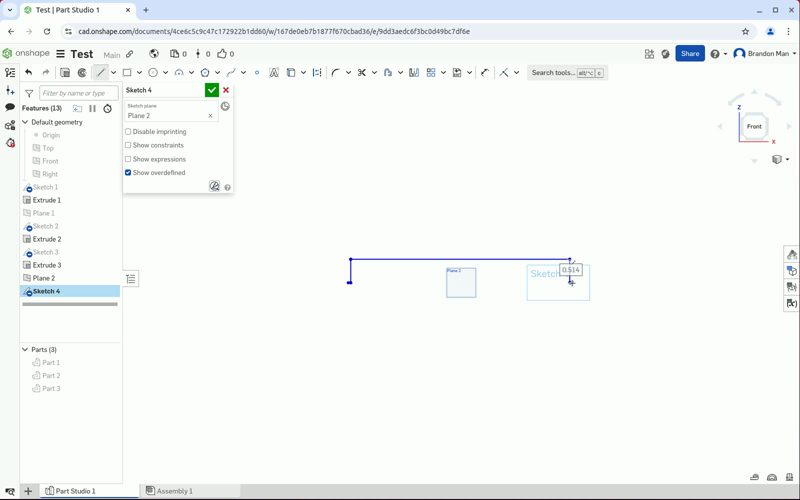
key_up(shift)
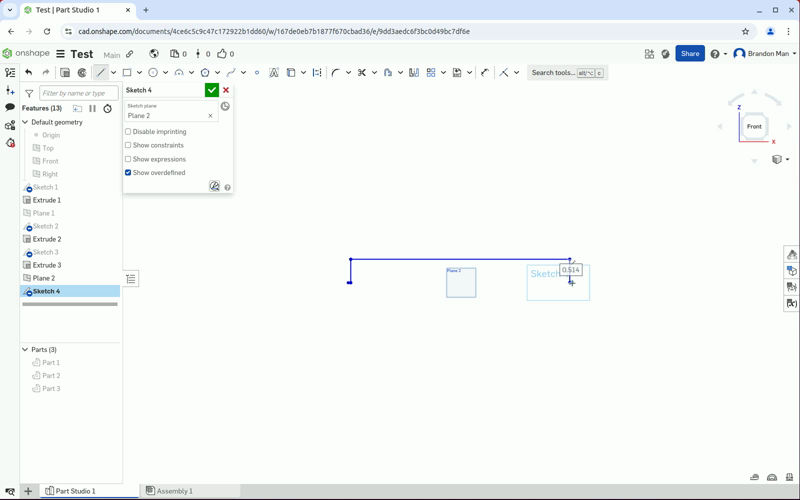
key_down(shift)
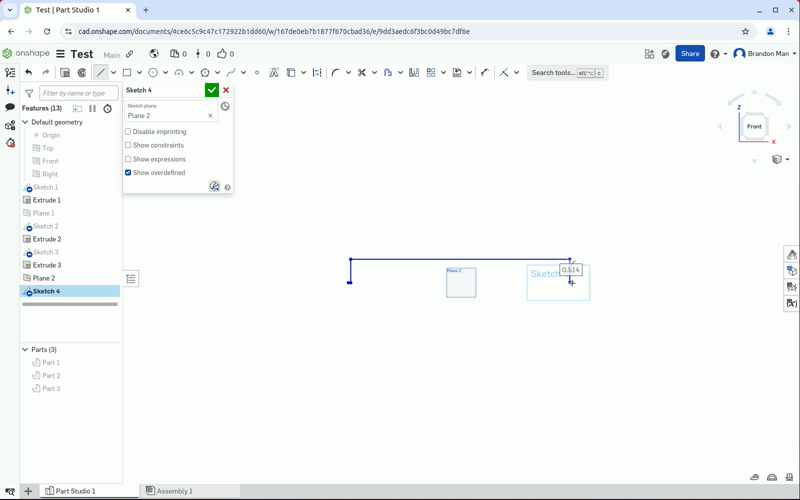
mouse_move(589, 282)
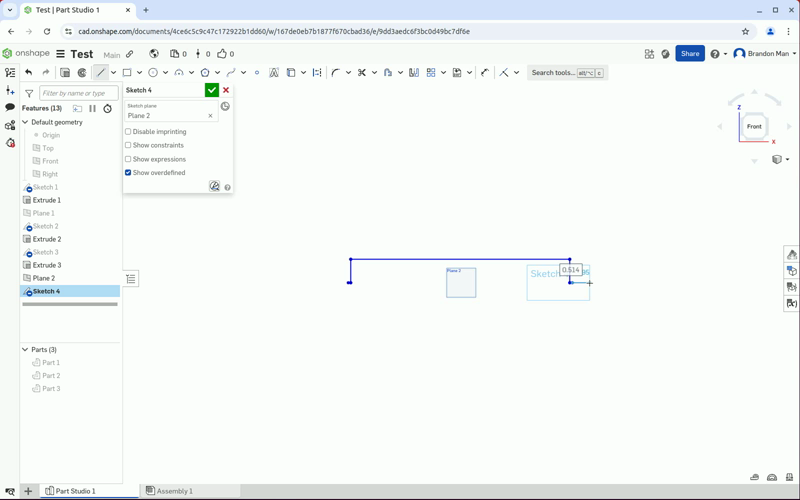
mouse_move(572, 257)
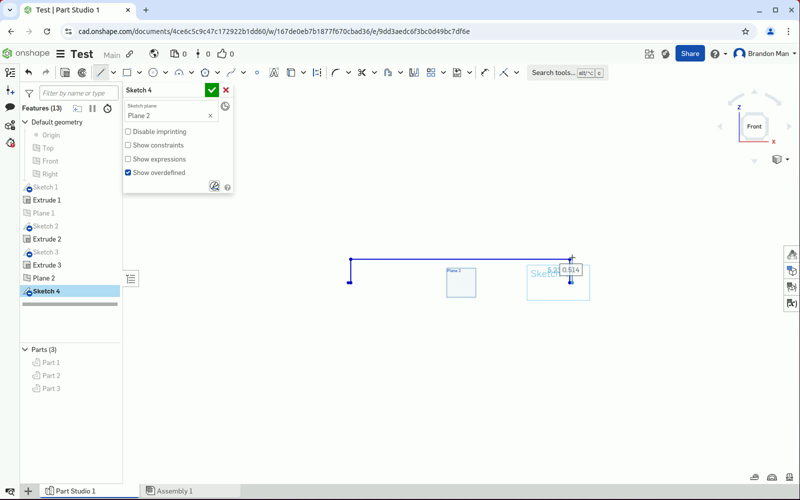
scroll(6)
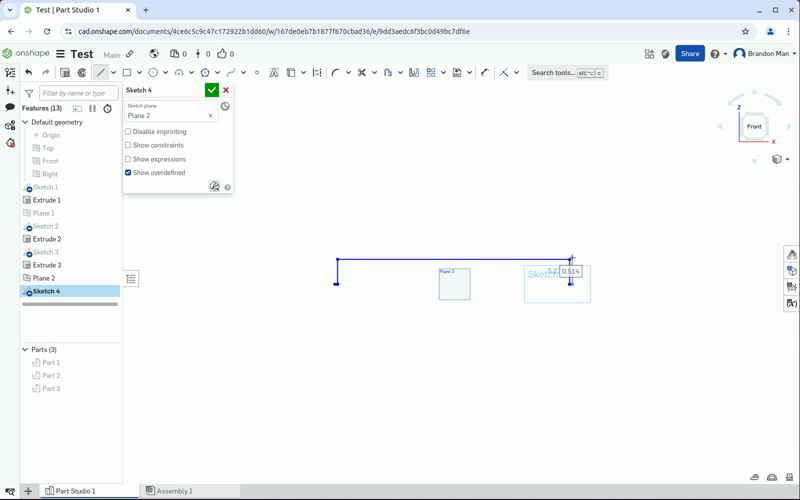
scroll(6)
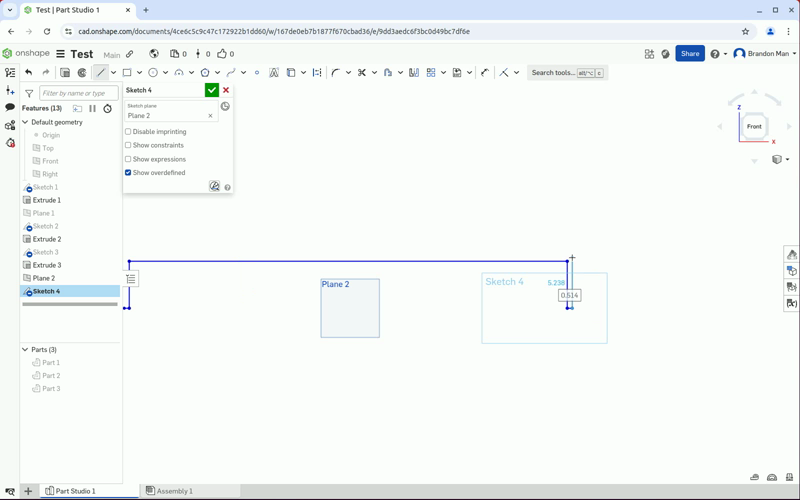
scroll(6)
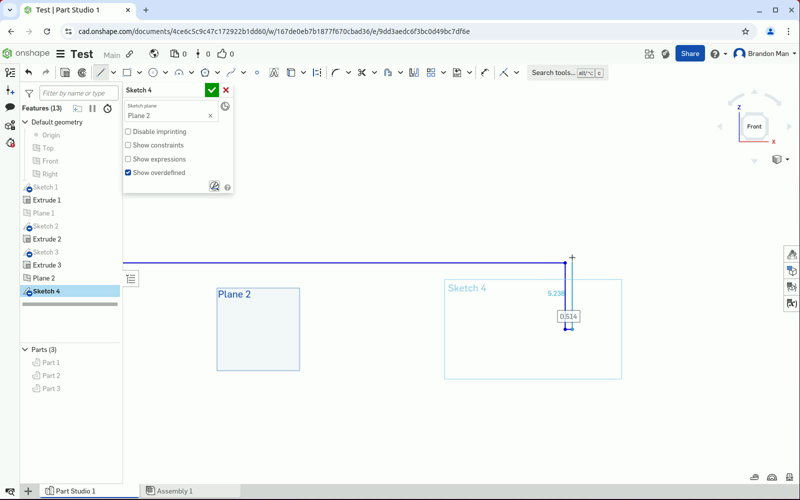
scroll(6)
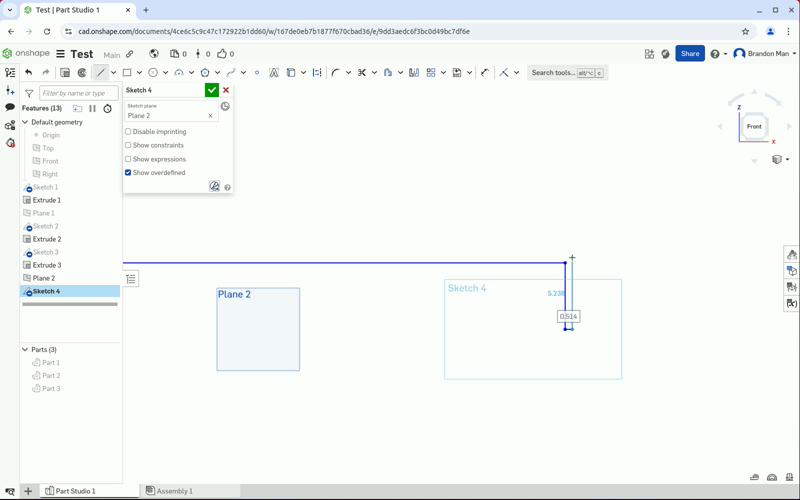
scroll(6)
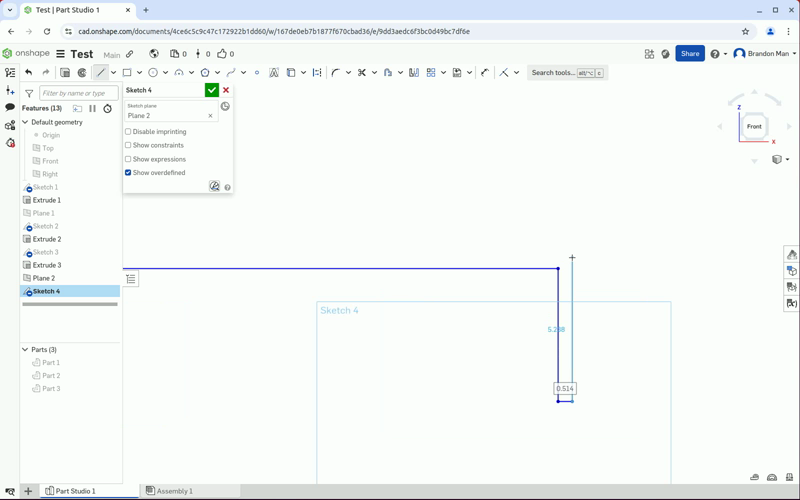
scroll(6)
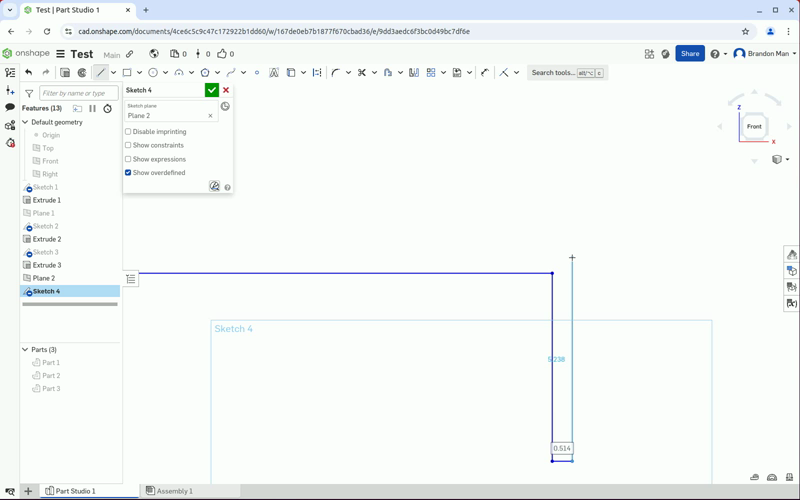
scroll(6)
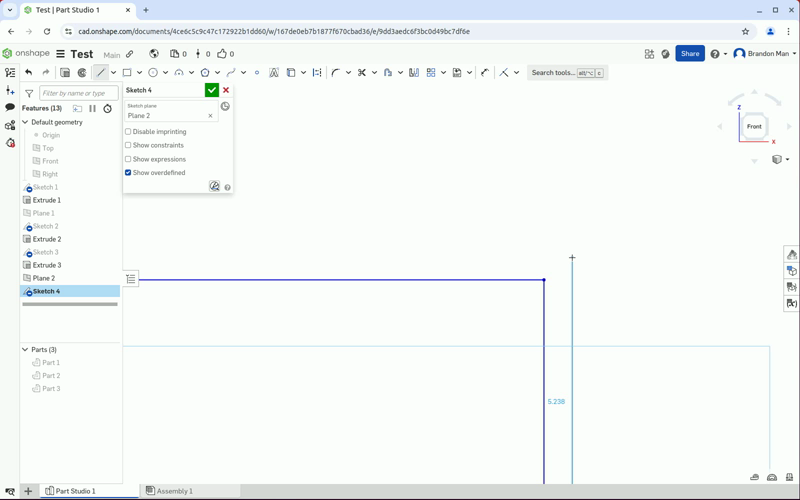
click(572, 257)
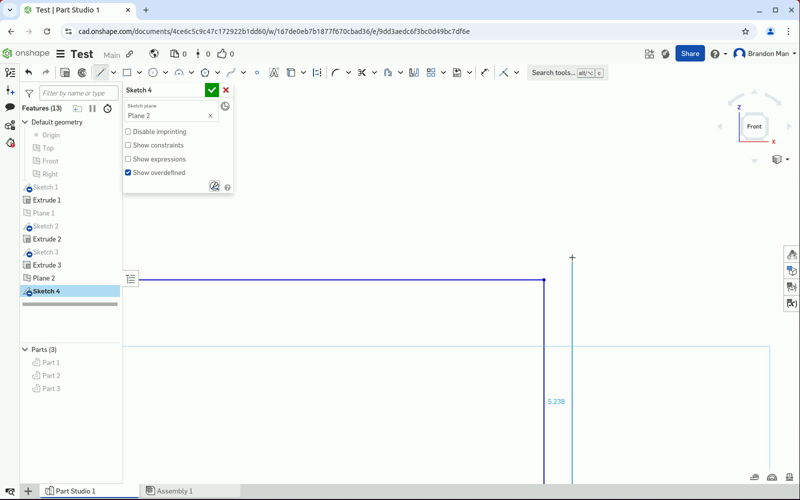
scroll(-6)
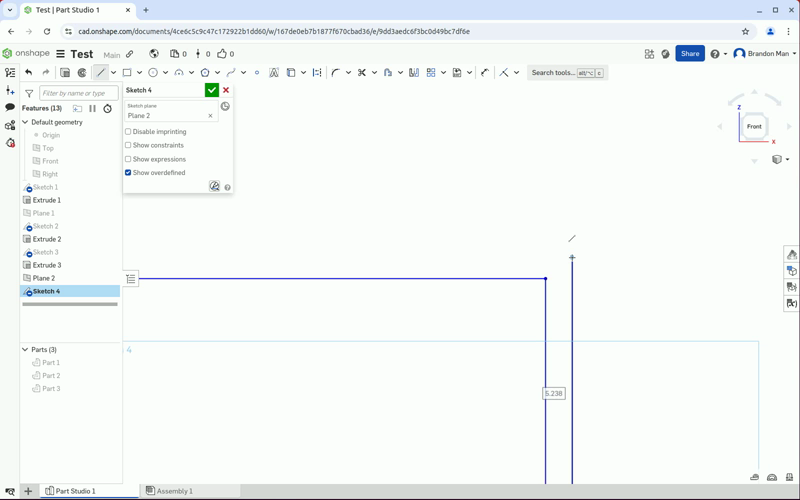
scroll(-6)
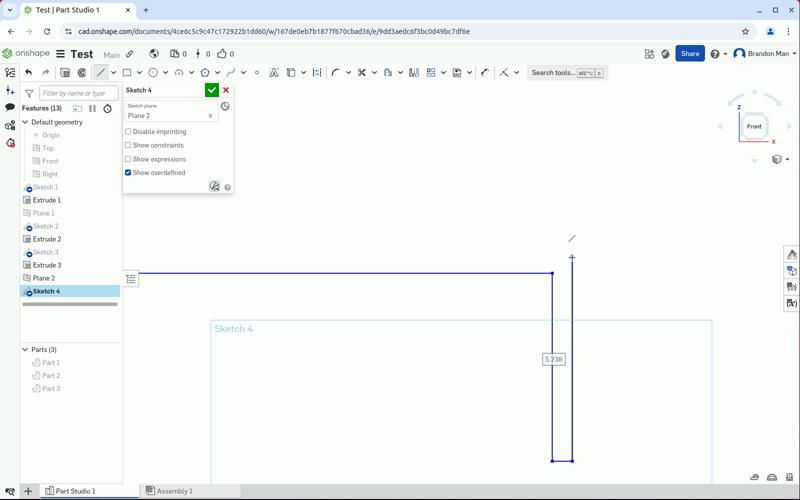
scroll(-6)
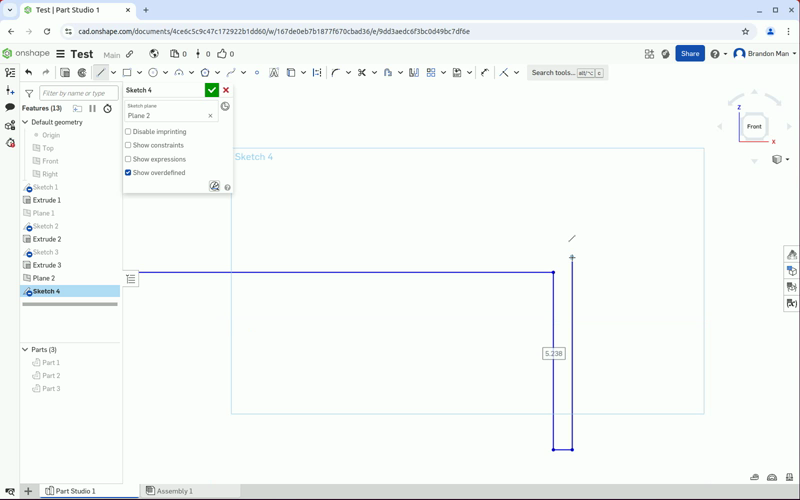
scroll(-6)
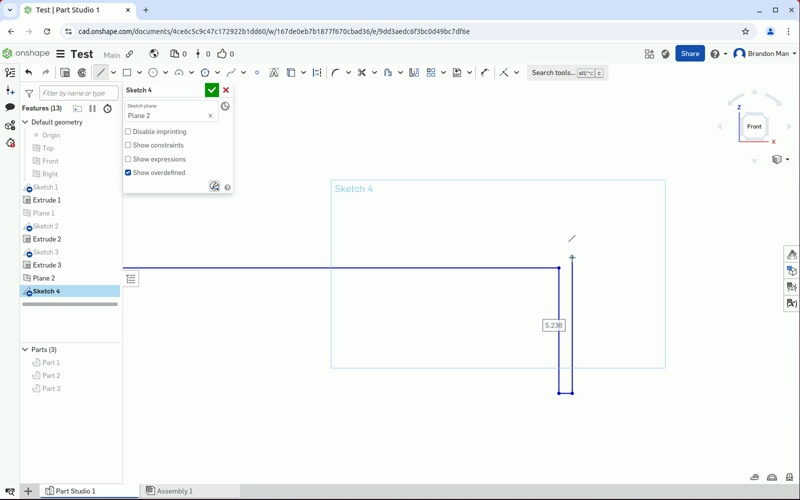
scroll(-6)
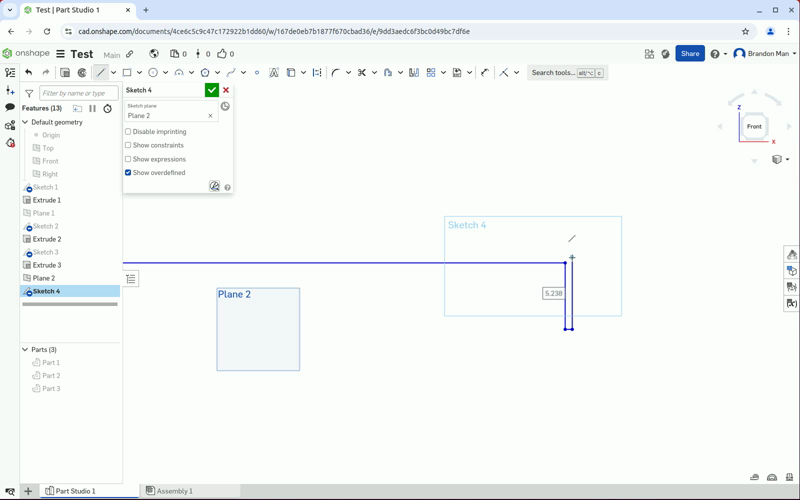
scroll(-6)
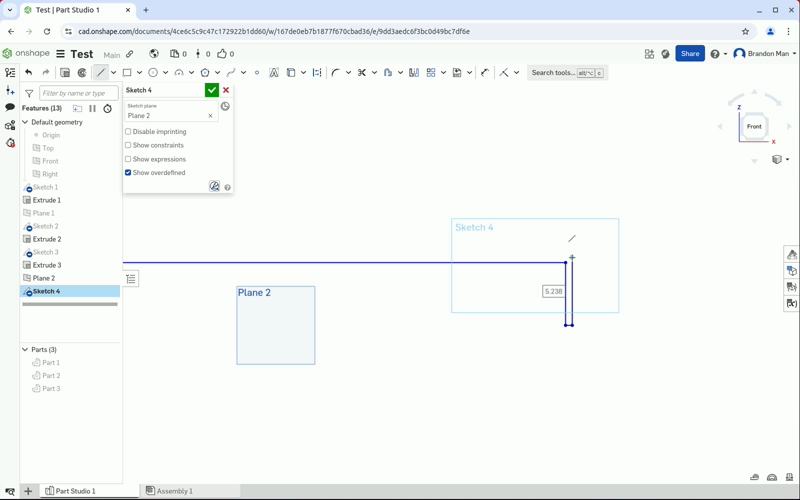
scroll(-6)
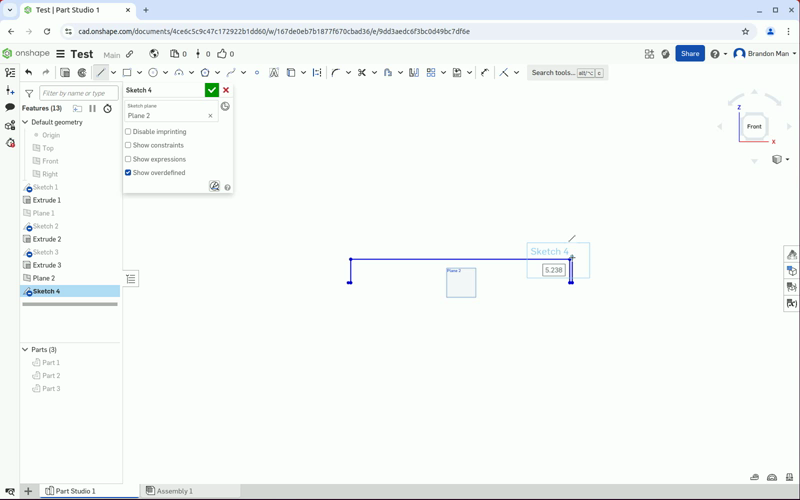
key_up(shift)
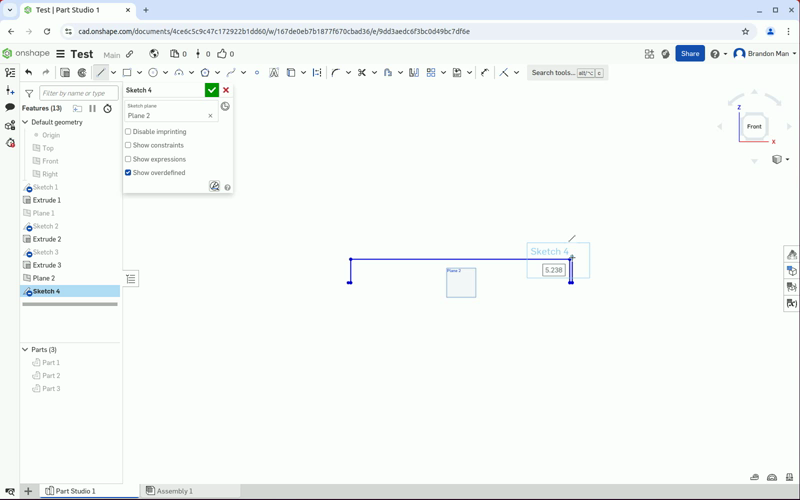
key_down(shift)
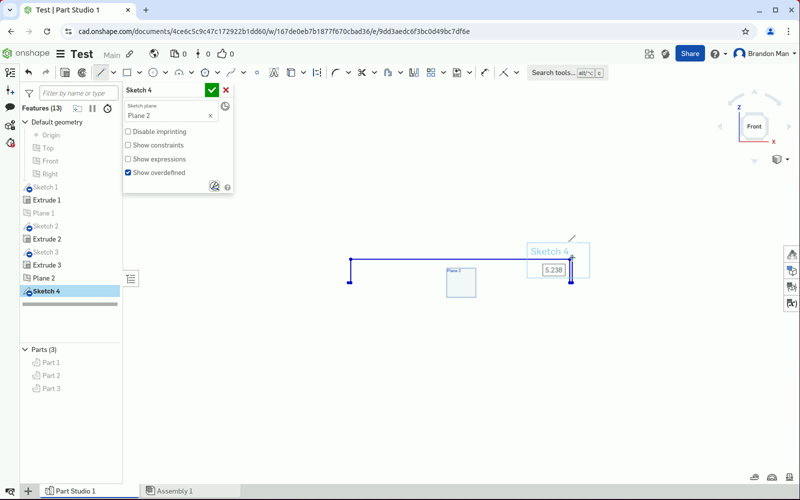
mouse_move(348, 257)
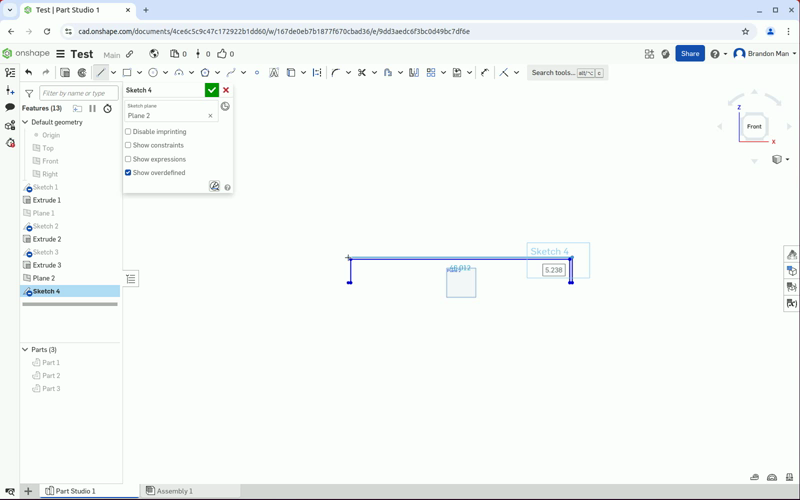
scroll(6)
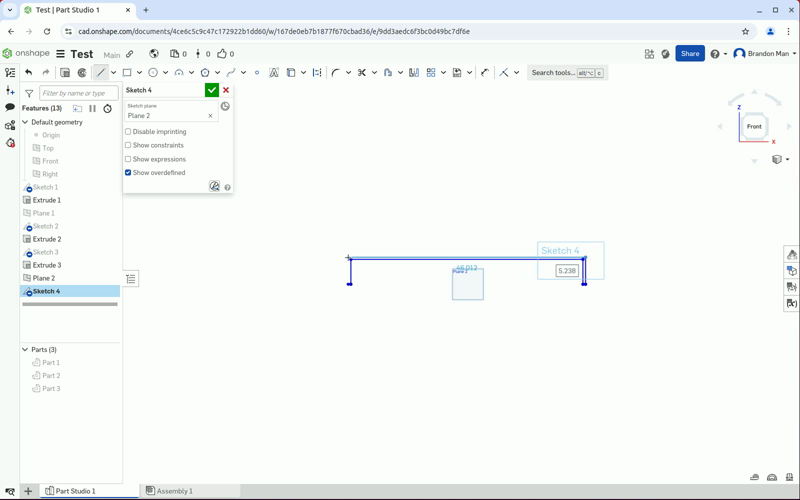
scroll(6)
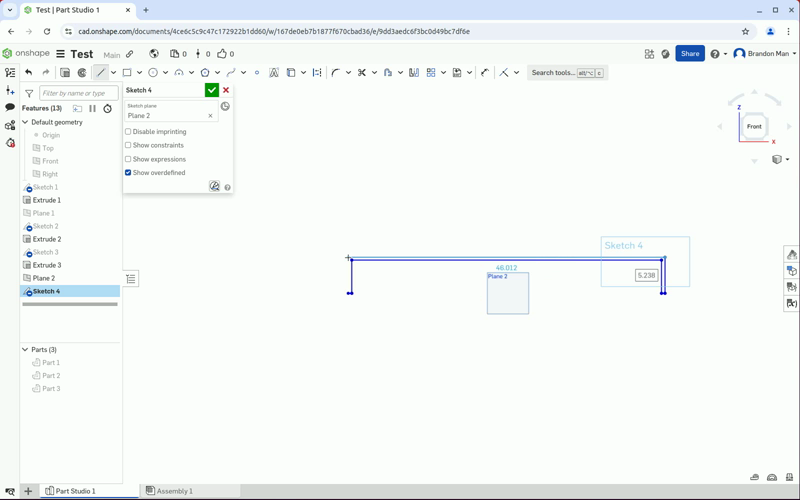
scroll(6)
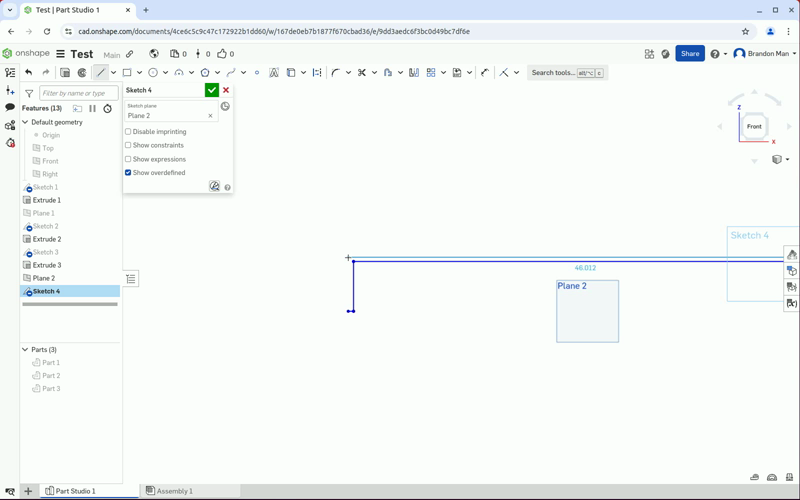
scroll(6)
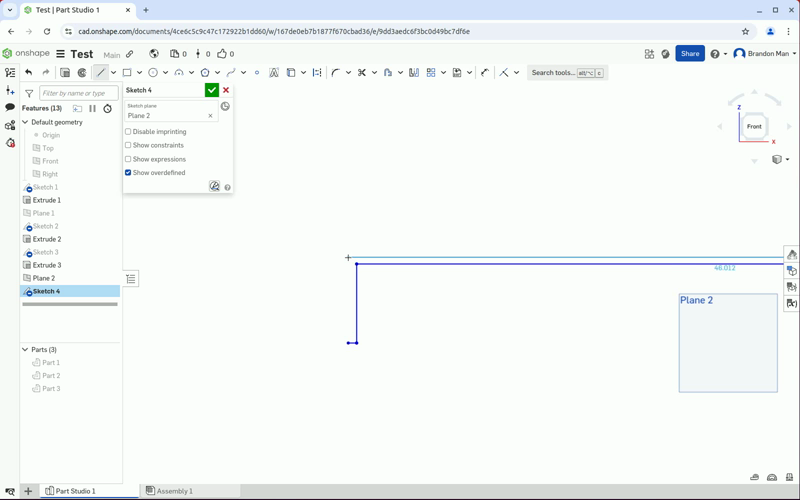
scroll(6)
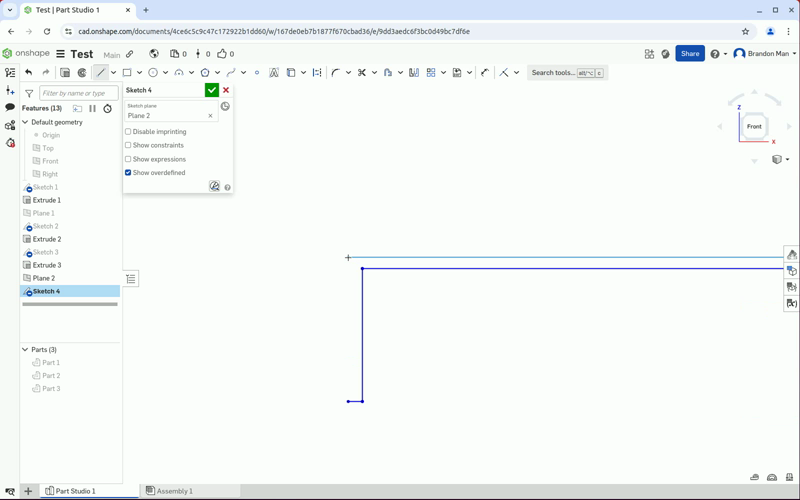
scroll(6)
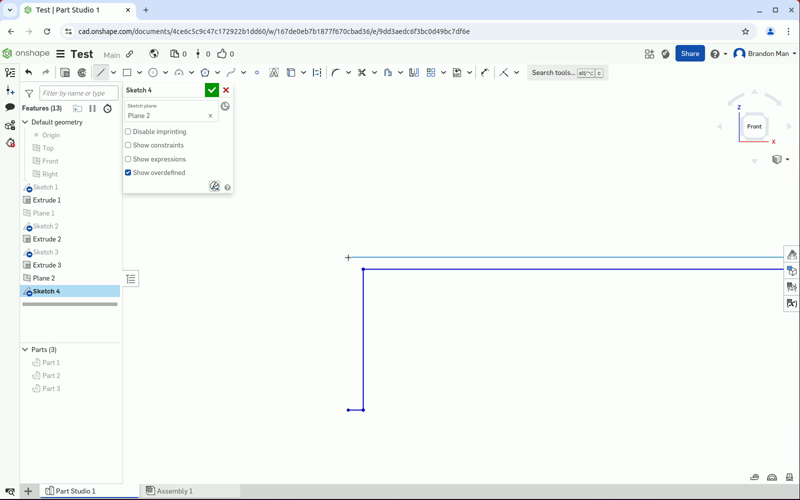
scroll(6)
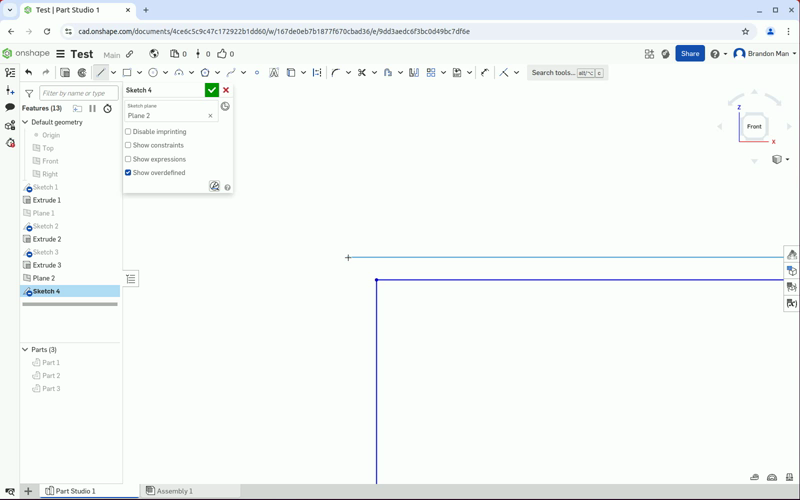
click(348, 257)
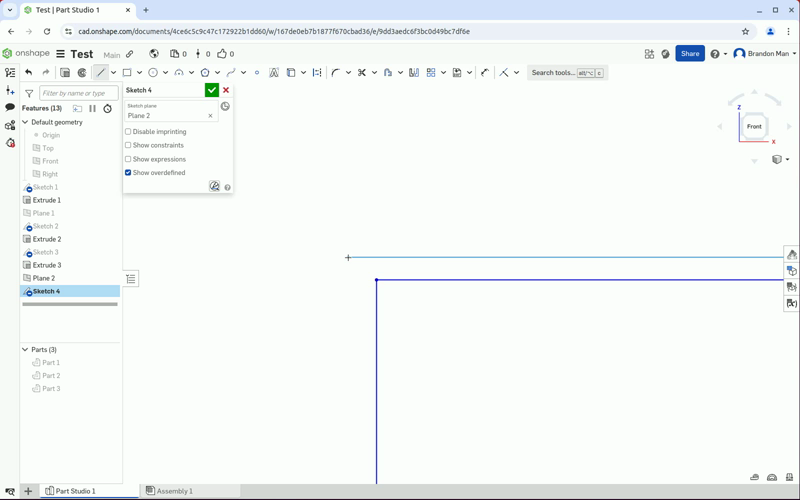
scroll(-6)
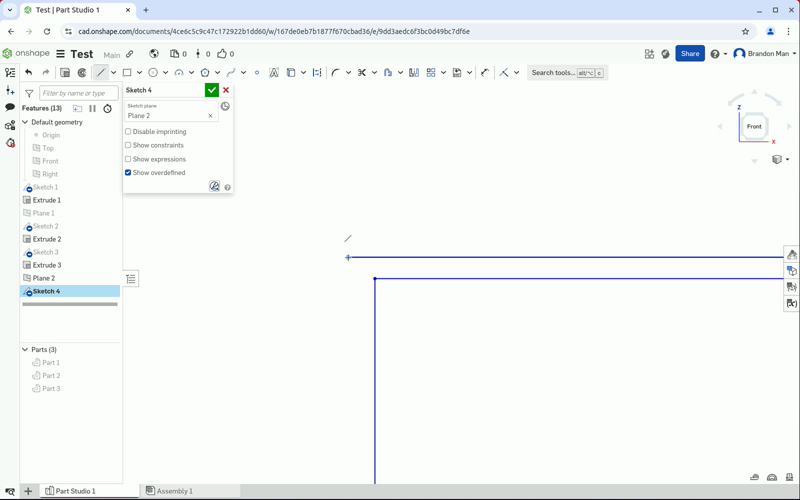
scroll(-6)
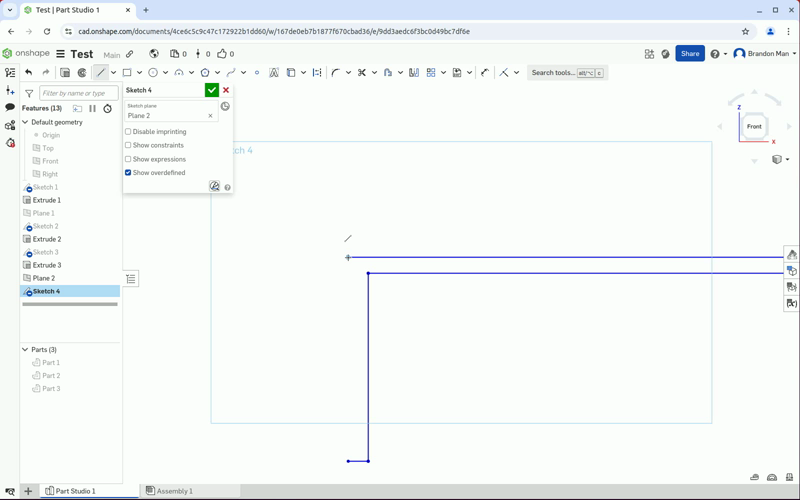
scroll(-6)
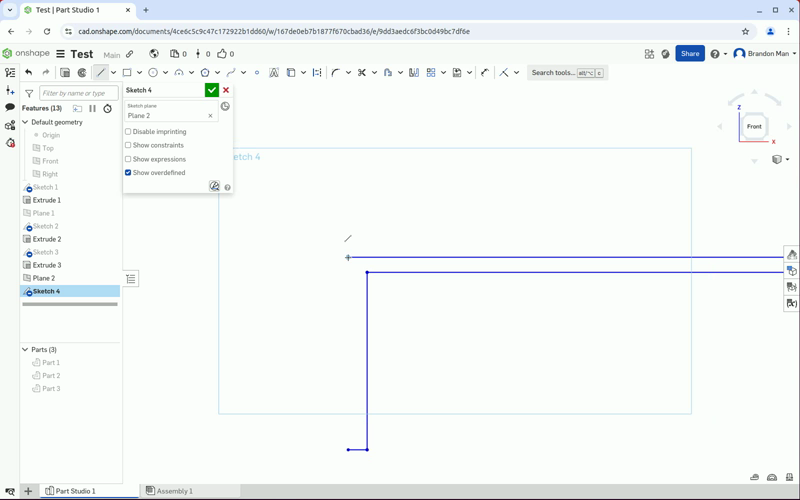
scroll(-6)
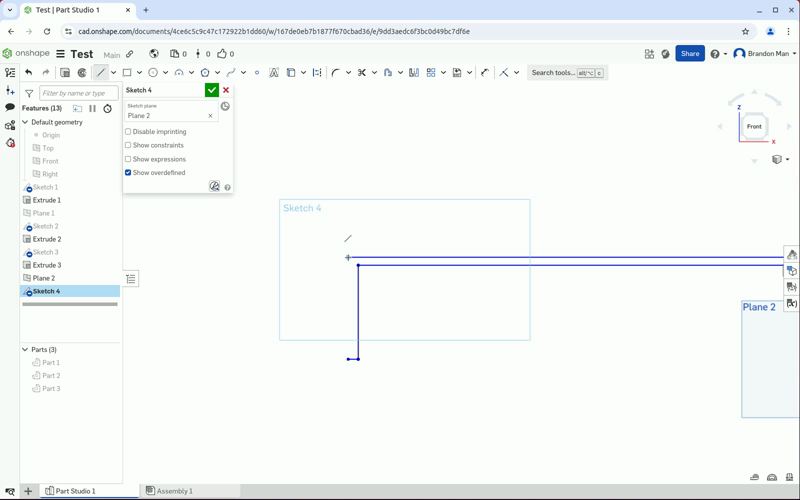
scroll(-6)
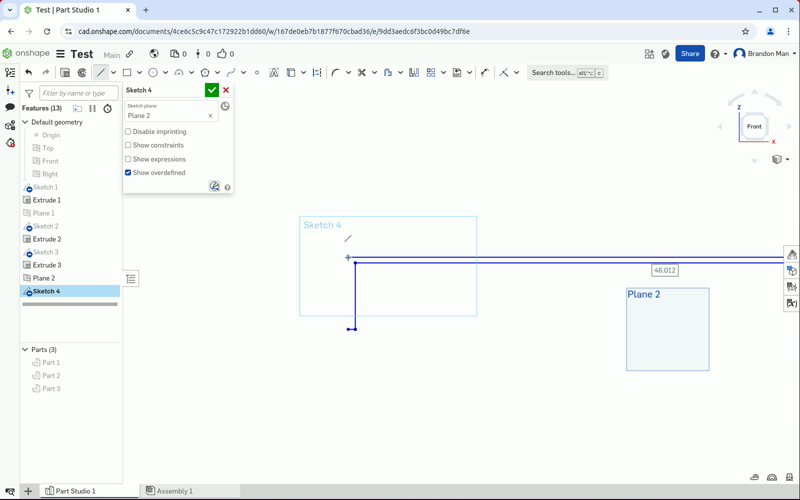
scroll(-6)
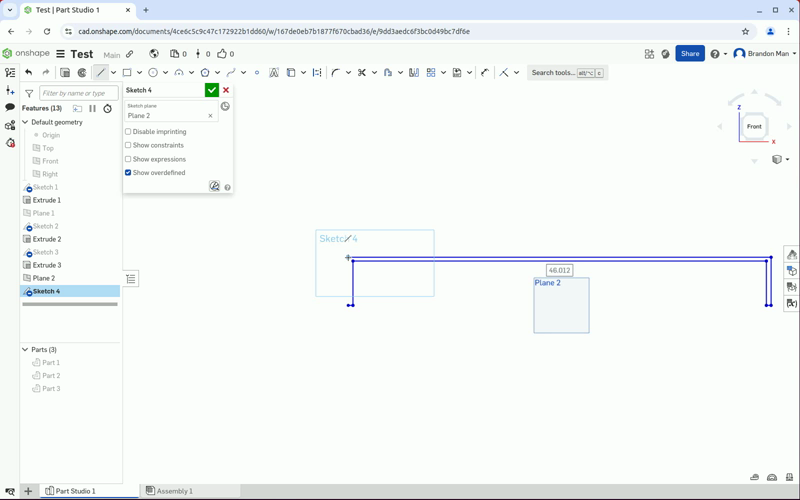
scroll(-6)
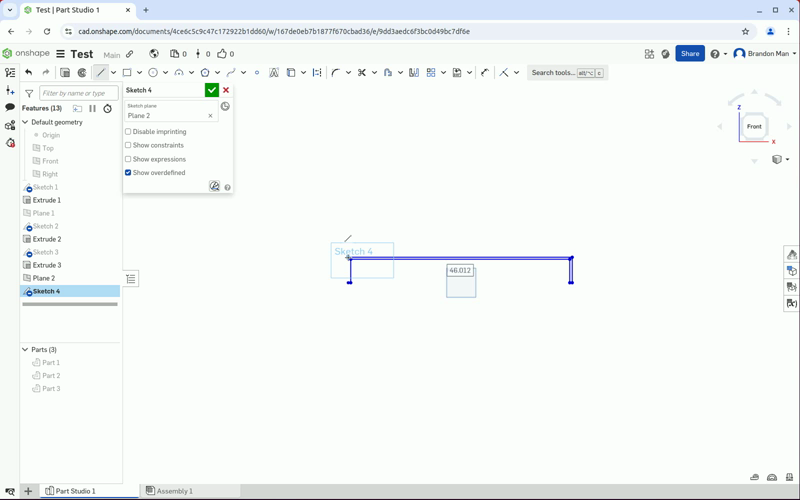
key_up(shift)
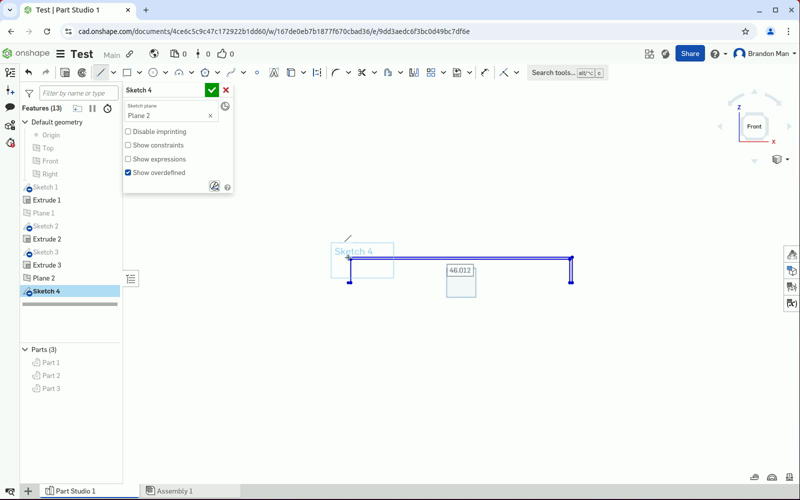
mouse_move(378, 257)
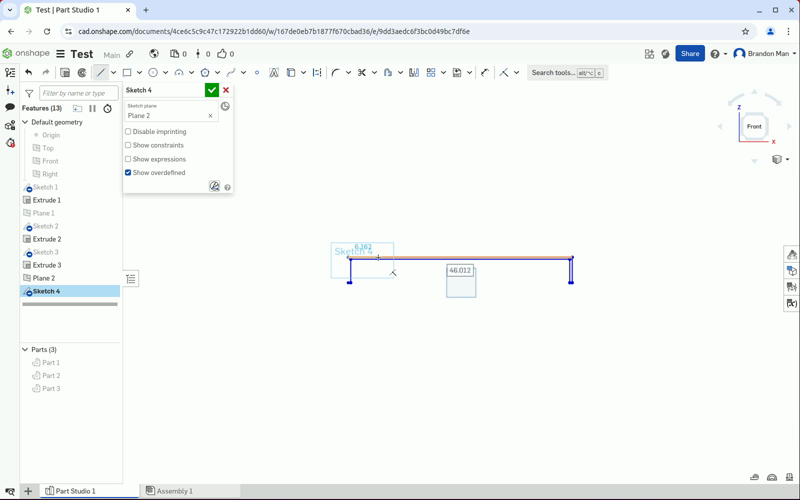
key_down(shift)
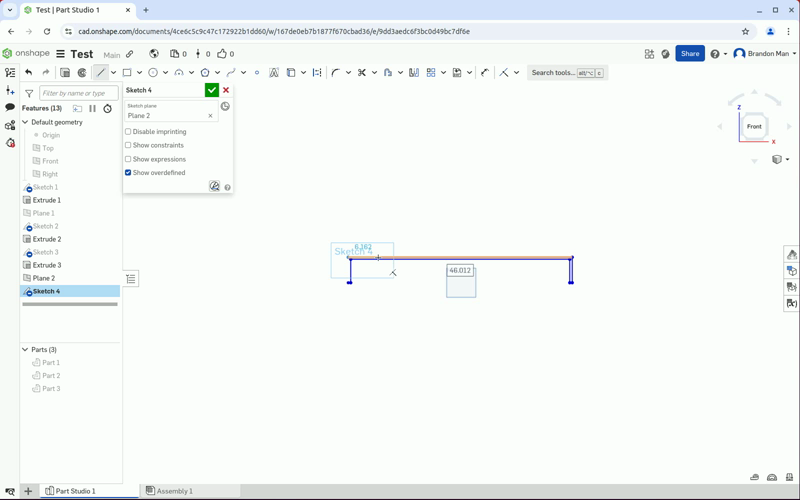
mouse_move(348, 282)
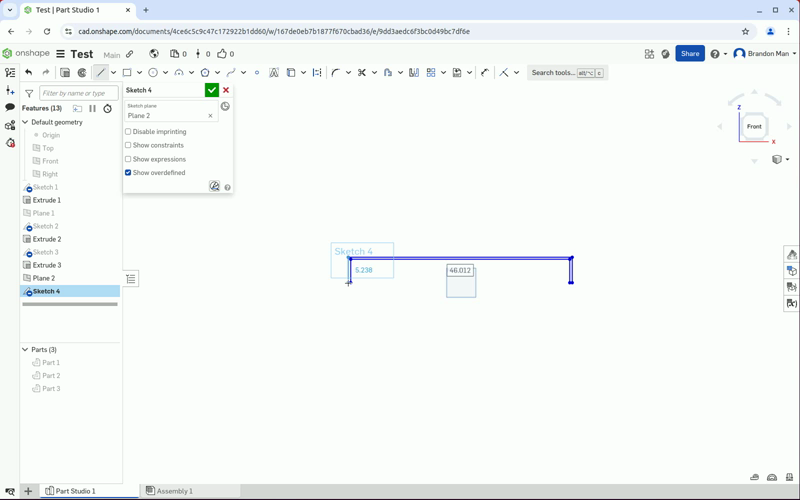
scroll(6)
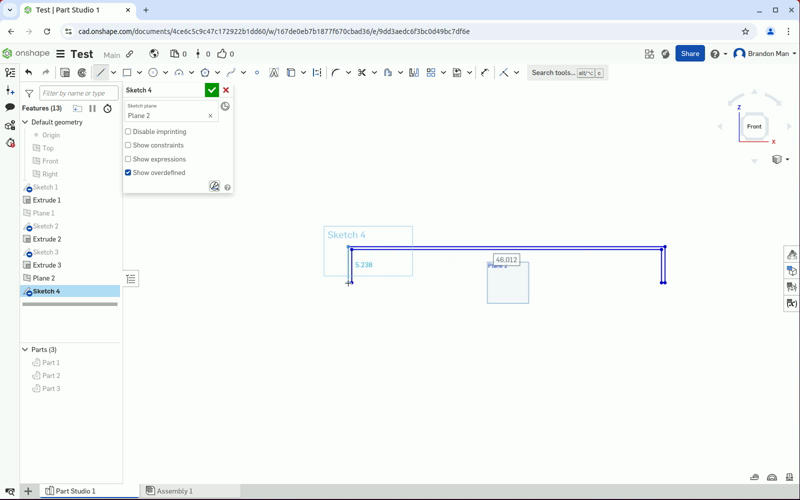
scroll(6)
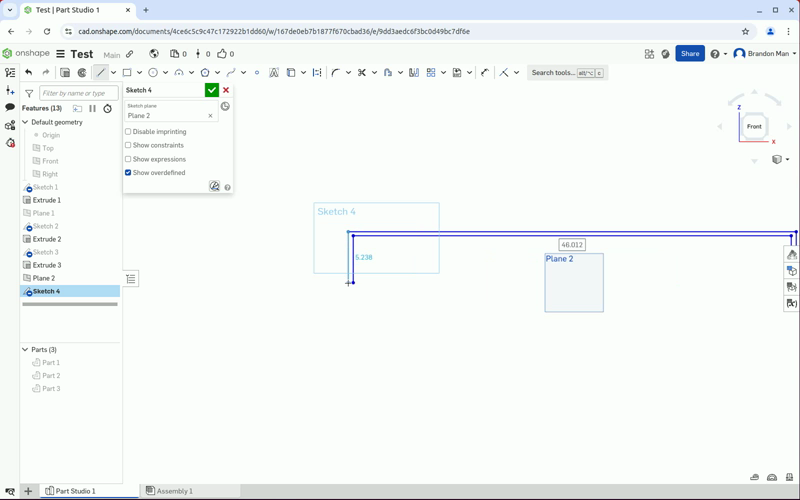
scroll(6)
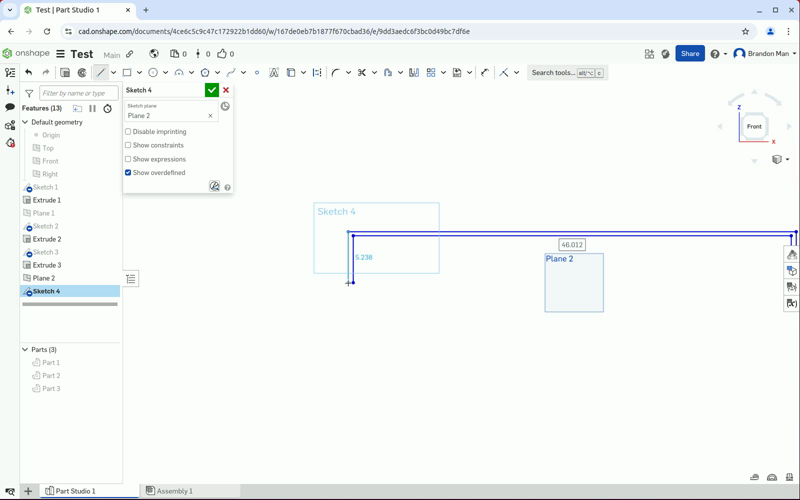
scroll(6)
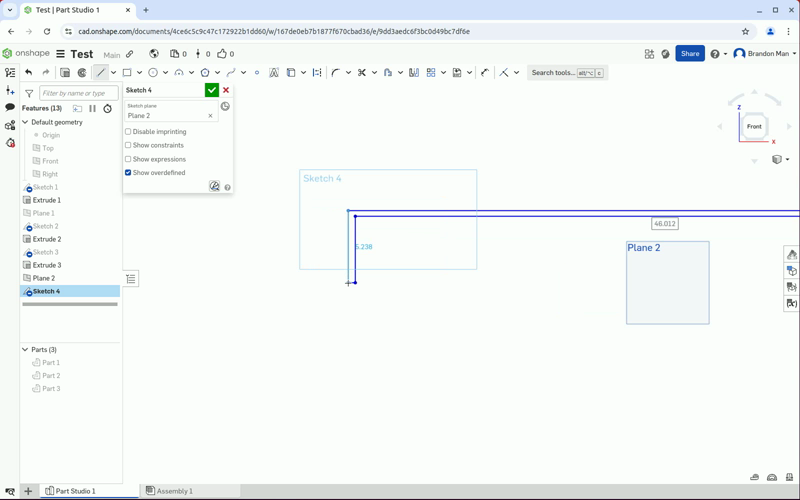
scroll(6)
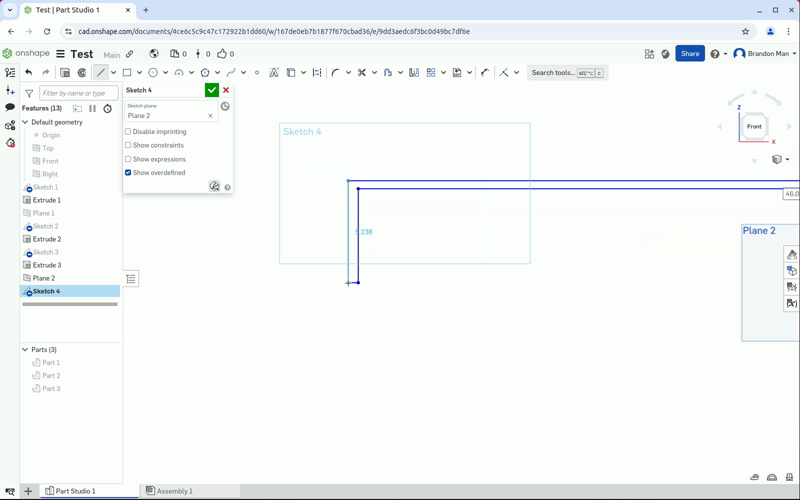
scroll(6)
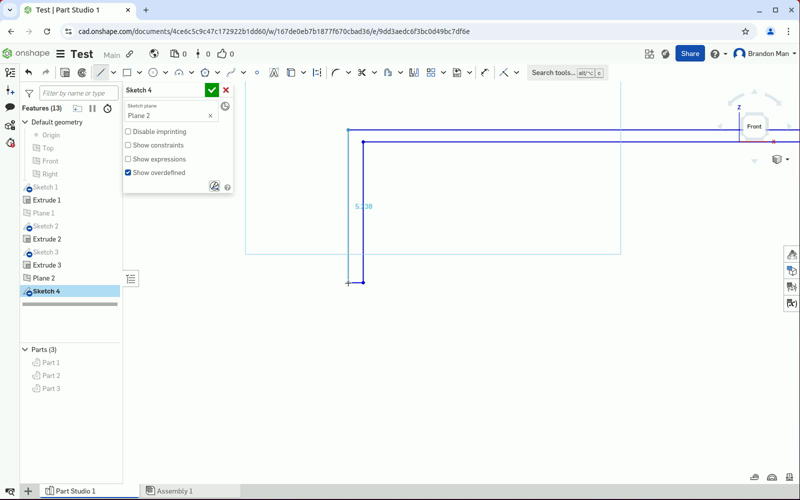
scroll(6)
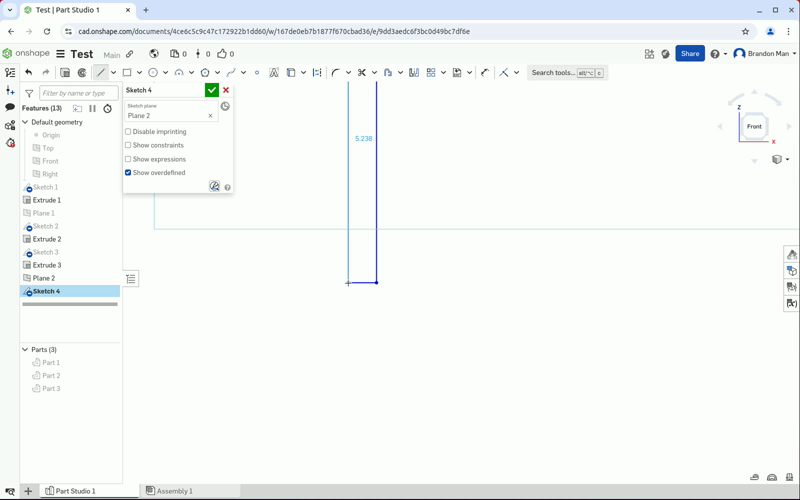
key_up(shift)
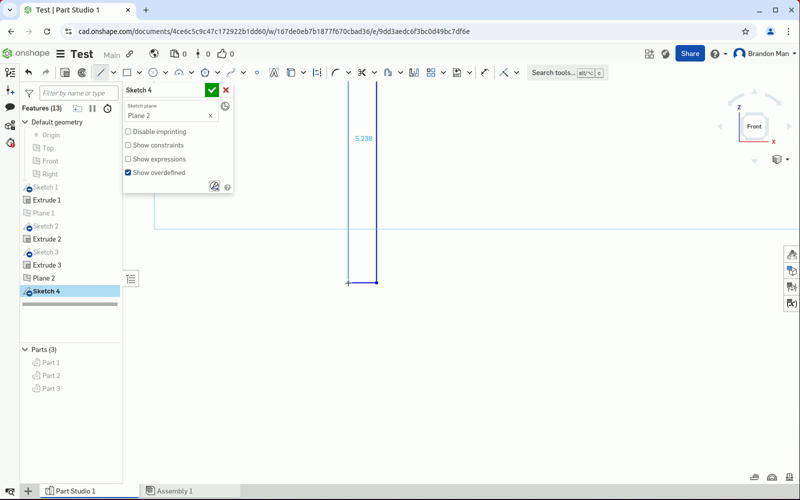
click(348, 282)
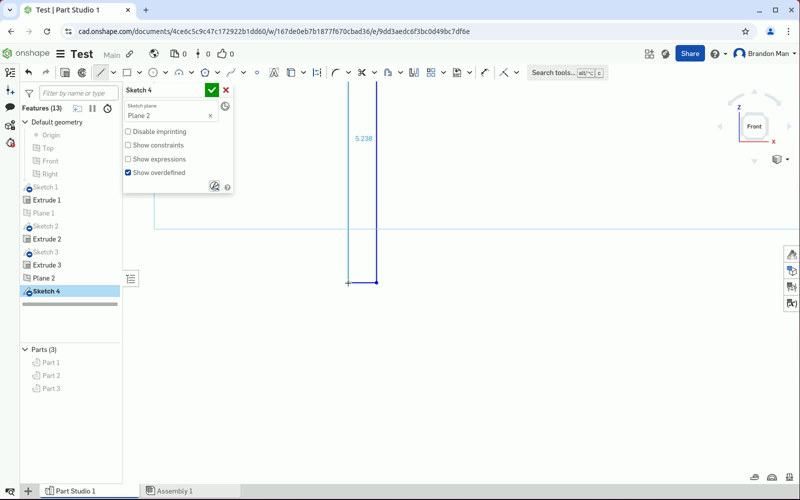
scroll(-6)
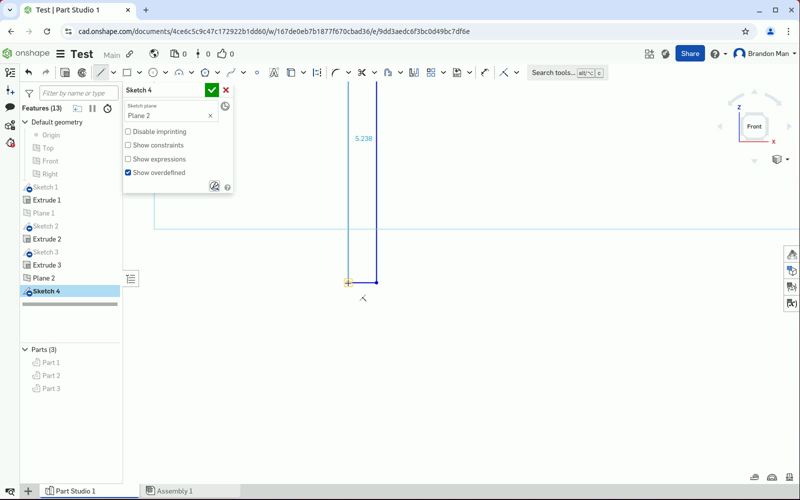
scroll(-6)
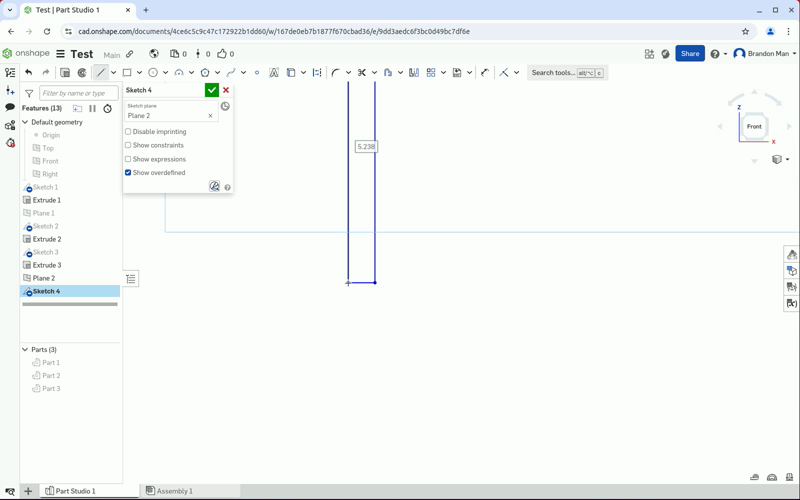
scroll(-6)
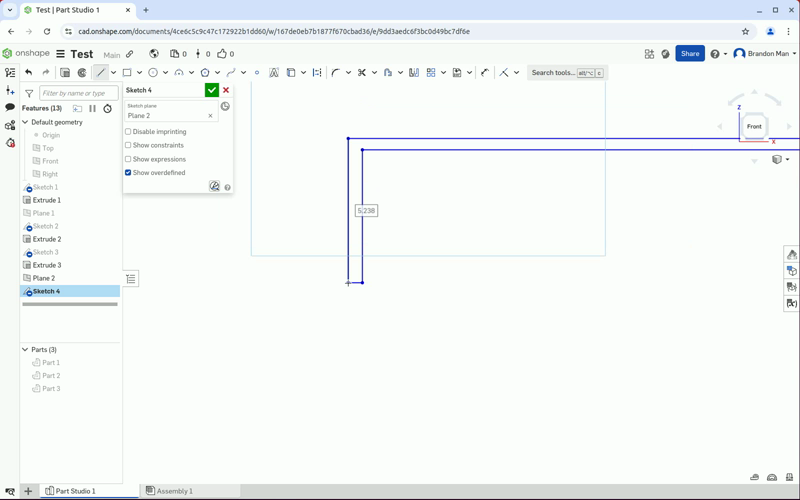
scroll(-6)
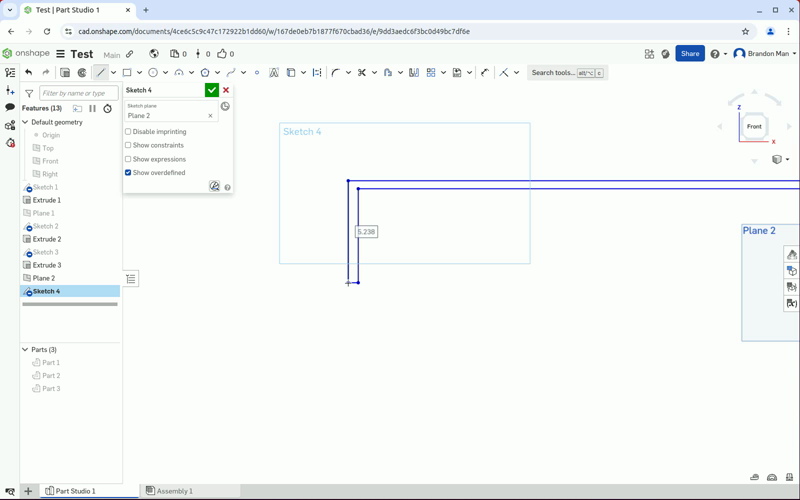
scroll(-6)
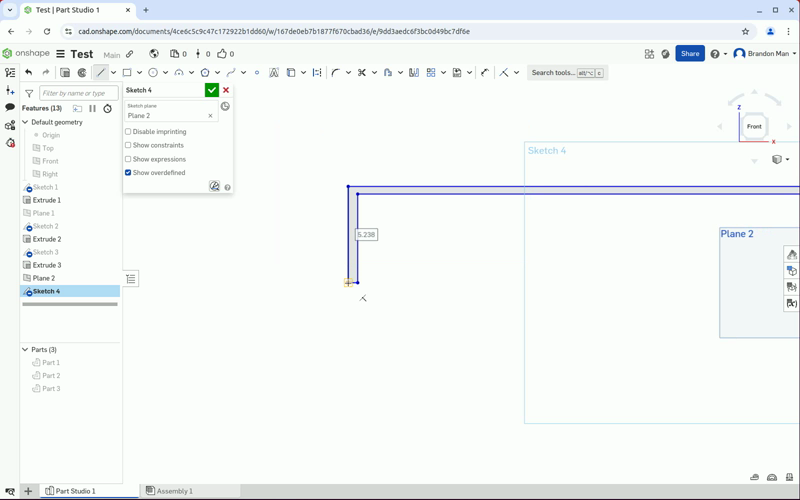
scroll(-6)
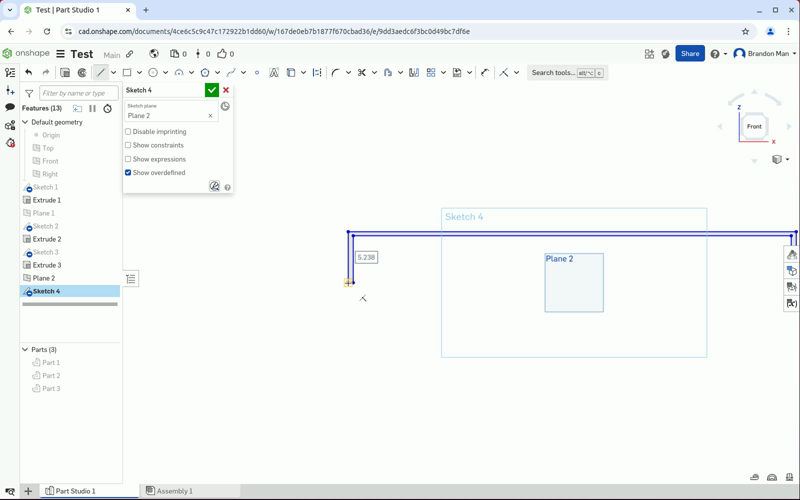
scroll(-6)
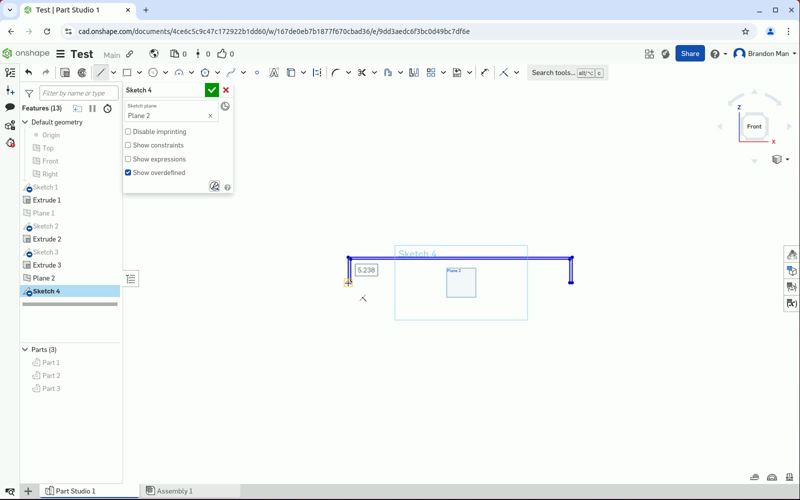
key(esc)
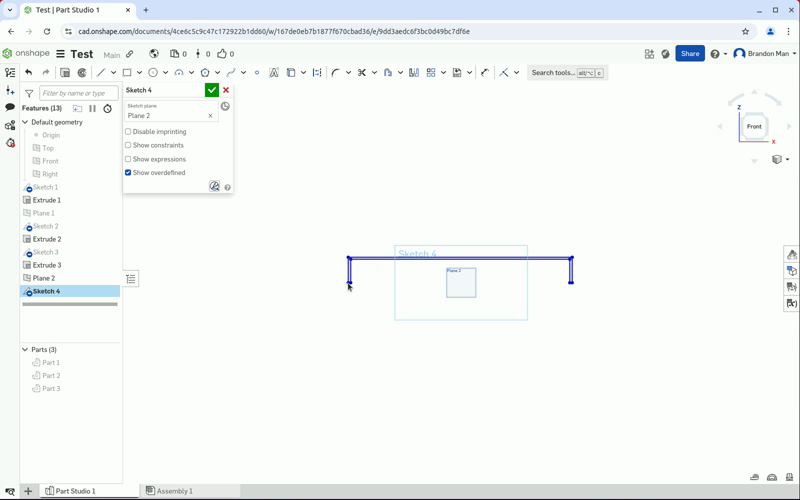
mouse_move(425, 258)
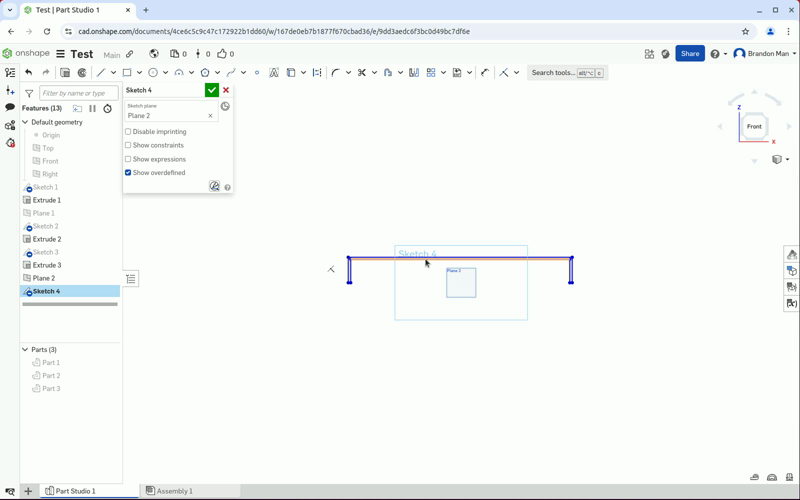
scroll(6)
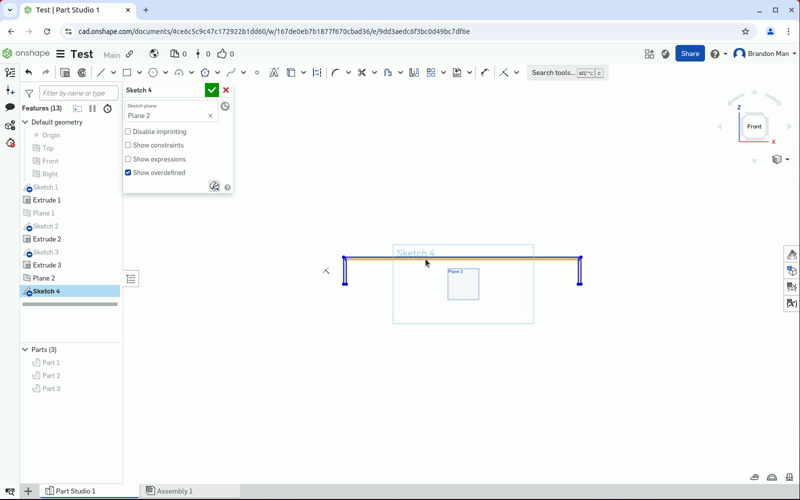
scroll(6)
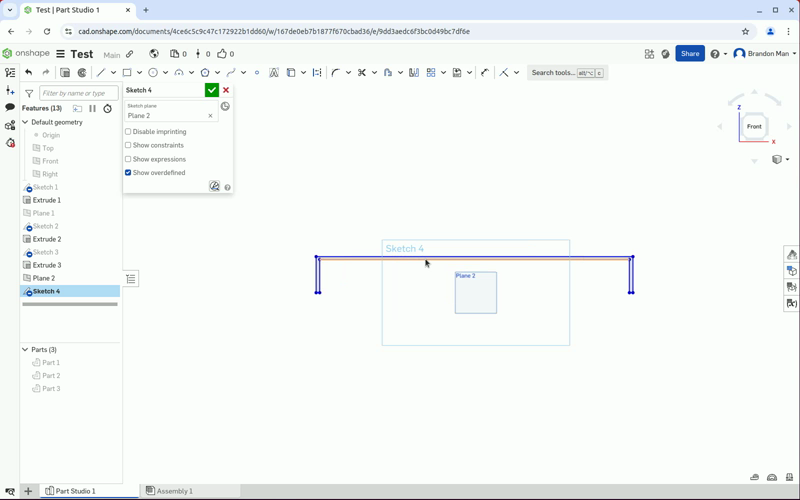
scroll(6)
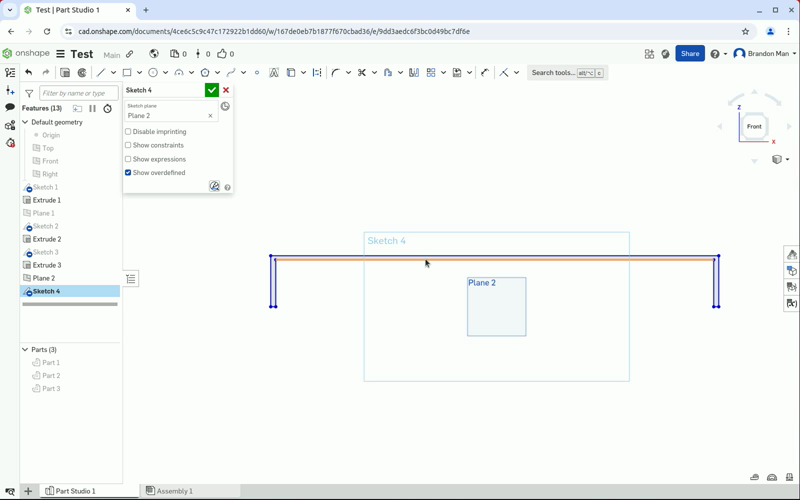
scroll(6)
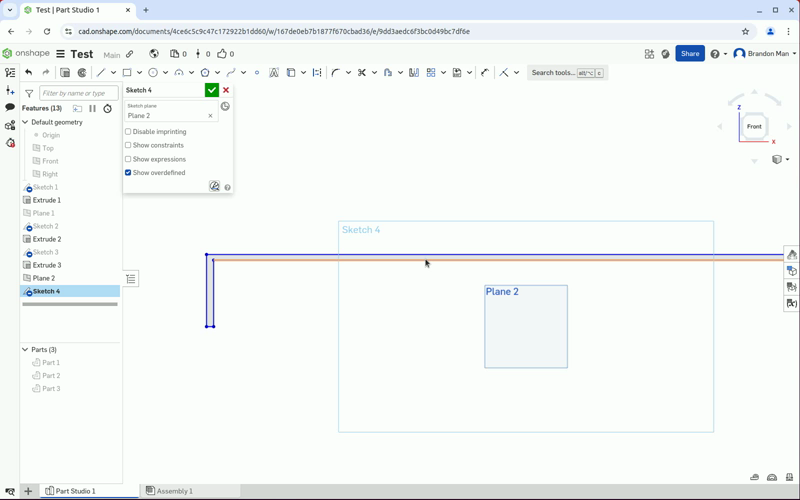
scroll(6)
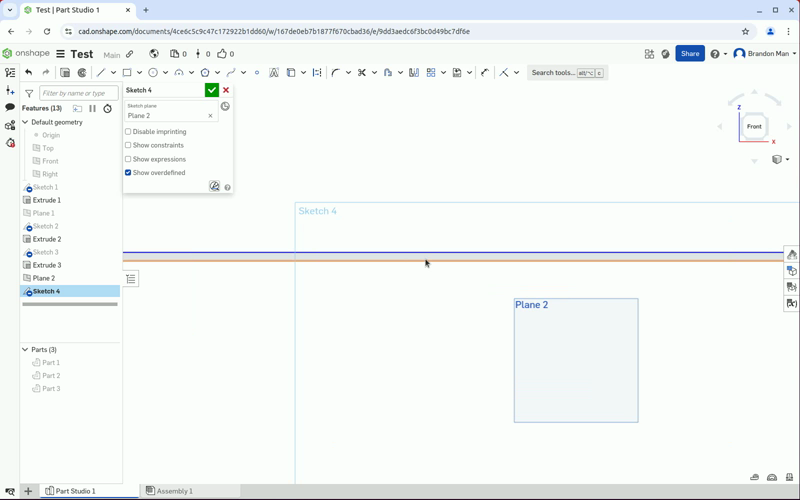
scroll(6)
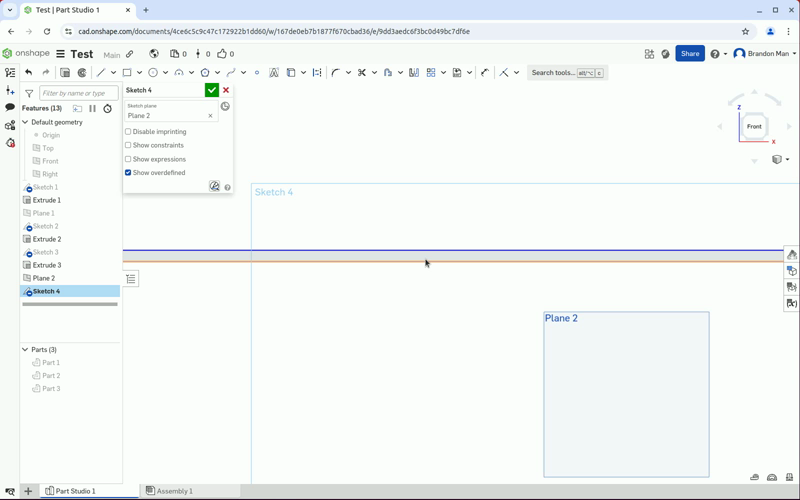
scroll(6)
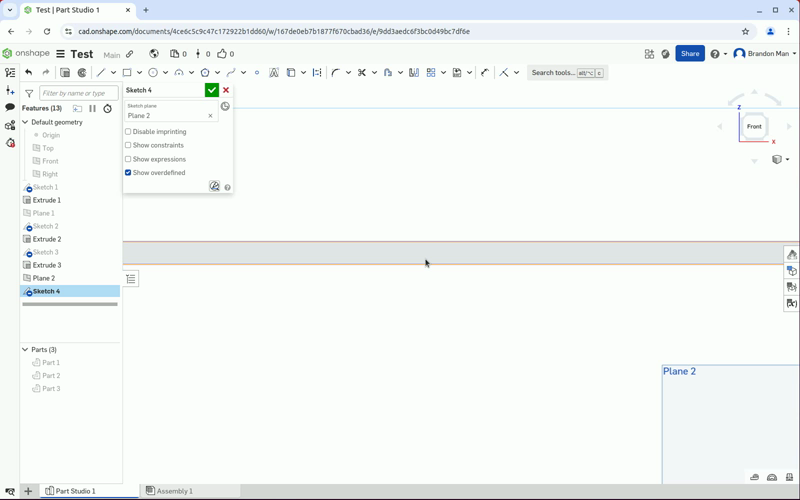
click(425, 258)
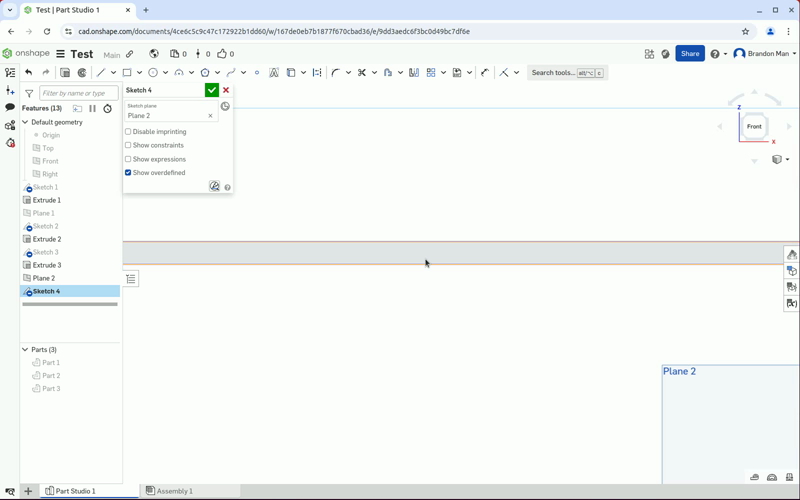
scroll(-6)
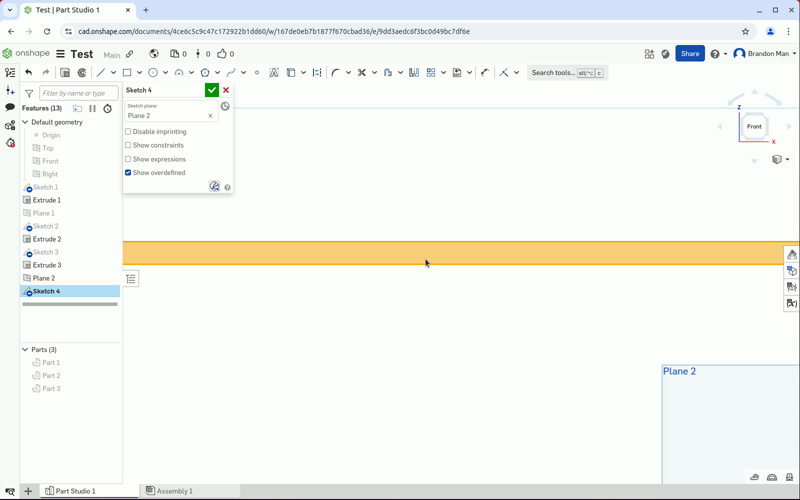
scroll(-6)
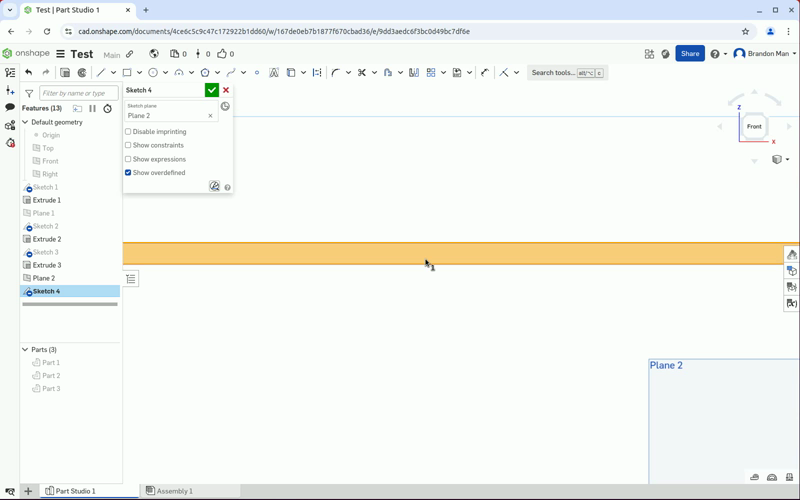
scroll(-6)
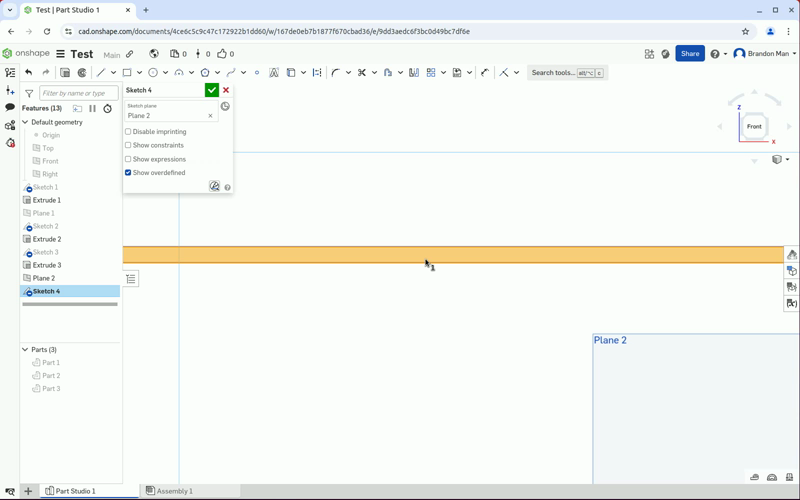
scroll(-6)
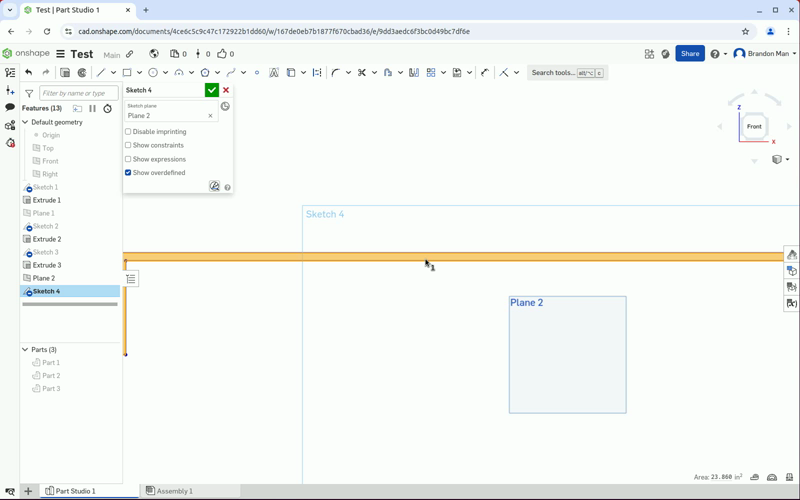
scroll(-6)
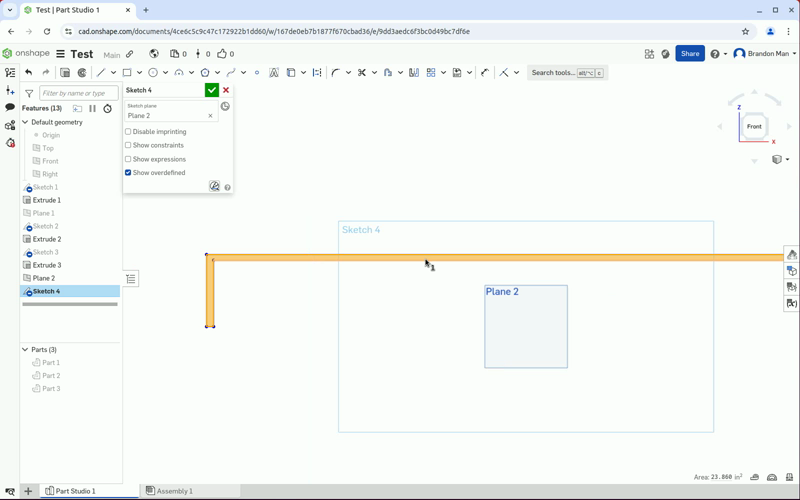
scroll(-6)
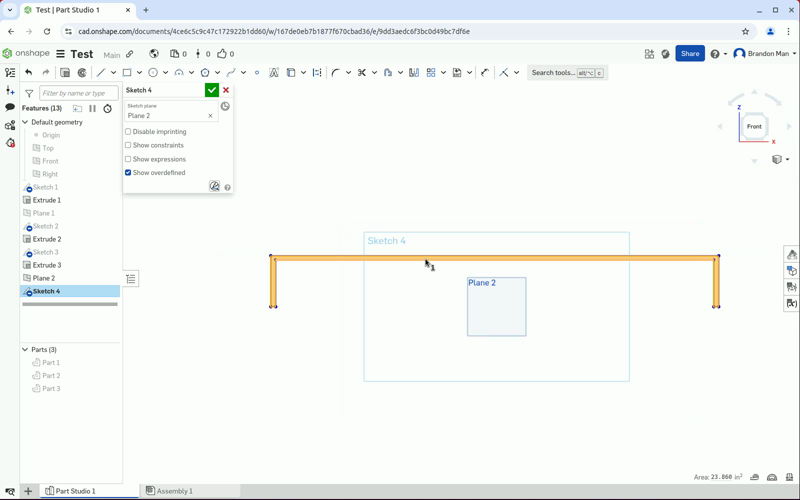
scroll(-6)
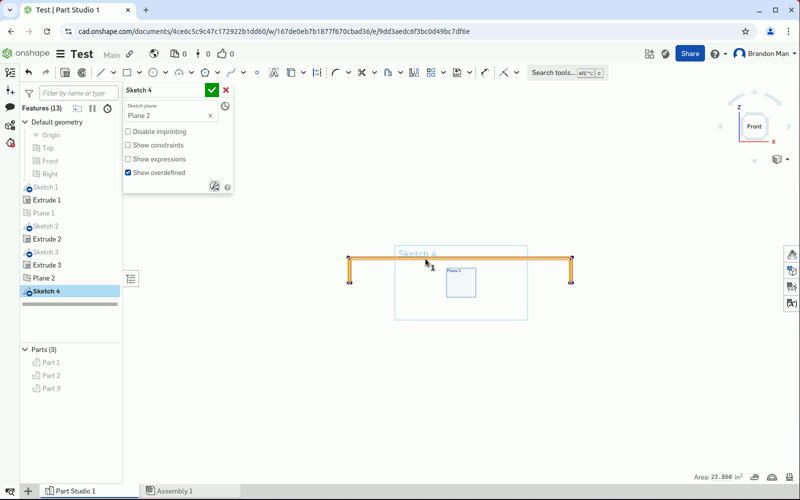
mouse_move(73, 352)
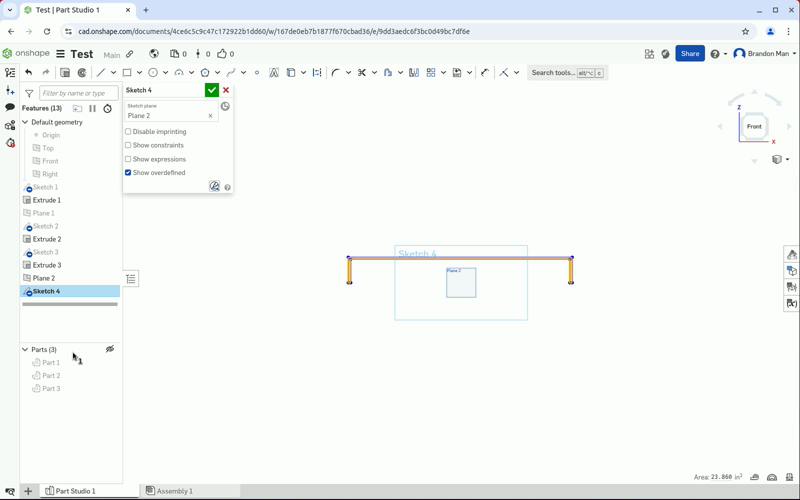
key(shift+y)
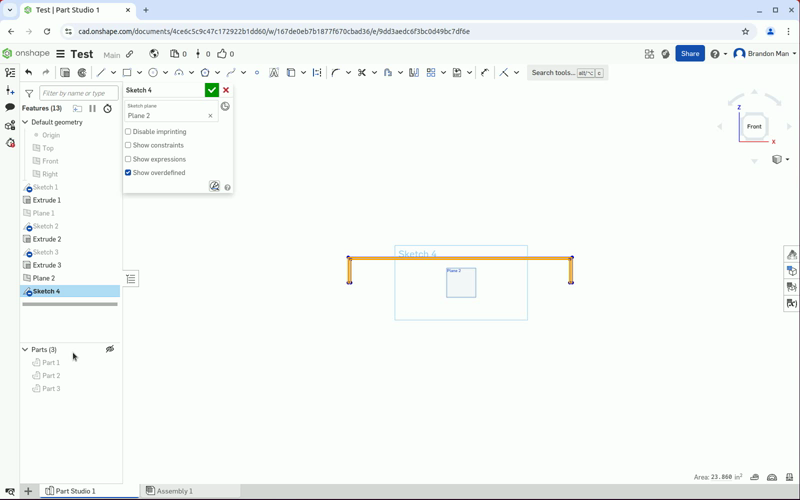
key(shift+e)
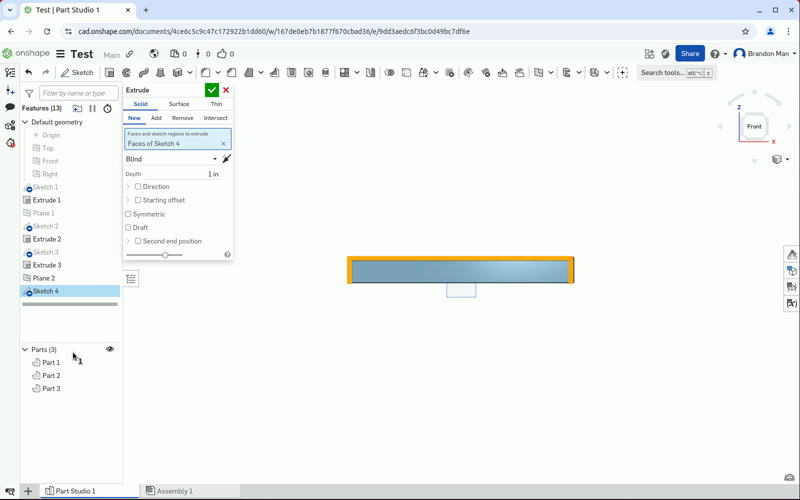
mouse_move(143, 106)
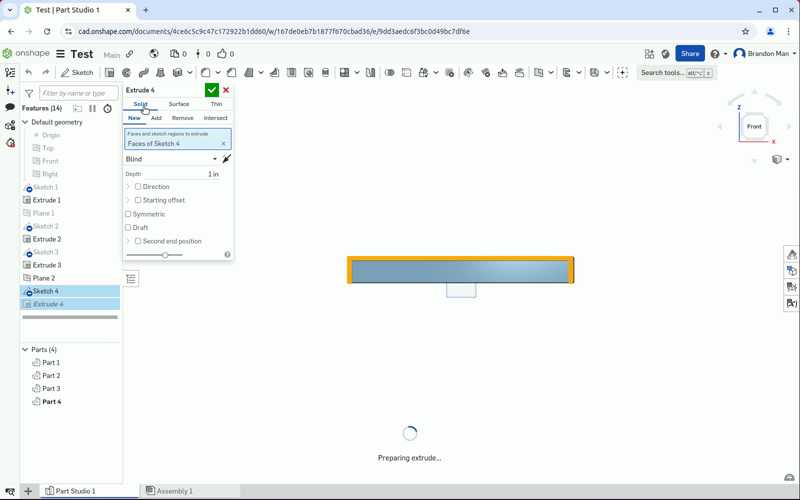
click(143, 106)
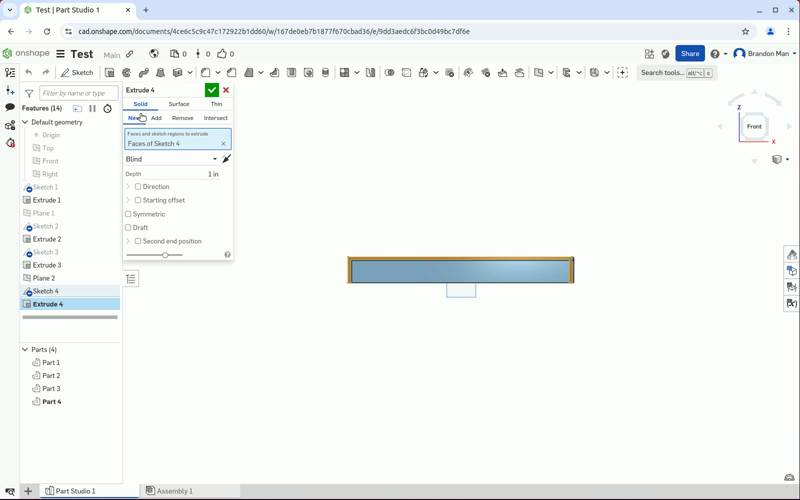
mouse_move(137, 120)
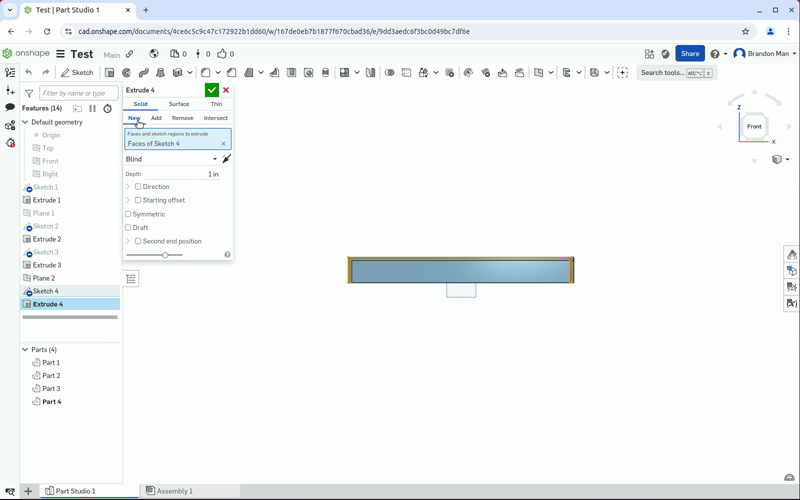
click(137, 120)
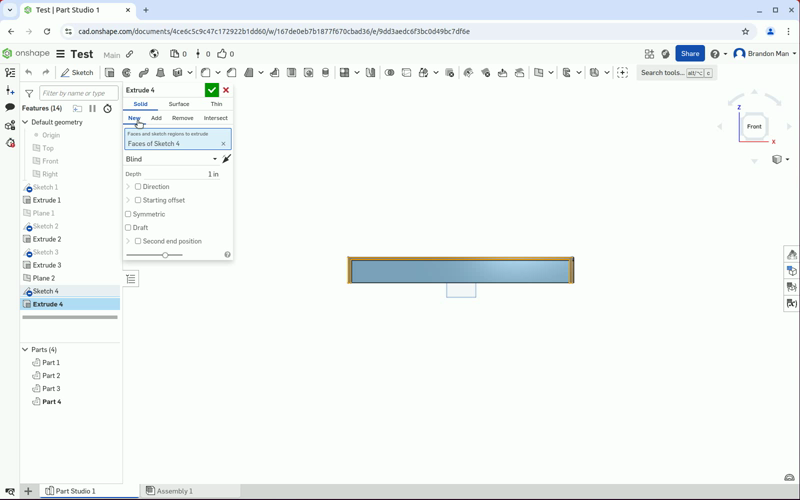
key(tab, 4)
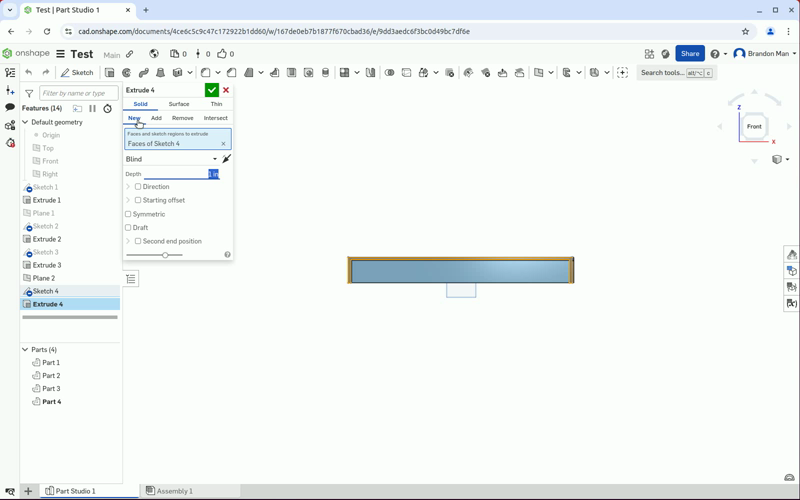
text(0.722)
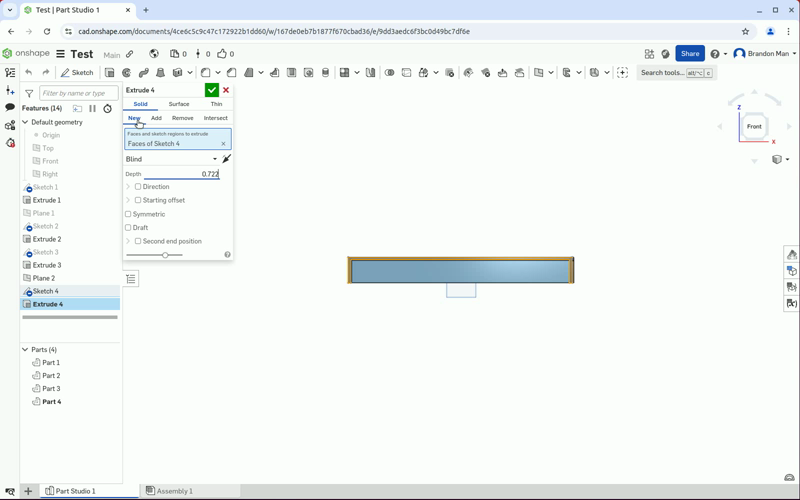
key(enter)
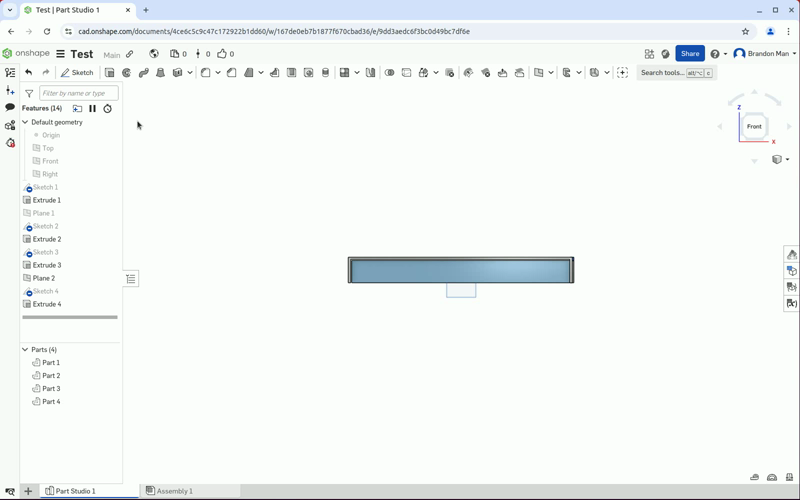
key(shift+h)
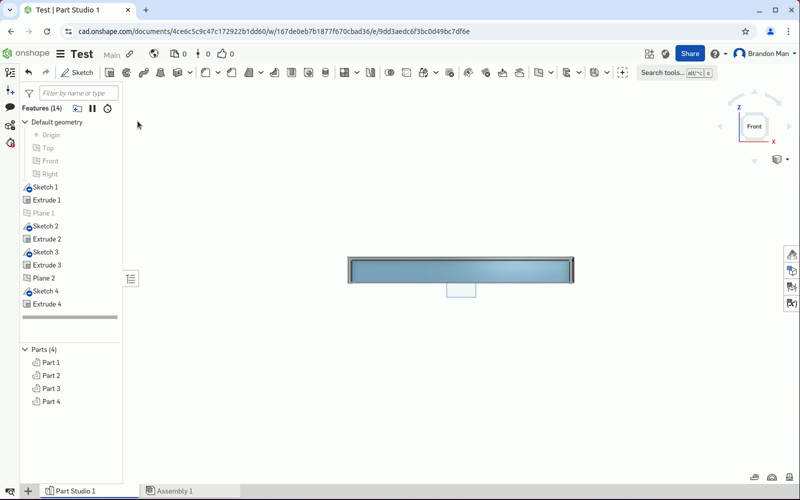
key(shift+h)
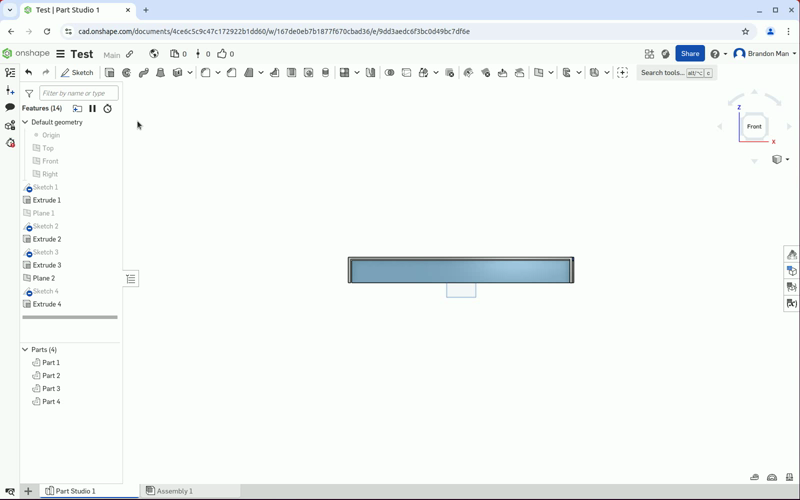
mouse_move(73, 189)
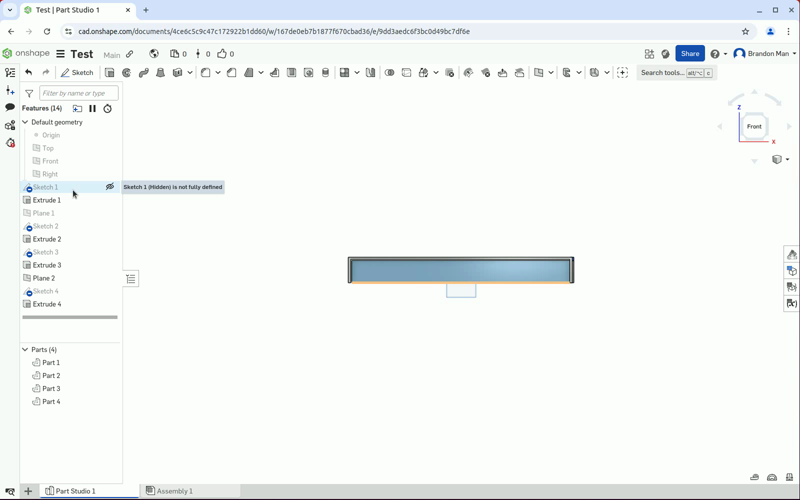
click(73, 189)
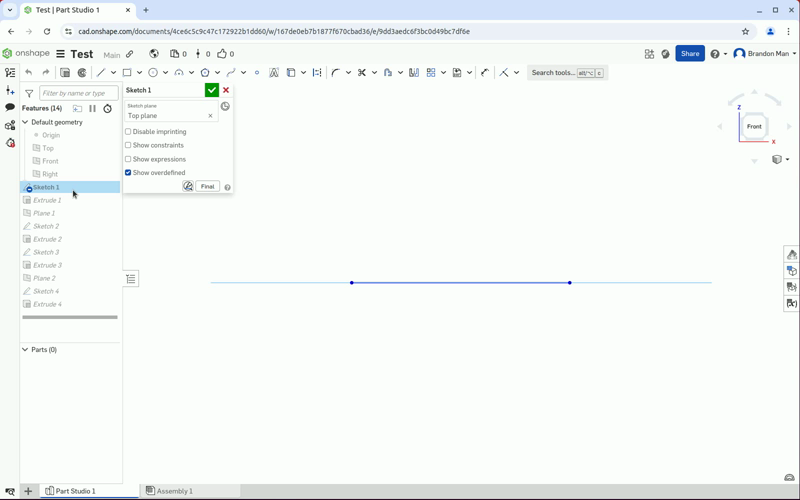
mouse_move(229, 92)
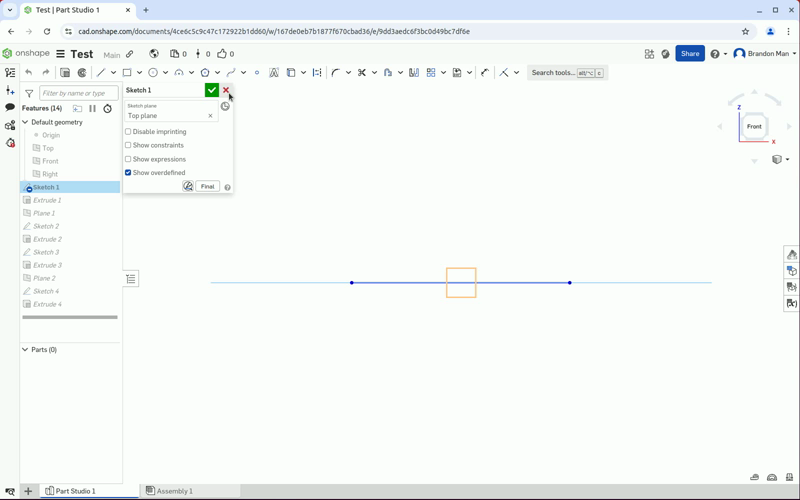
click(229, 92)
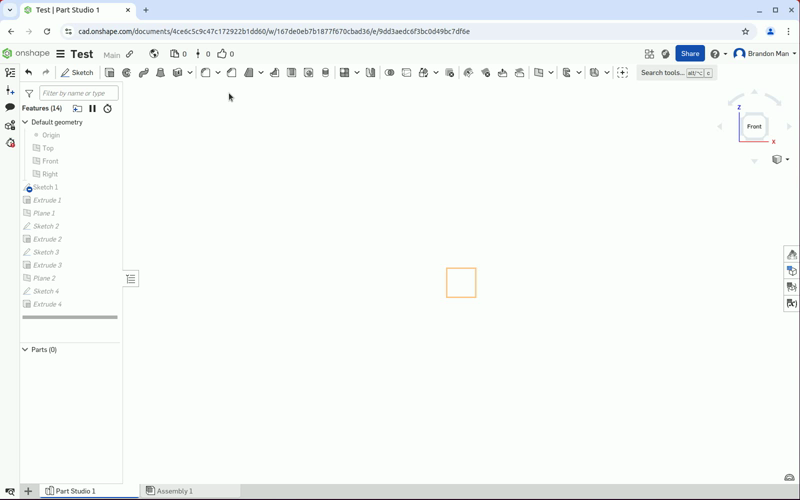
key(shift+s)
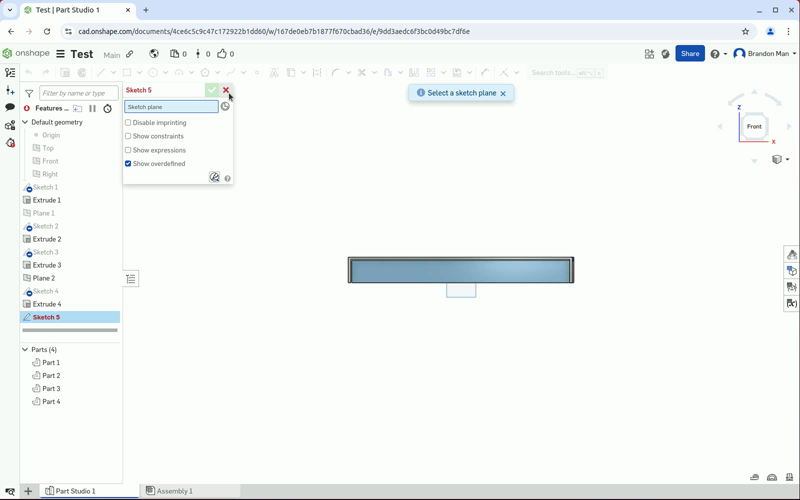
mouse_move(73, 280)
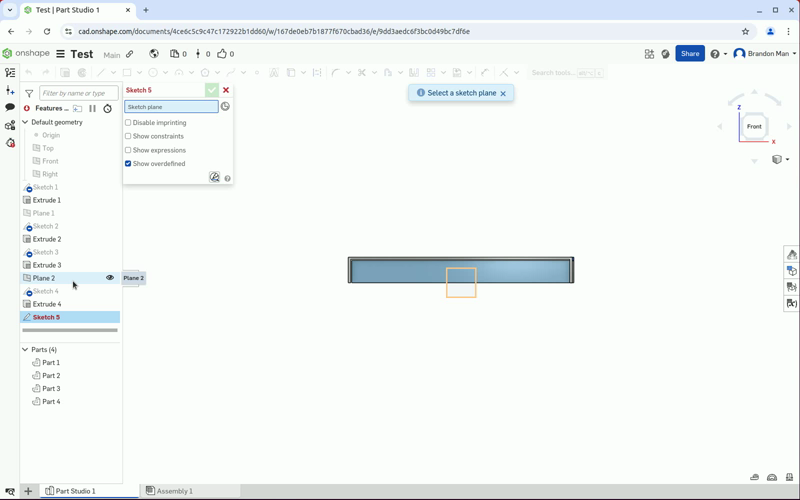
click(73, 280)
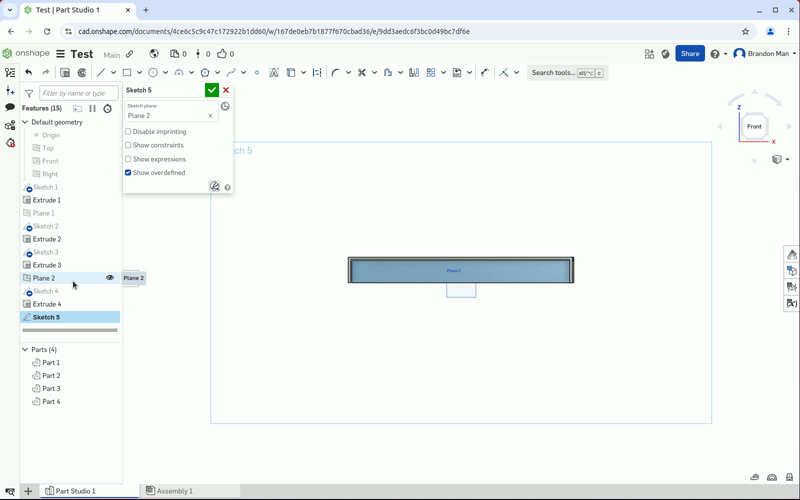
mouse_move(73, 352)
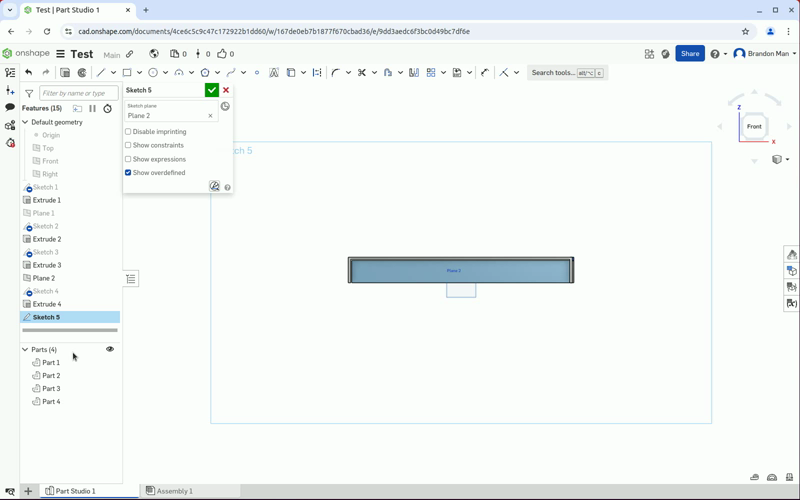
key(y)
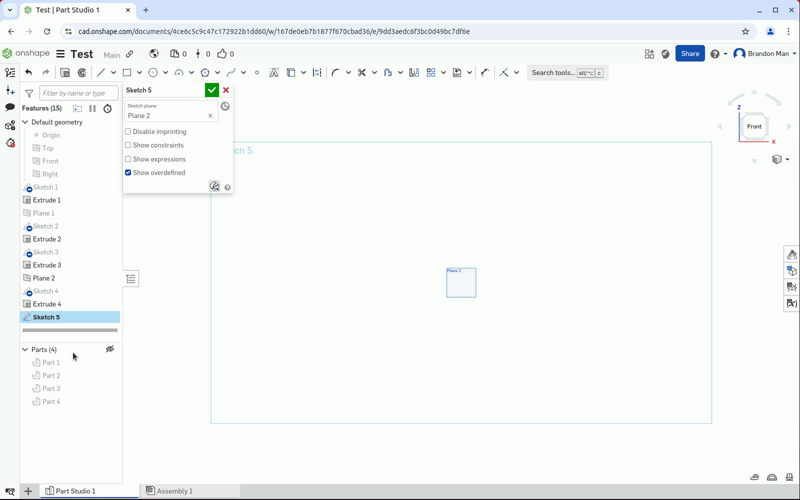
key(l)
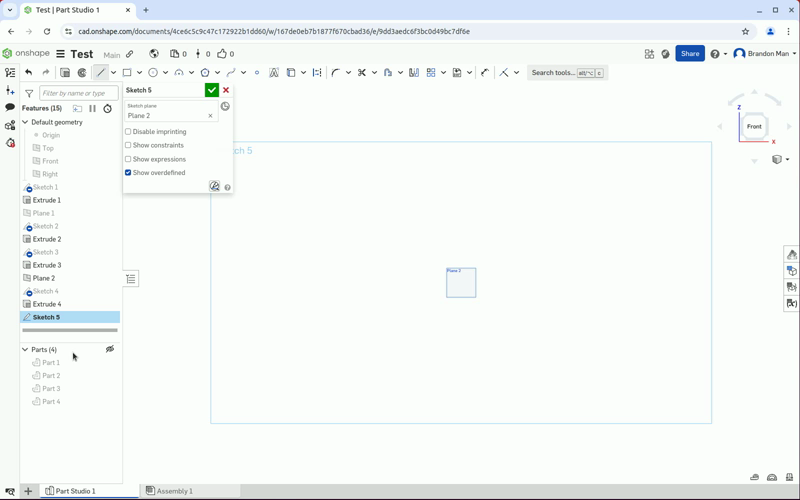
key_down(shift)
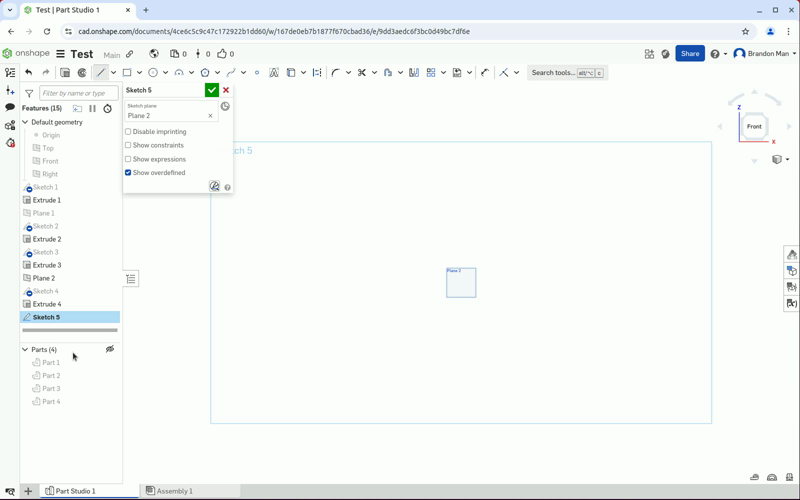
mouse_move(351, 282)
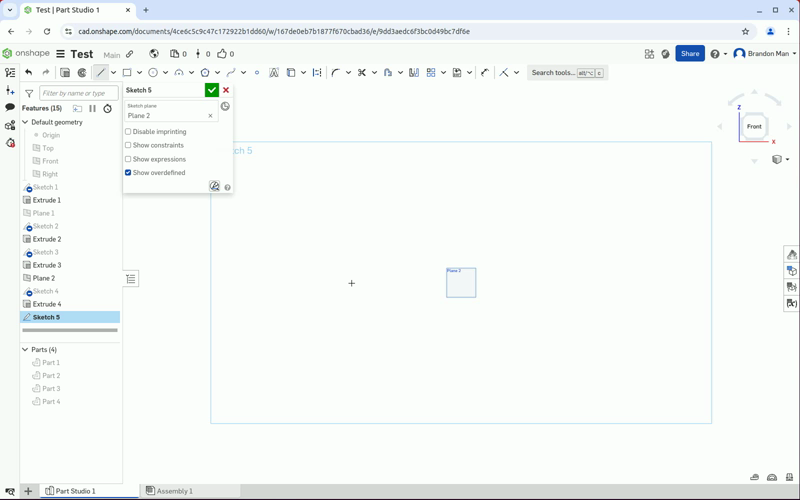
click(351, 282)
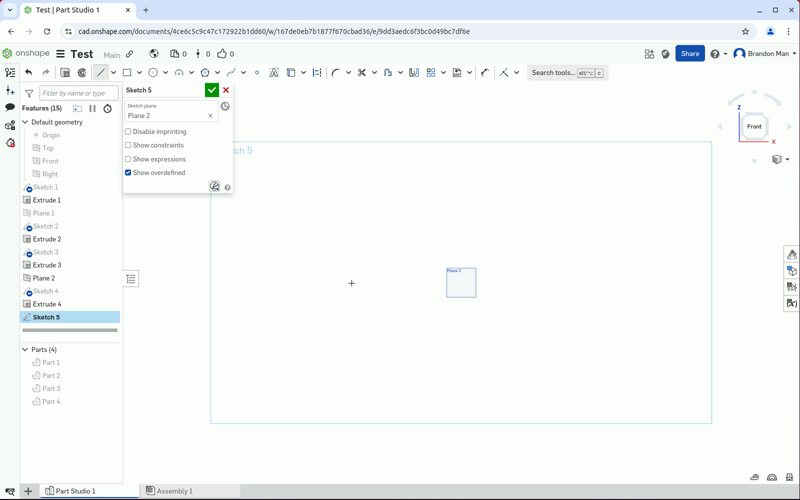
key_up(shift)
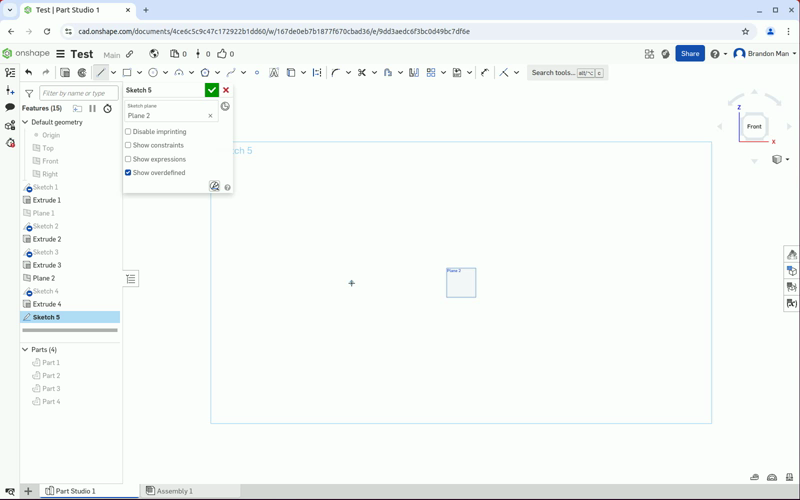
key_down(shift)
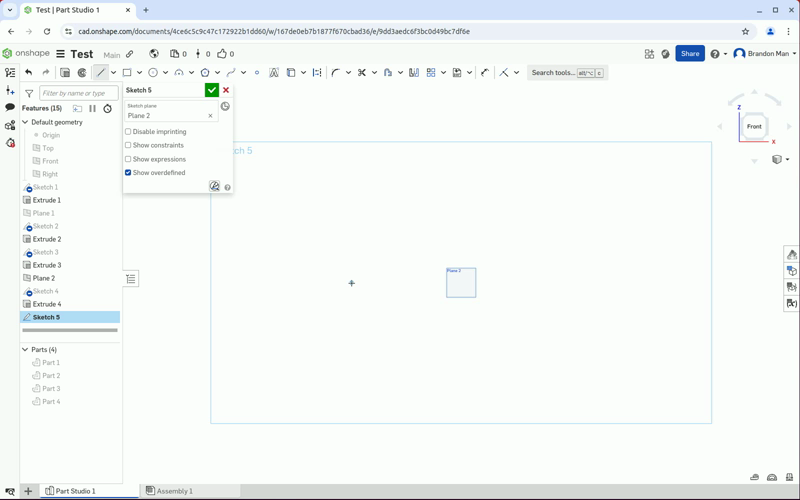
mouse_move(569, 282)
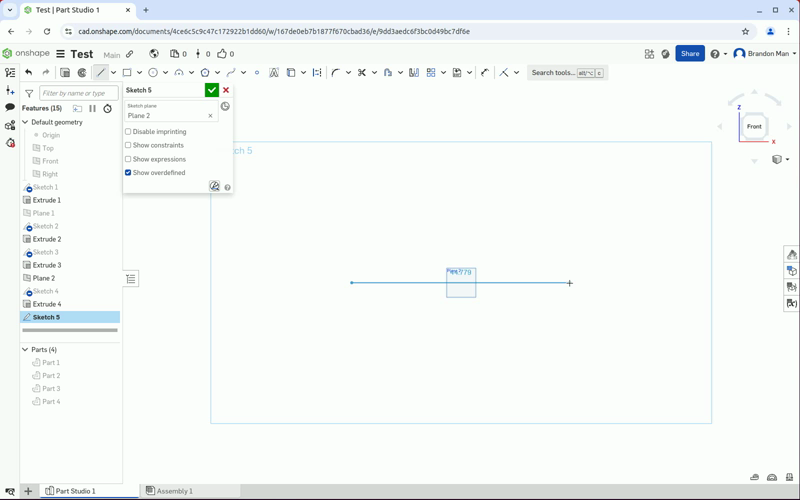
click(569, 282)
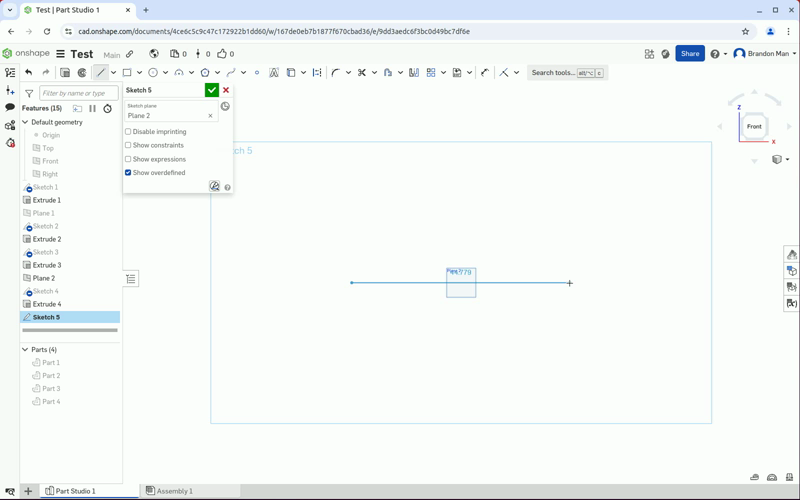
key_up(shift)
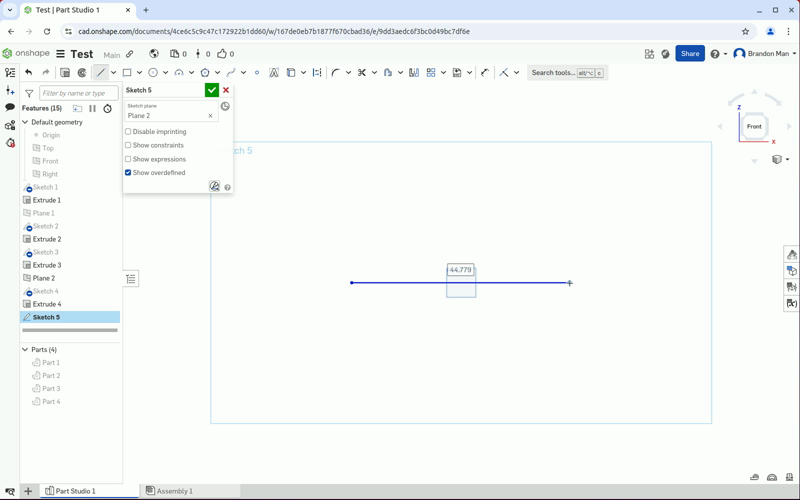
key_down(shift)
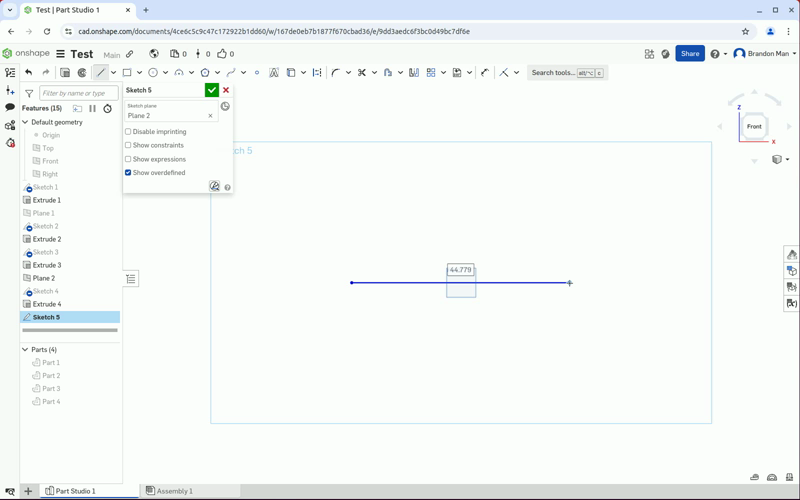
mouse_move(589, 282)
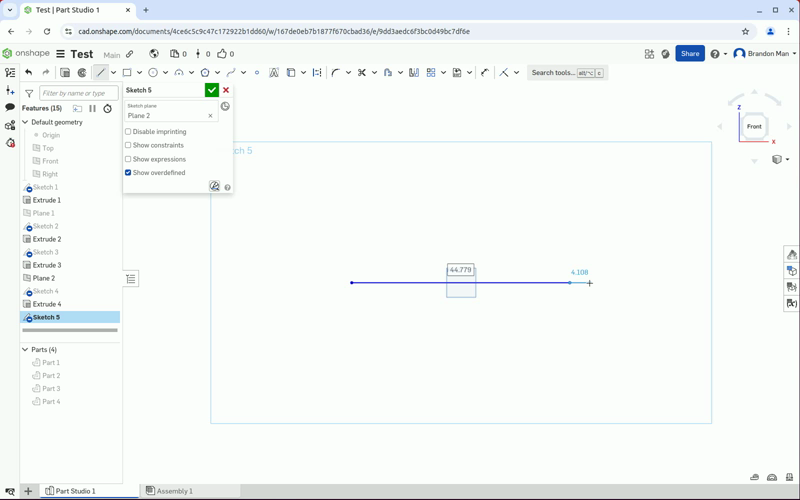
mouse_move(569, 260)
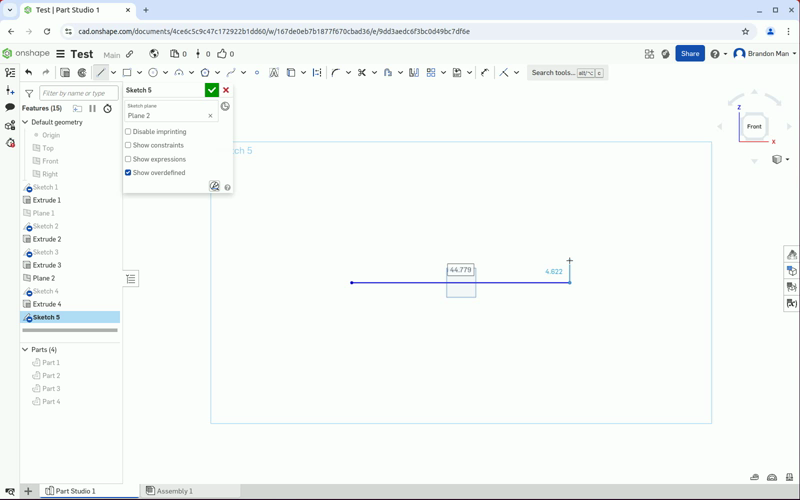
click(569, 260)
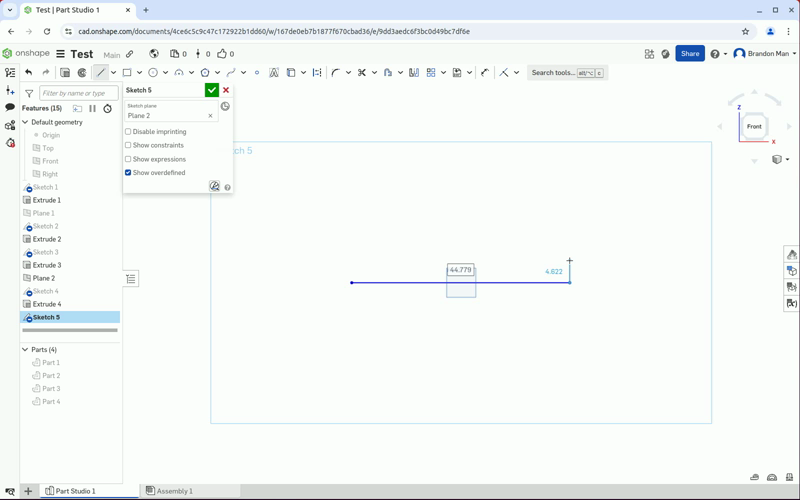
key_up(shift)
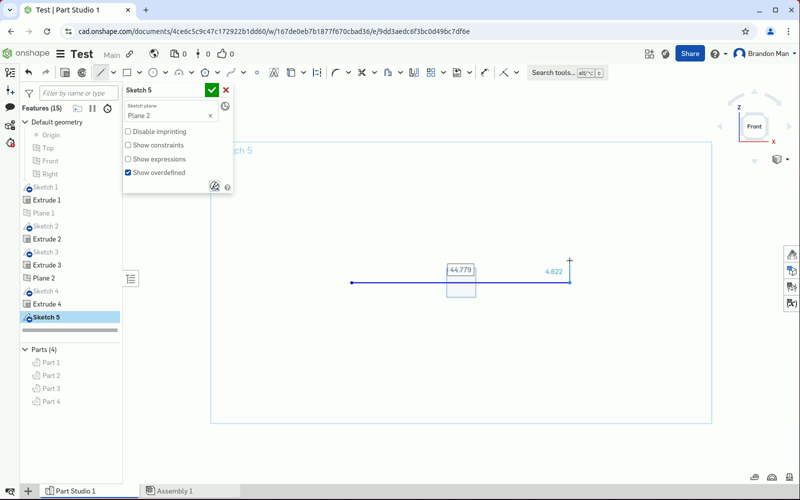
key_down(shift)
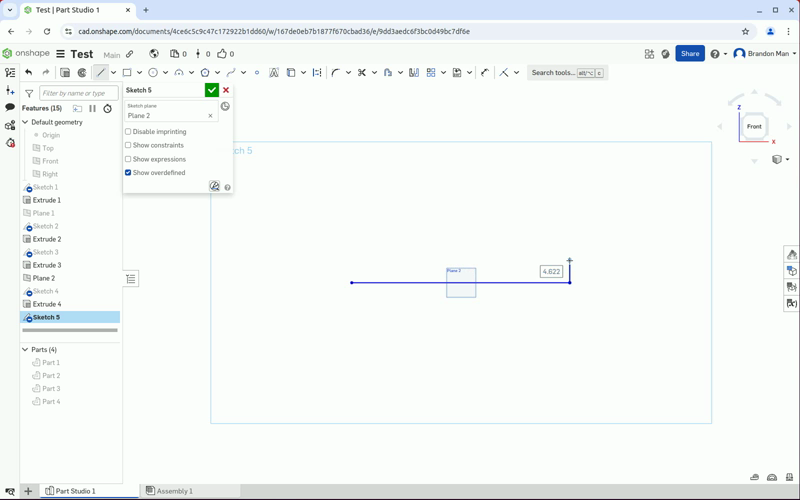
mouse_move(351, 260)
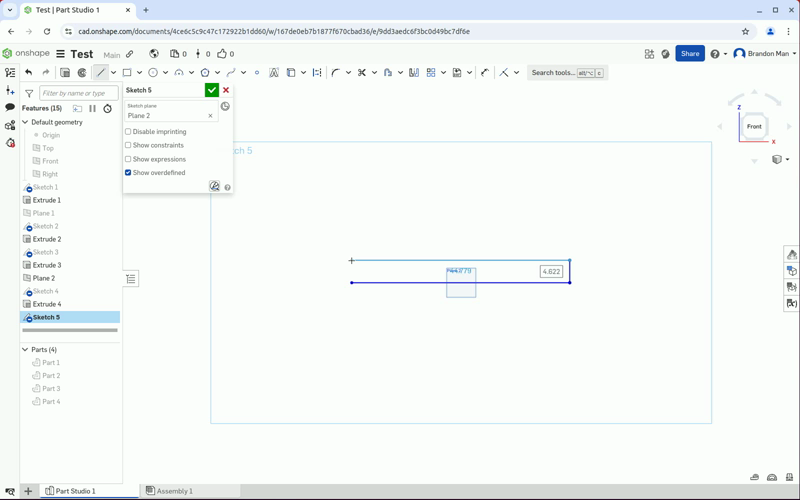
click(351, 260)
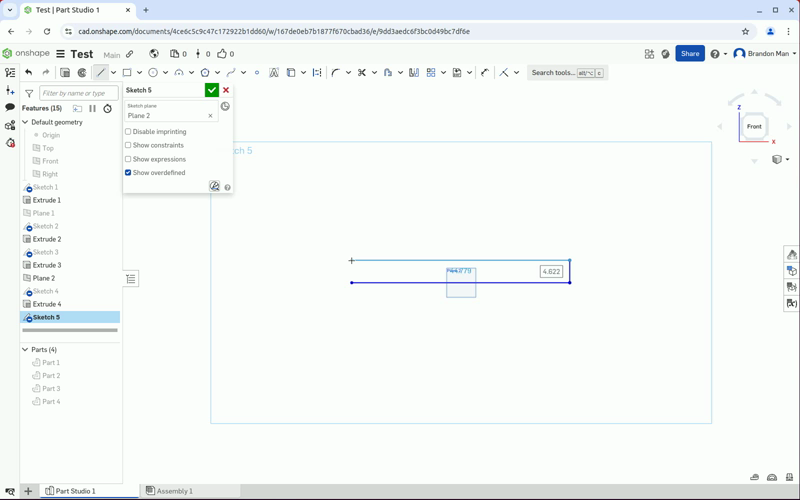
key_up(shift)
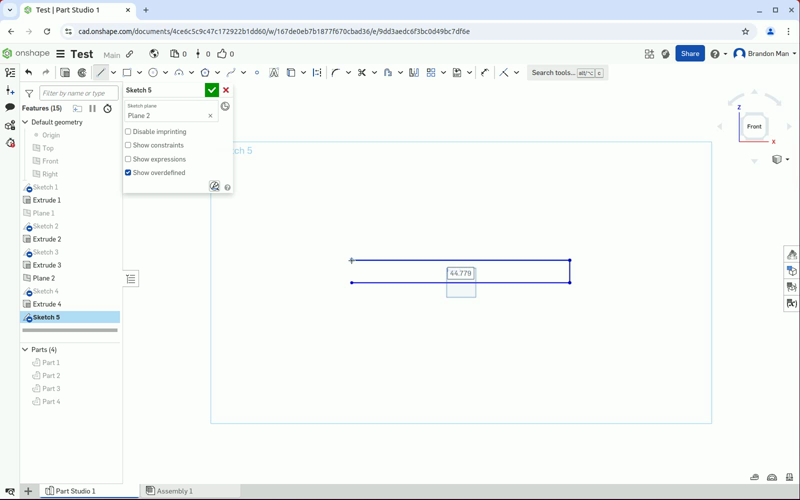
mouse_move(381, 260)
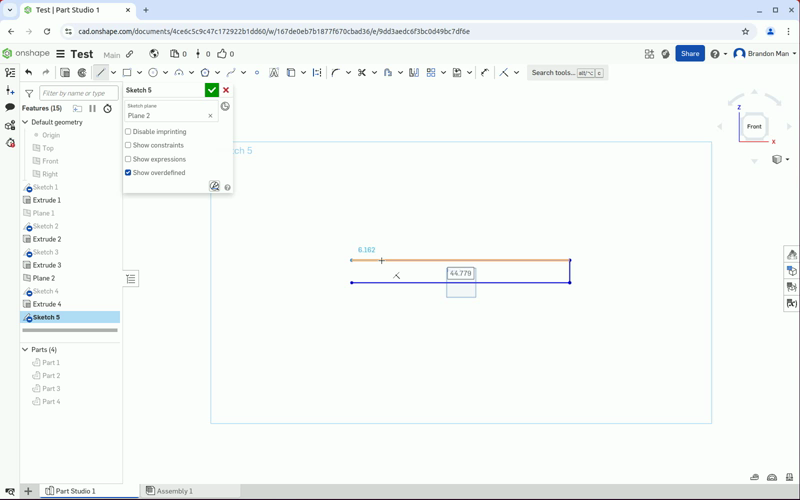
key_down(shift)
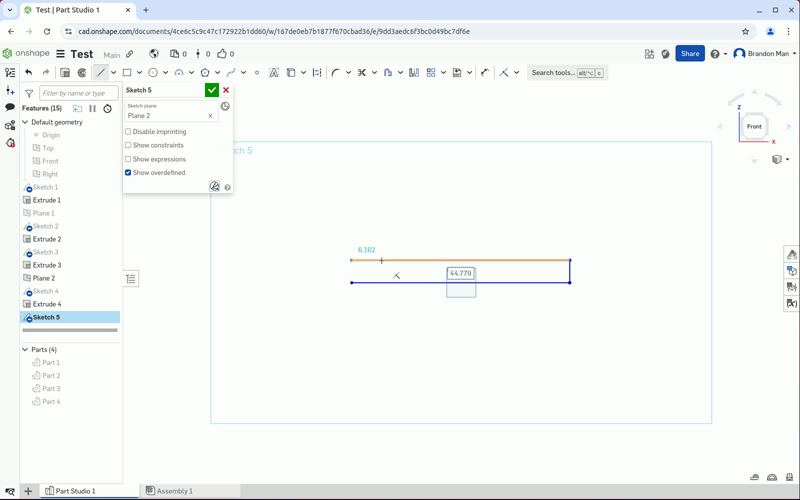
mouse_move(351, 282)
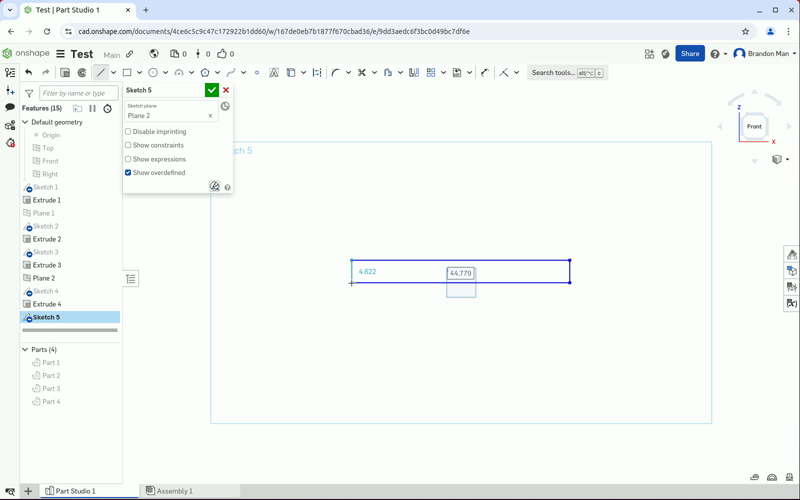
key_up(shift)
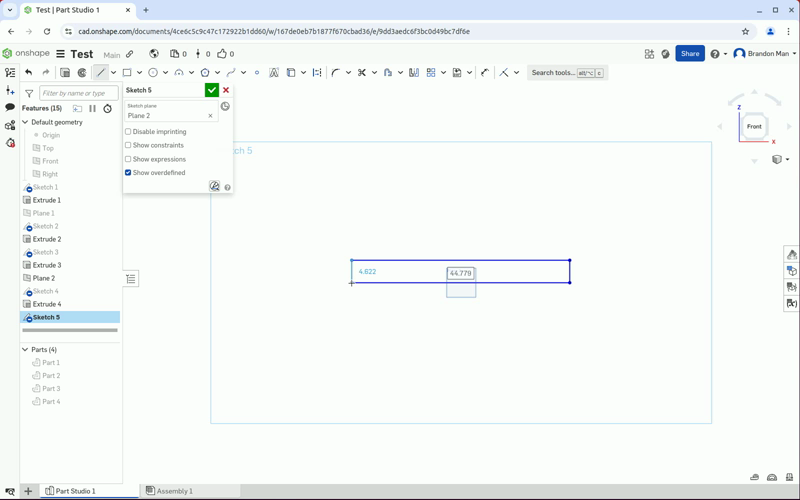
click(351, 282)
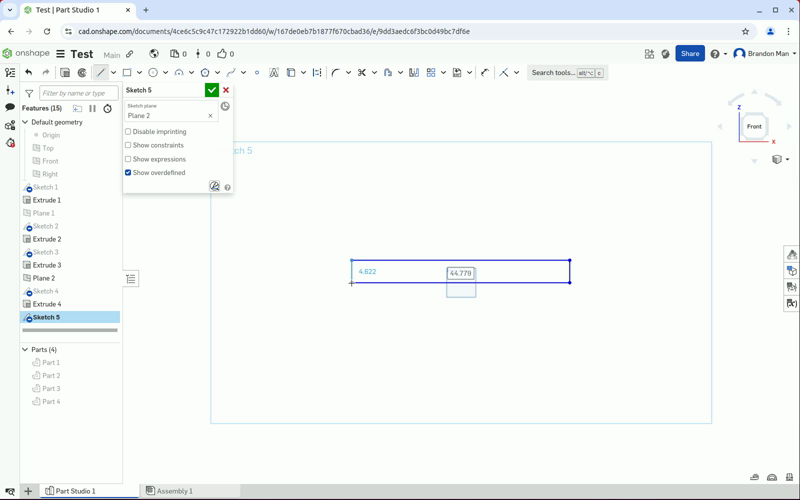
key(esc)
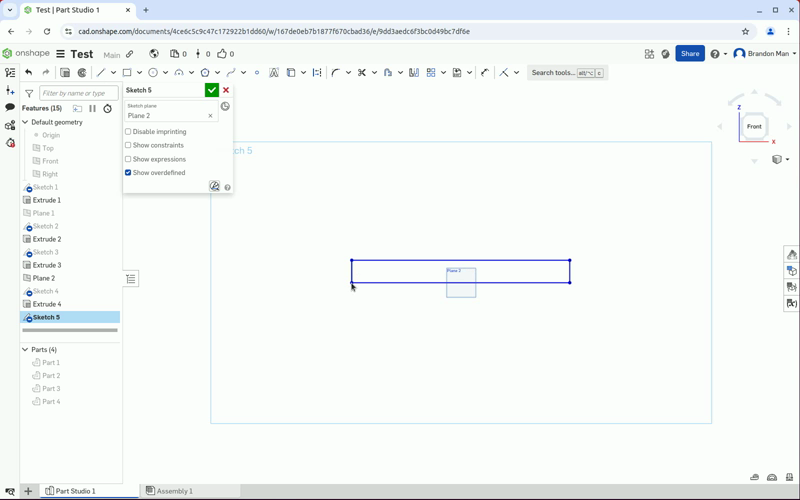
mouse_move(514, 274)
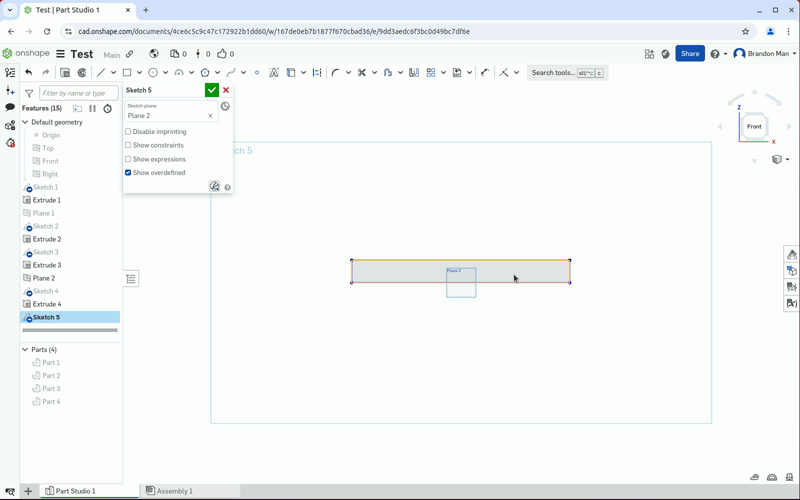
click(514, 274)
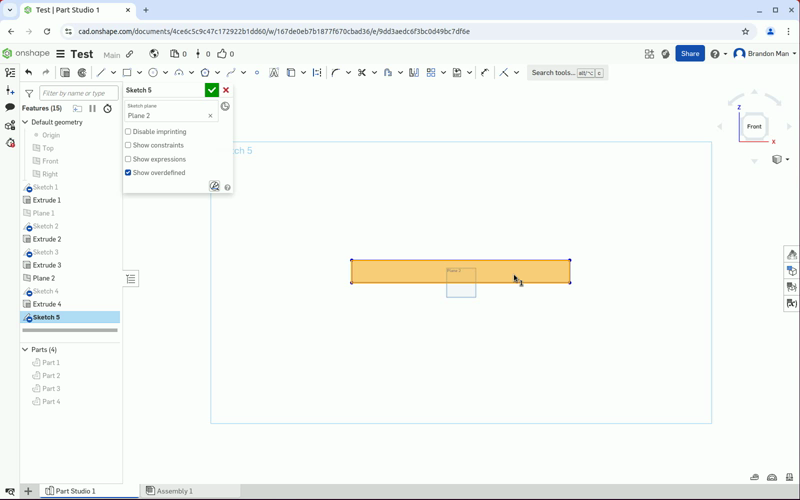
mouse_move(73, 352)
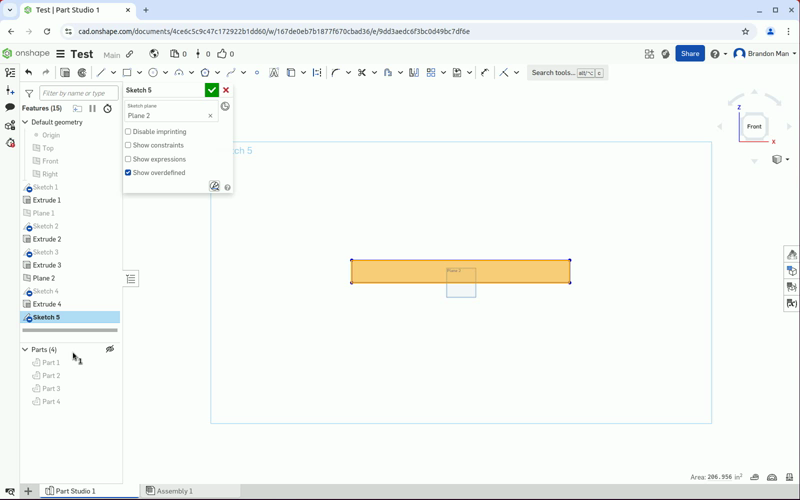
key(shift+y)
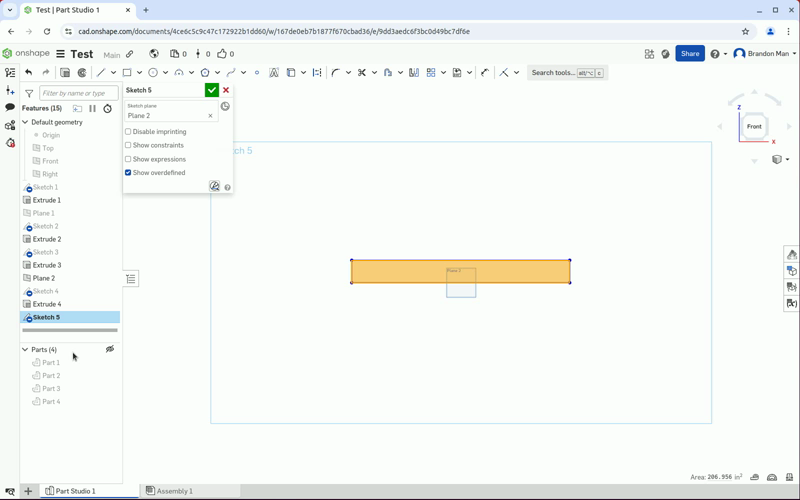
key(shift+e)
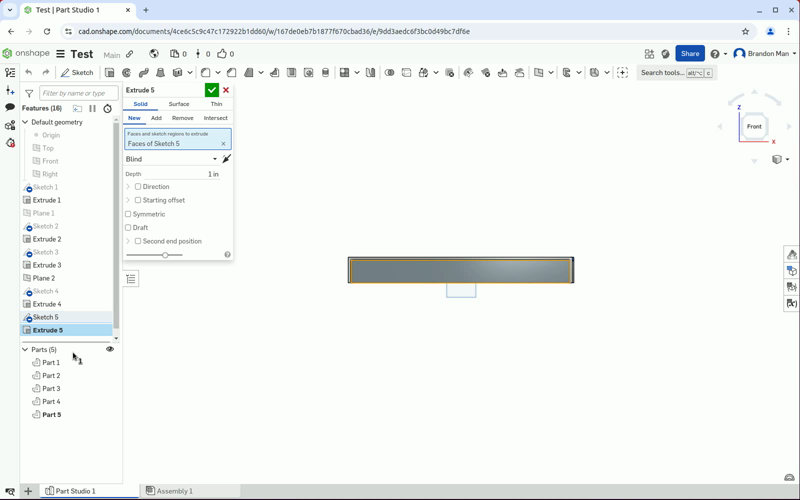
mouse_move(143, 106)
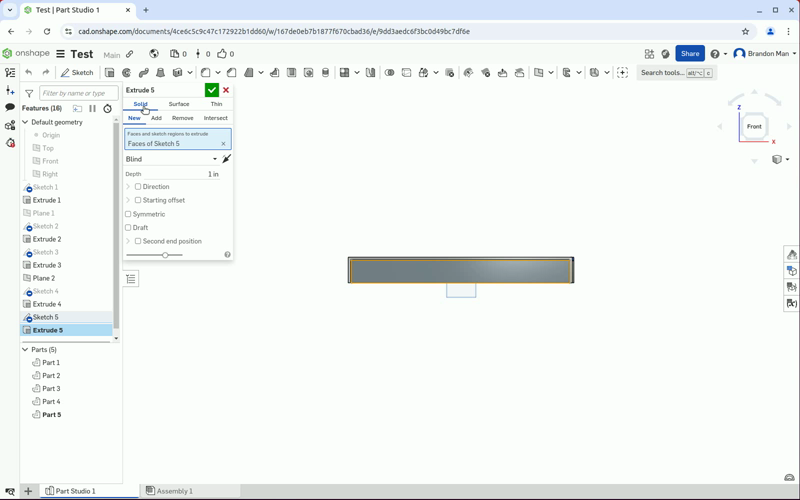
click(143, 106)
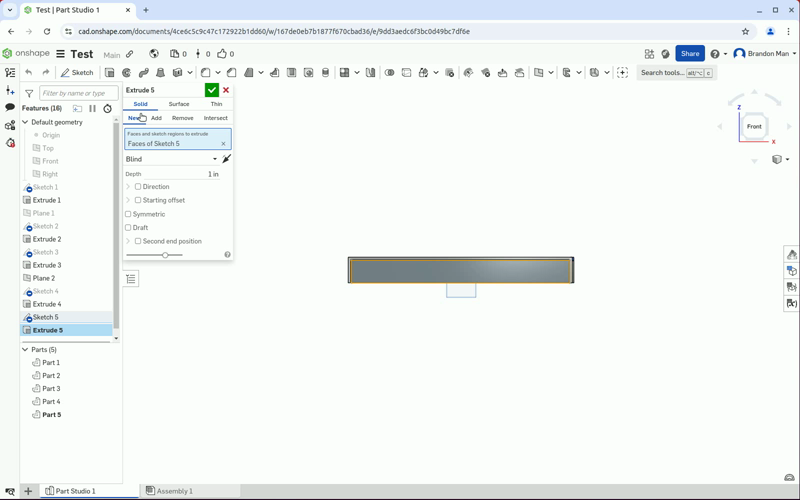
mouse_move(137, 120)
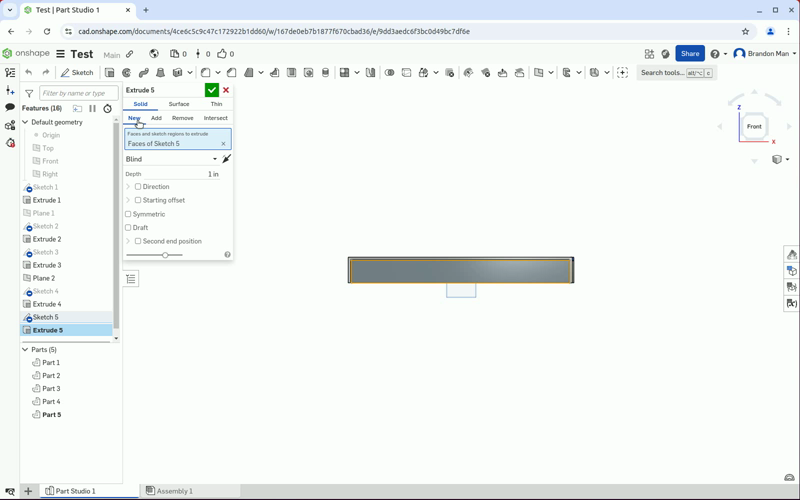
click(137, 120)
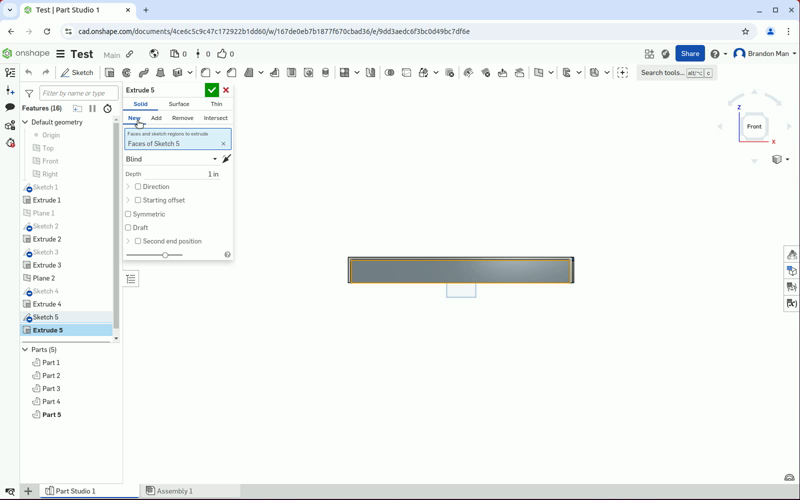
key(tab, 4)
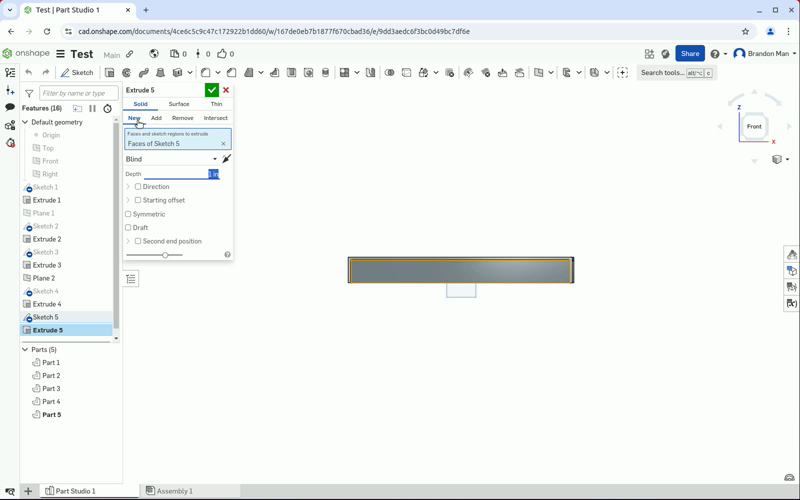
text(0.722)
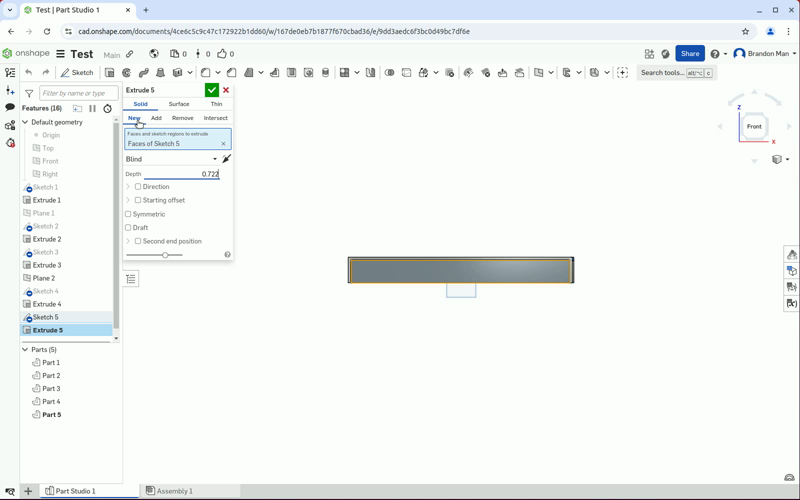
key(enter)
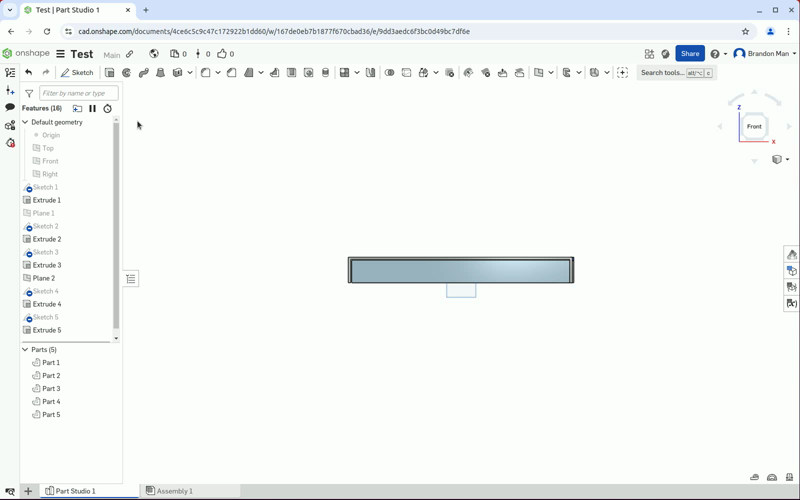
key(shift+h)
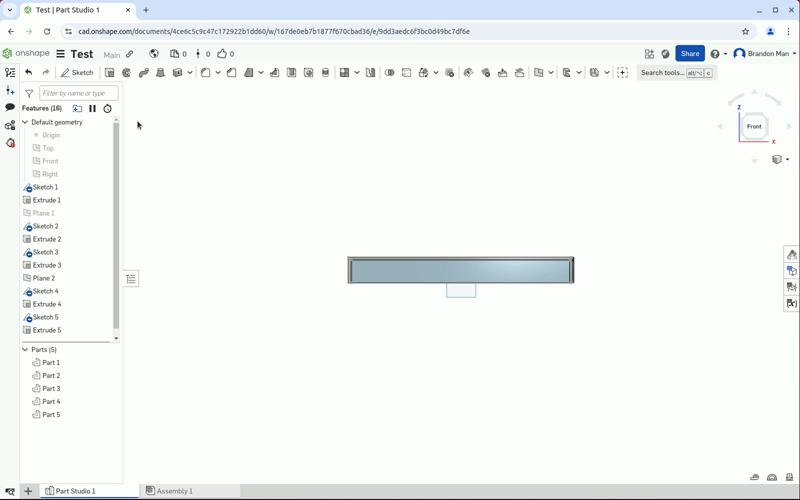
key(shift+h)
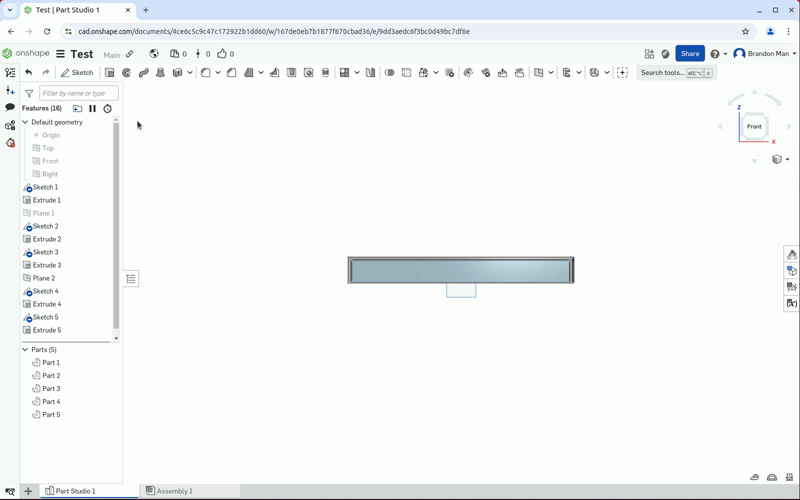
key(shift+7)
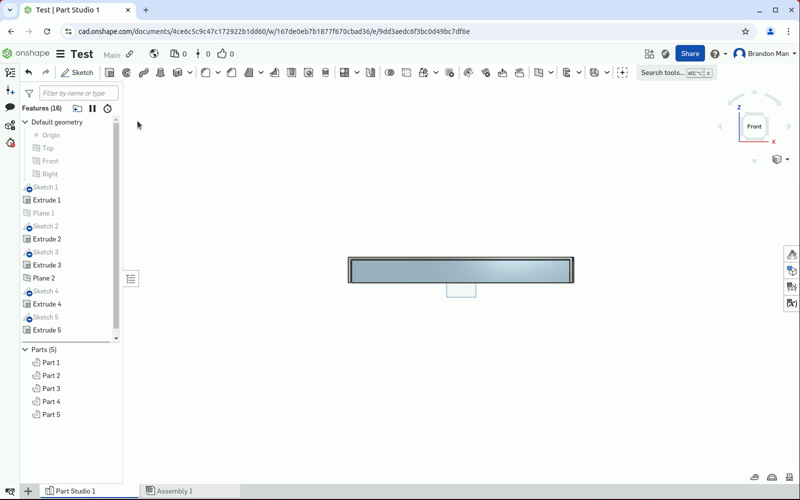
key(left, 2)
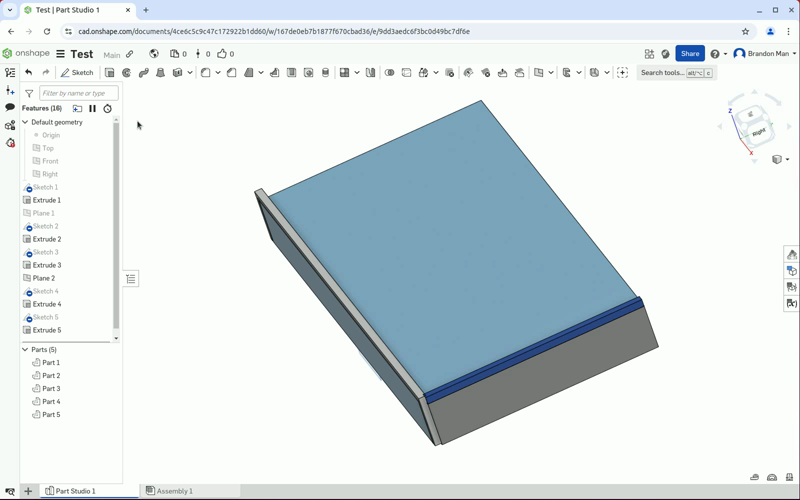
key(down, 2)
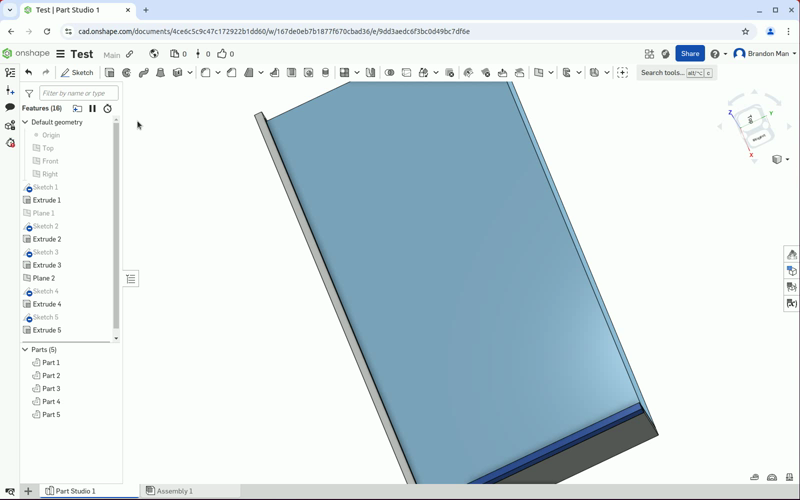
key(up, 2)
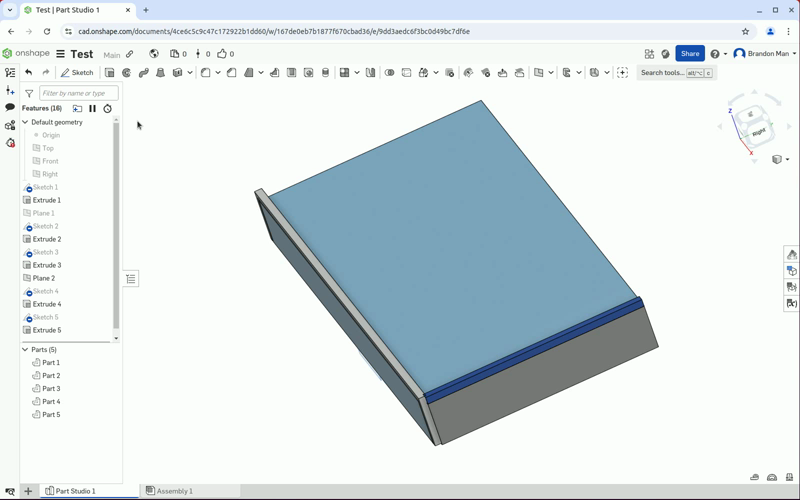
key(right, 2)
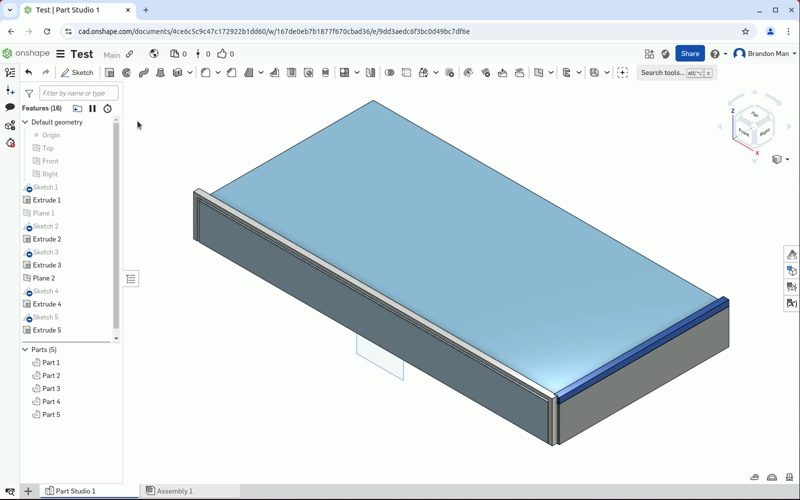
mouse_move(69, 189)
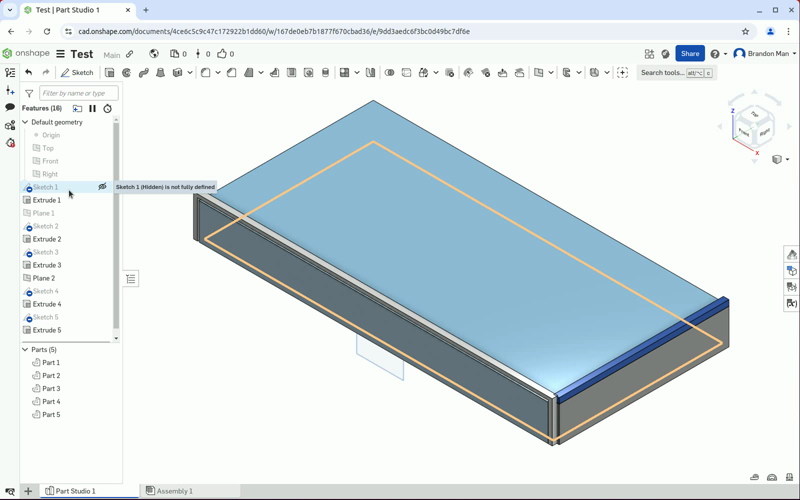
click(69, 189)